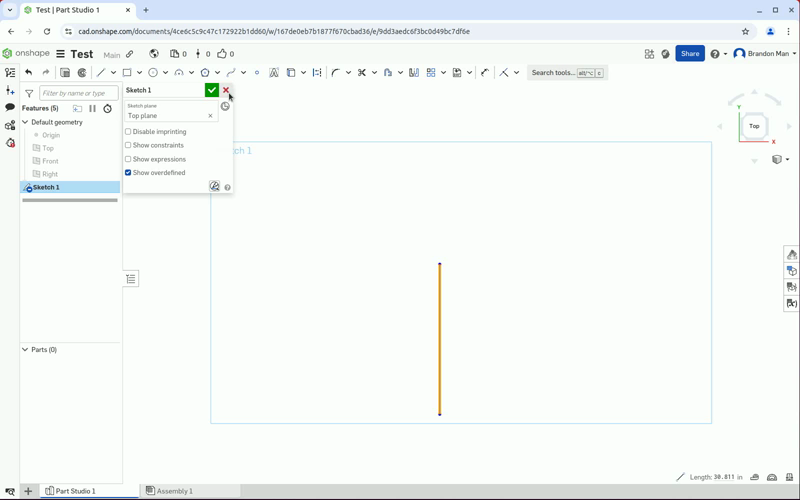
key(shift+h)
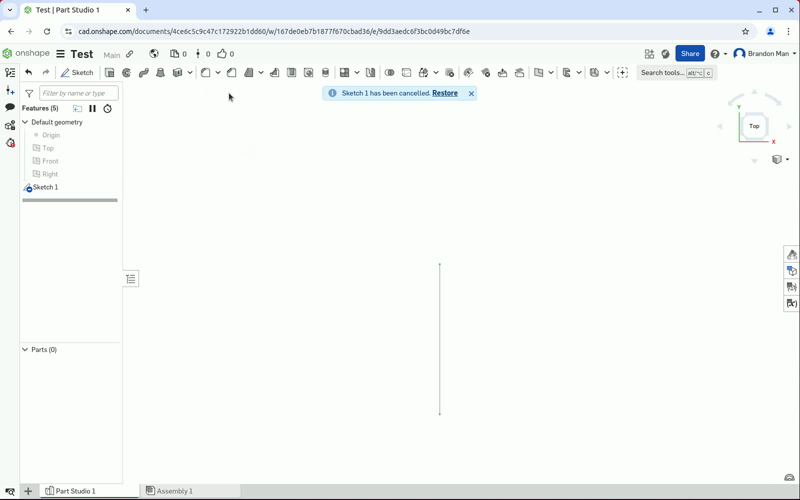
key(shift+s)
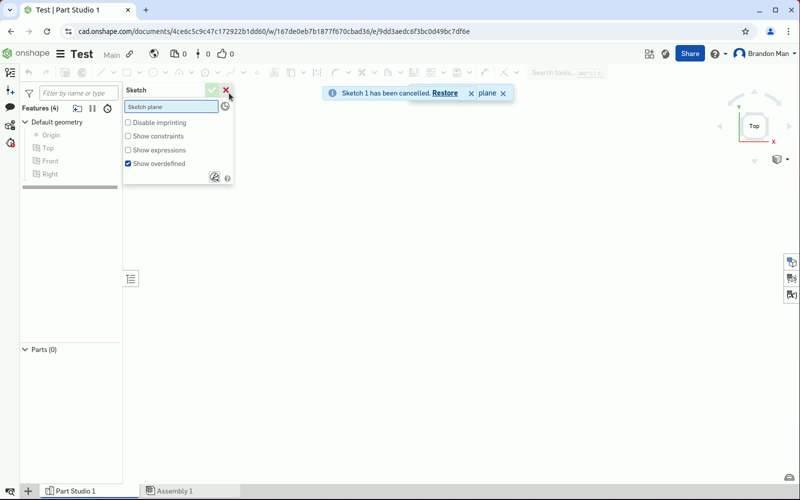
mouse_move(73, 150)
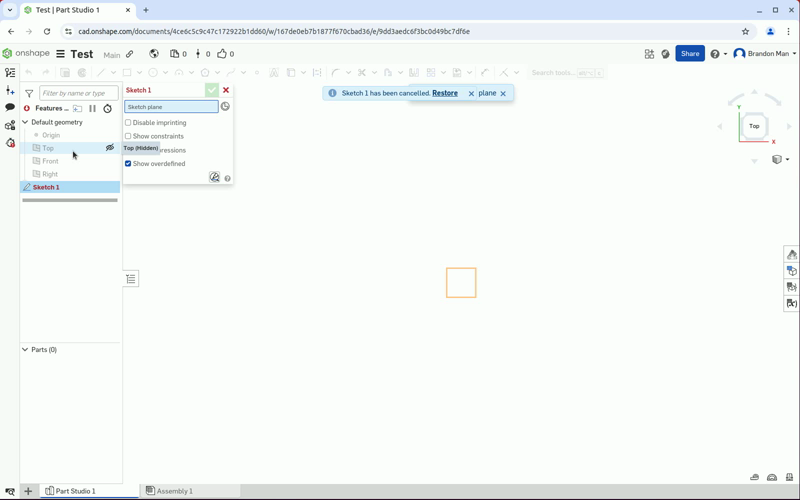
click(73, 150)
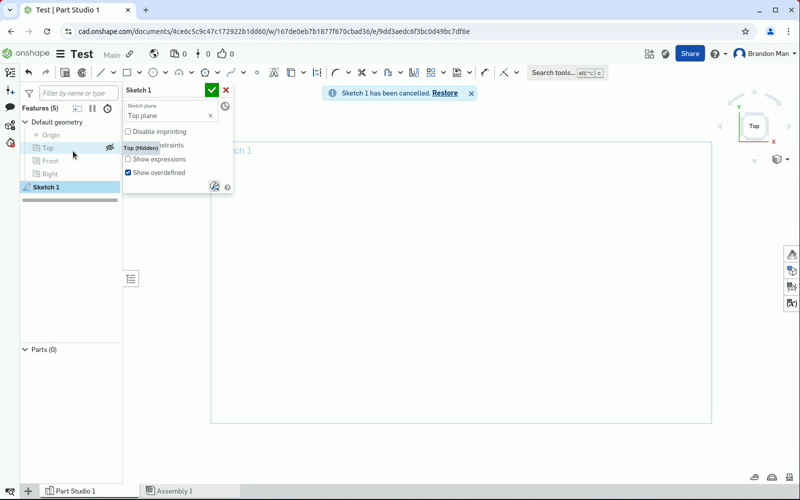
mouse_move(73, 352)
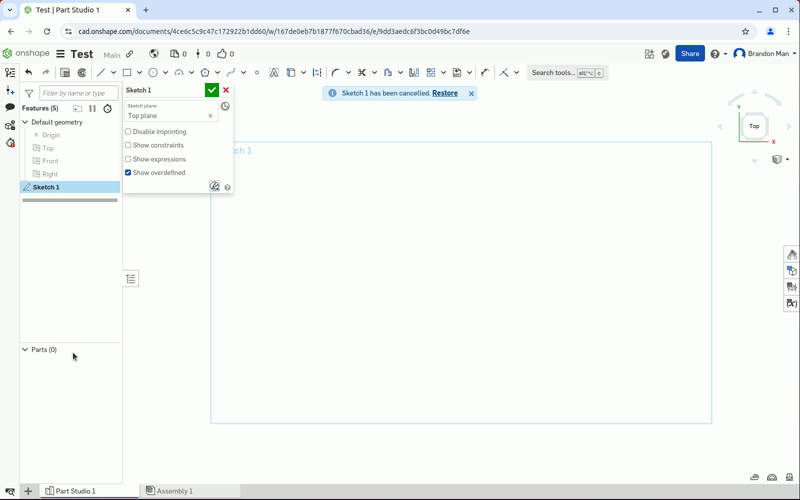
key(y)
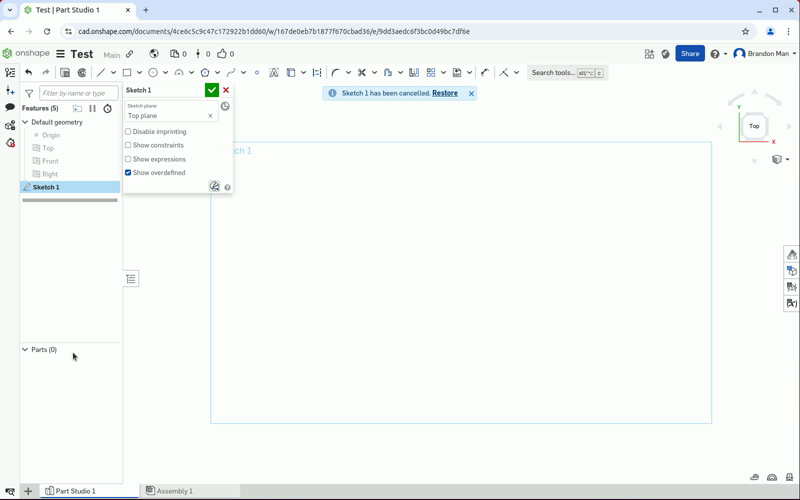
key(l)
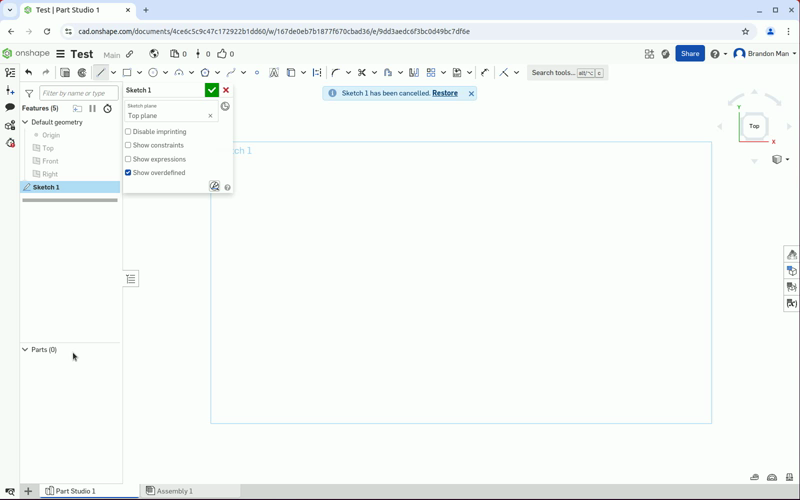
key_down(shift)
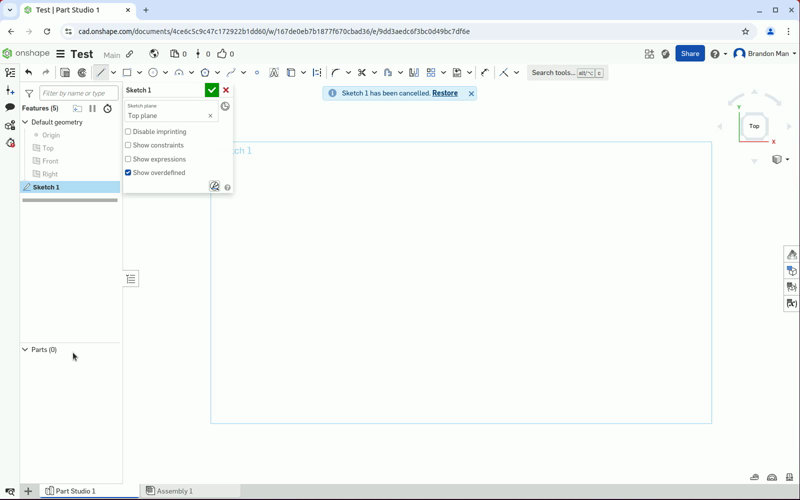
mouse_move(454, 330)
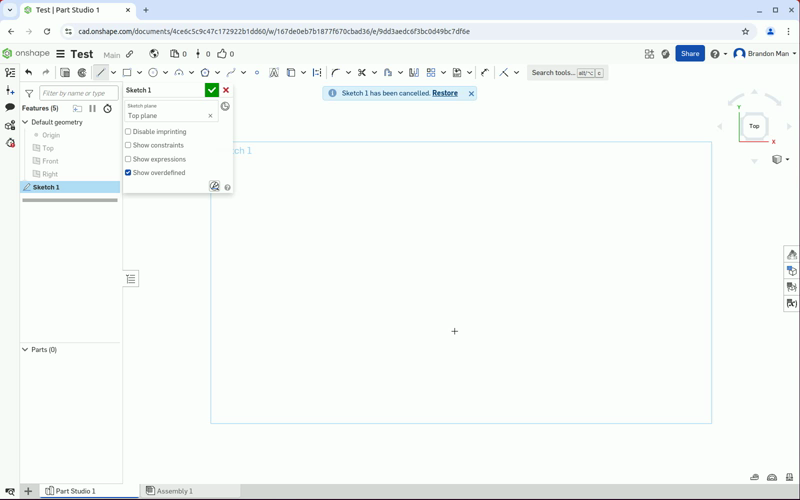
click(454, 330)
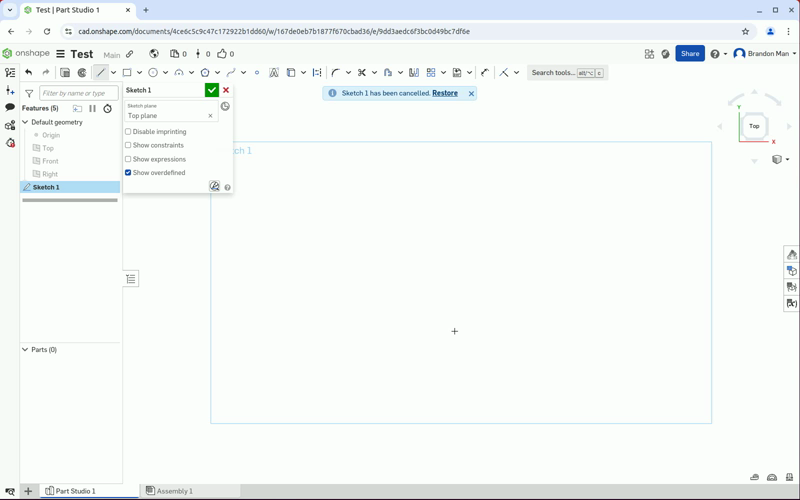
key_up(shift)
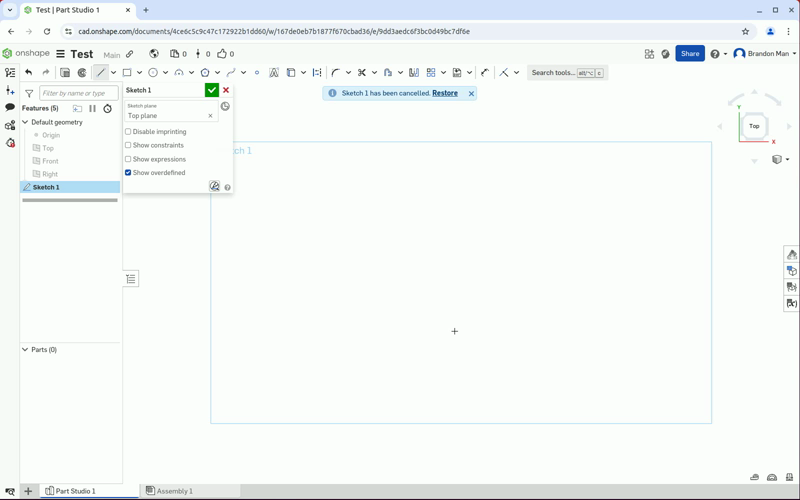
key_down(shift)
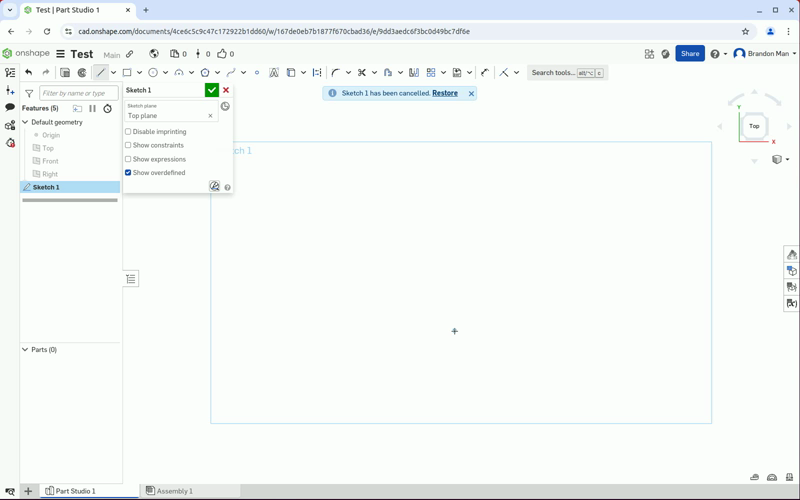
mouse_move(484, 330)
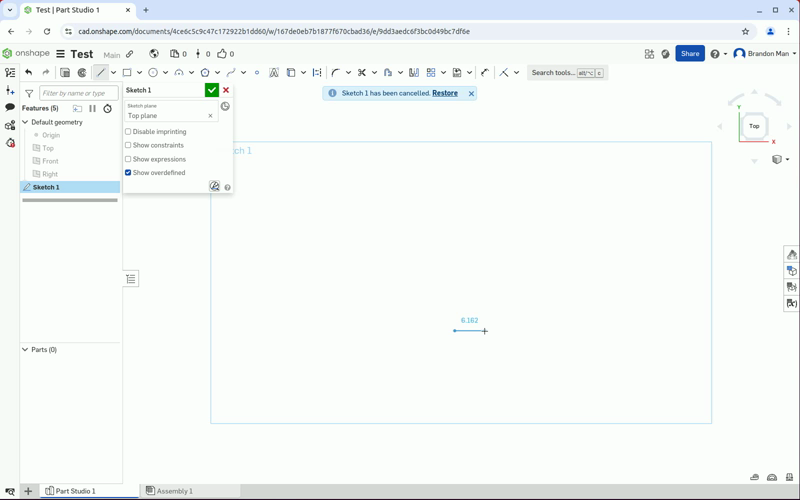
mouse_move(502, 323)
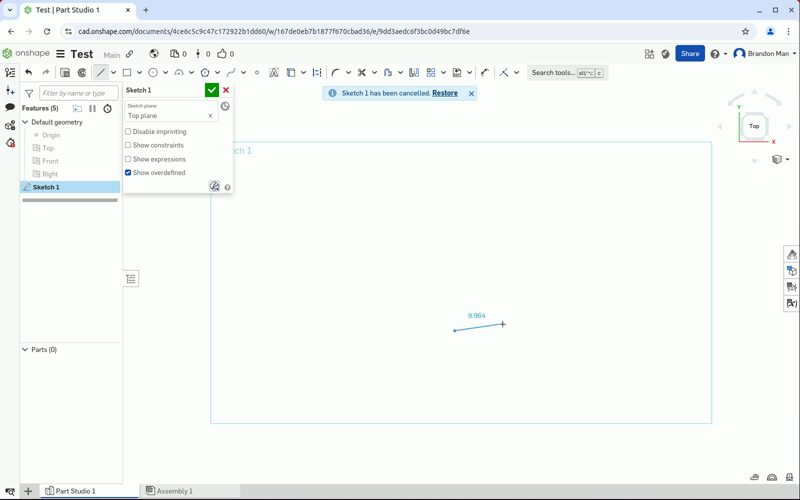
click(502, 323)
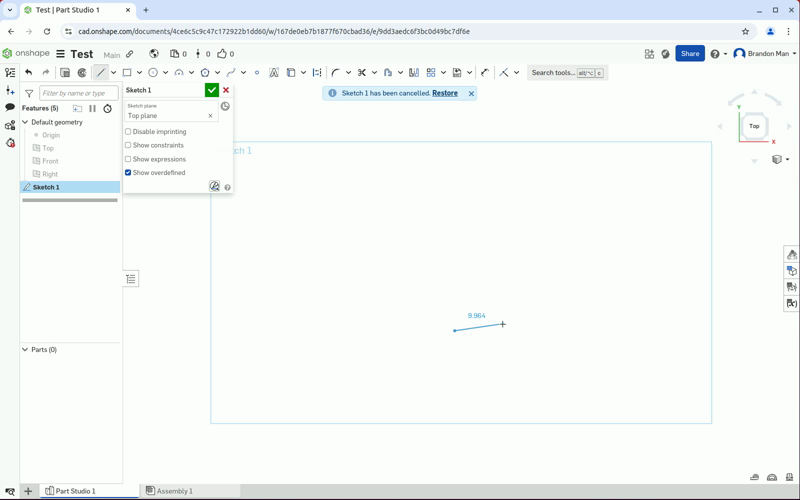
key_up(shift)
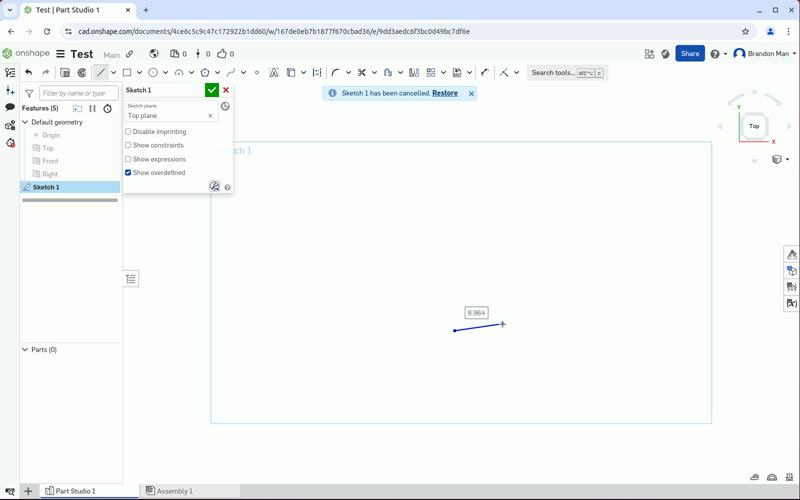
key_down(shift)
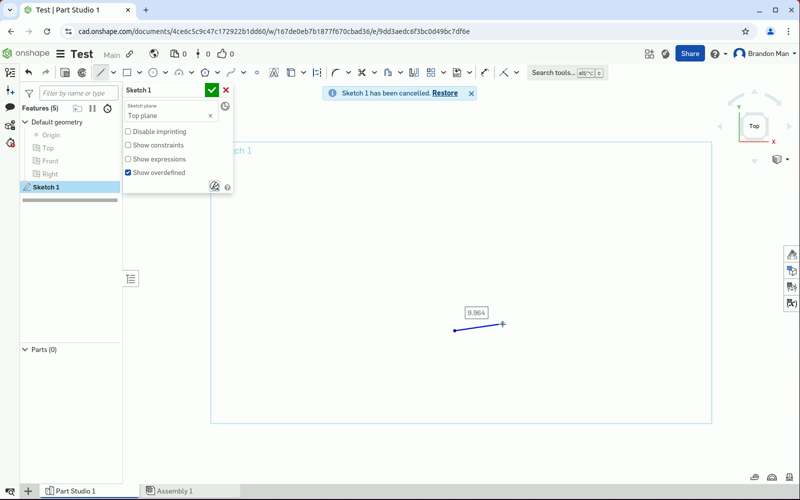
mouse_move(532, 323)
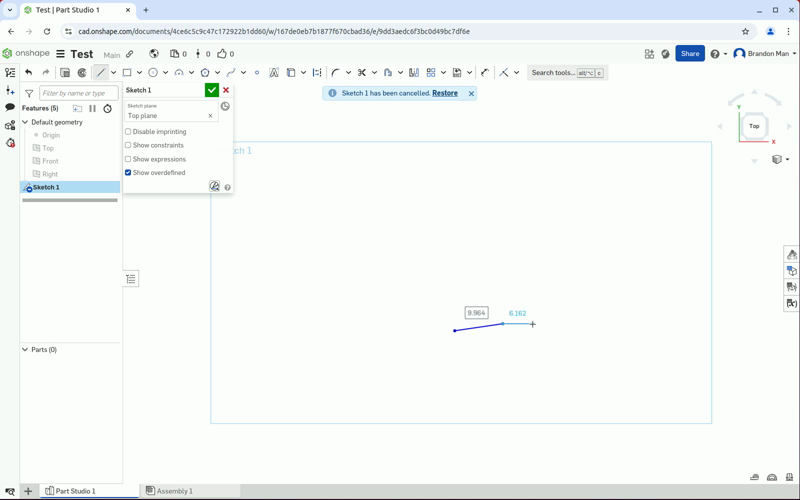
mouse_move(504, 315)
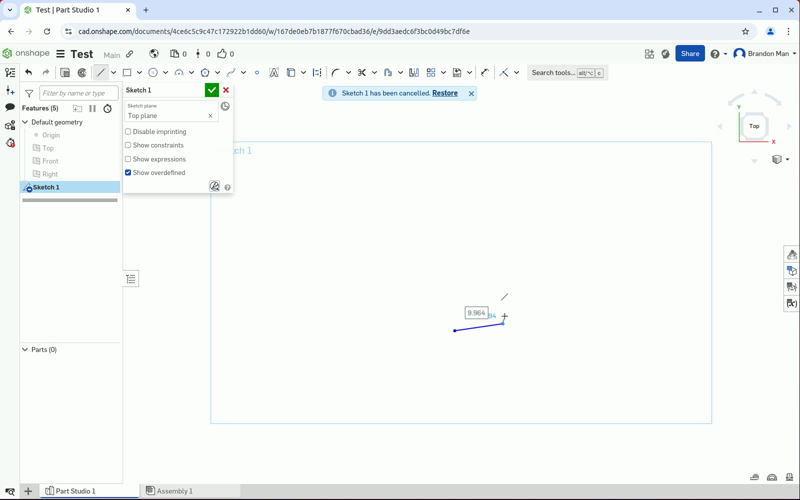
click(504, 315)
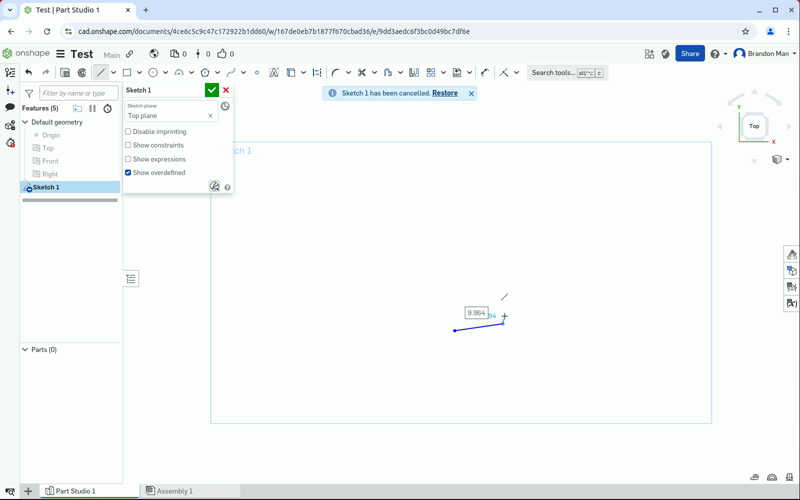
key_up(shift)
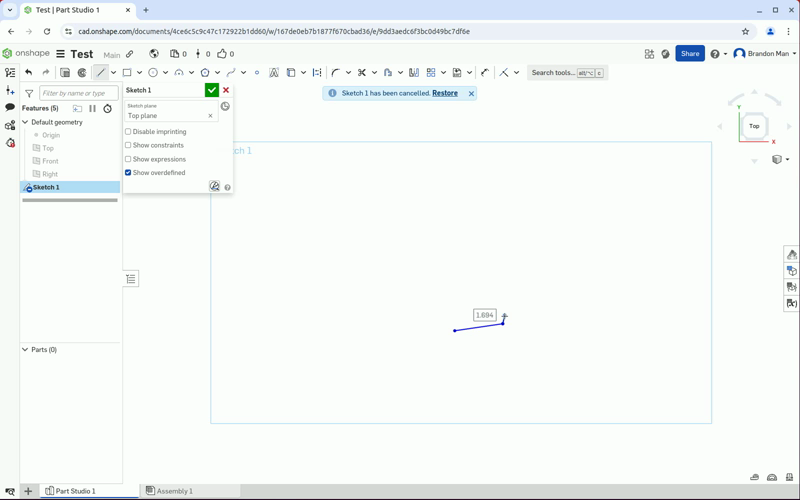
key_down(shift)
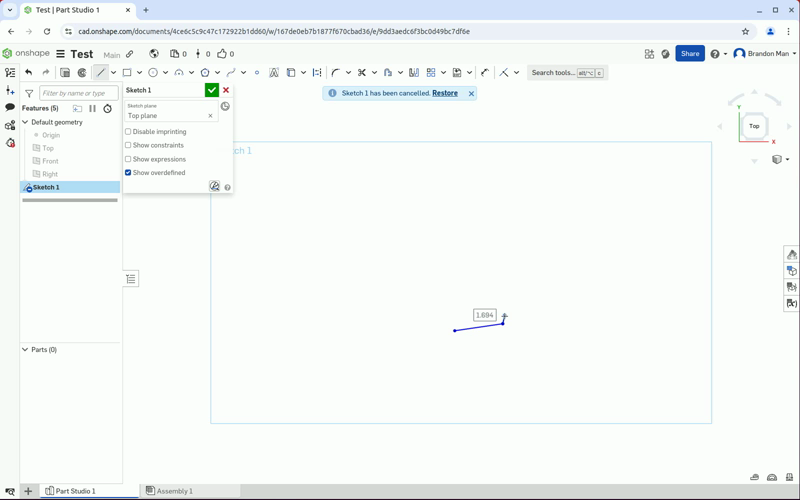
mouse_move(534, 315)
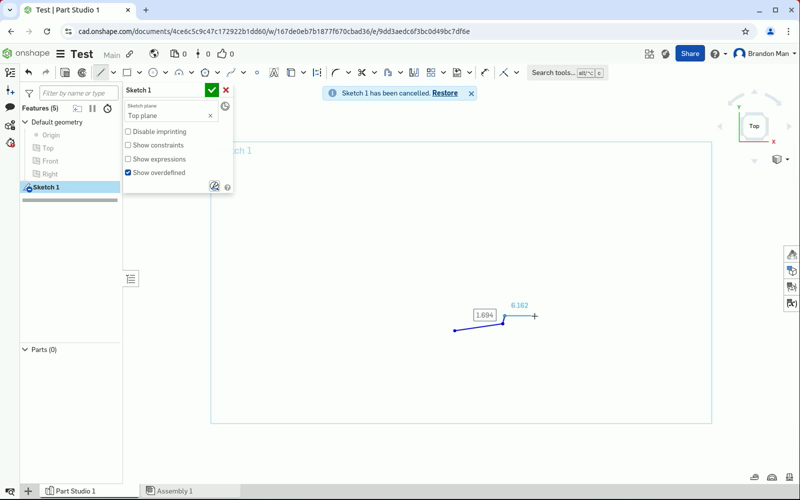
mouse_move(491, 312)
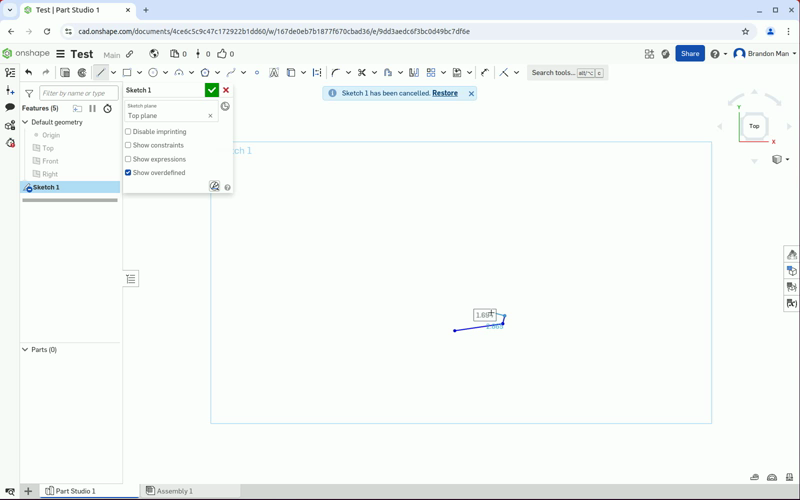
click(491, 312)
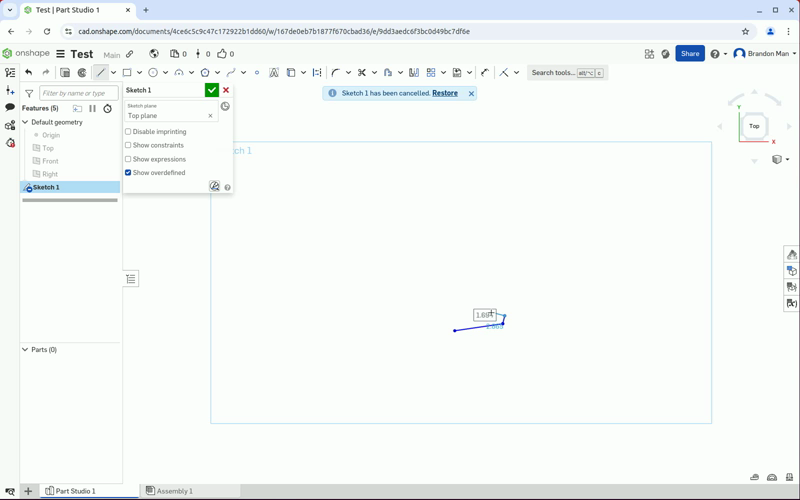
key_up(shift)
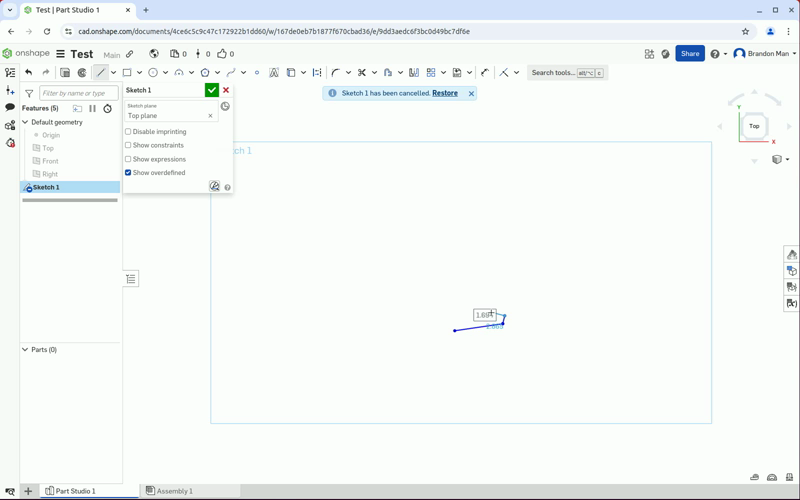
key_down(shift)
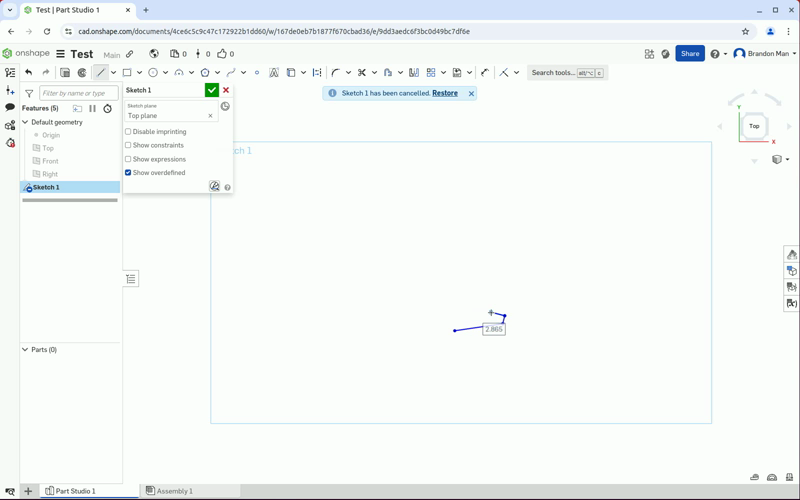
mouse_move(521, 312)
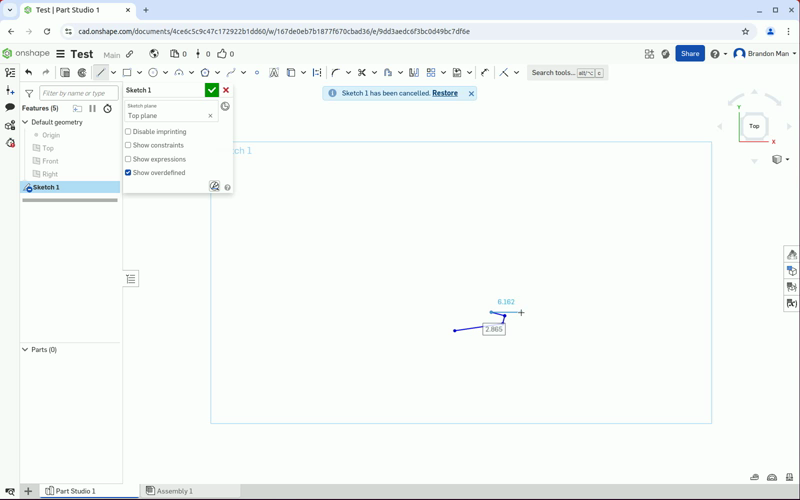
mouse_move(461, 282)
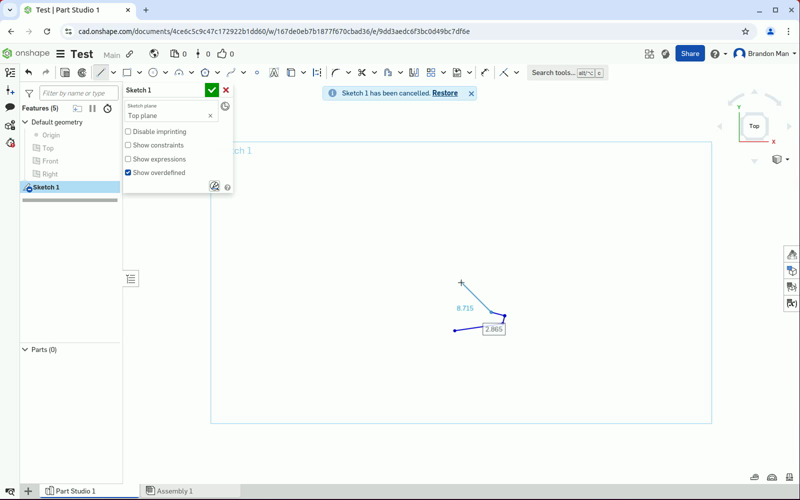
click(461, 282)
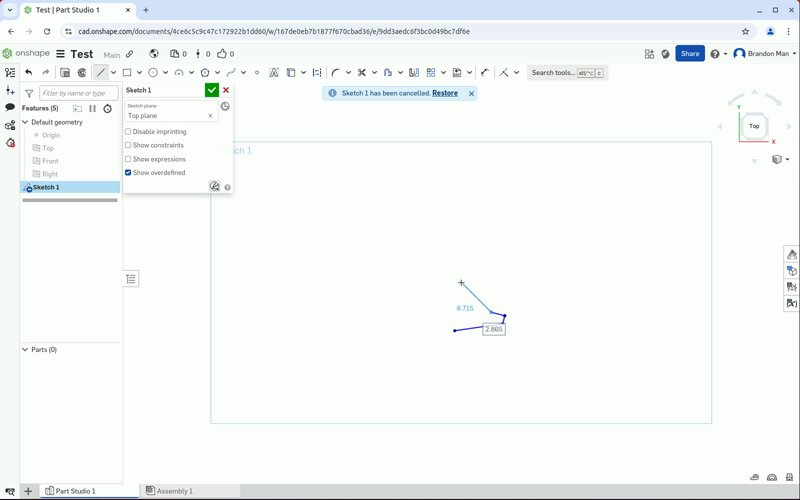
key_up(shift)
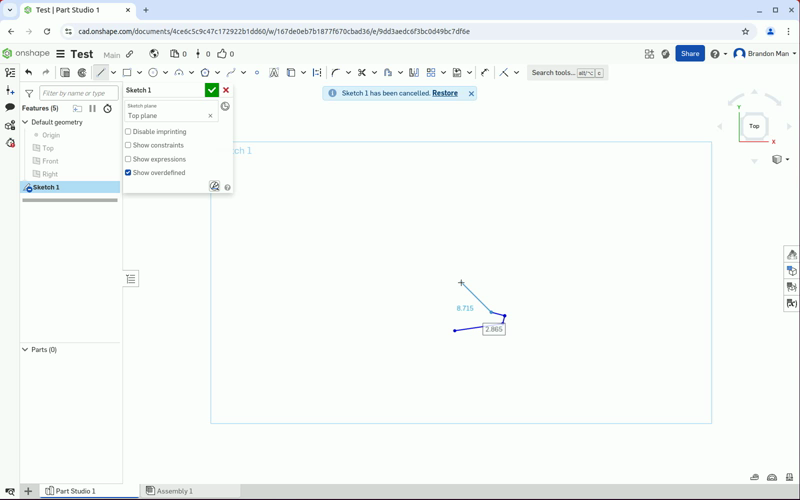
mouse_move(491, 282)
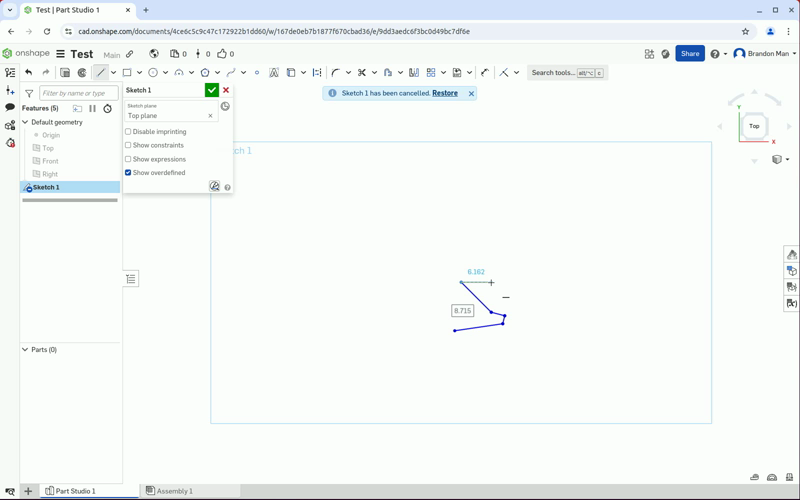
key_down(shift)
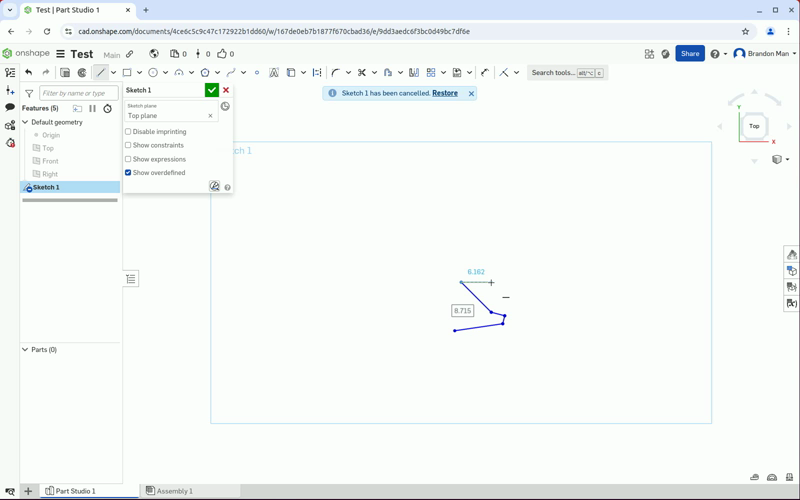
mouse_move(454, 330)
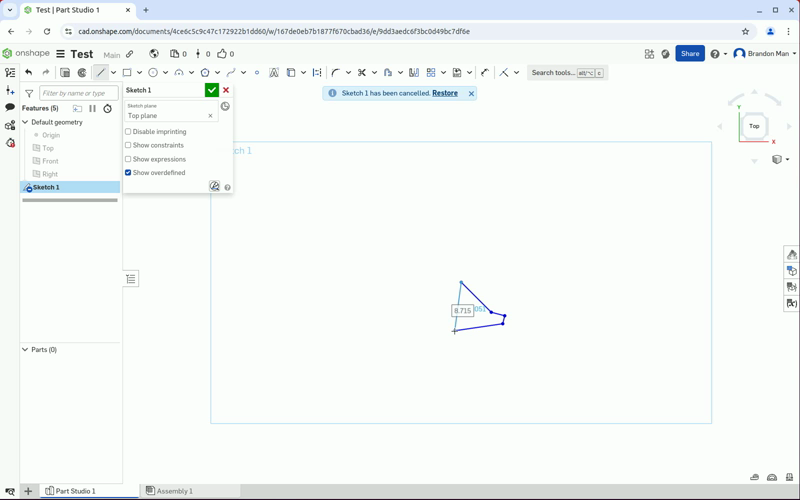
key_up(shift)
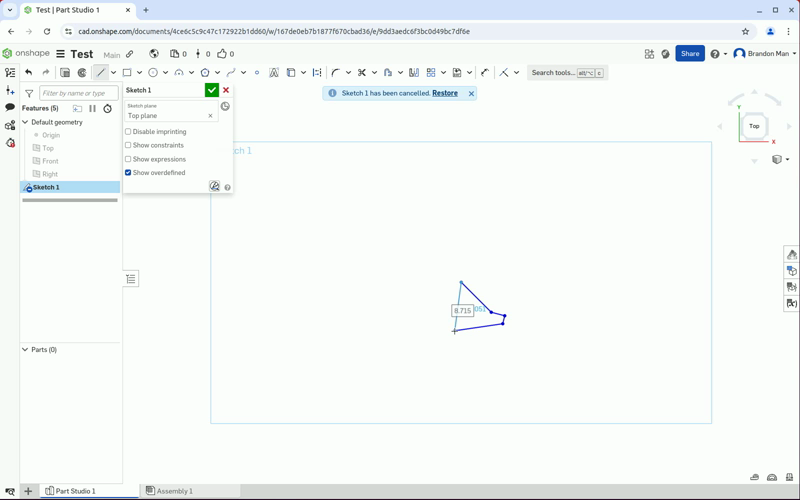
click(454, 330)
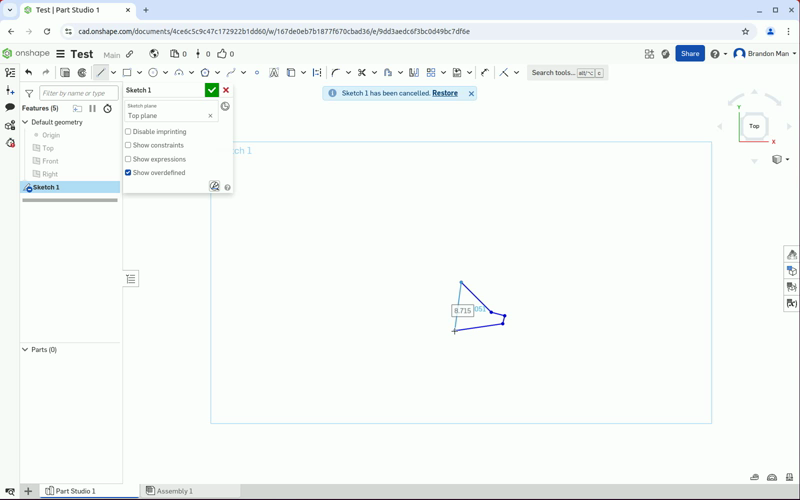
key(esc)
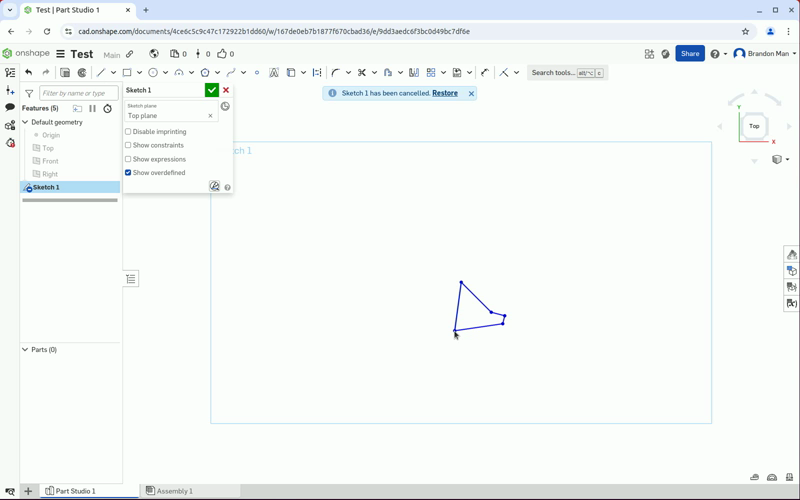
mouse_move(463, 294)
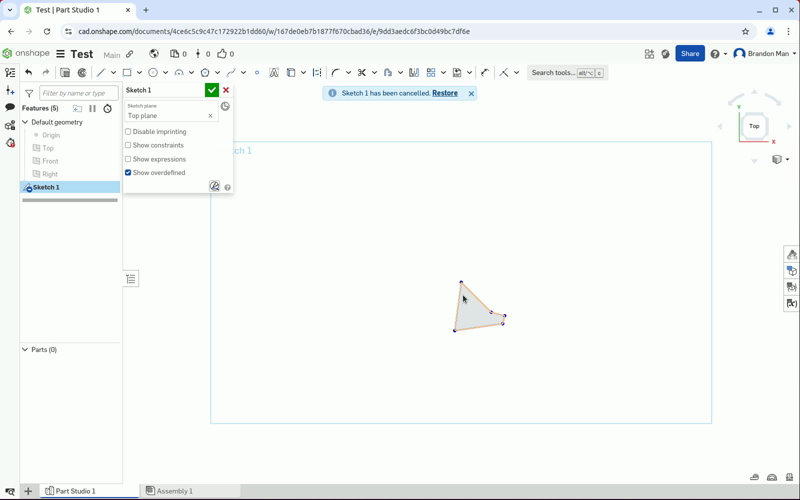
scroll(6)
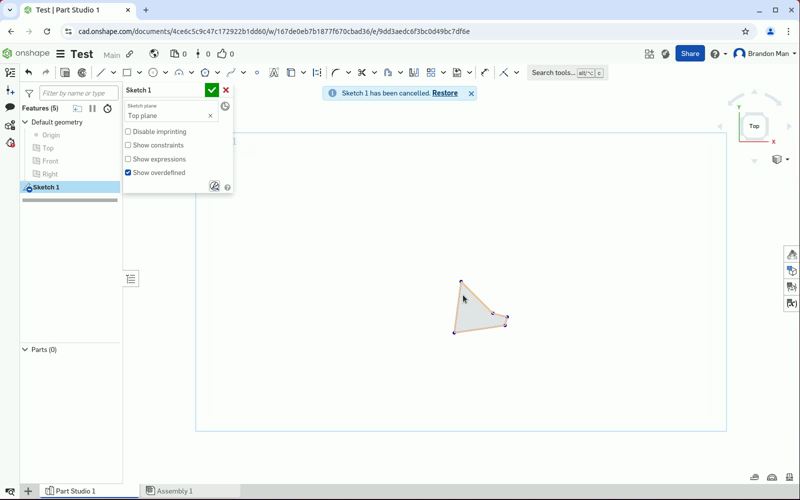
scroll(6)
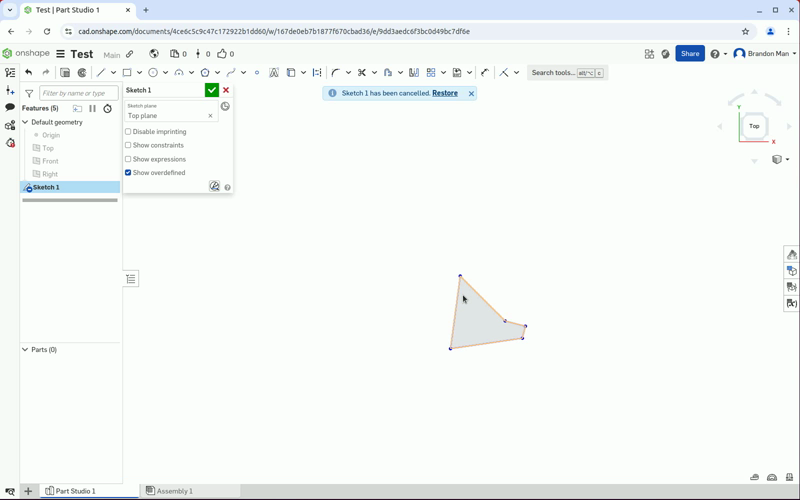
scroll(6)
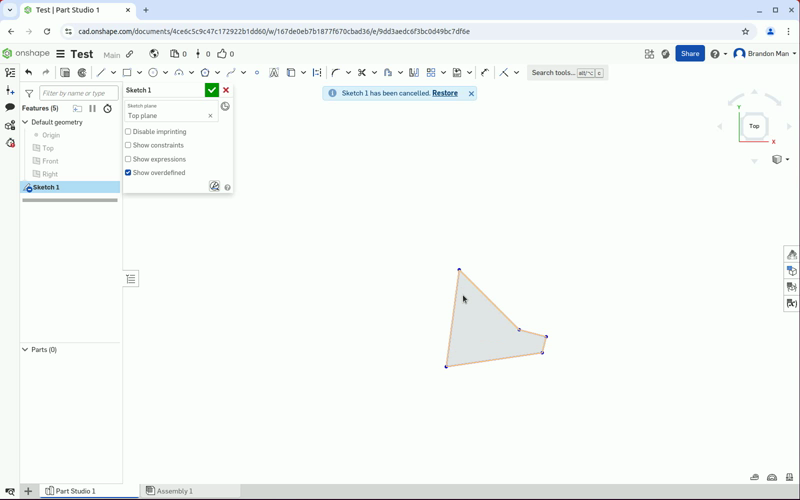
scroll(6)
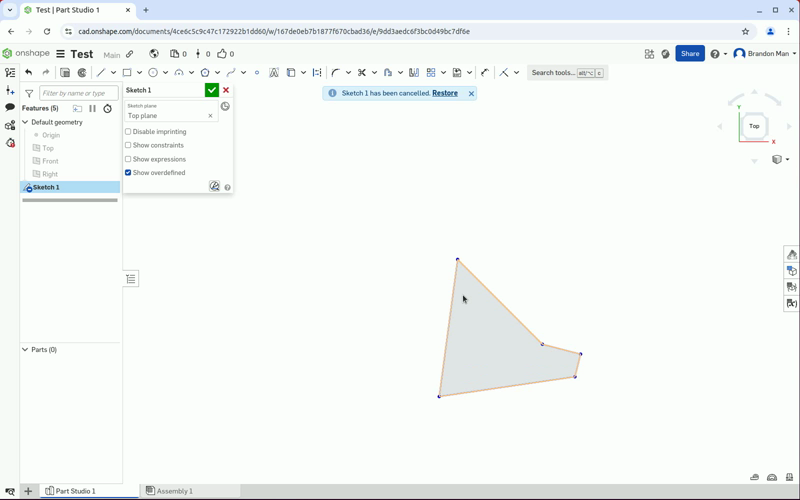
scroll(6)
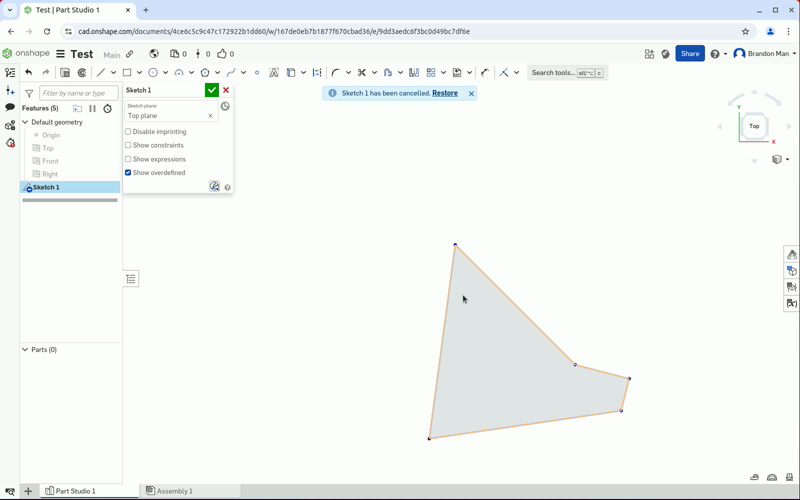
scroll(6)
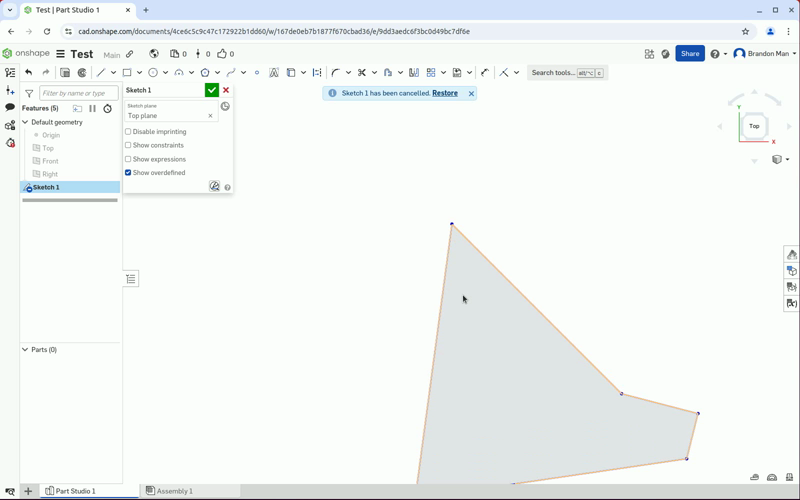
scroll(6)
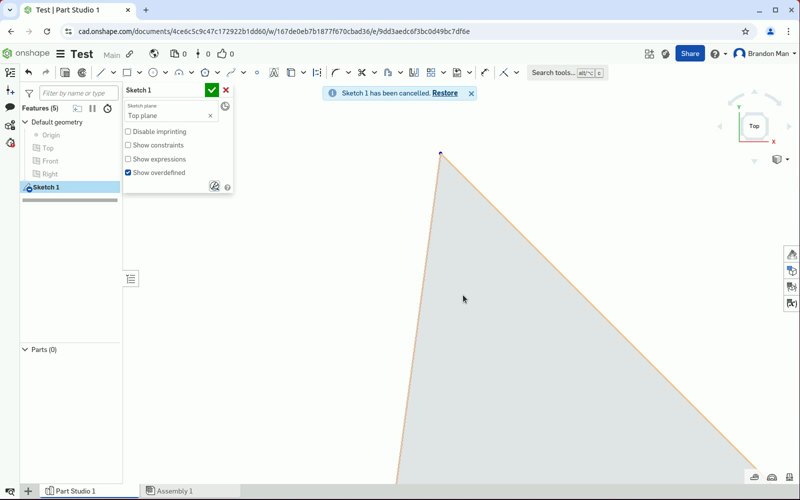
click(463, 294)
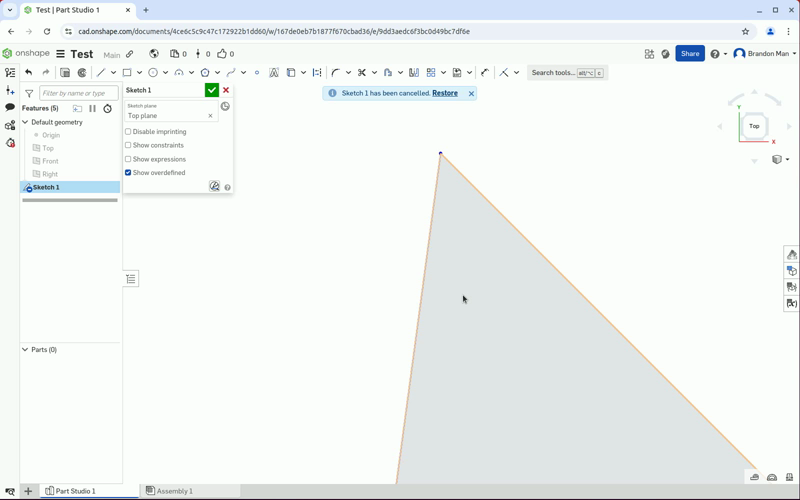
scroll(-6)
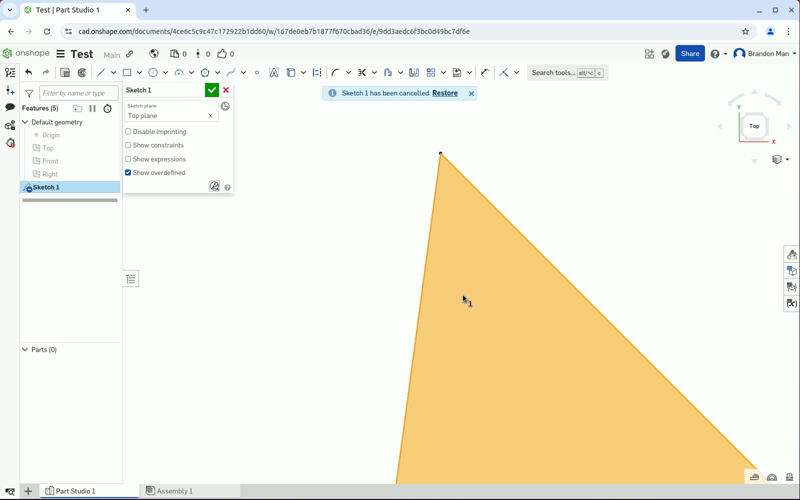
scroll(-6)
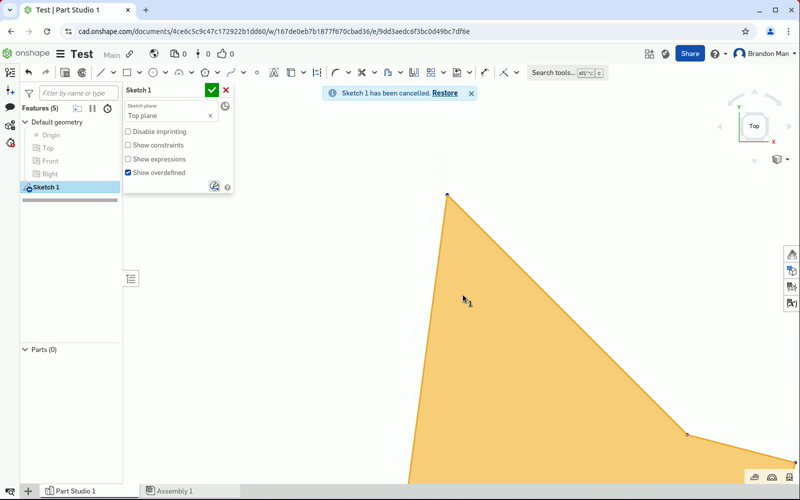
scroll(-6)
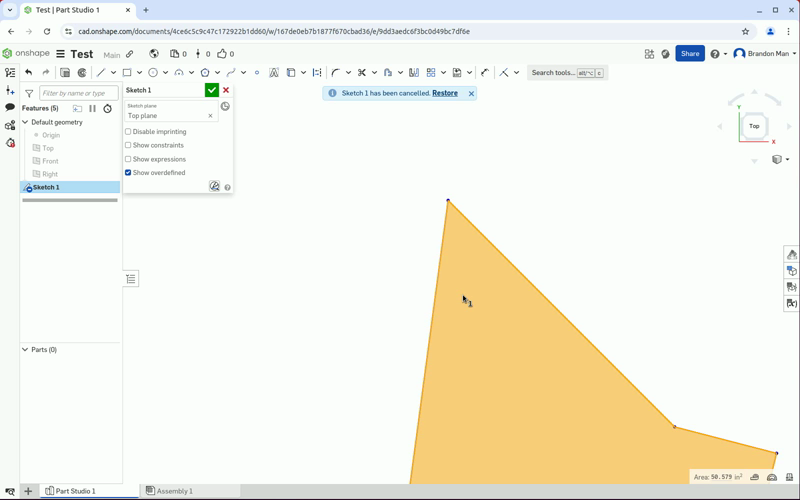
scroll(-6)
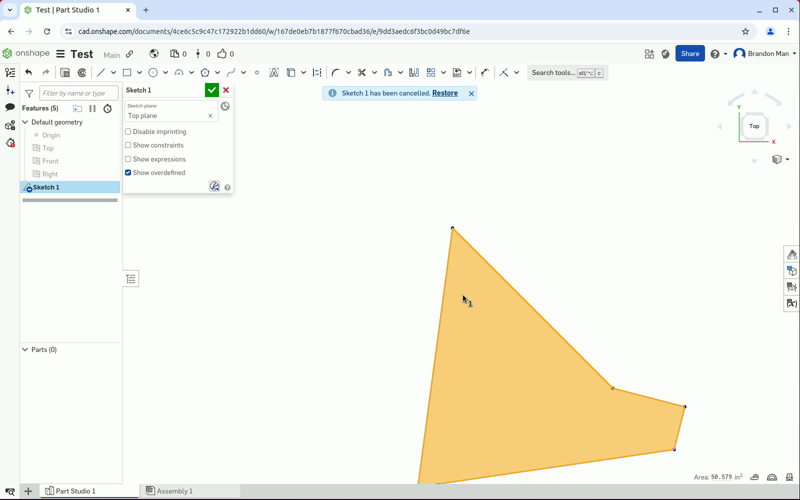
scroll(-6)
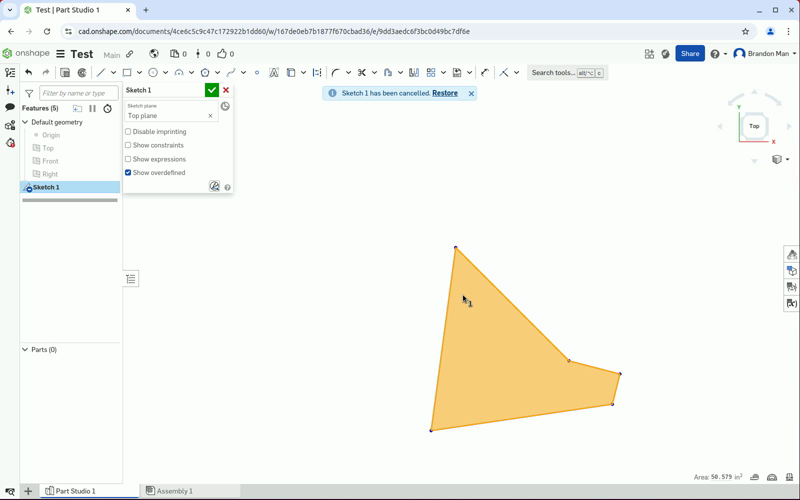
scroll(-6)
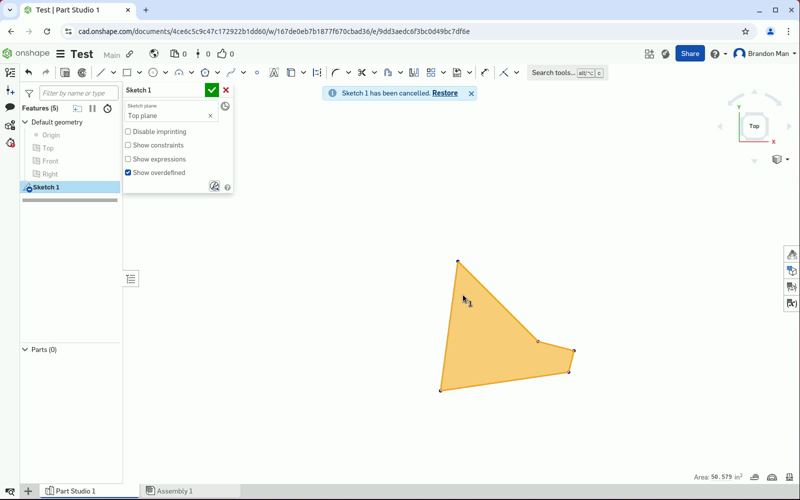
scroll(-6)
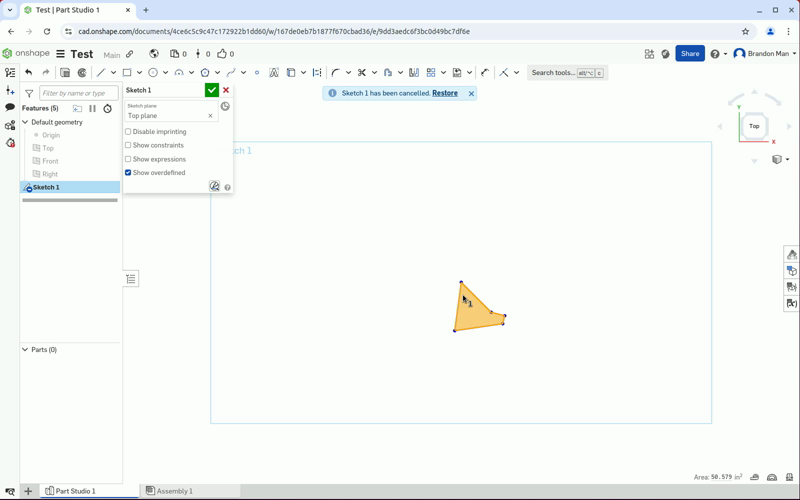
mouse_move(73, 352)
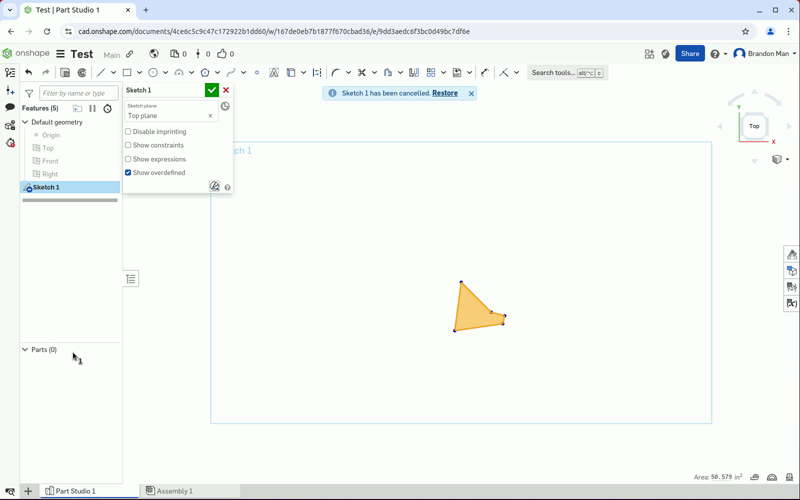
key(shift+y)
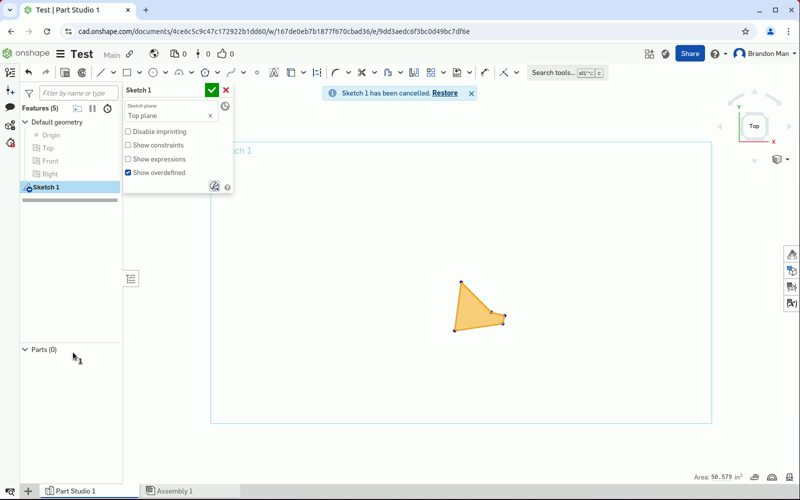
key(shift+e)
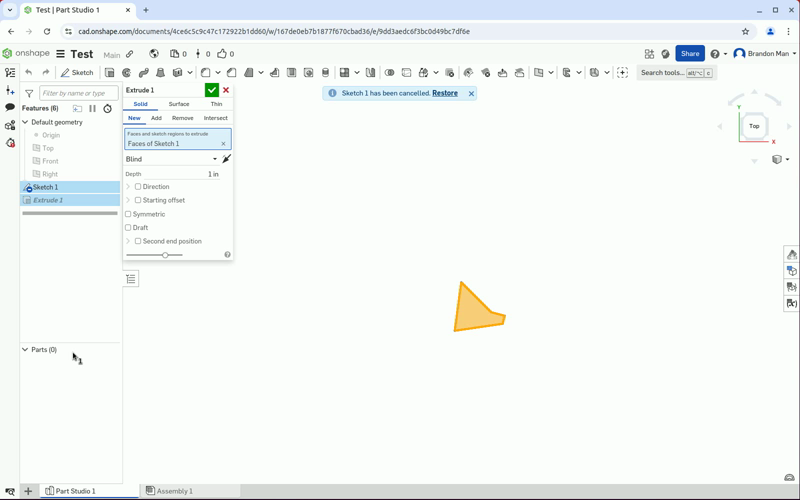
mouse_move(143, 106)
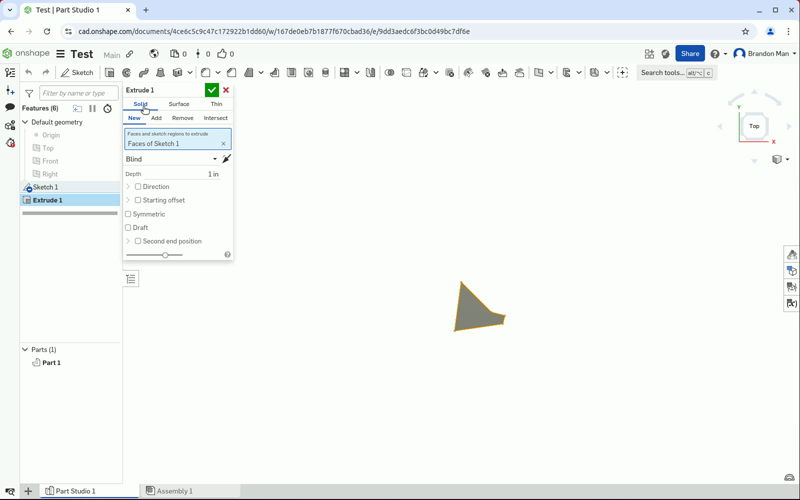
click(143, 106)
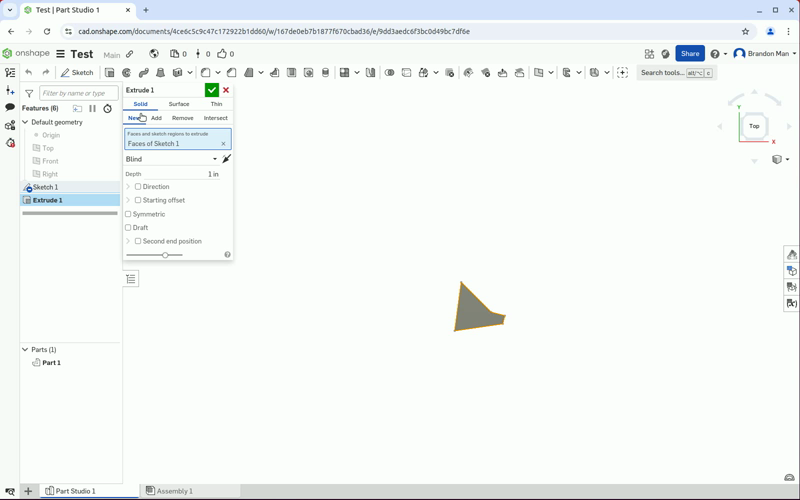
mouse_move(137, 120)
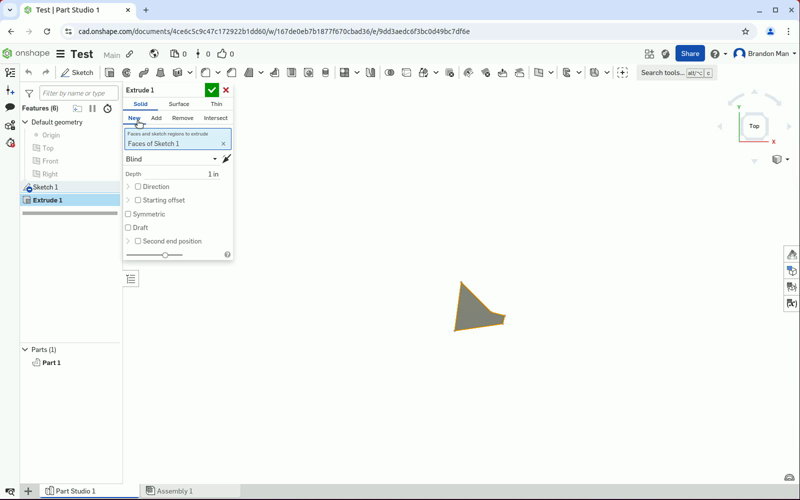
click(137, 120)
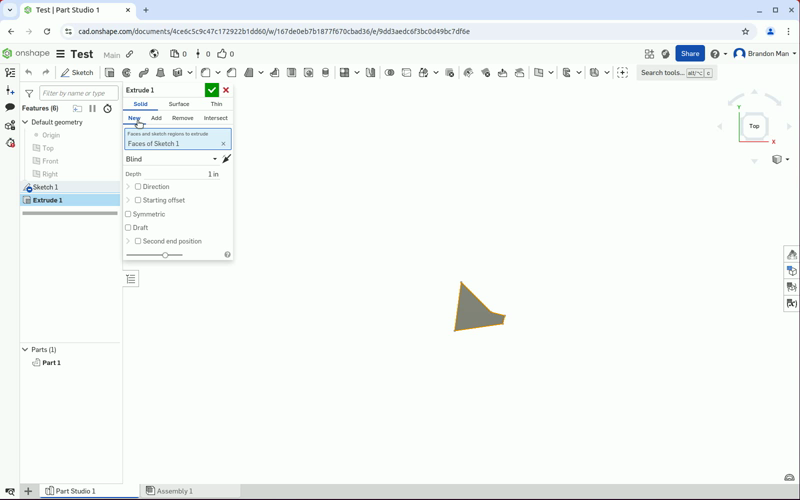
key(tab, 4)
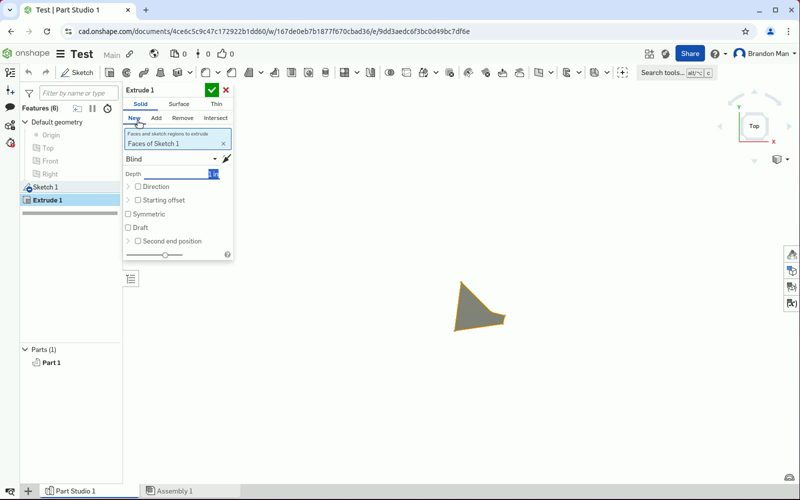
text(-0.241)
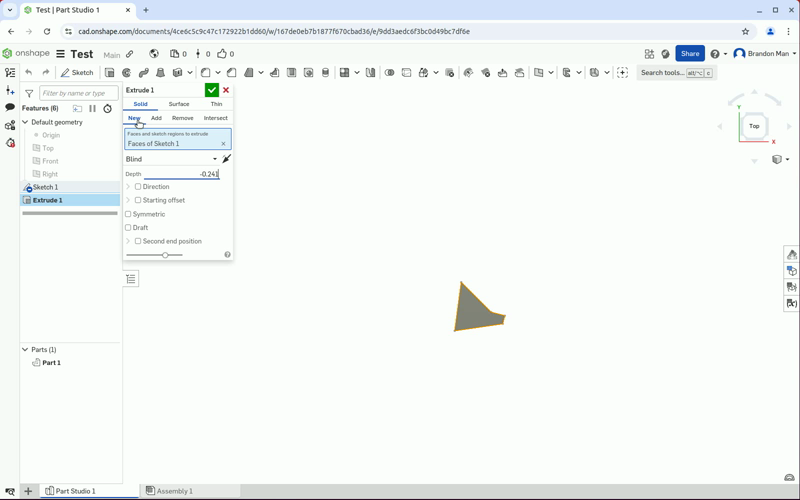
key(enter)
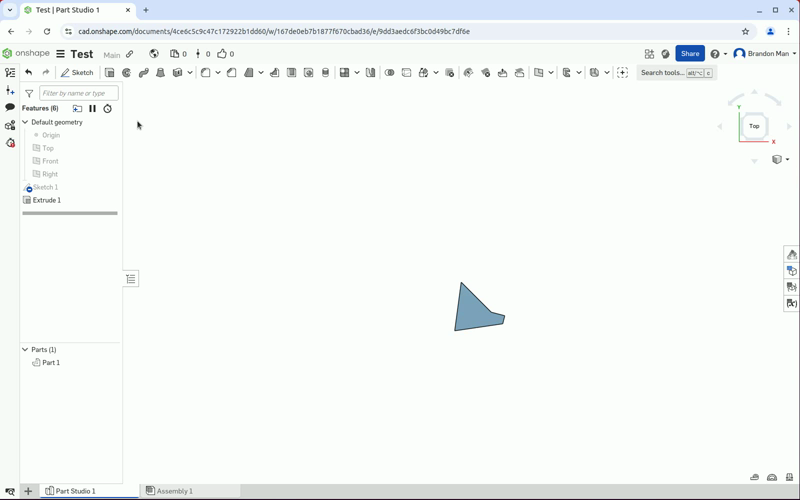
key(shift+h)
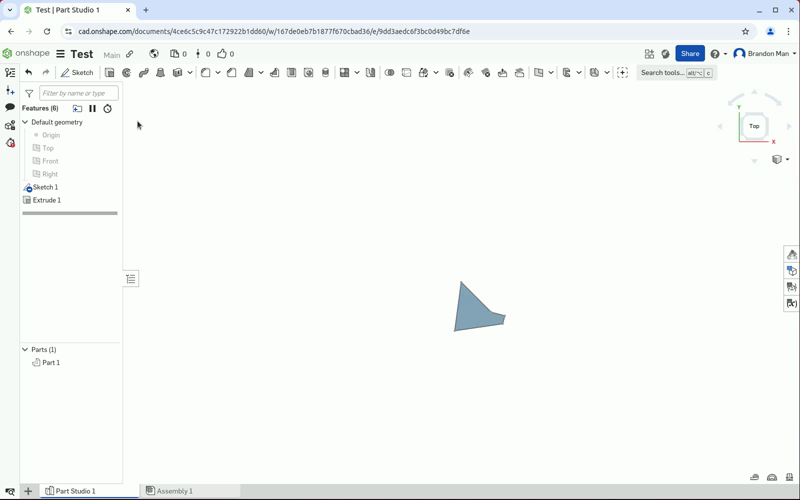
key(shift+h)
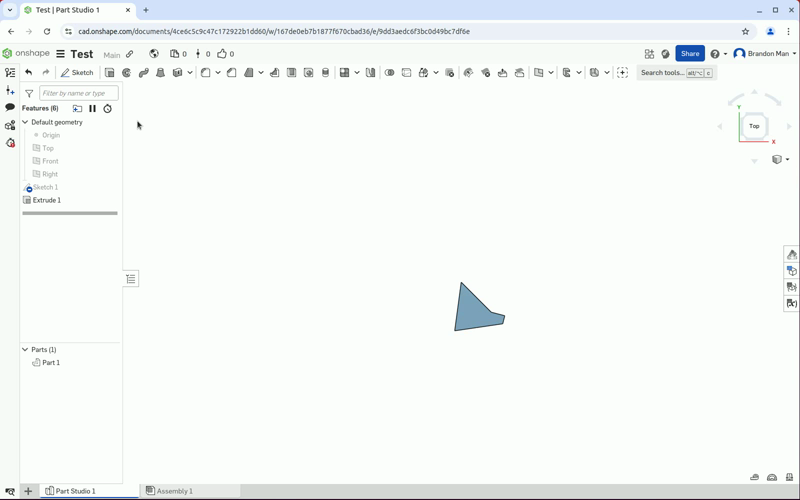
mouse_move(73, 189)
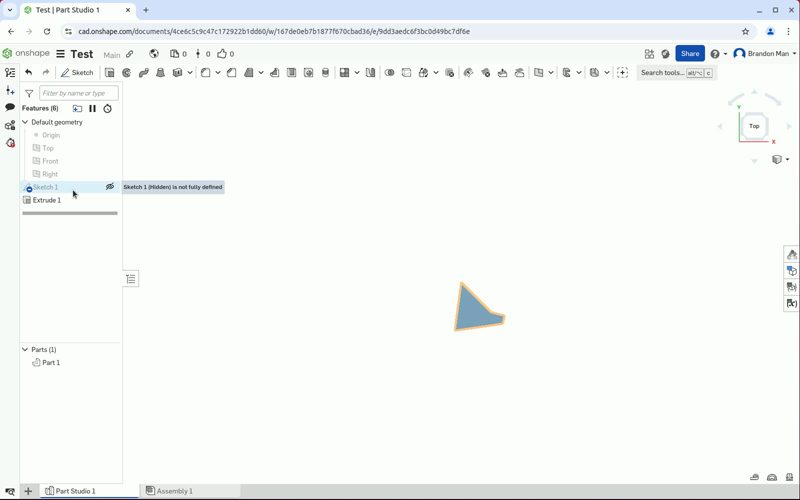
click(73, 189)
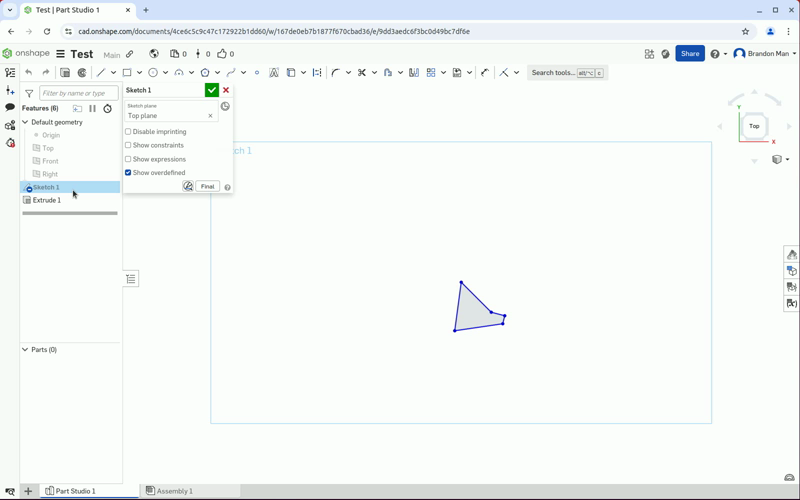
mouse_move(229, 92)
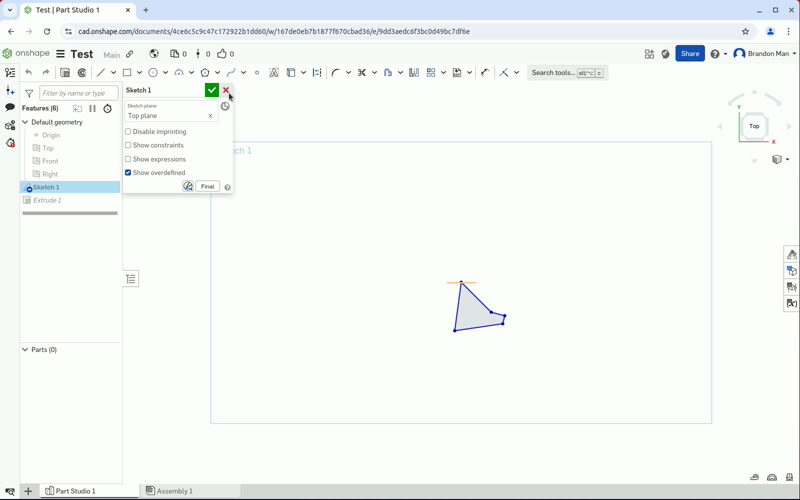
click(229, 92)
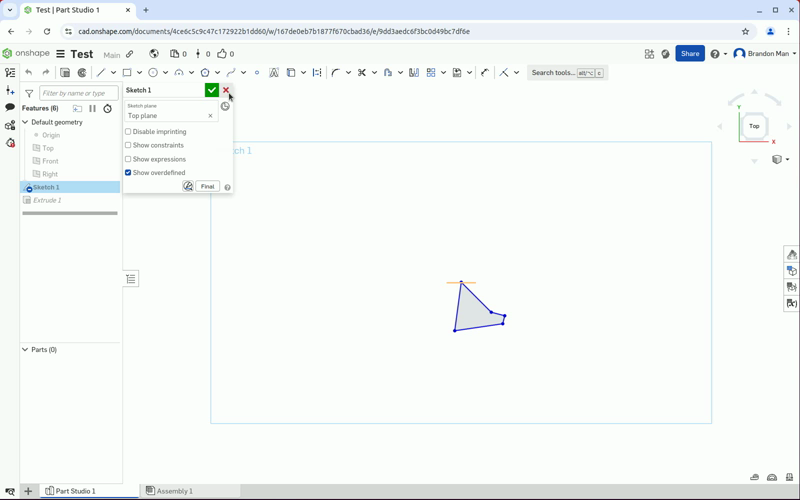
key(shift+s)
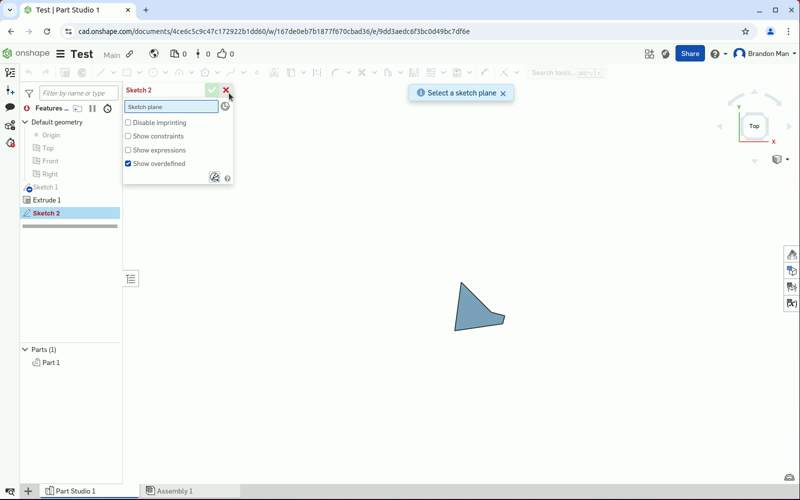
mouse_move(73, 150)
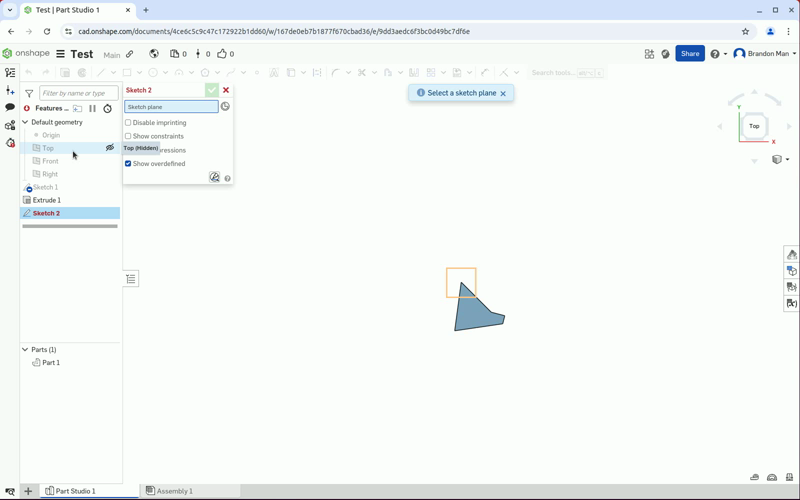
click(73, 150)
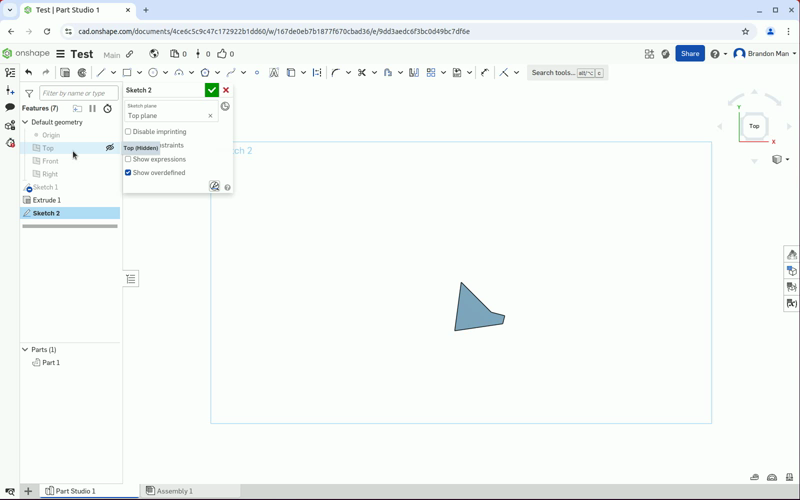
mouse_move(73, 352)
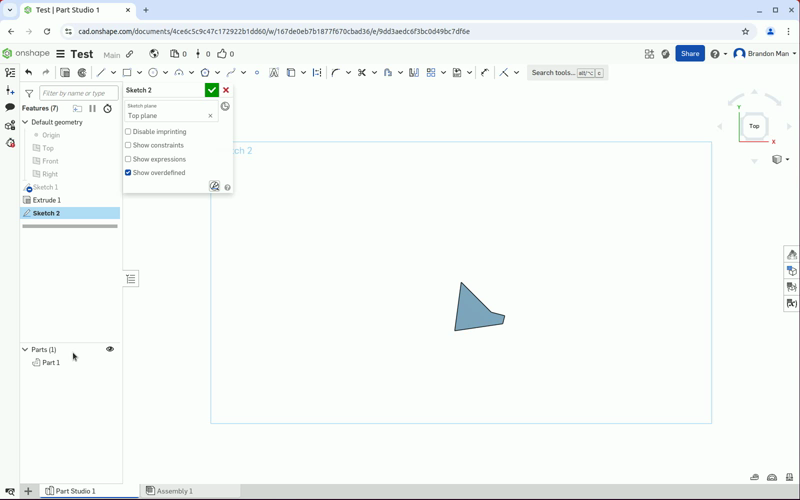
key(y)
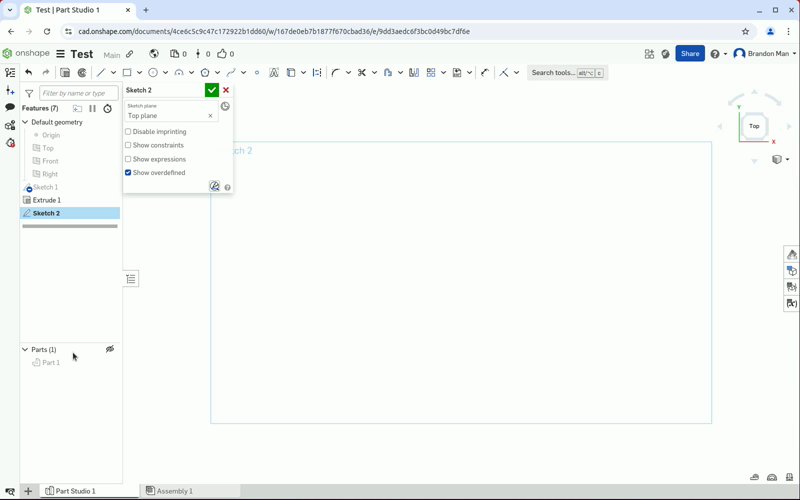
key(l)
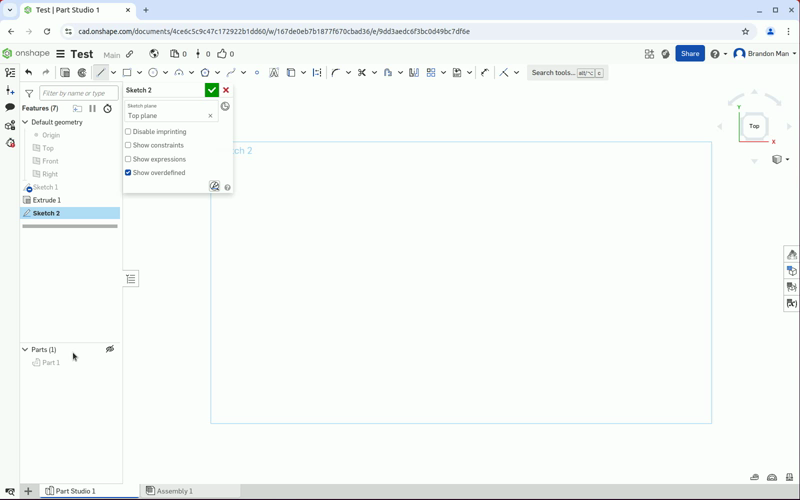
key_down(shift)
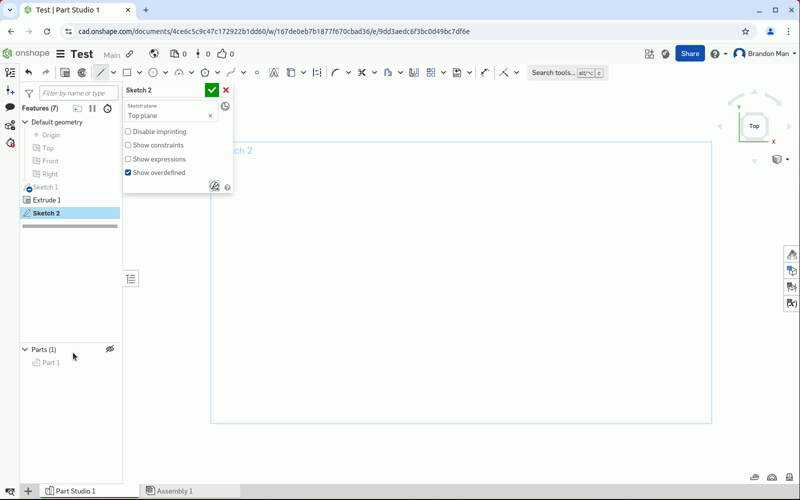
mouse_move(453, 334)
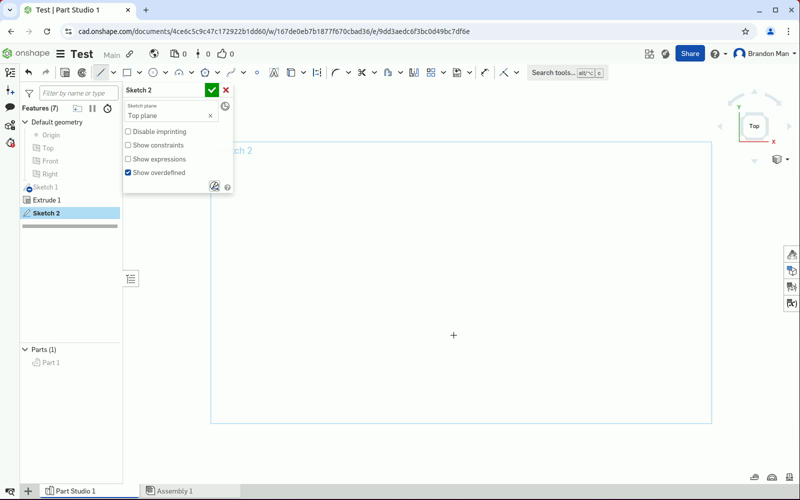
click(453, 334)
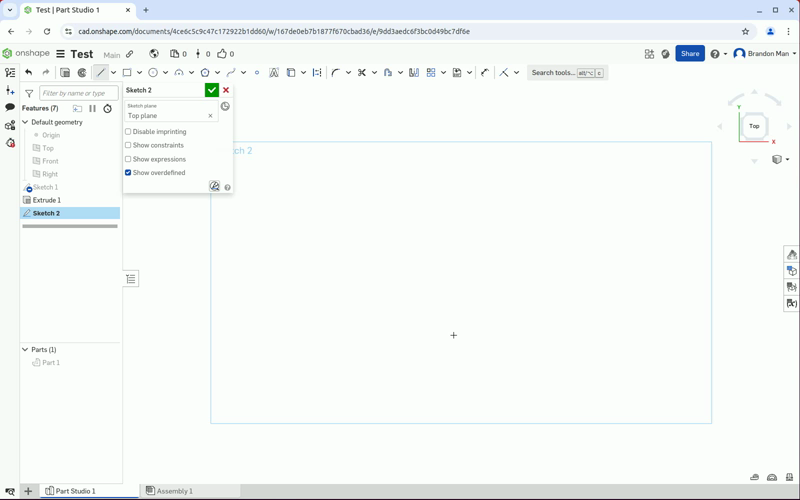
key_up(shift)
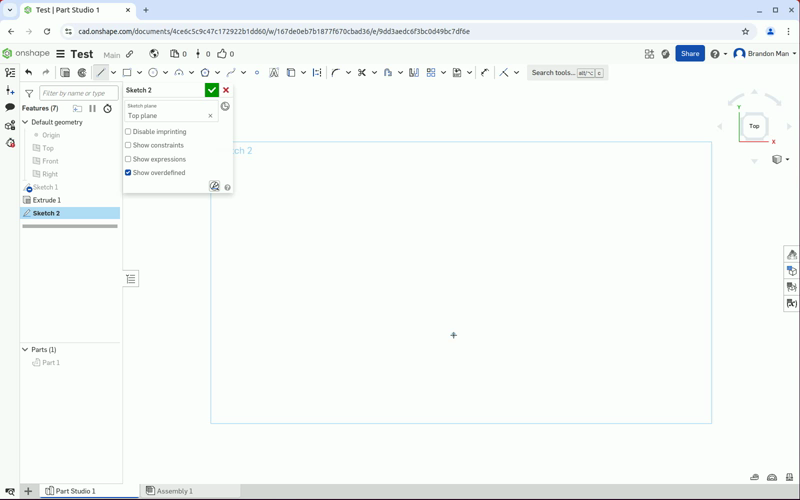
key_down(shift)
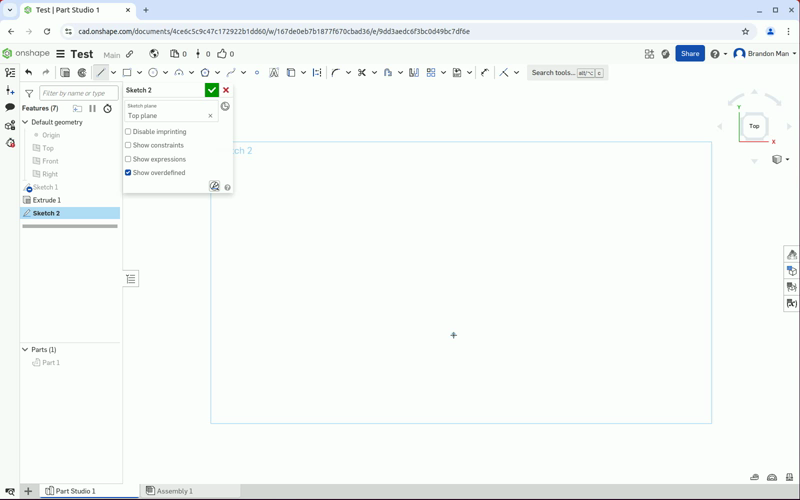
mouse_move(483, 334)
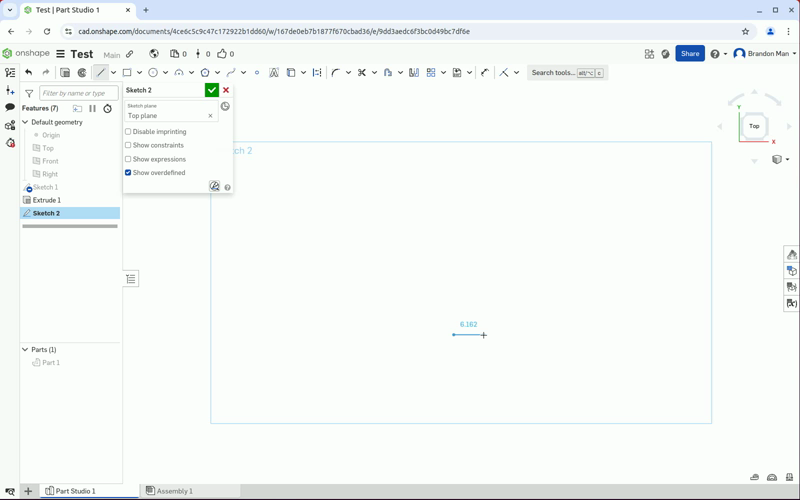
mouse_move(501, 327)
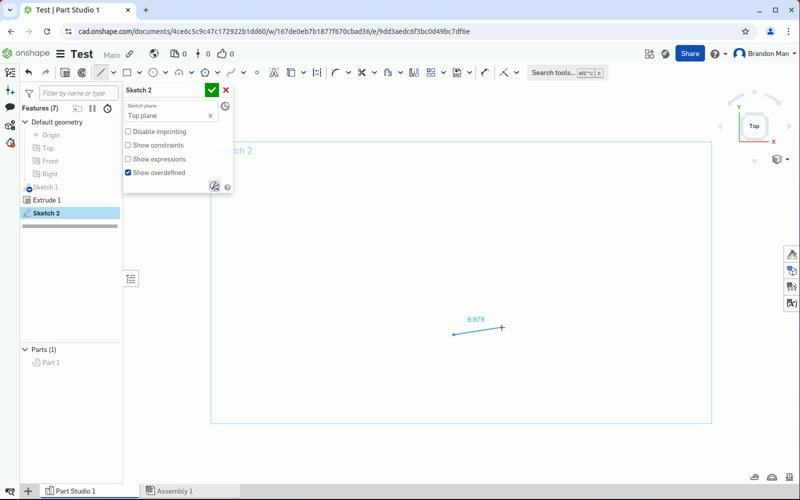
click(501, 327)
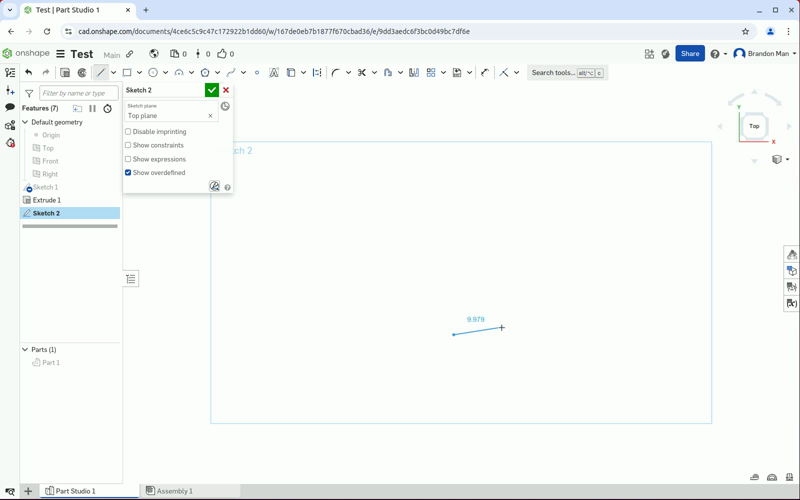
key_up(shift)
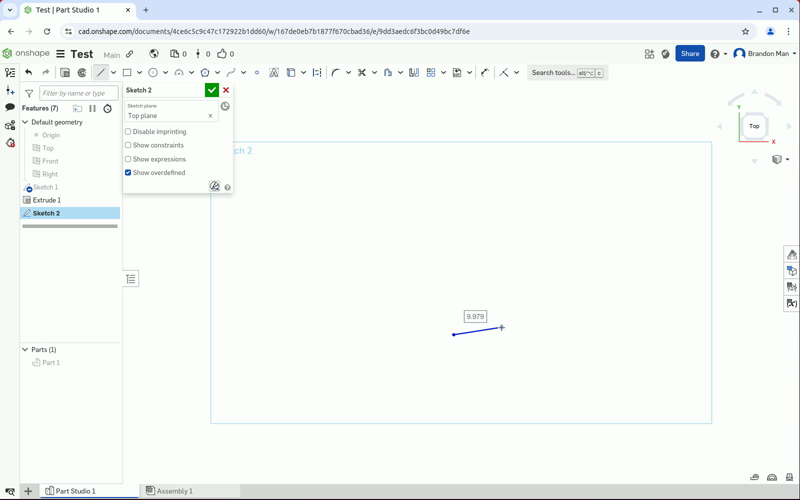
key_down(shift)
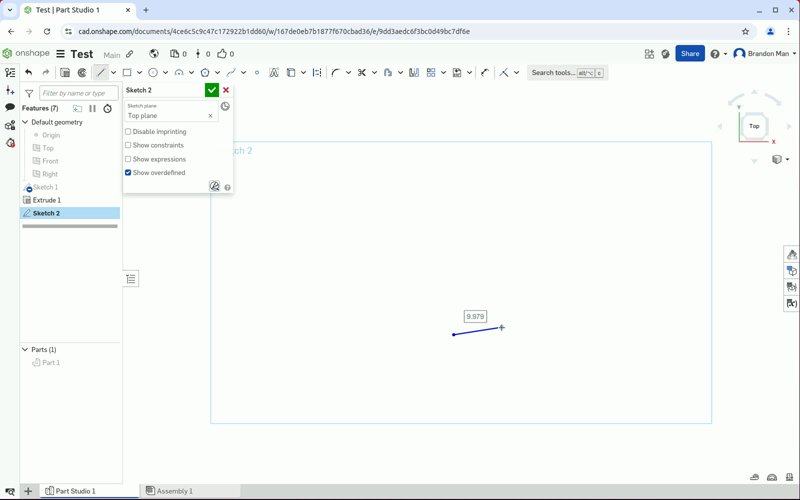
mouse_move(531, 327)
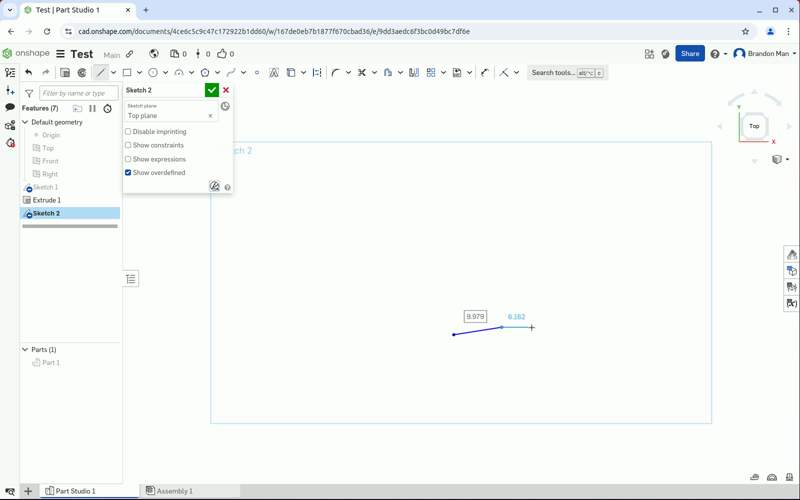
mouse_move(502, 324)
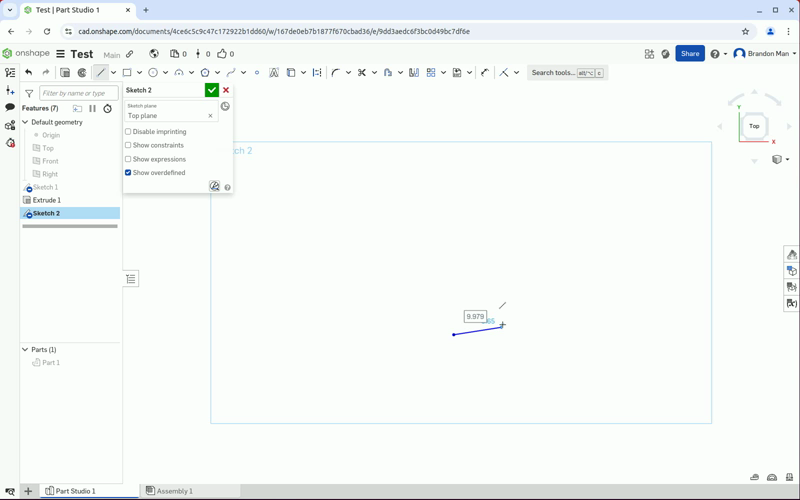
scroll(6)
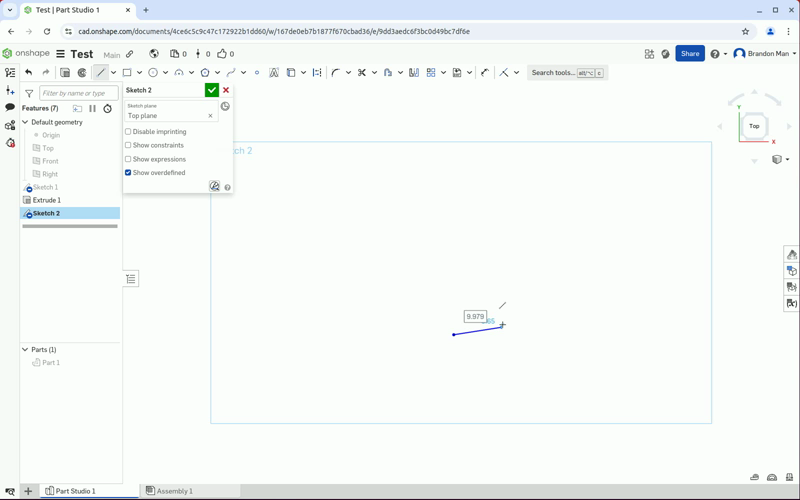
scroll(6)
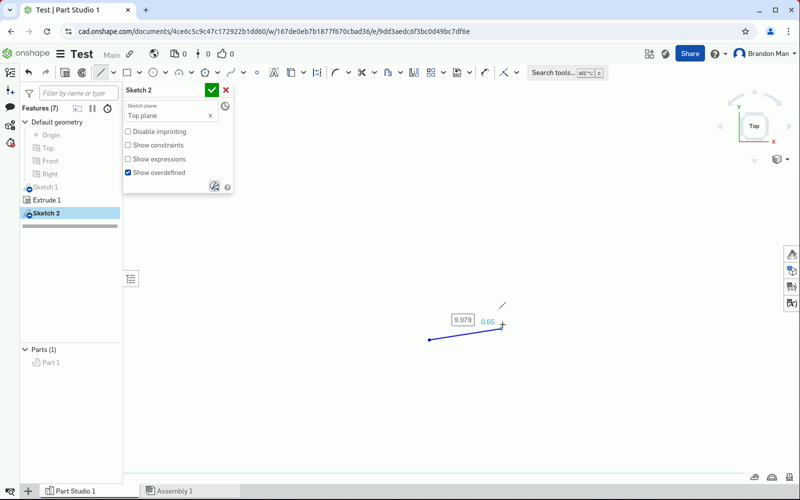
scroll(6)
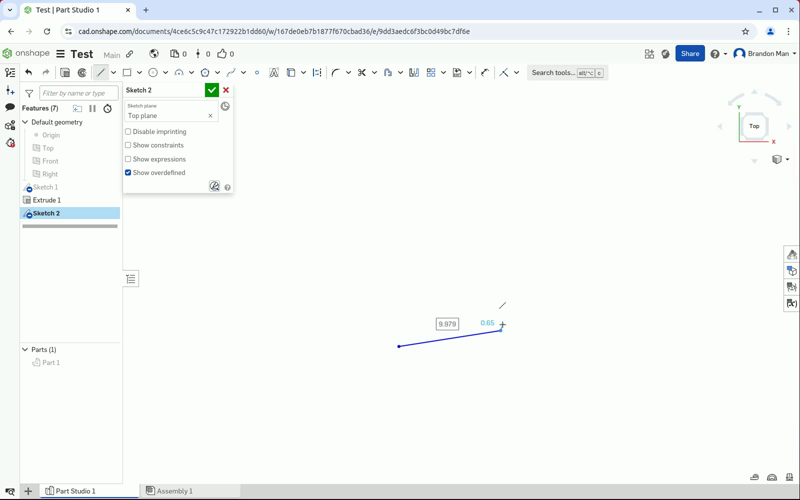
scroll(6)
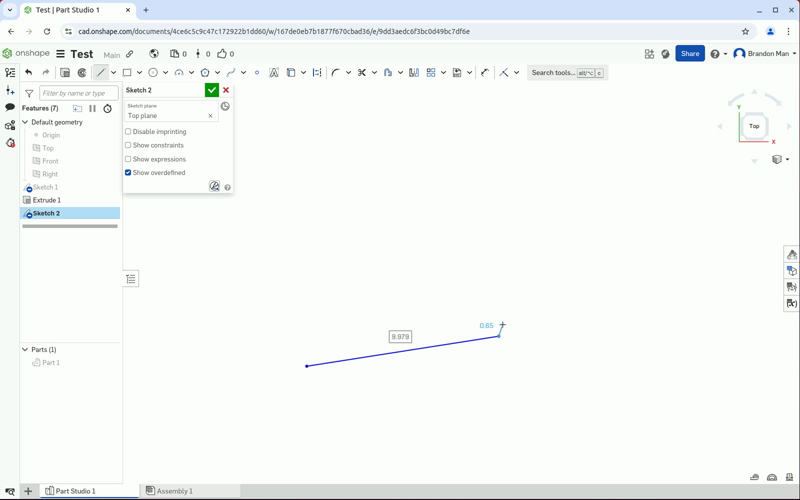
scroll(6)
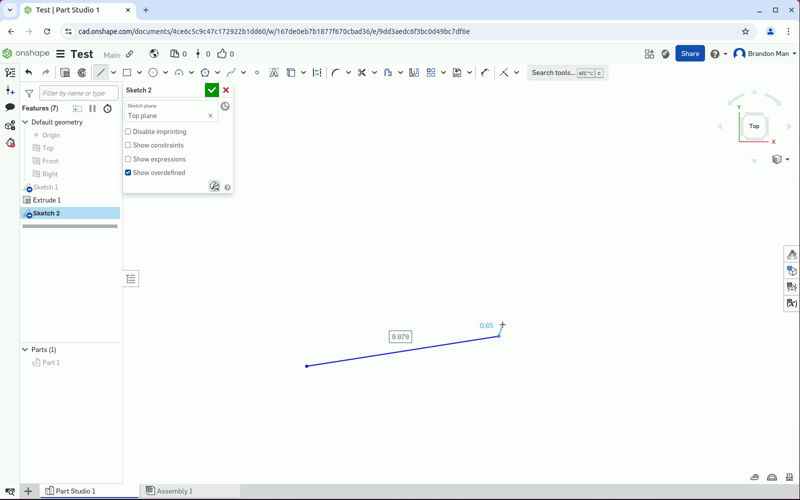
scroll(6)
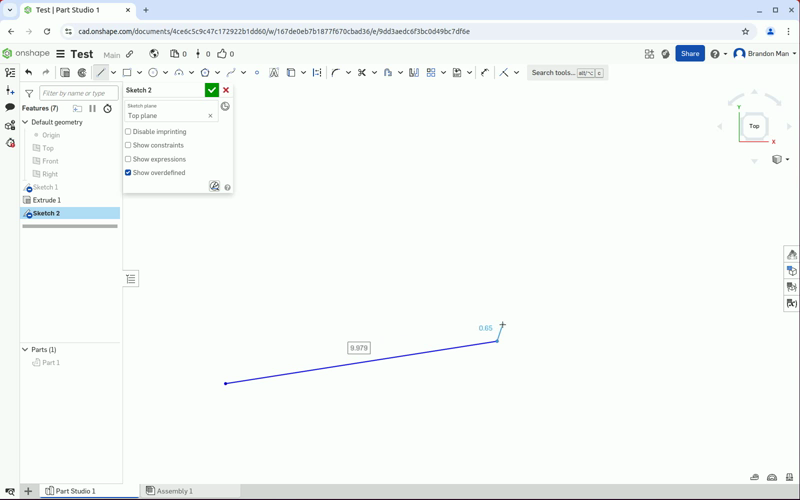
scroll(6)
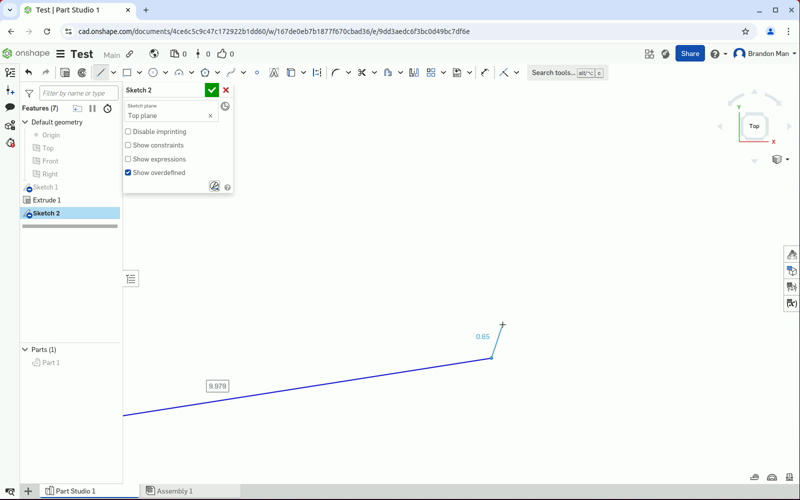
click(502, 324)
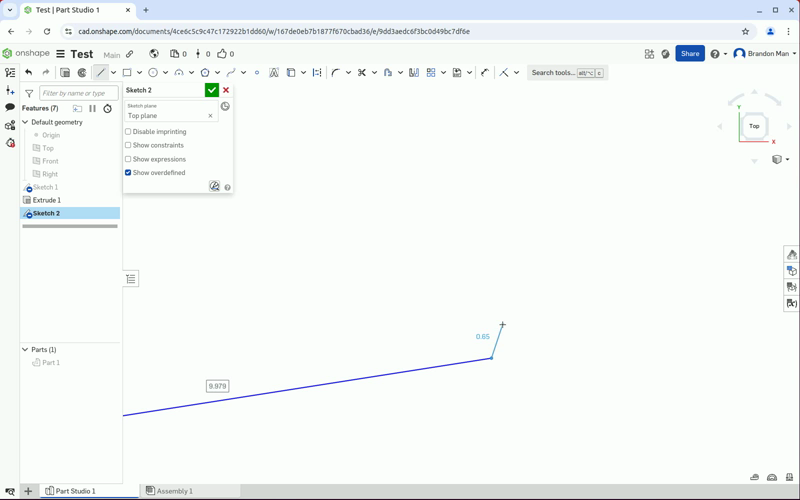
scroll(-6)
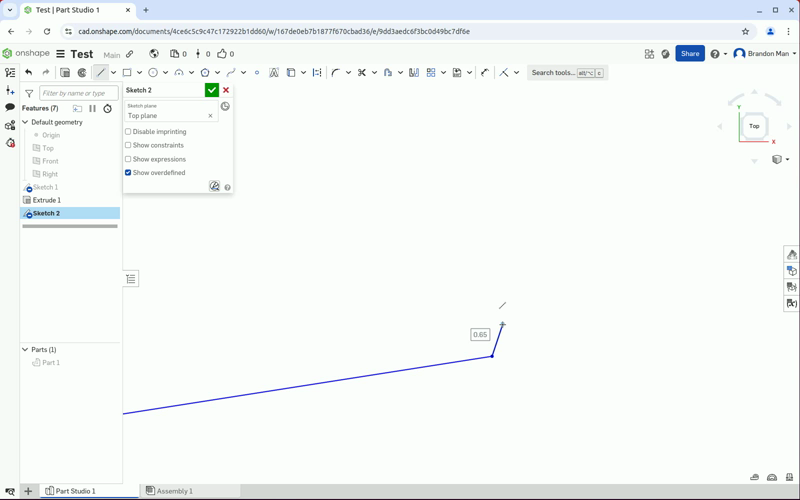
scroll(-6)
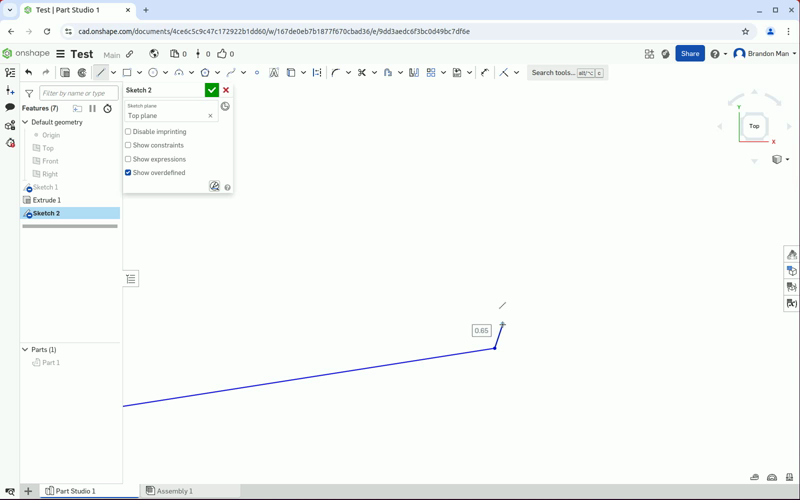
scroll(-6)
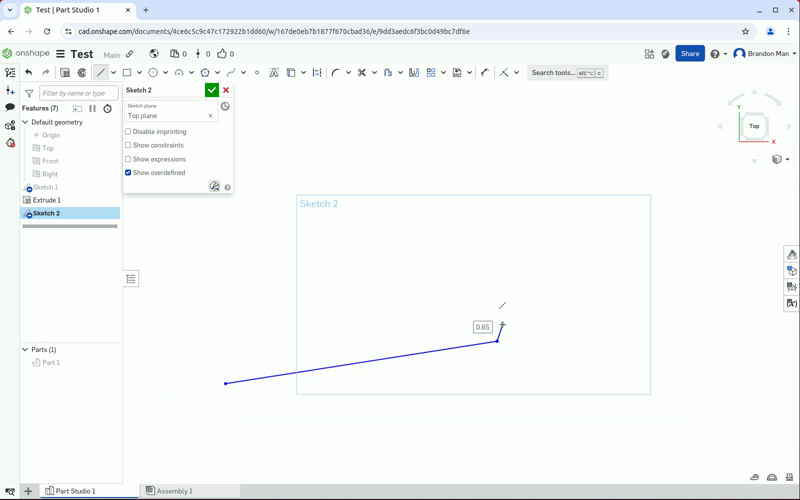
scroll(-6)
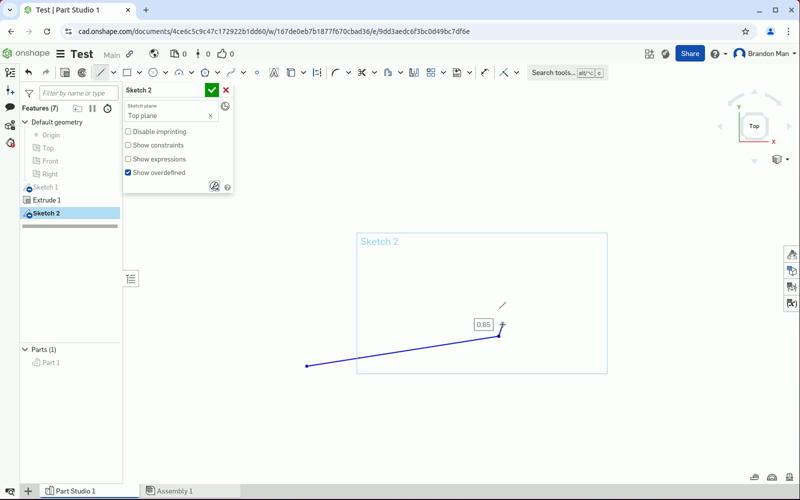
scroll(-6)
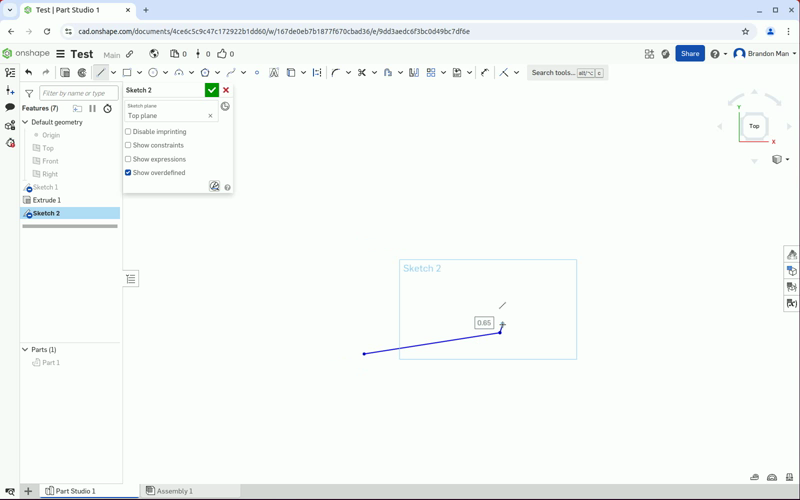
scroll(-6)
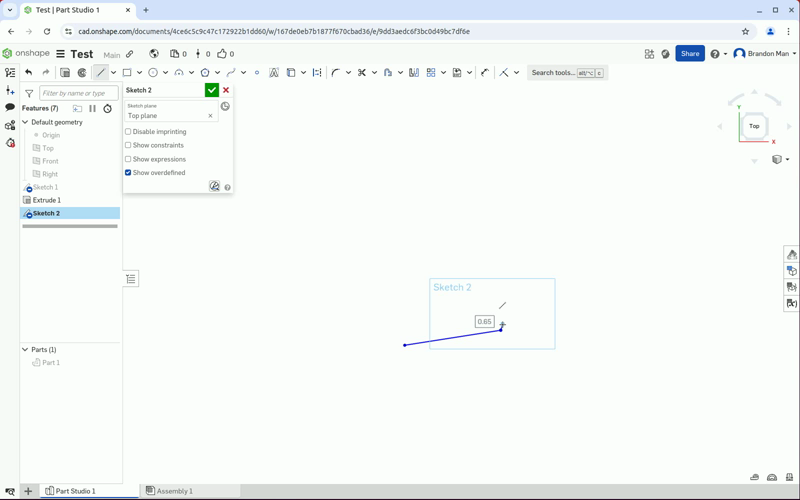
scroll(-6)
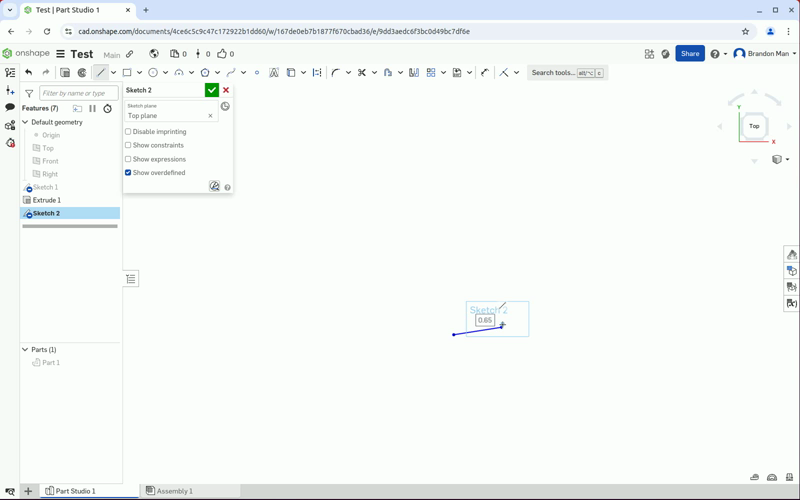
key_up(shift)
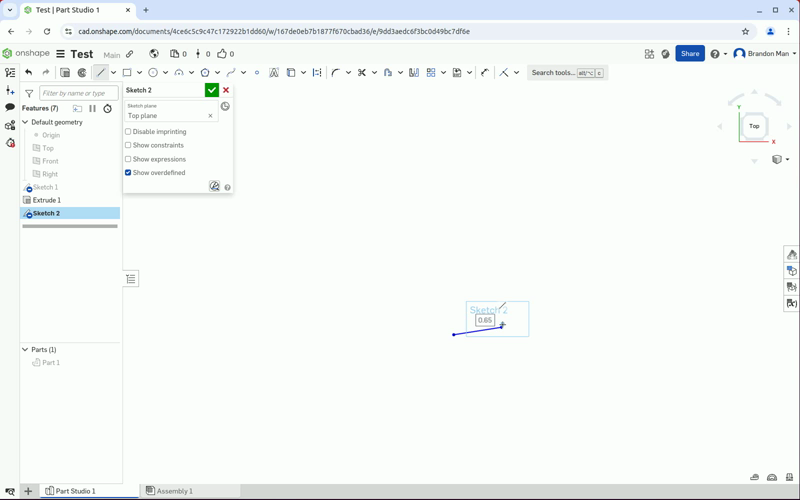
key_down(shift)
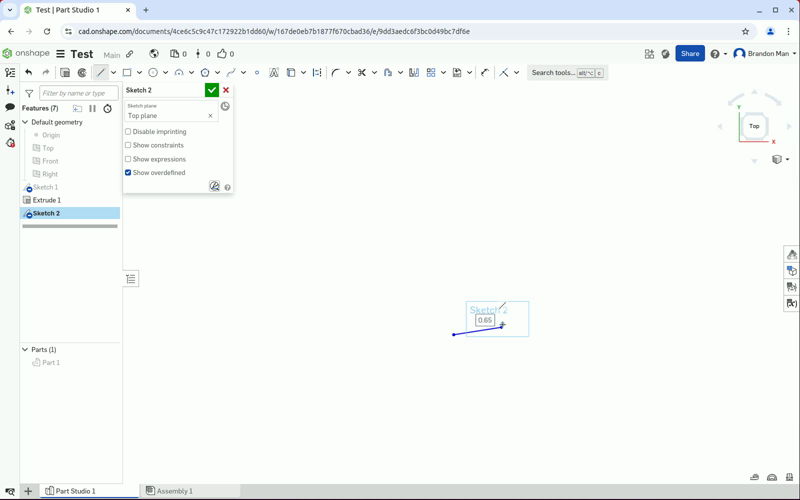
mouse_move(532, 324)
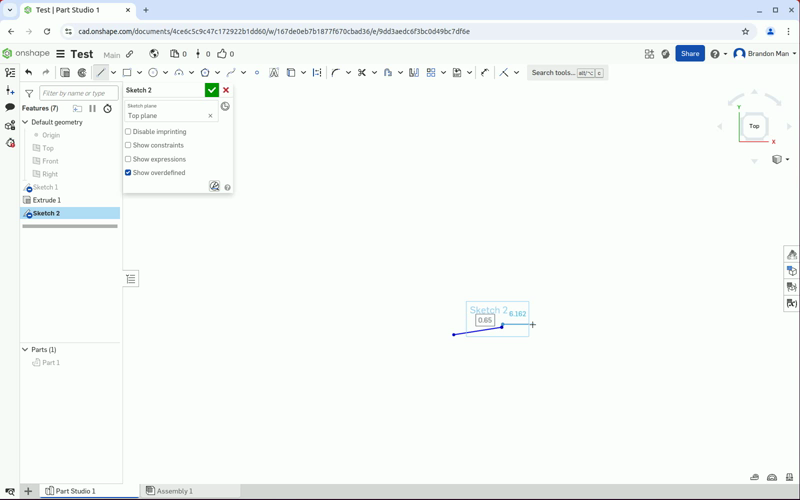
mouse_move(454, 331)
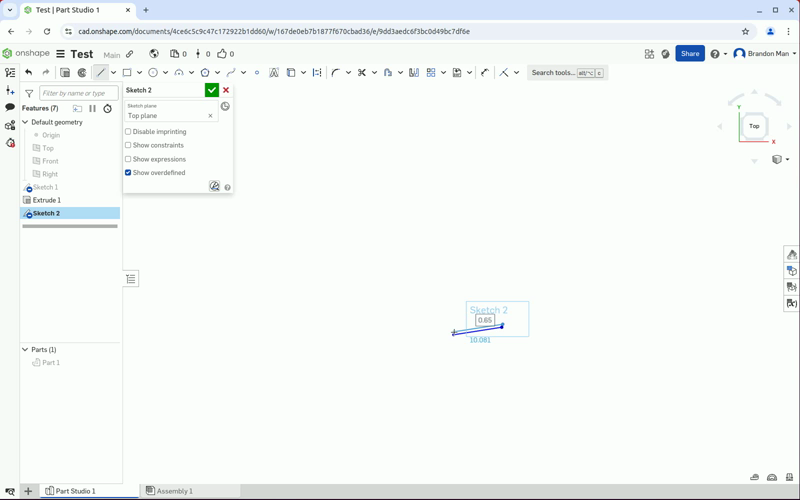
scroll(6)
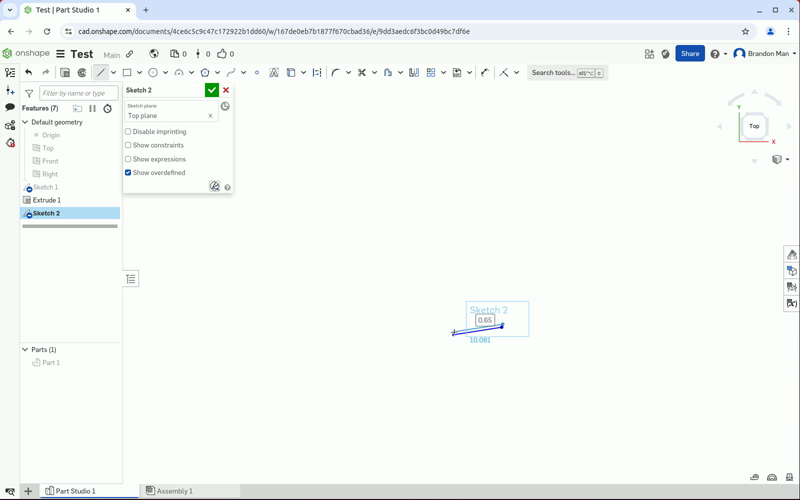
scroll(6)
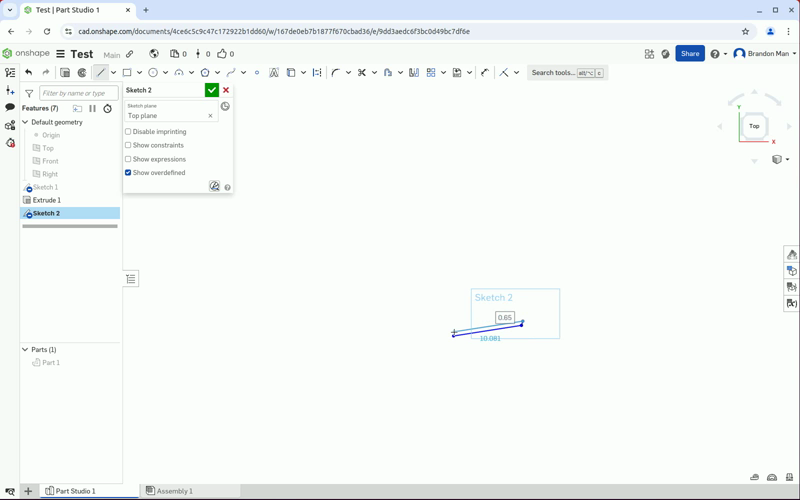
scroll(6)
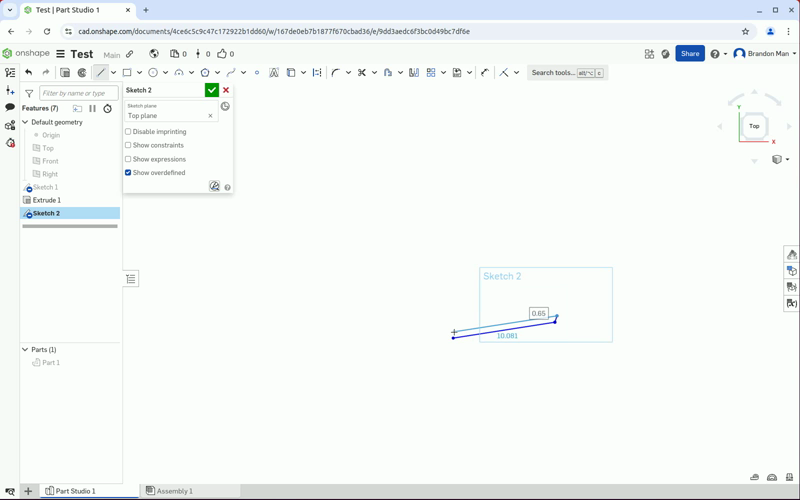
scroll(6)
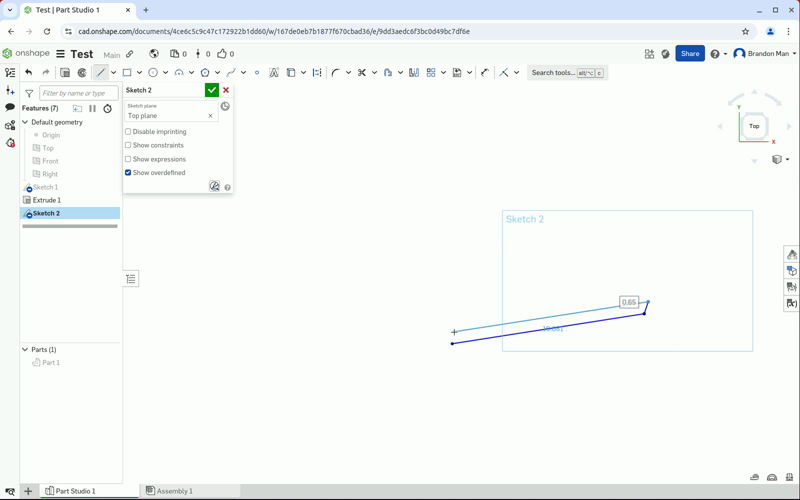
scroll(6)
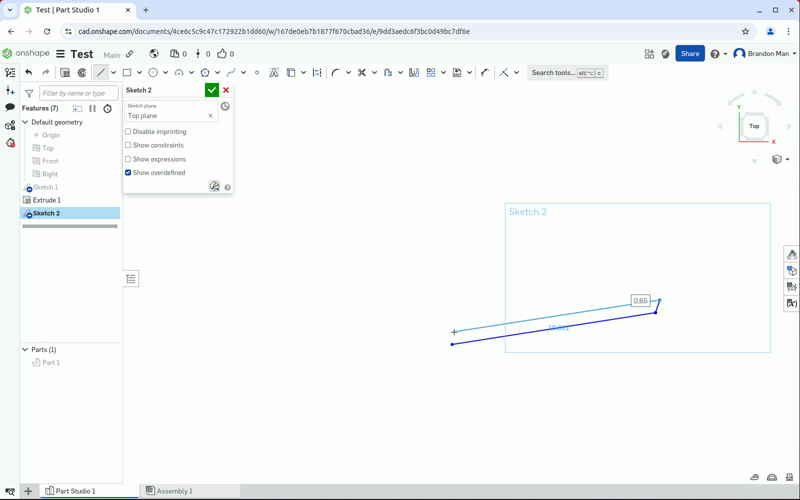
scroll(6)
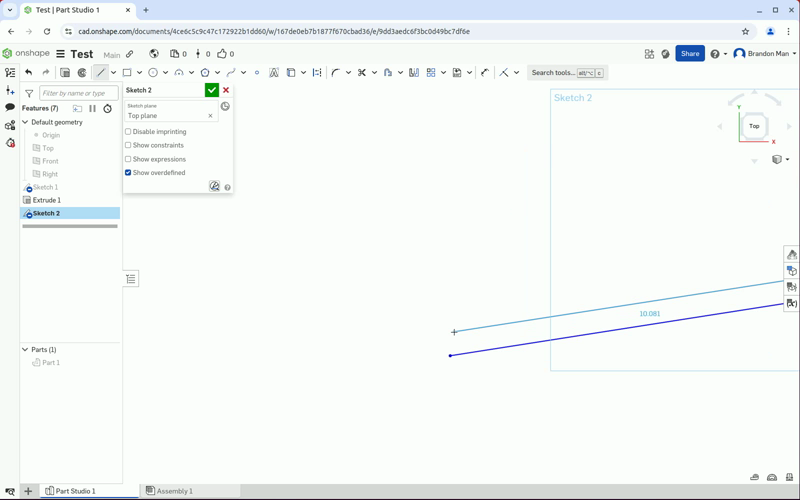
scroll(6)
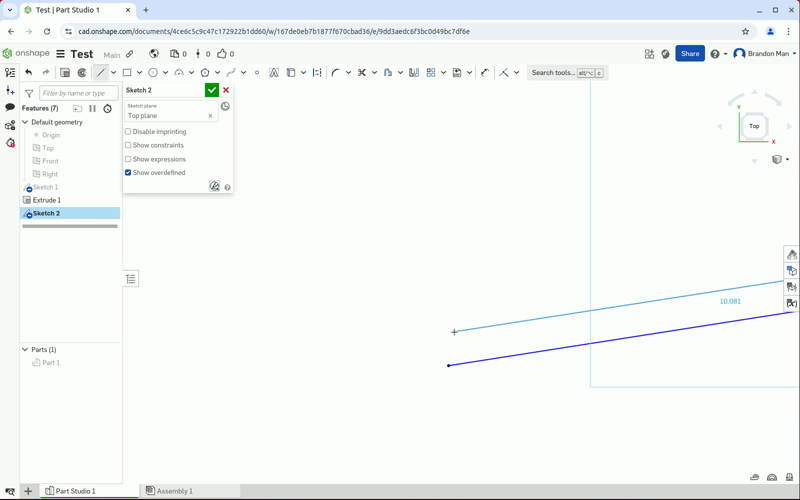
click(454, 331)
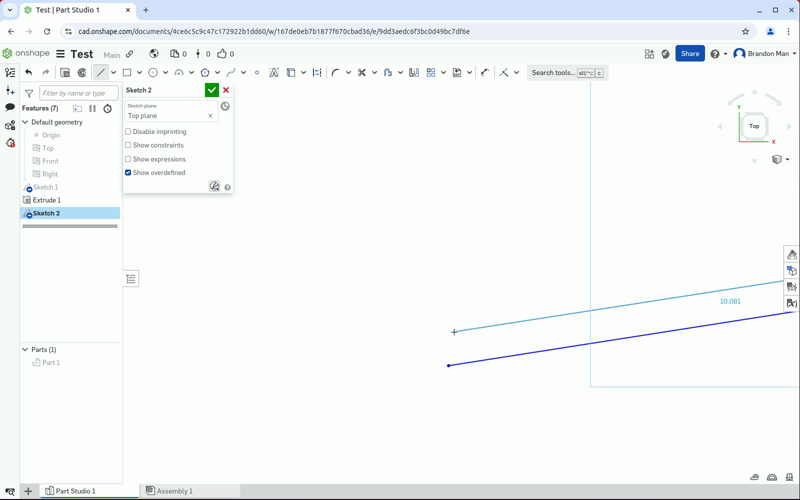
scroll(-6)
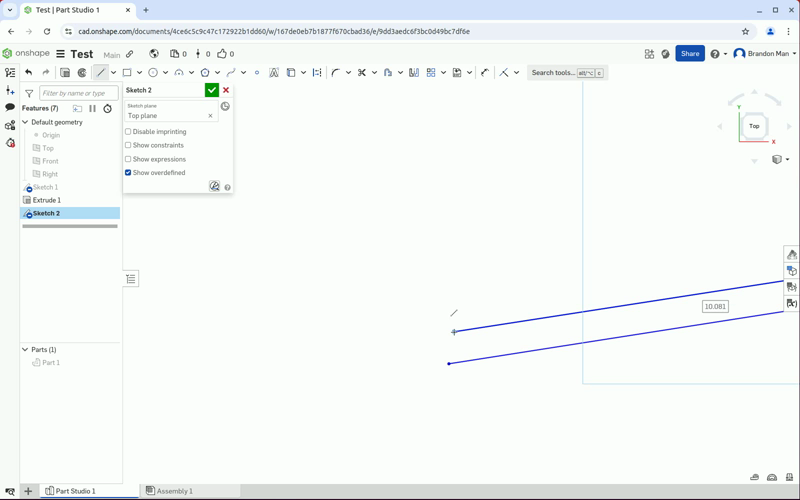
scroll(-6)
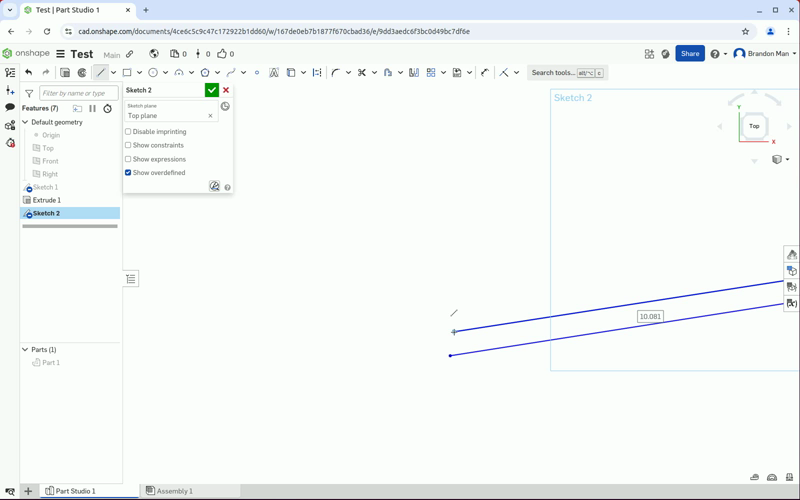
scroll(-6)
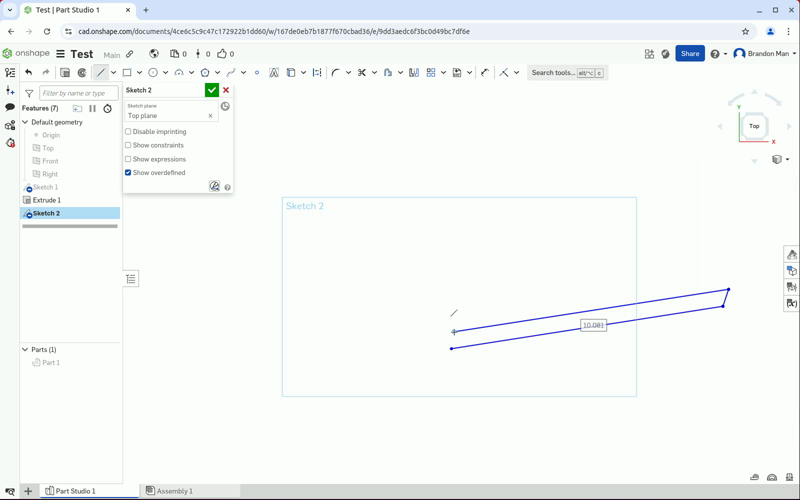
scroll(-6)
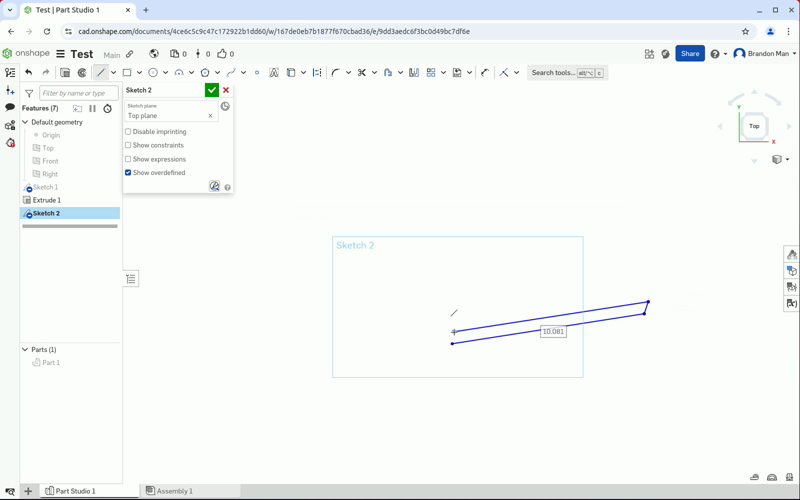
scroll(-6)
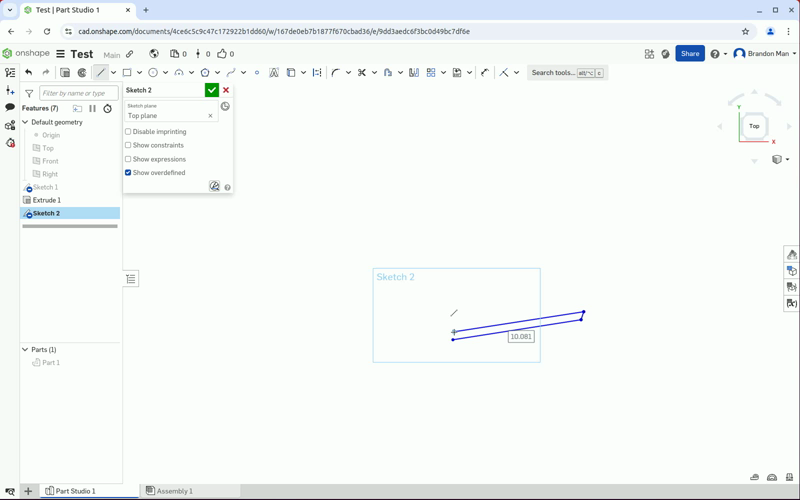
scroll(-6)
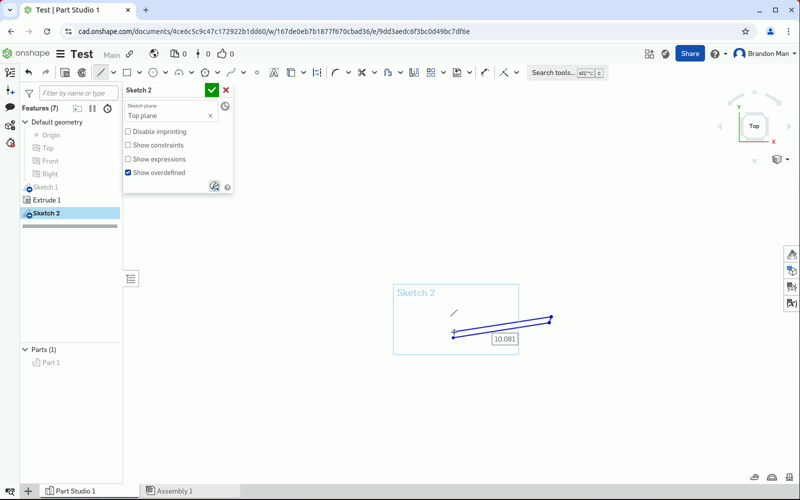
scroll(-6)
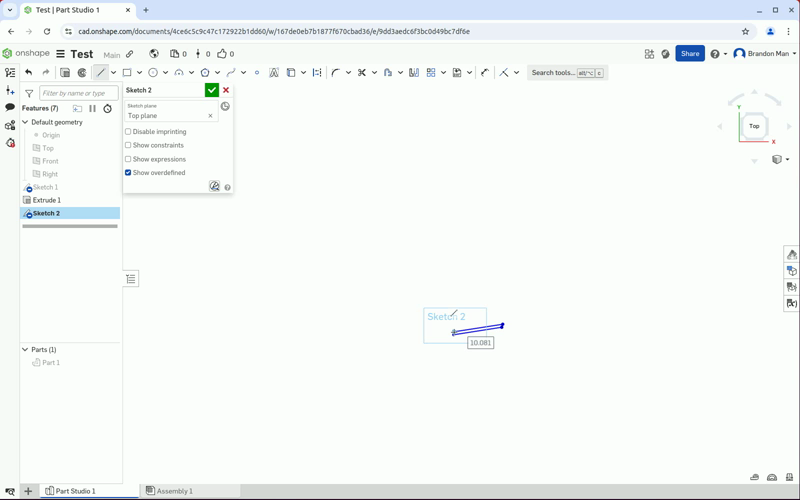
key_up(shift)
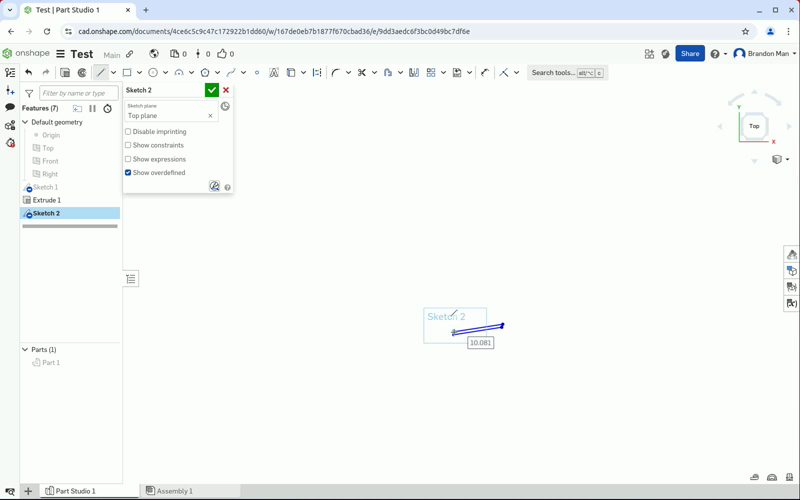
mouse_move(484, 331)
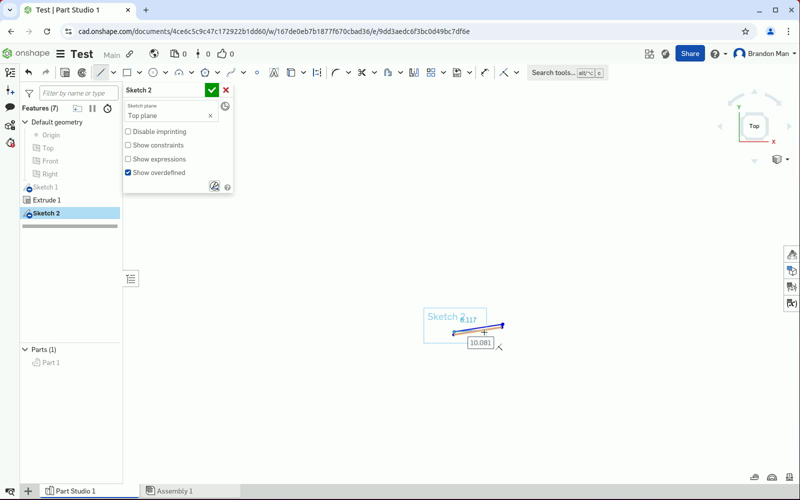
key_down(shift)
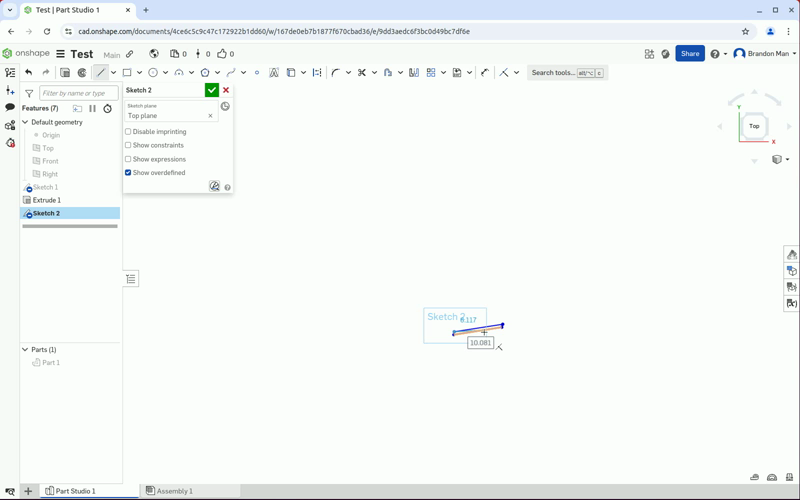
mouse_move(453, 334)
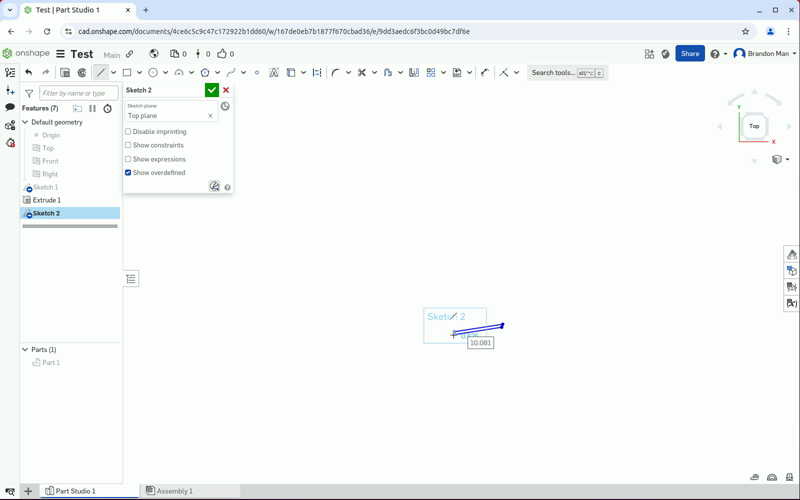
scroll(6)
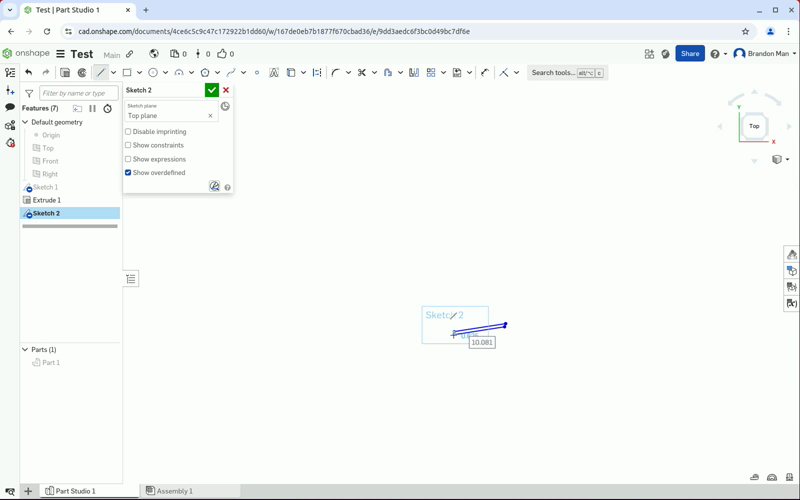
scroll(6)
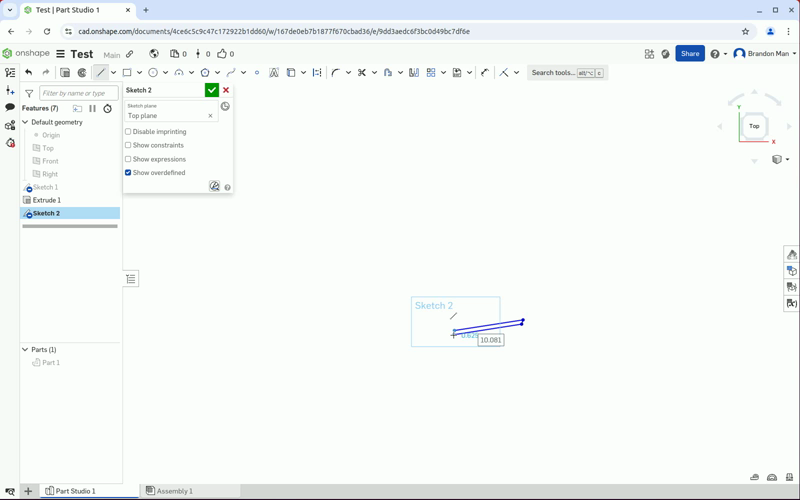
scroll(6)
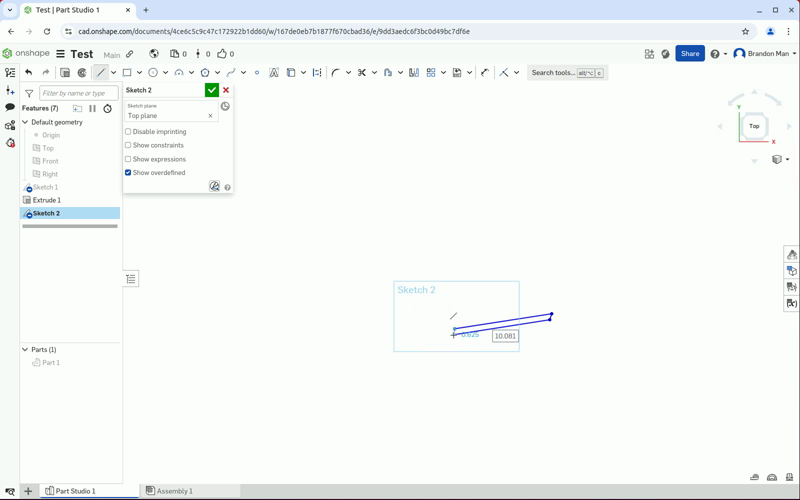
scroll(6)
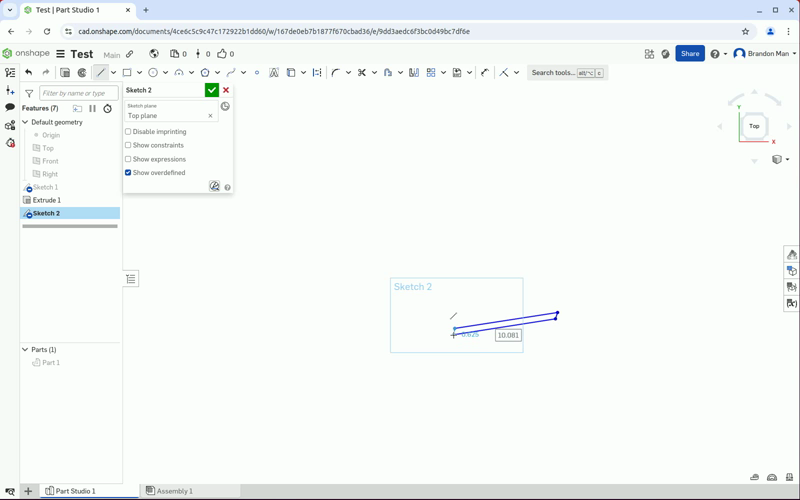
scroll(6)
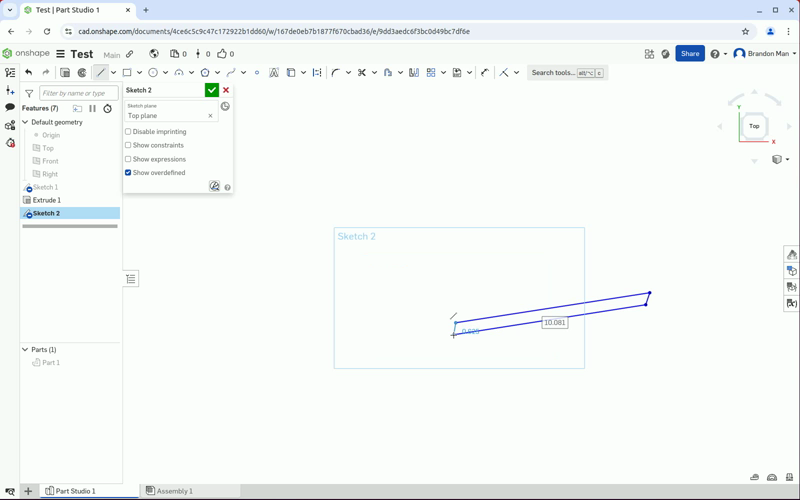
scroll(6)
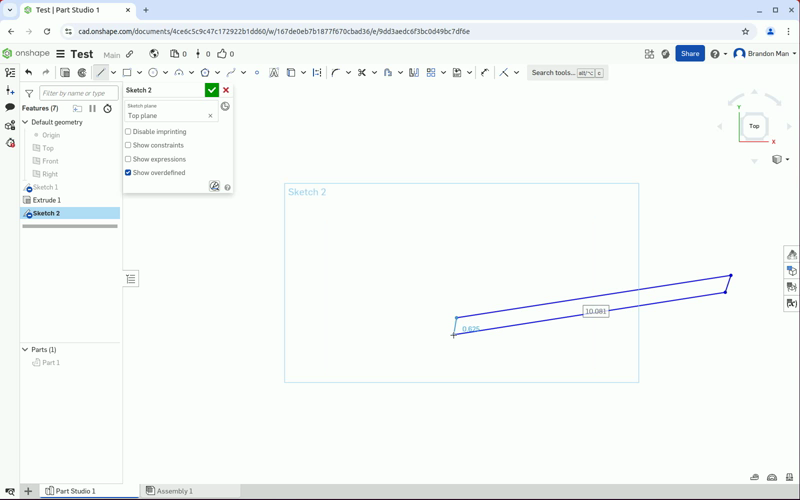
scroll(6)
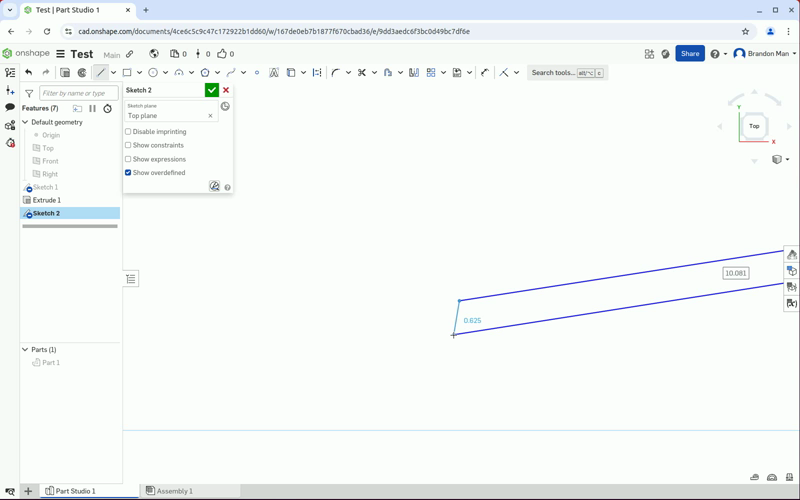
key_up(shift)
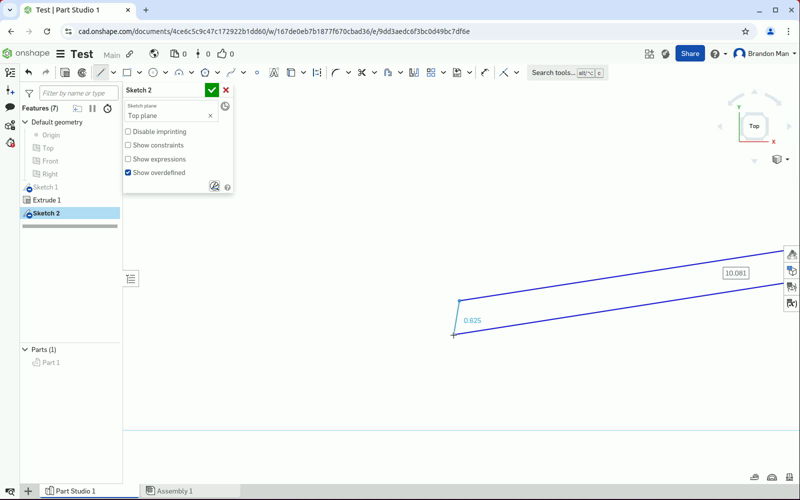
click(453, 334)
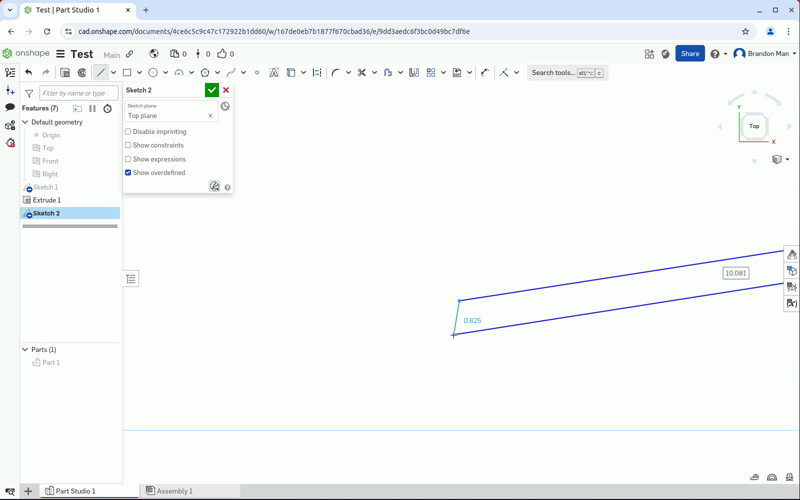
scroll(-6)
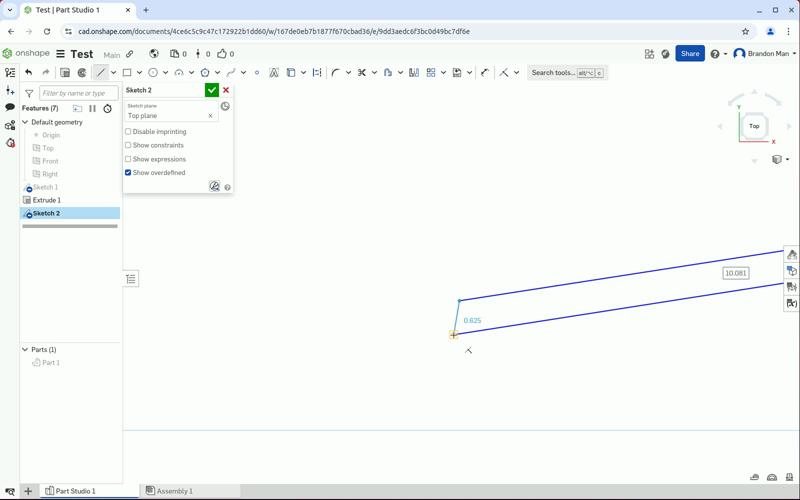
scroll(-6)
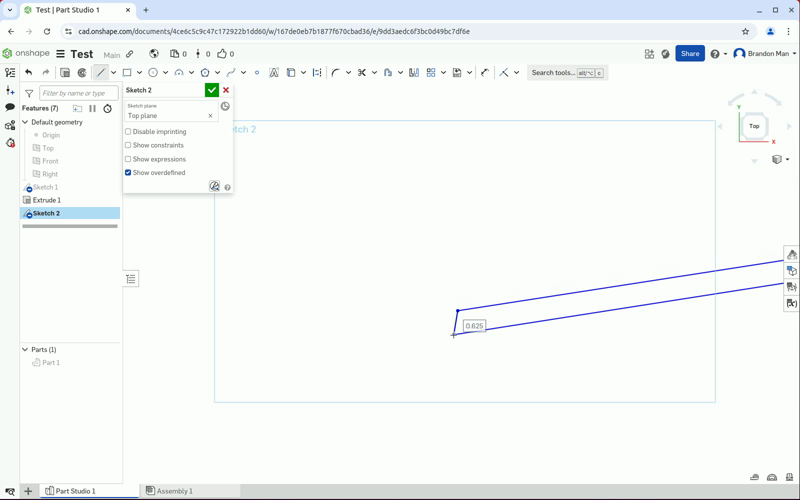
scroll(-6)
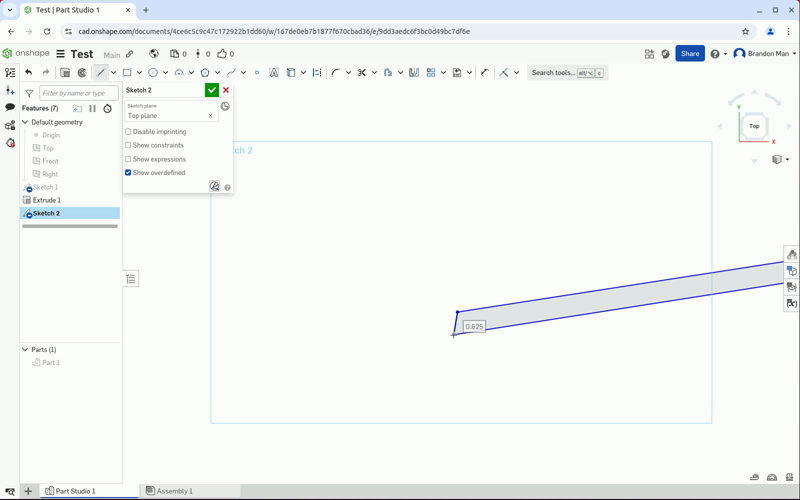
scroll(-6)
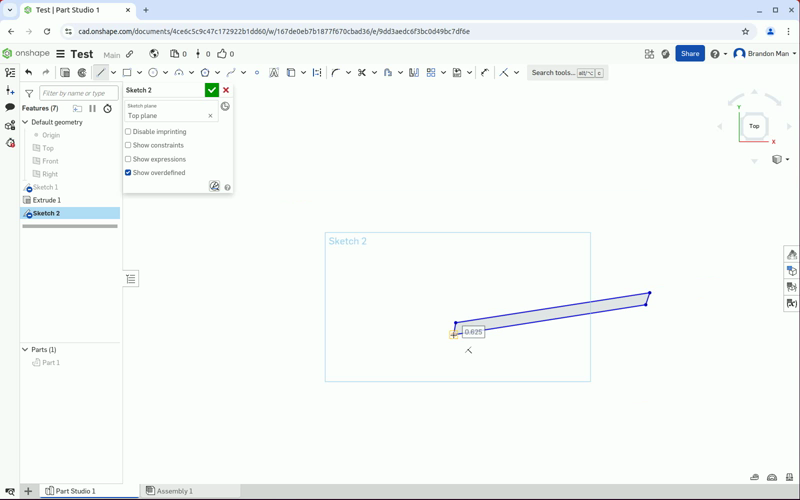
scroll(-6)
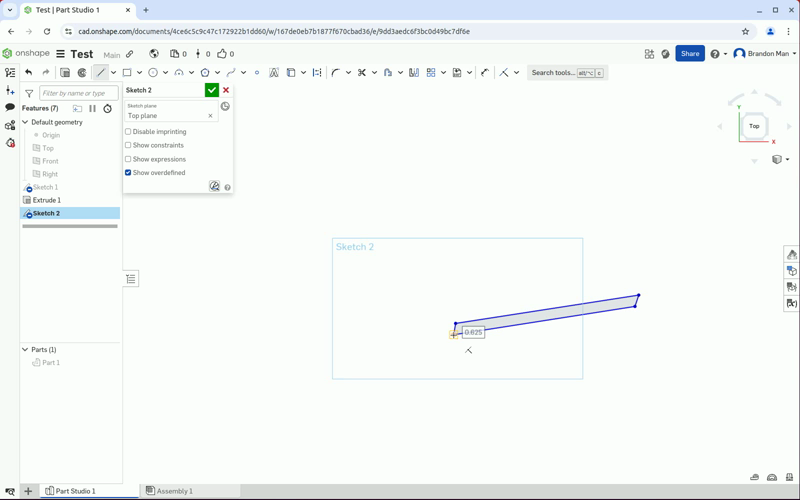
scroll(-6)
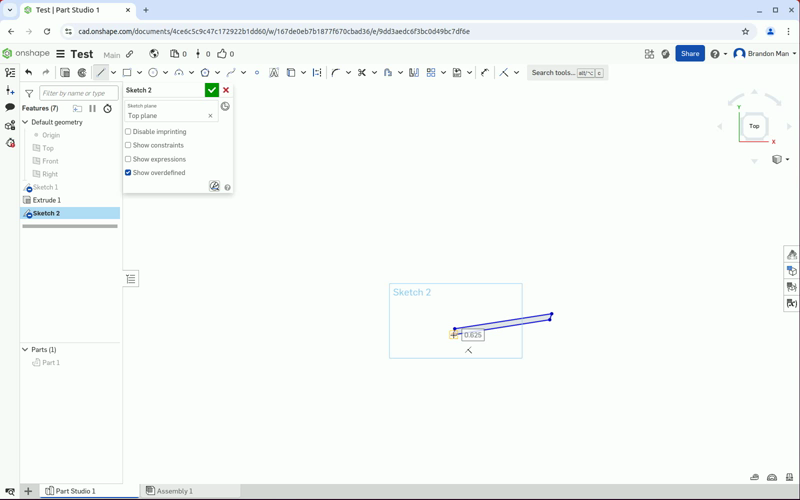
scroll(-6)
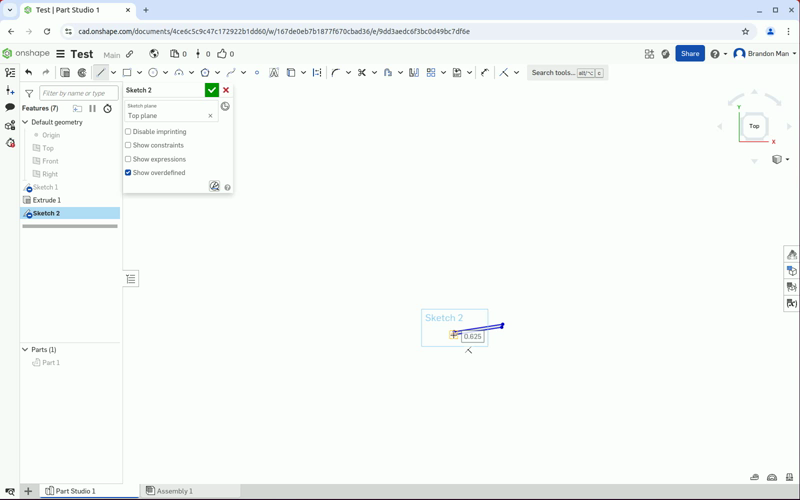
key(esc)
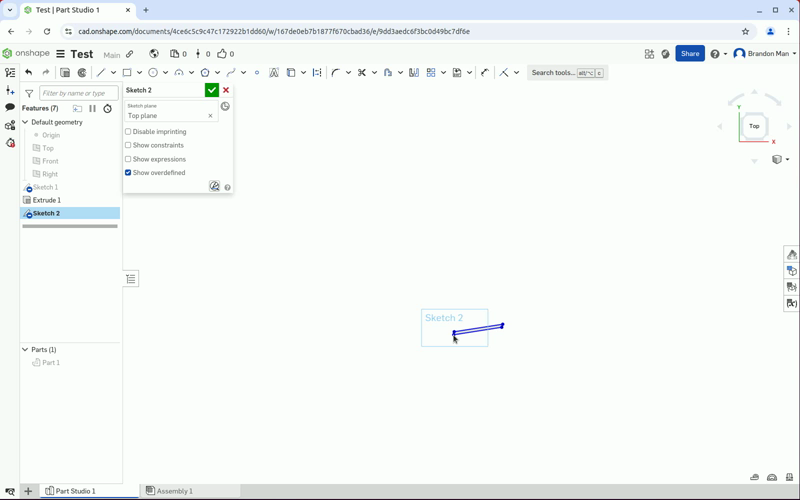
mouse_move(491, 327)
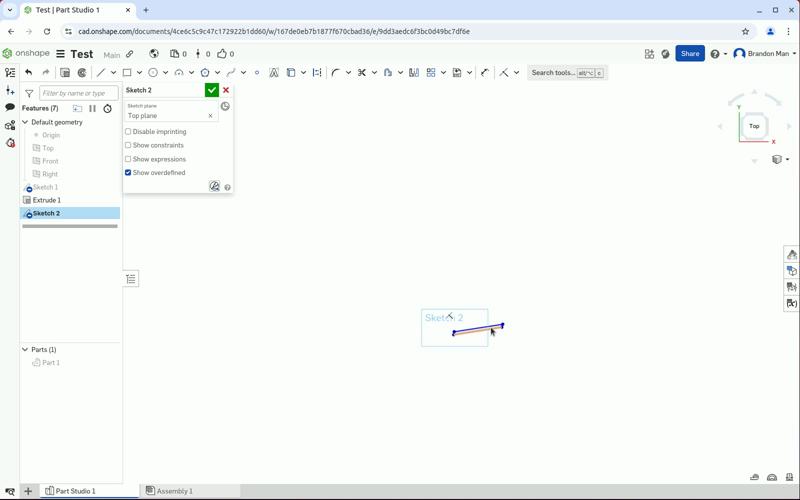
scroll(6)
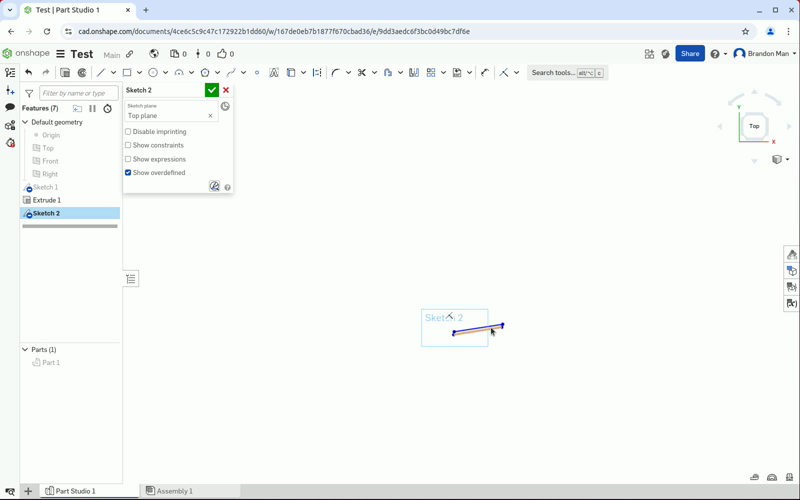
scroll(6)
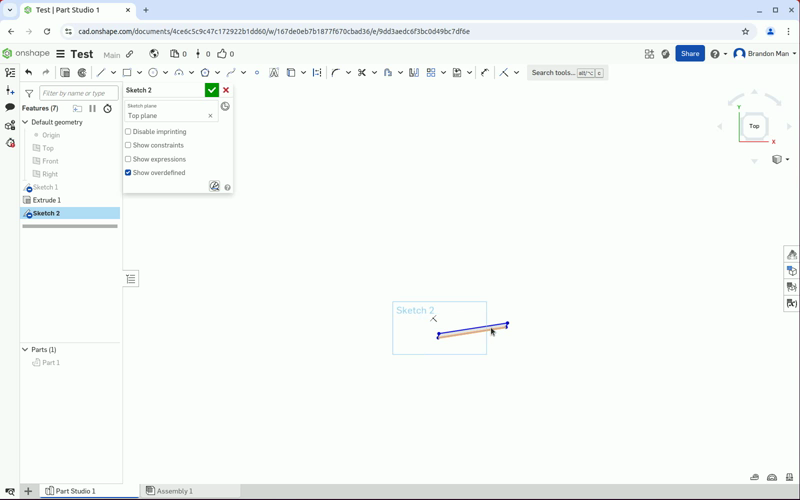
scroll(6)
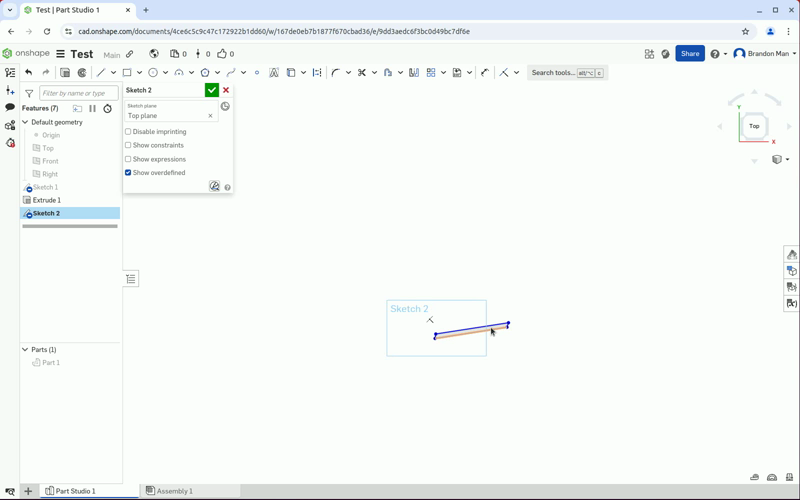
scroll(6)
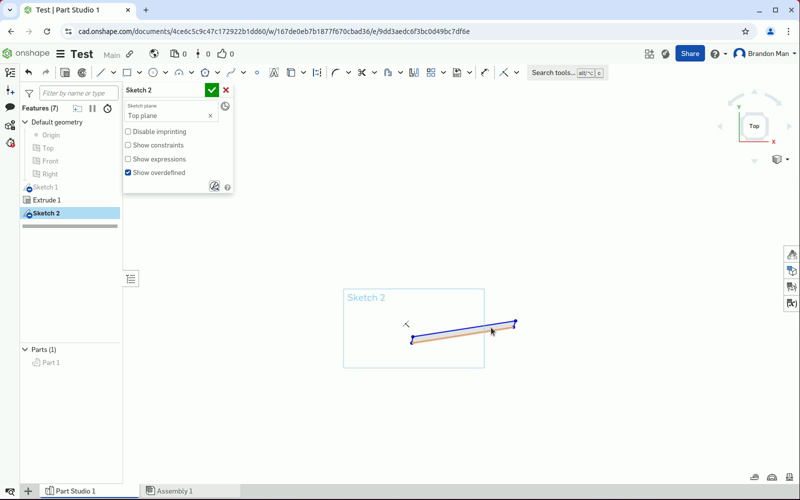
scroll(6)
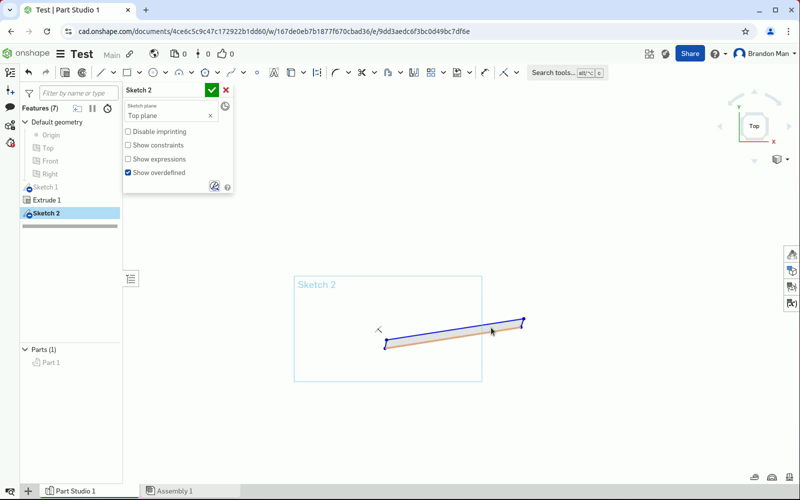
scroll(6)
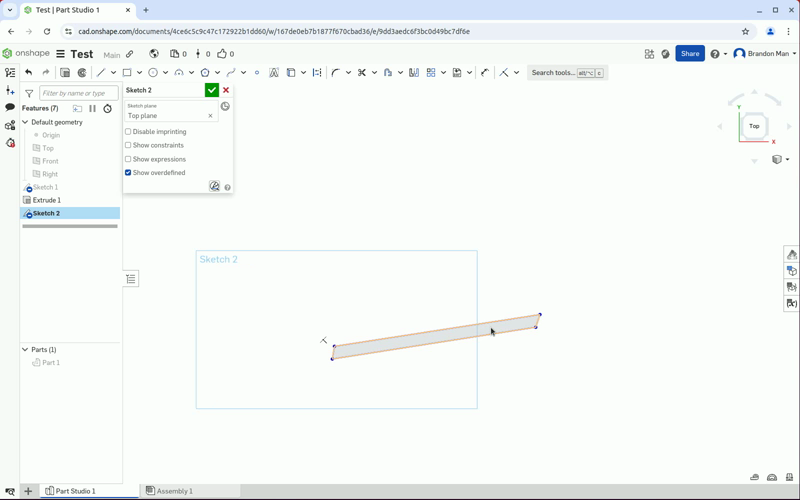
scroll(6)
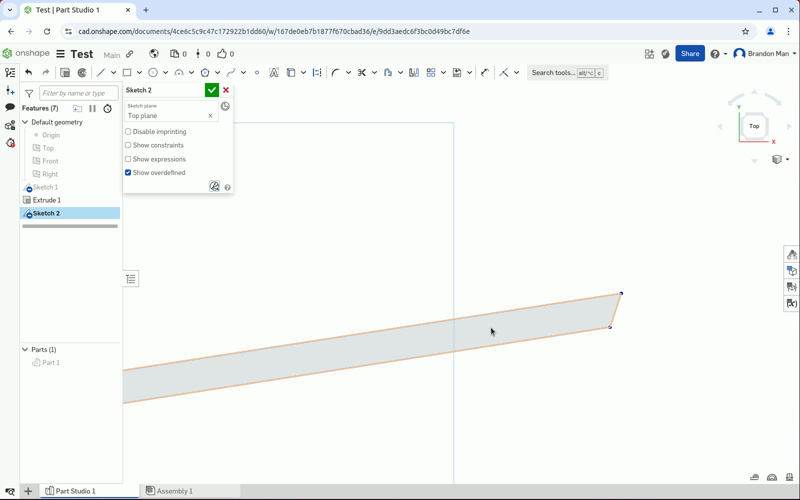
click(491, 327)
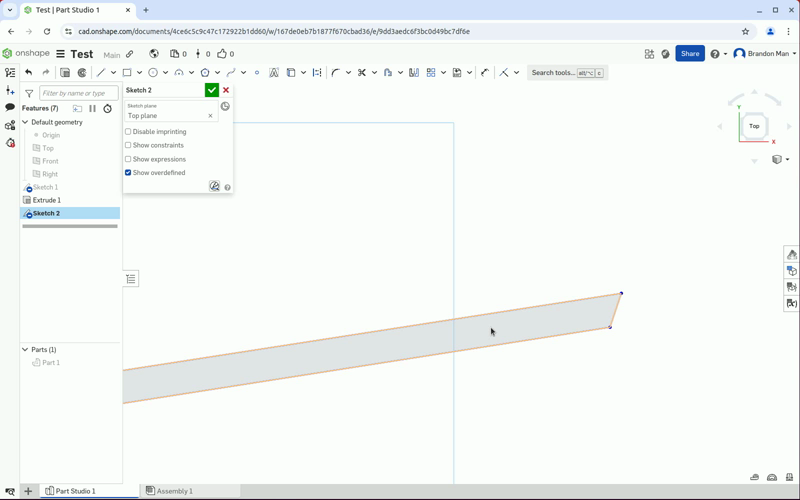
scroll(-6)
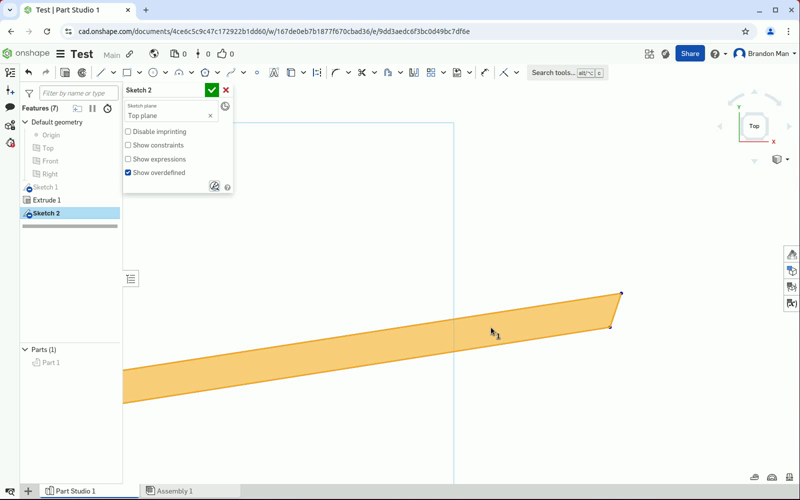
scroll(-6)
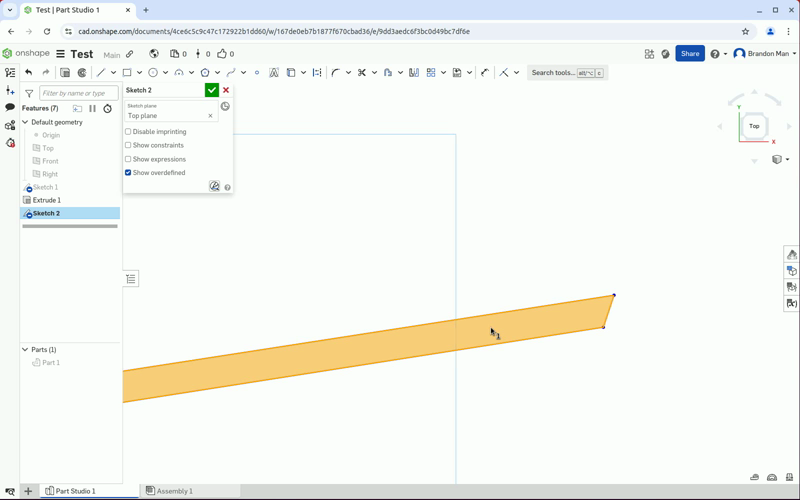
scroll(-6)
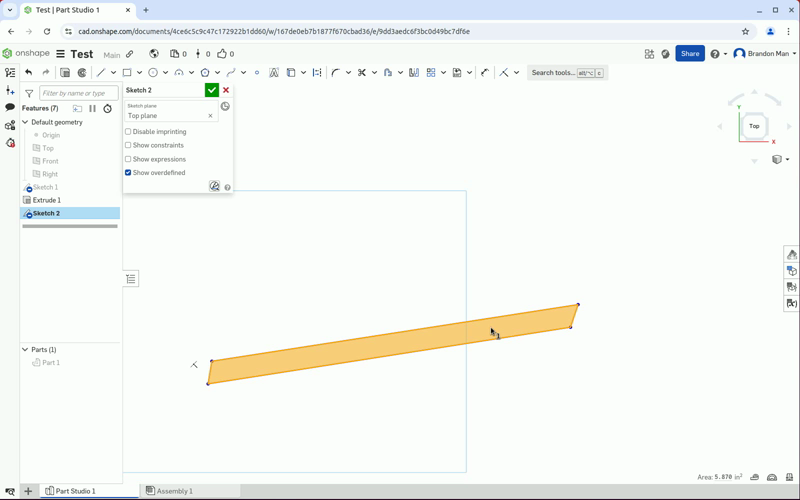
scroll(-6)
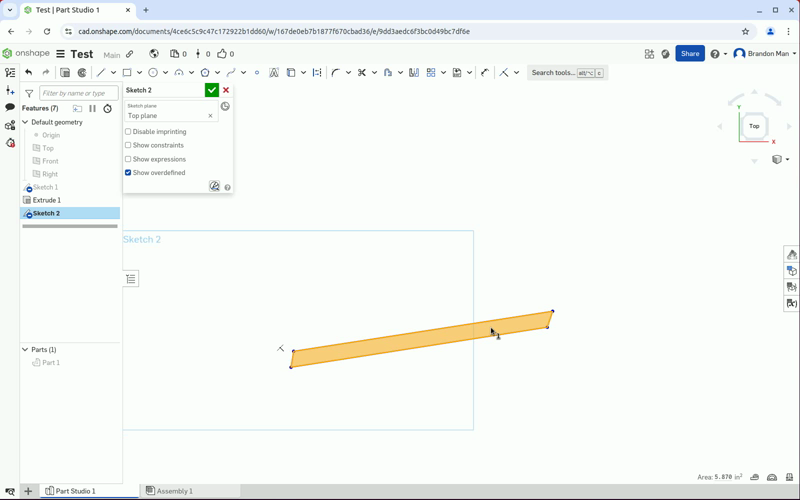
scroll(-6)
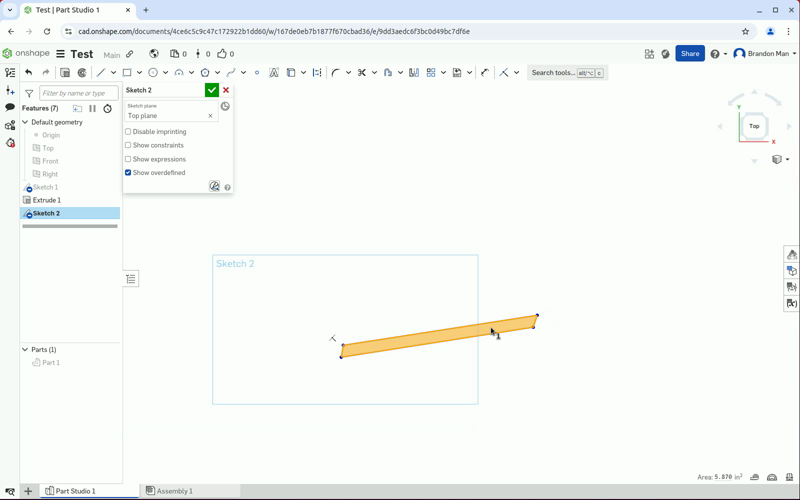
scroll(-6)
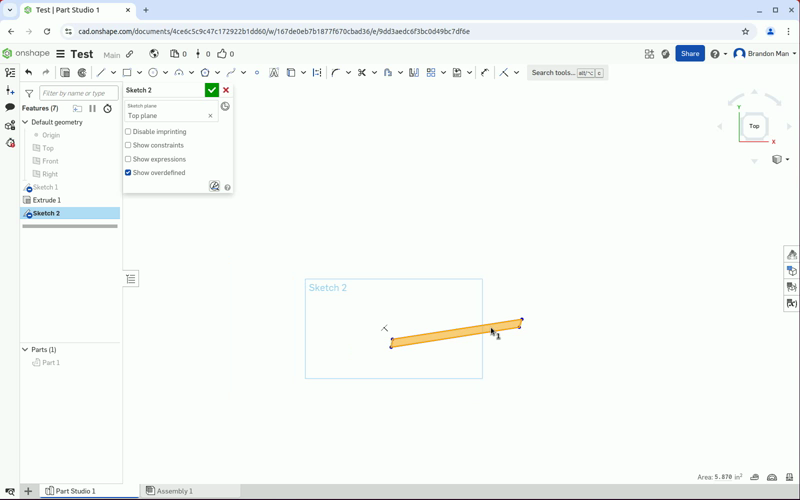
scroll(-6)
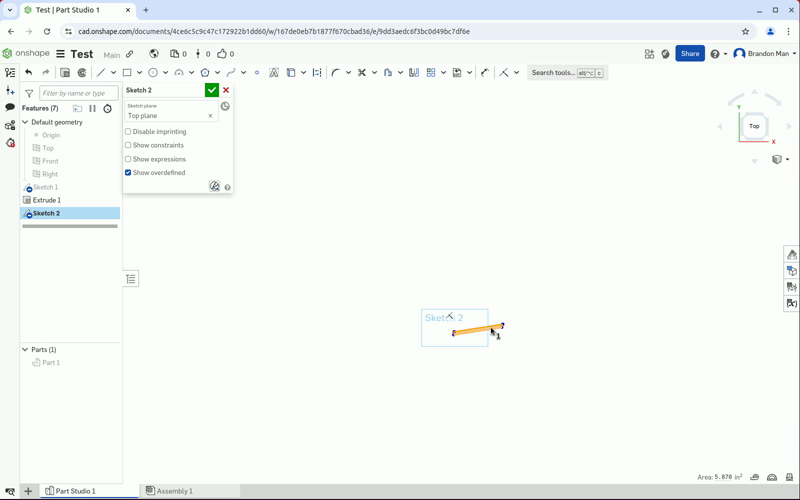
mouse_move(73, 352)
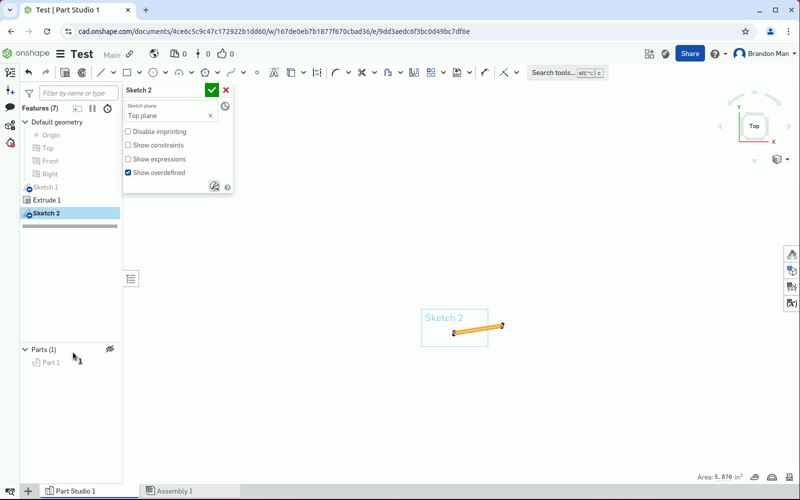
key(shift+y)
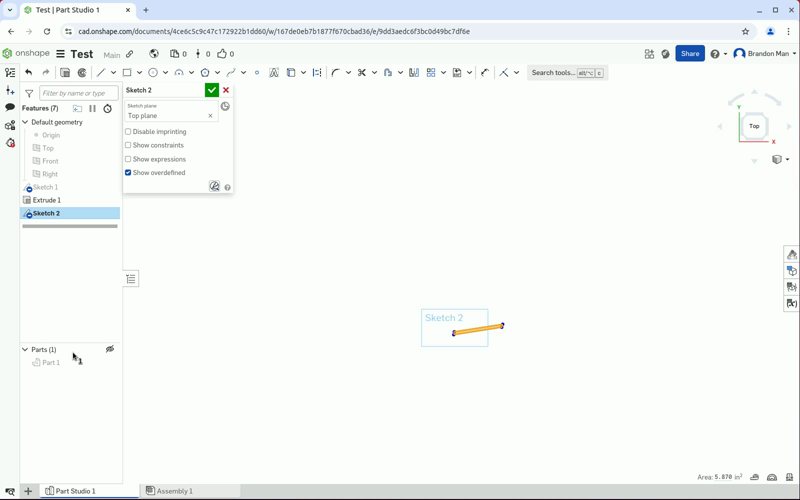
key(shift+e)
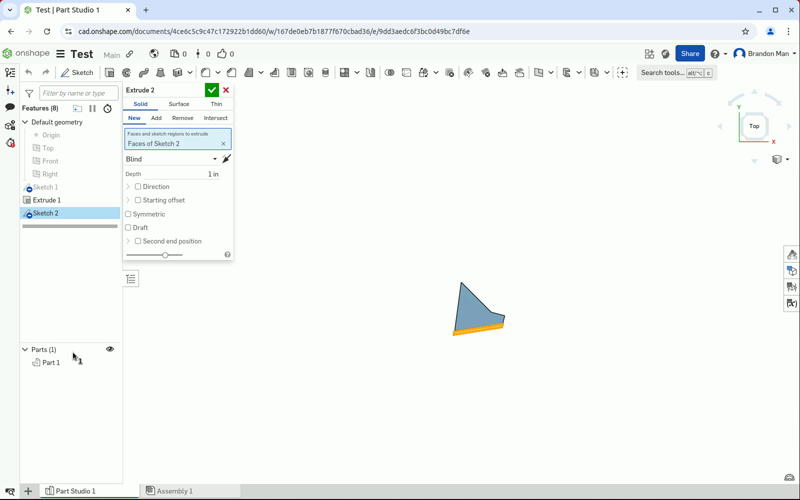
mouse_move(143, 106)
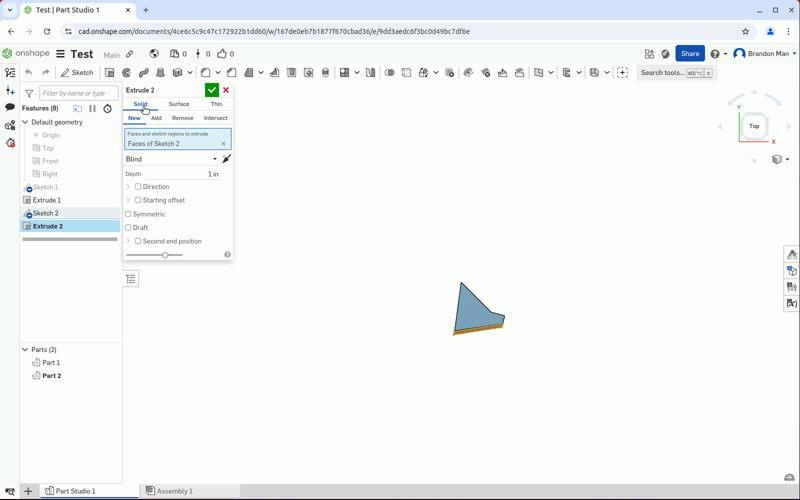
click(143, 106)
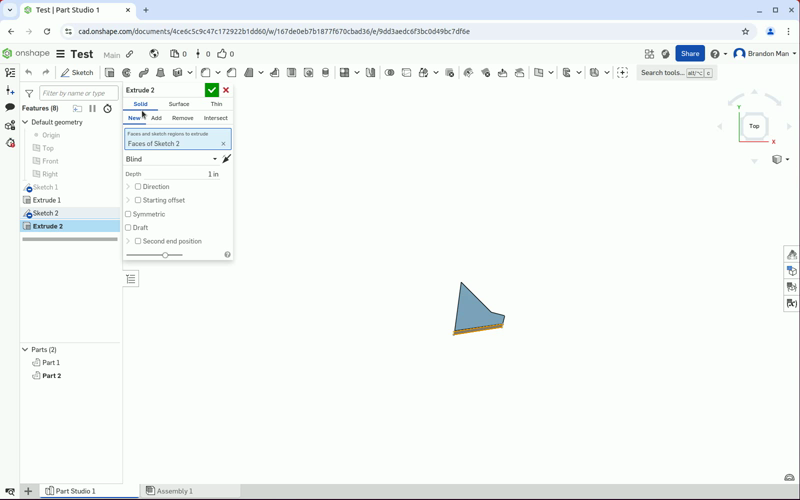
mouse_move(137, 120)
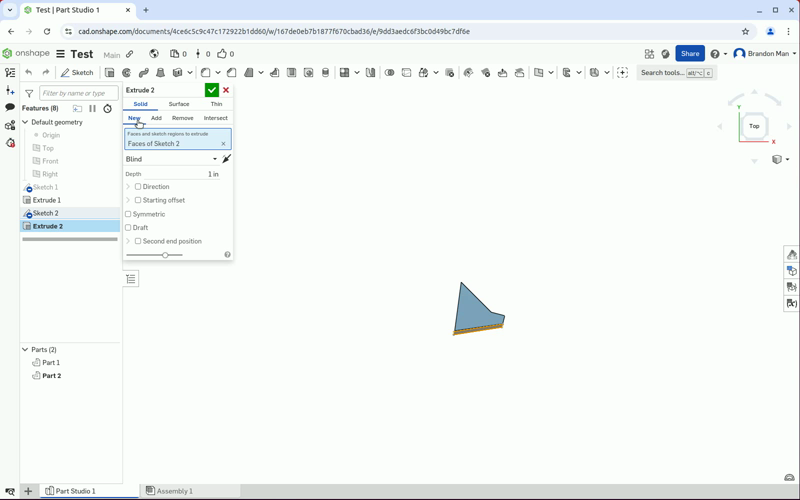
click(137, 120)
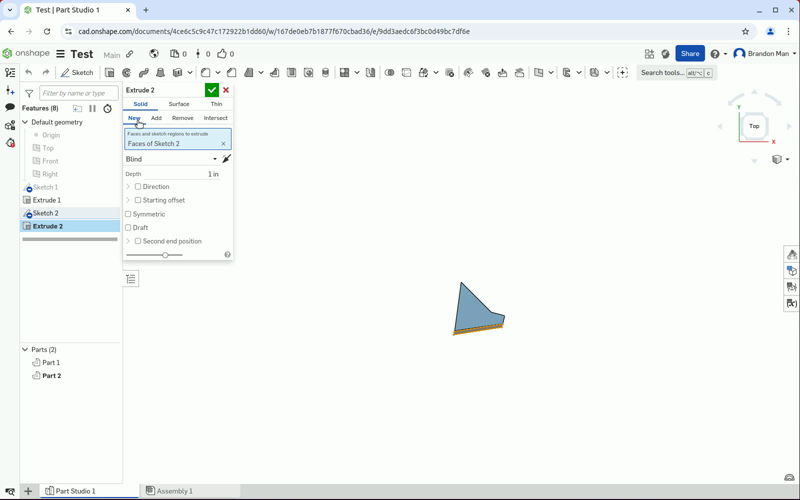
key(tab, 4)
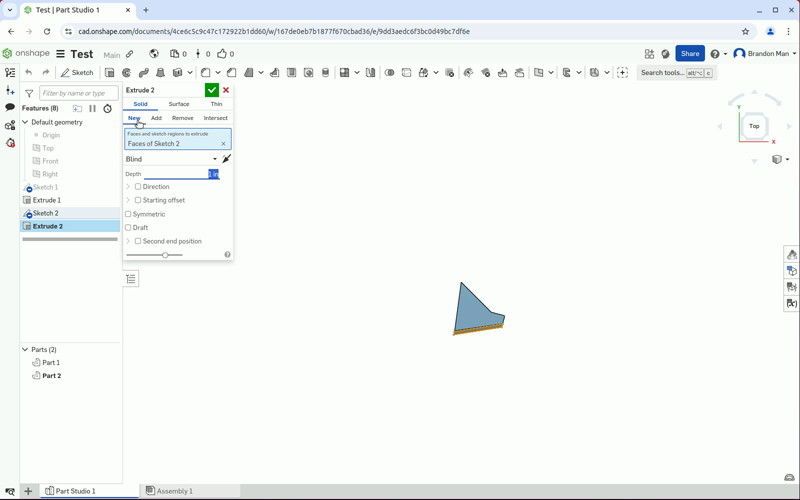
text(-0.241)
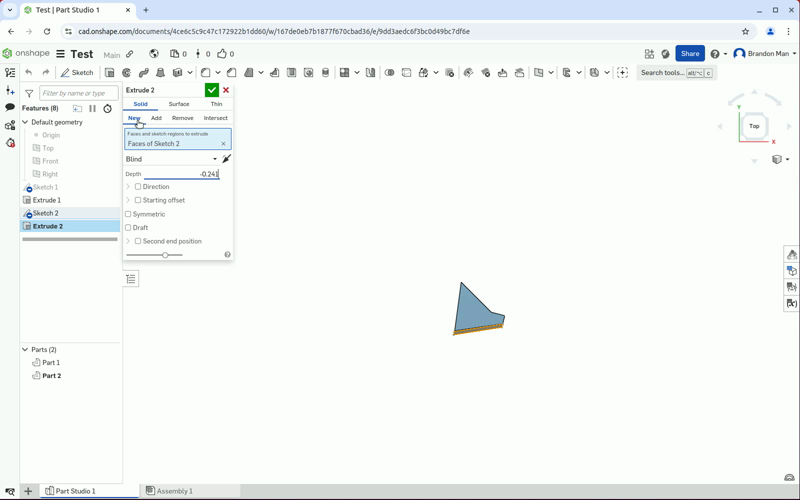
key(enter)
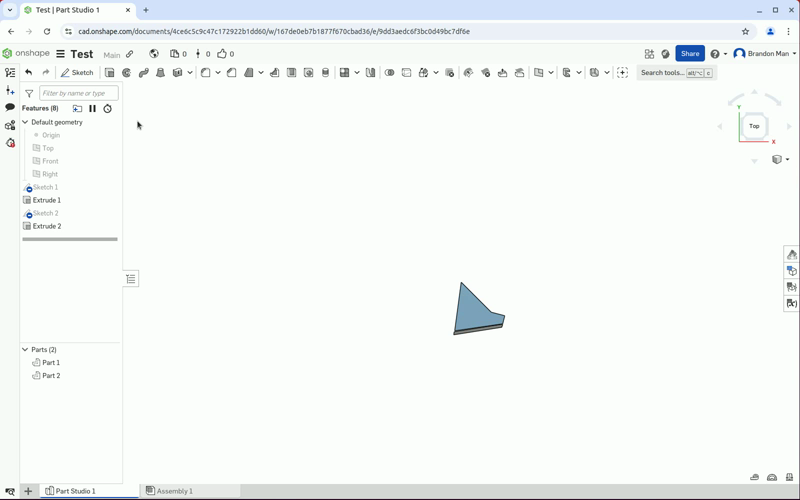
key(shift+h)
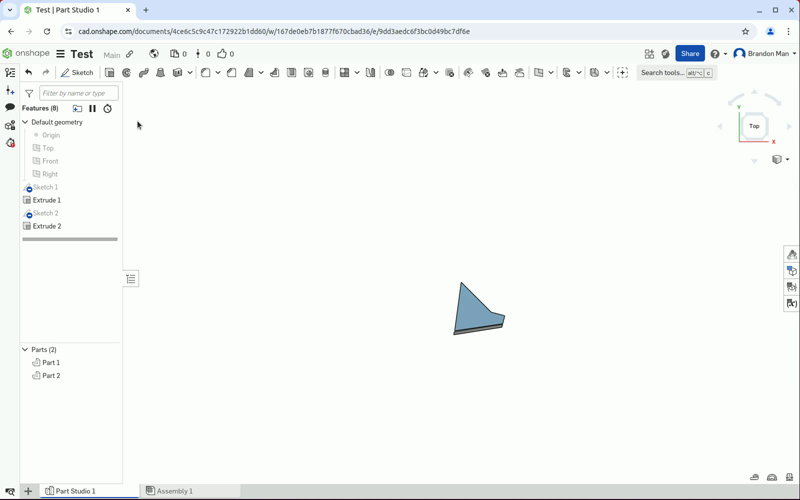
key(shift+h)
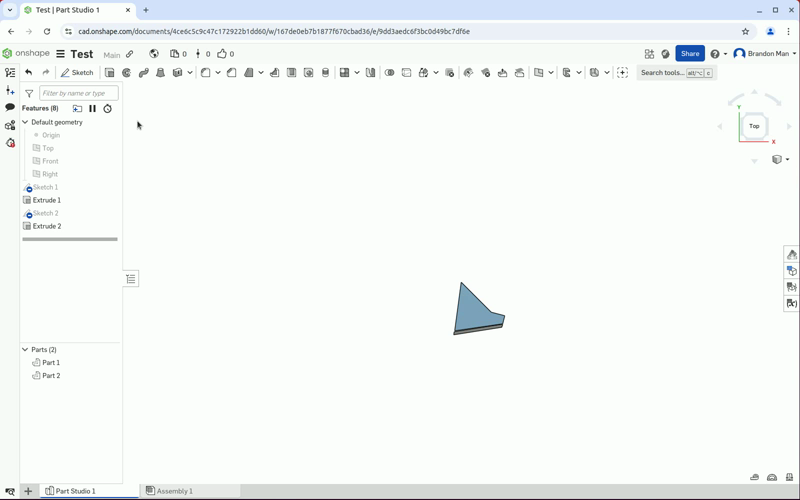
mouse_move(73, 189)
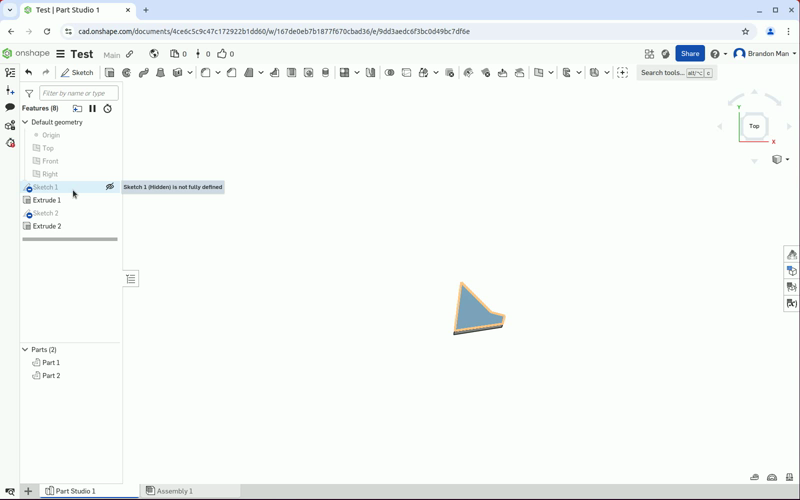
click(73, 189)
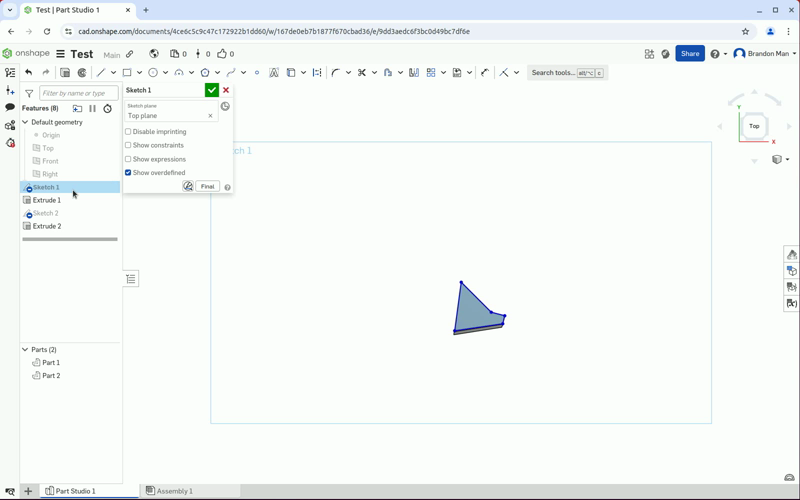
mouse_move(229, 92)
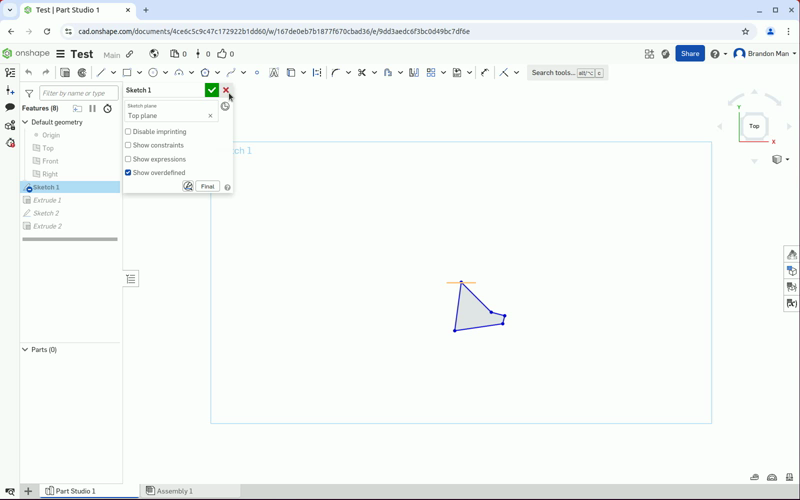
click(229, 92)
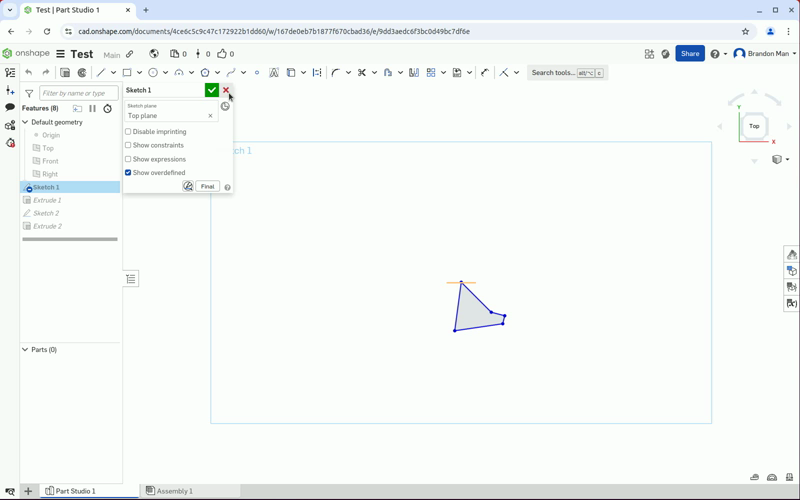
key(shift+s)
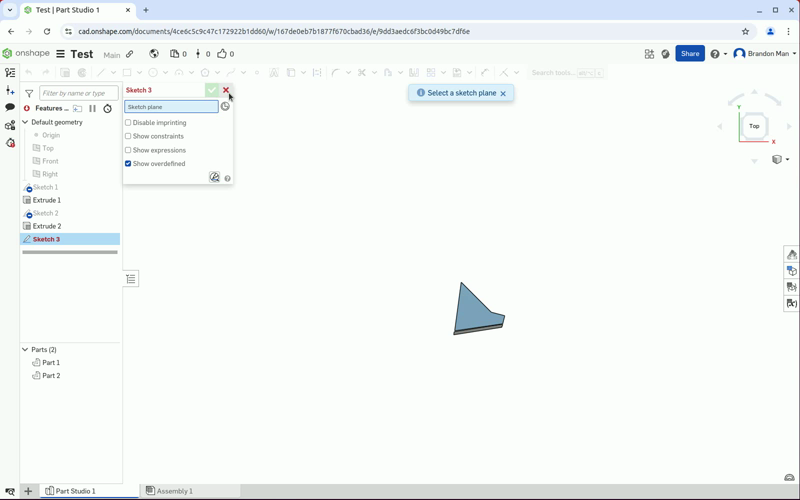
mouse_move(73, 150)
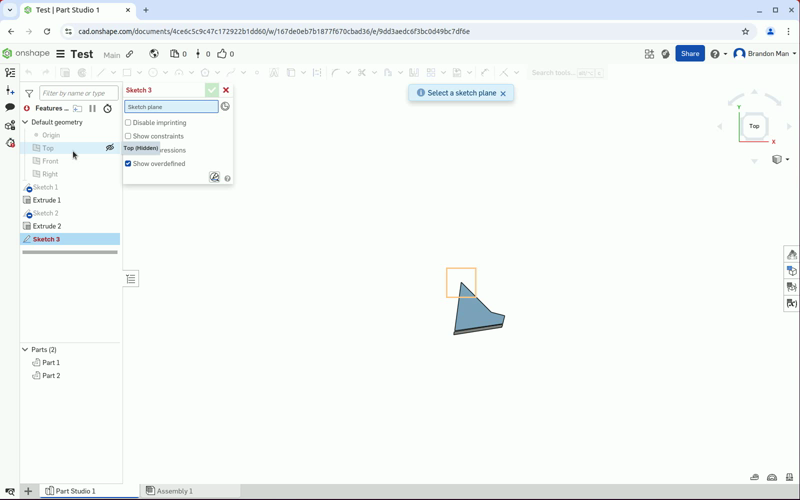
click(73, 150)
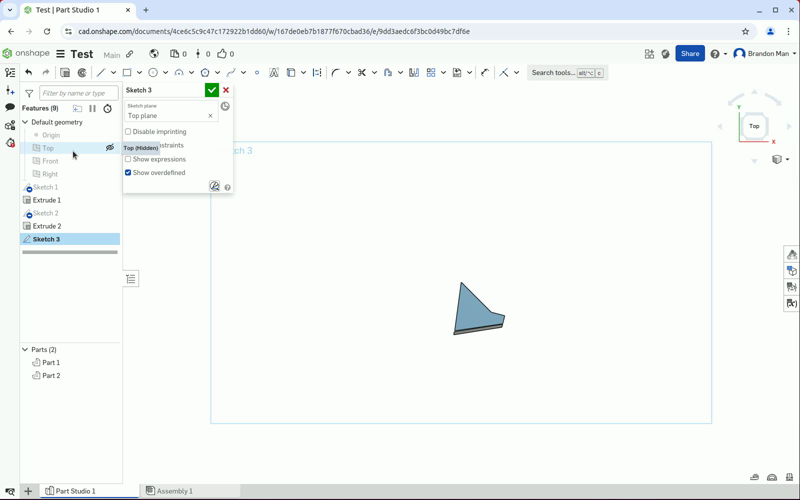
mouse_move(73, 352)
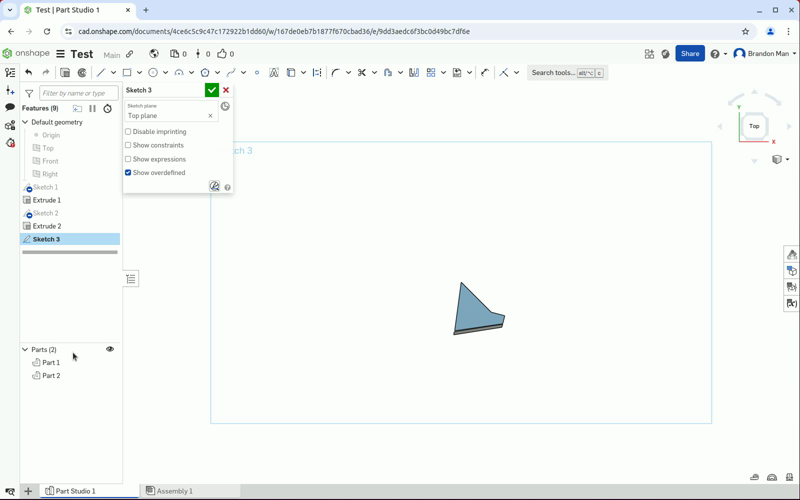
key(y)
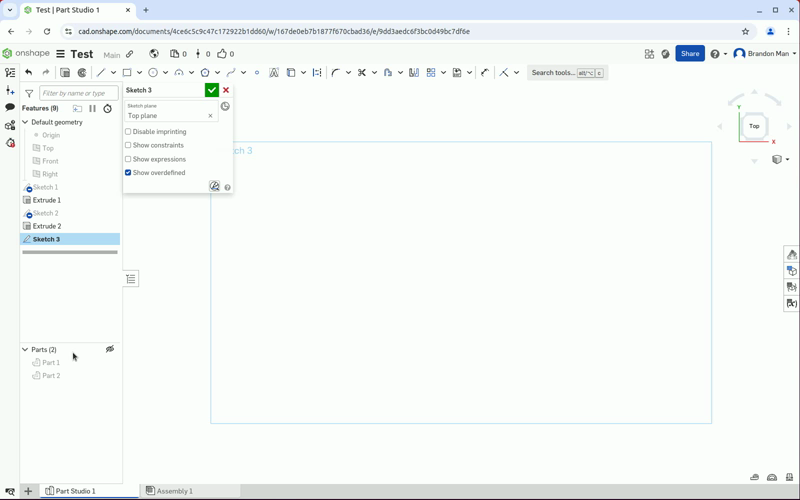
key(l)
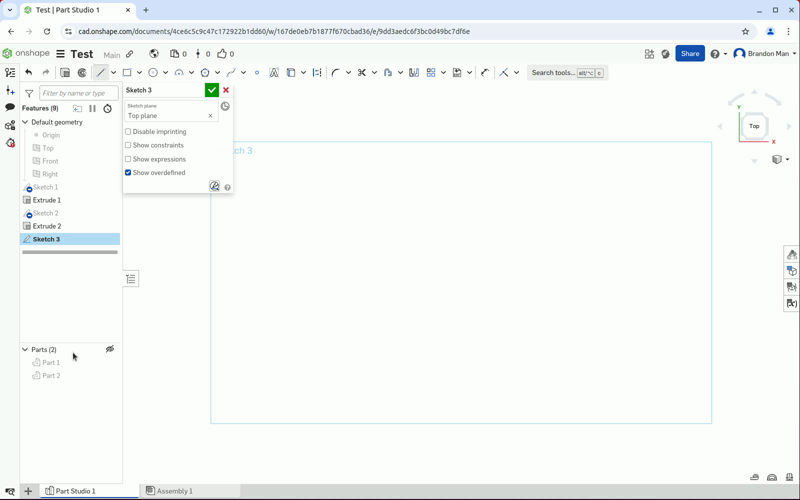
key_down(shift)
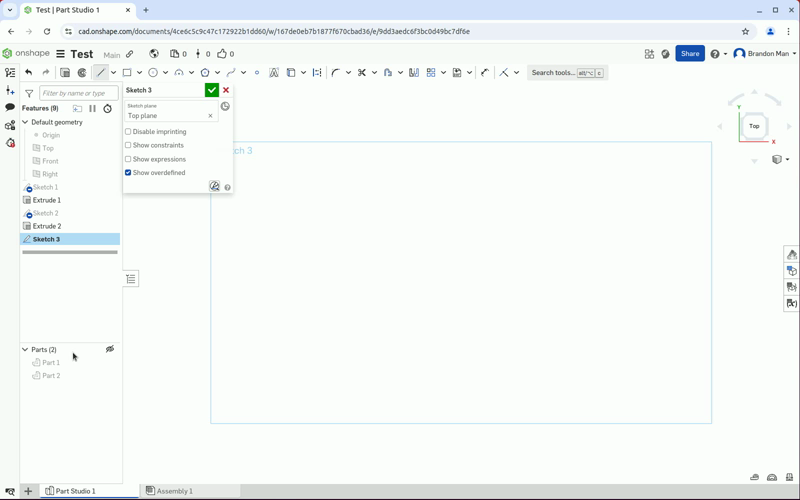
mouse_move(452, 351)
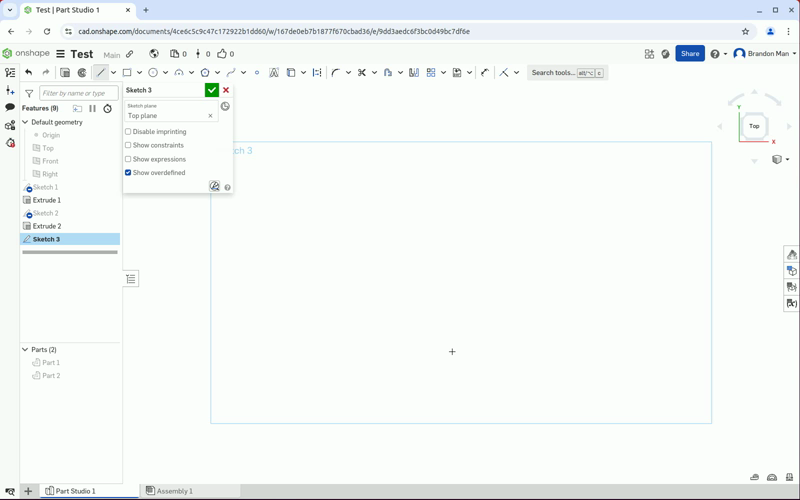
click(452, 351)
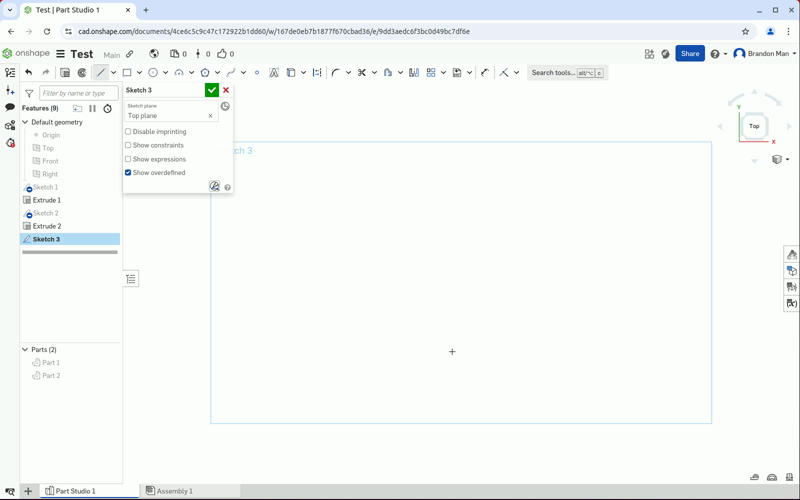
key_up(shift)
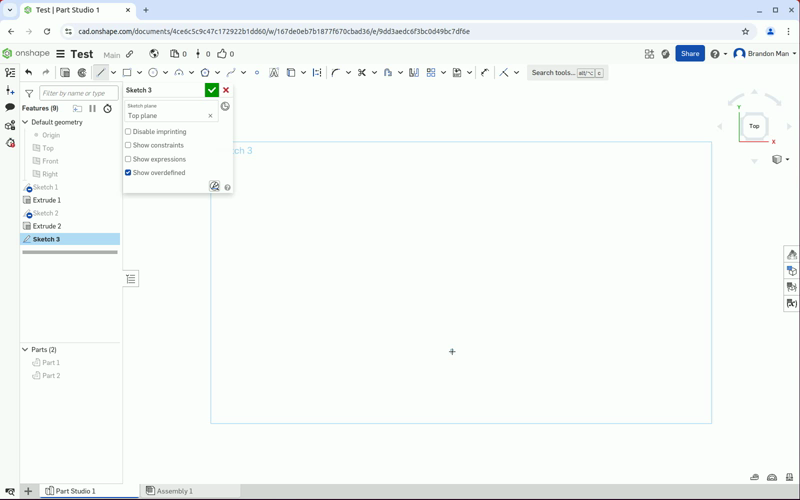
key_down(shift)
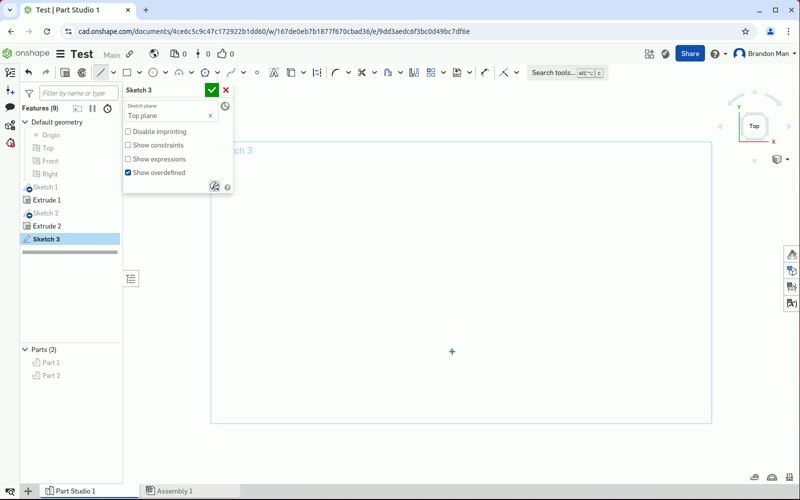
mouse_move(482, 351)
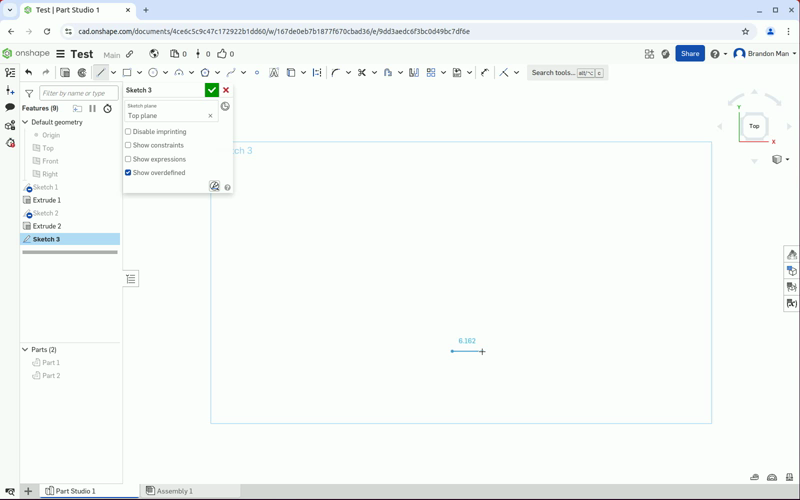
mouse_move(475, 371)
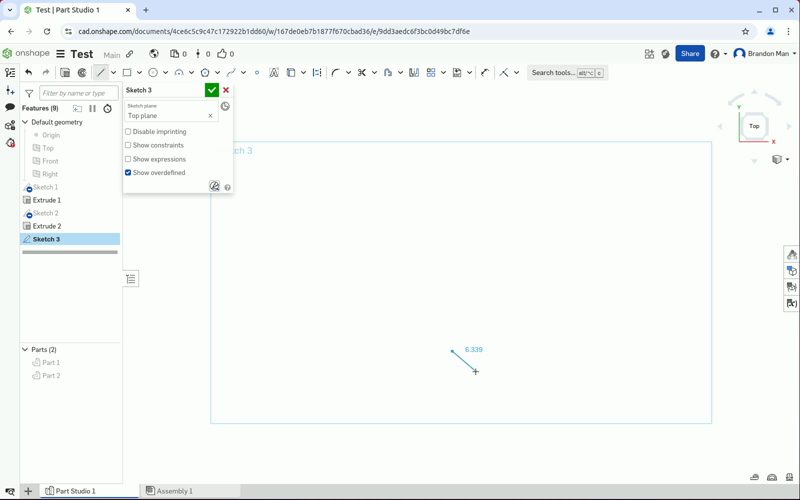
click(475, 371)
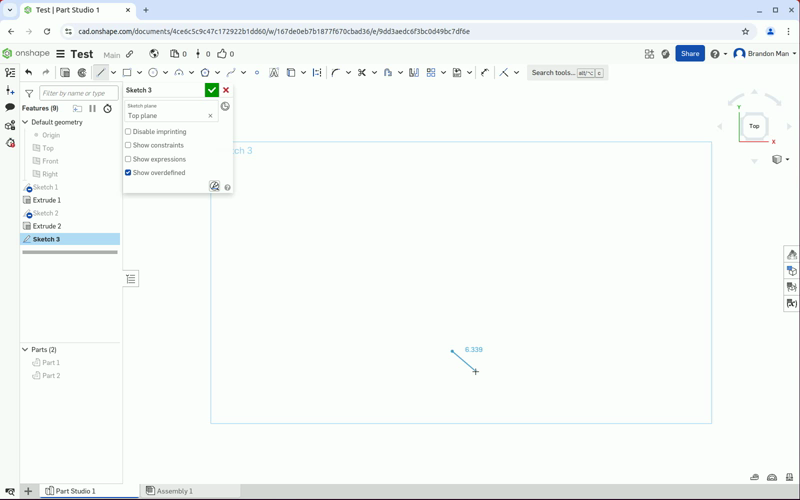
key_up(shift)
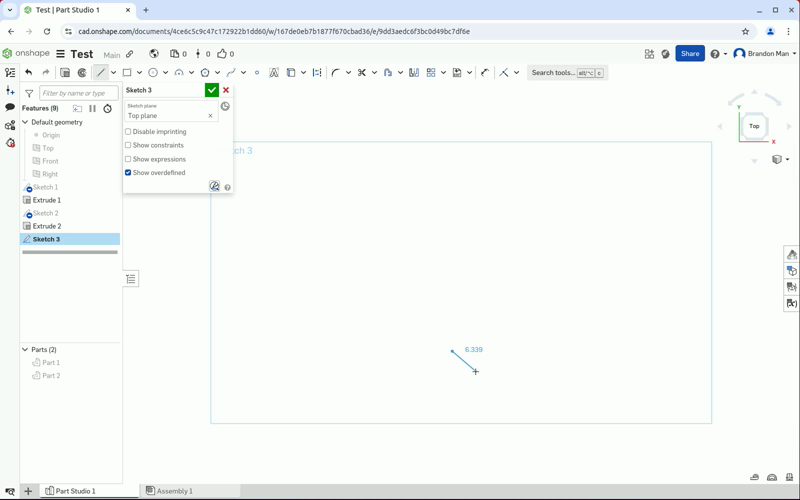
key_down(shift)
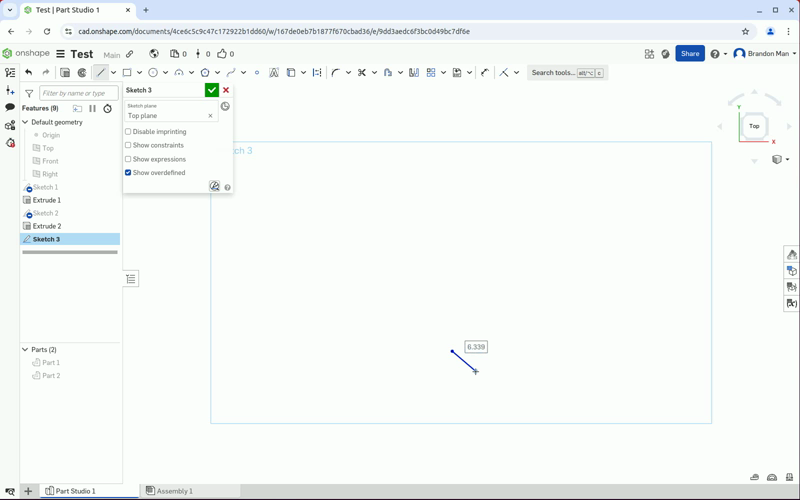
mouse_move(505, 371)
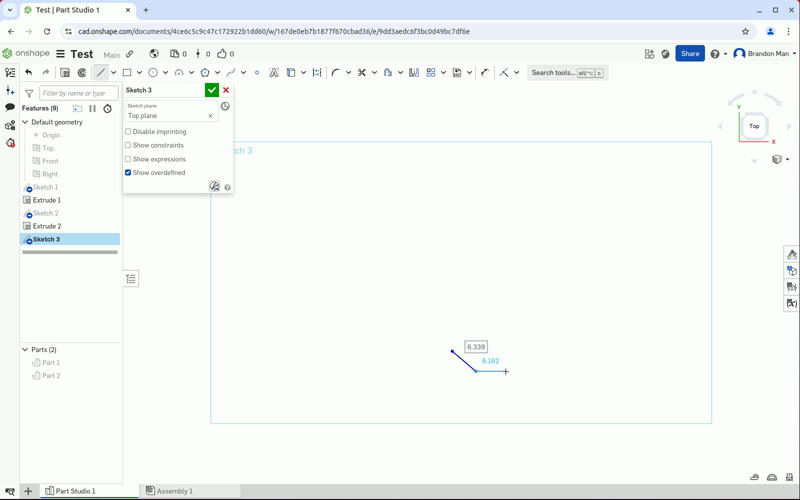
mouse_move(490, 375)
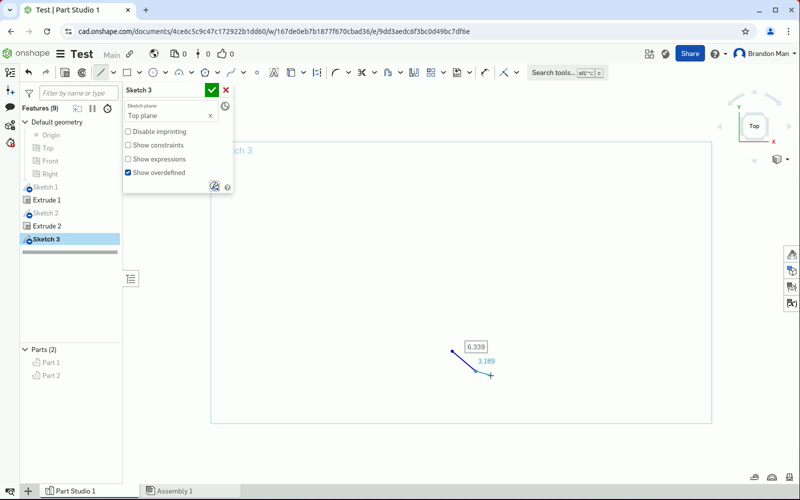
click(490, 375)
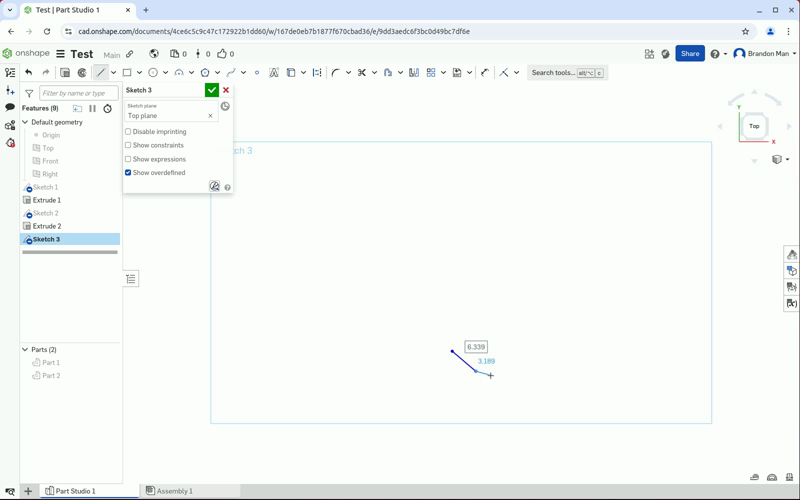
key_up(shift)
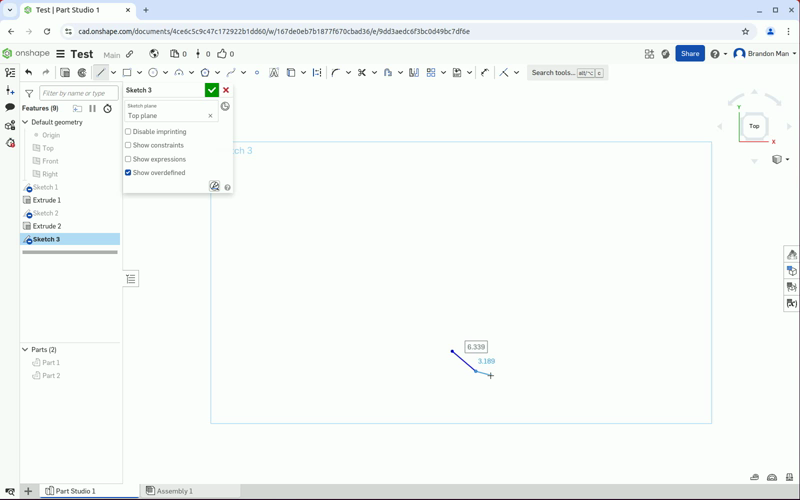
key_down(shift)
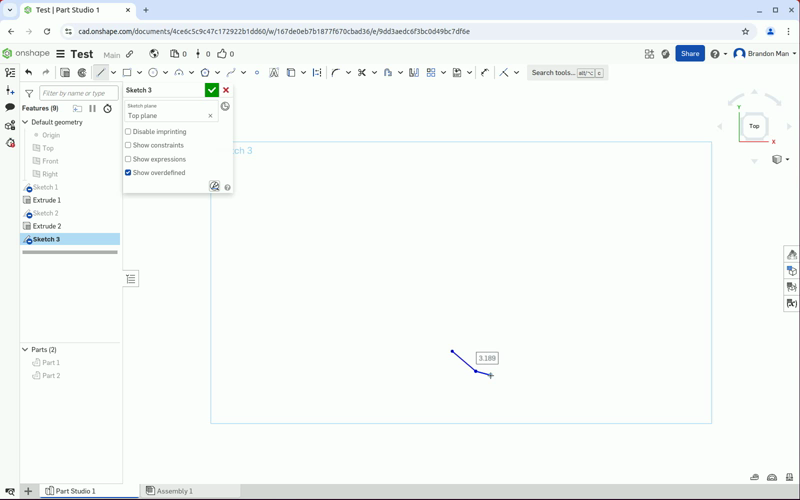
mouse_move(520, 375)
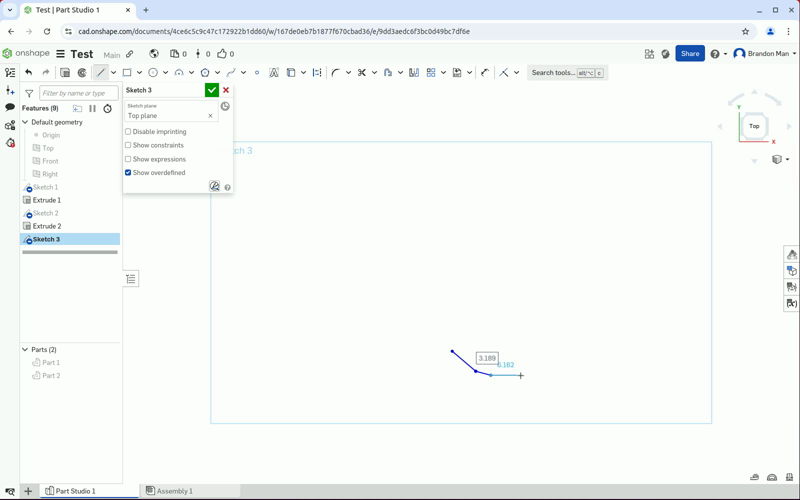
mouse_move(502, 326)
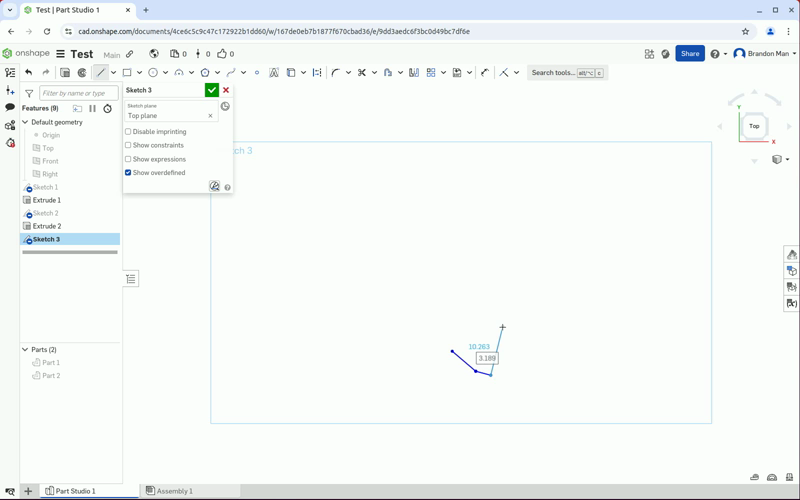
click(502, 326)
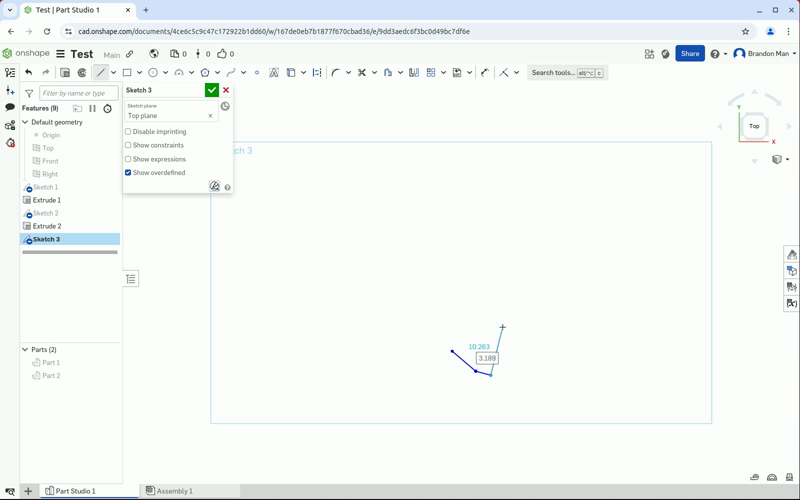
key_up(shift)
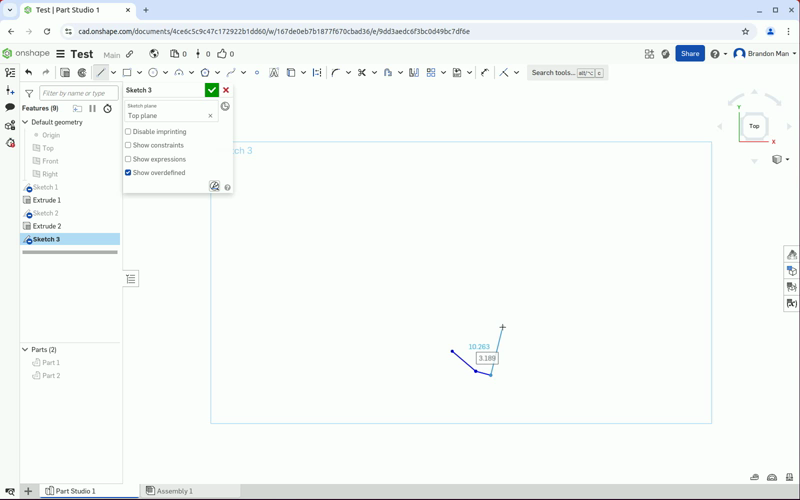
key_down(shift)
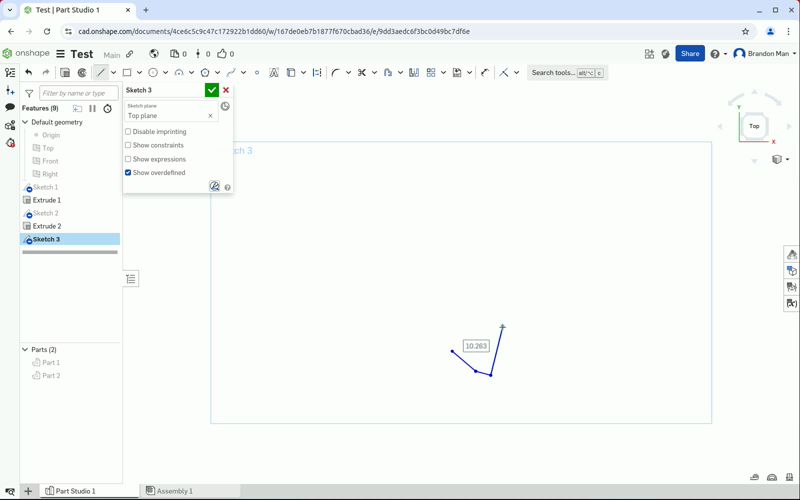
mouse_move(532, 326)
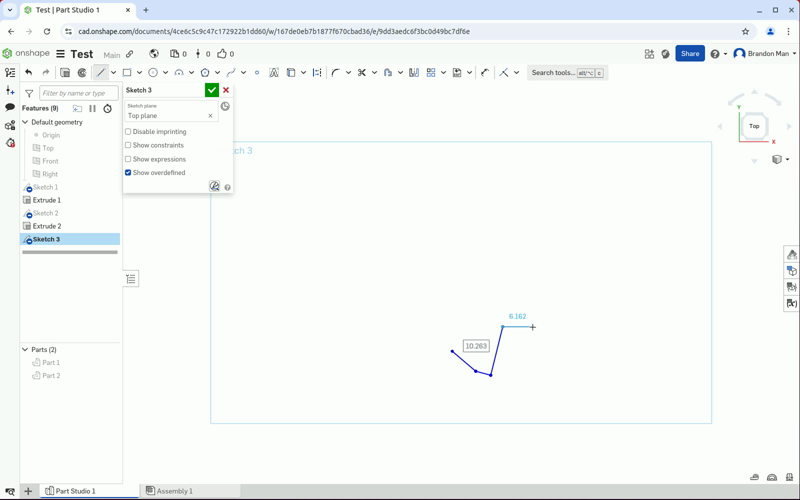
mouse_move(454, 333)
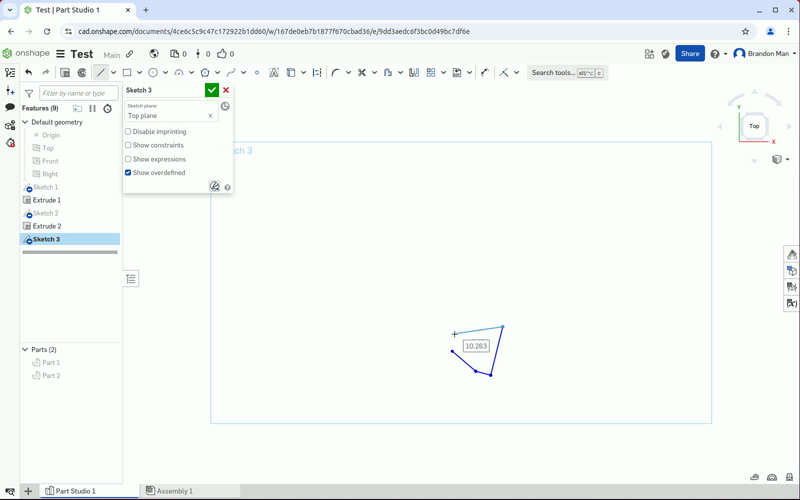
click(454, 333)
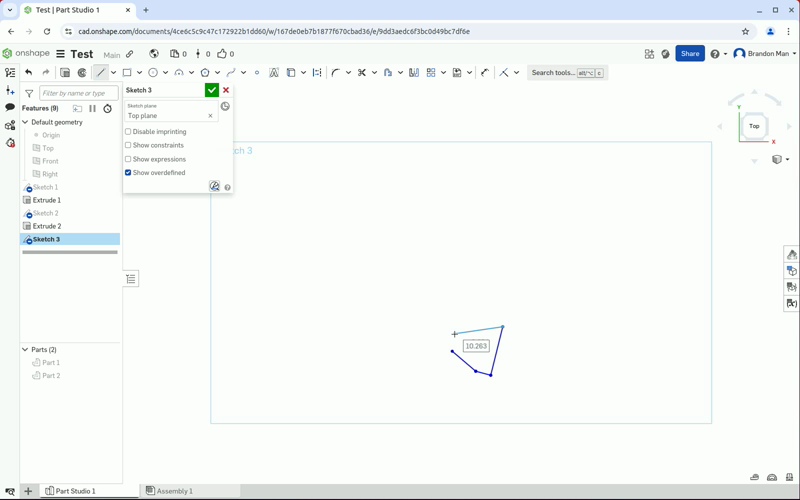
key_up(shift)
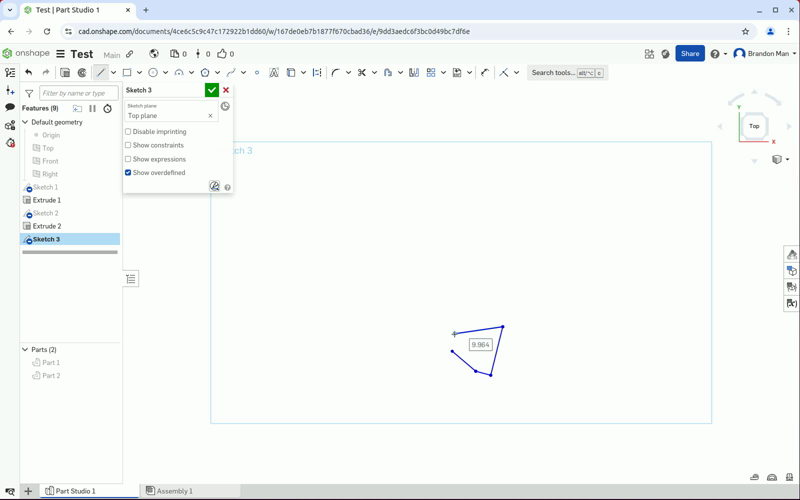
mouse_move(484, 333)
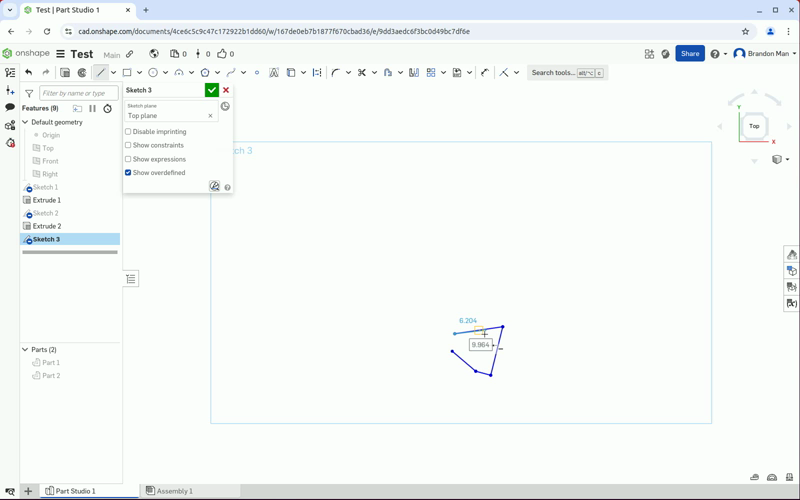
key_down(shift)
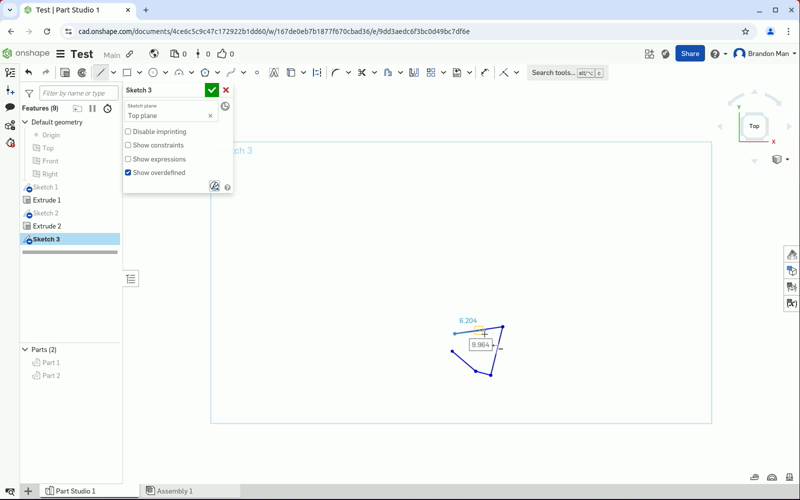
mouse_move(452, 351)
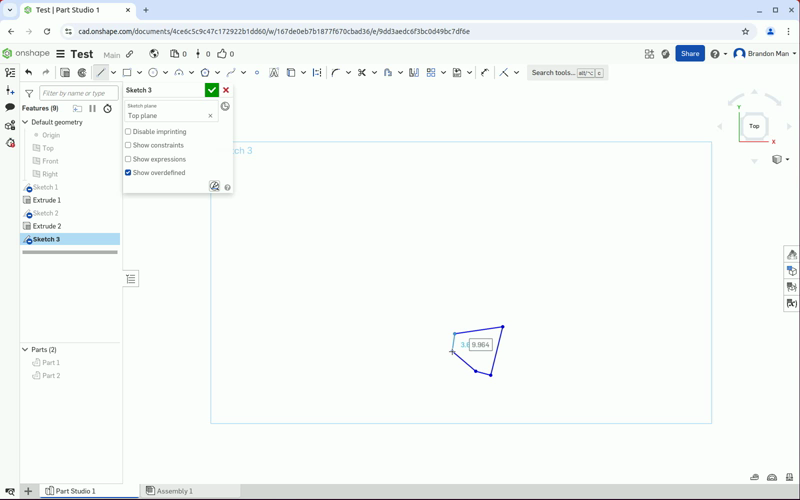
key_up(shift)
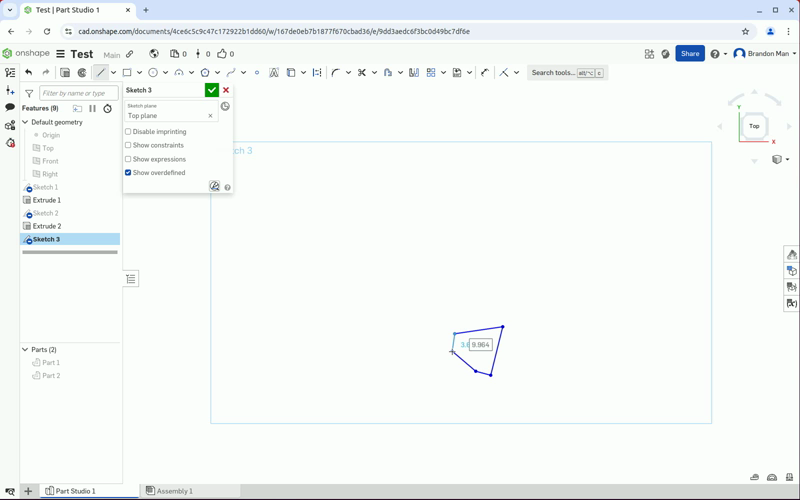
click(452, 351)
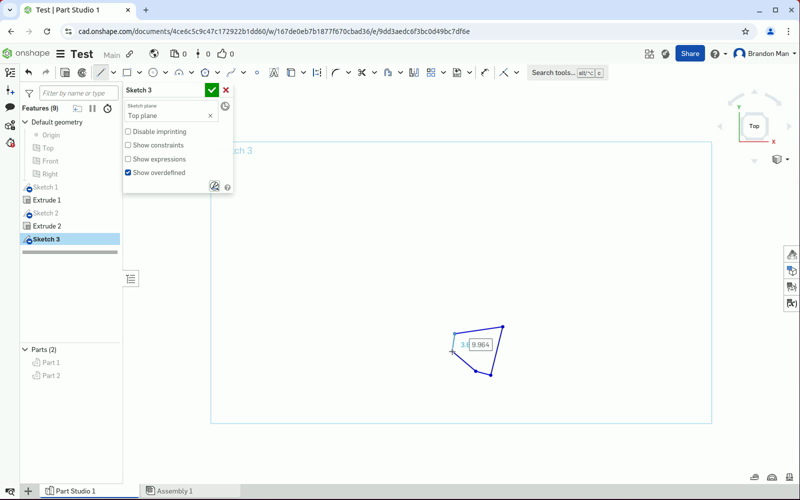
key(esc)
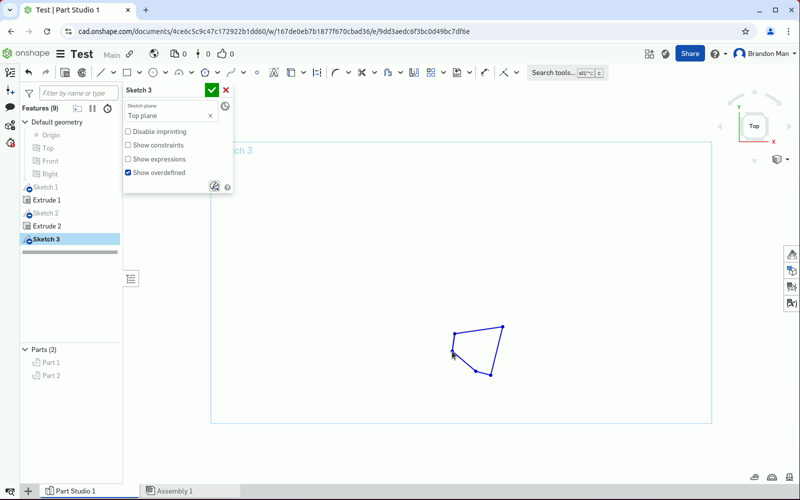
mouse_move(466, 335)
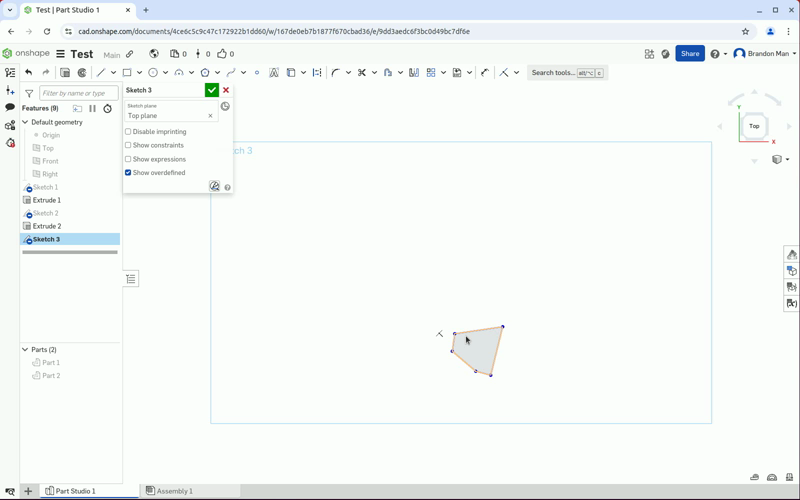
scroll(6)
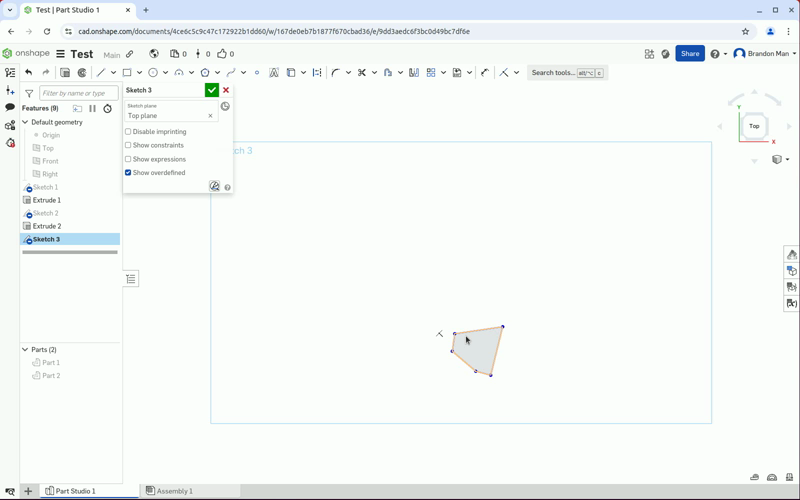
scroll(6)
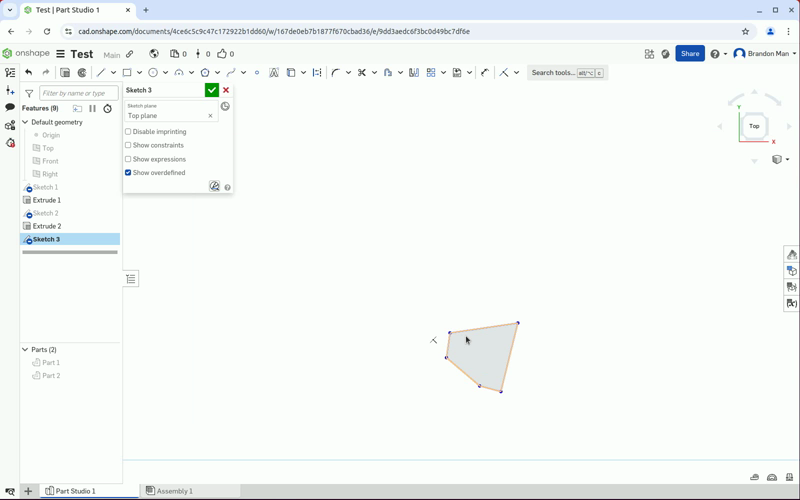
scroll(6)
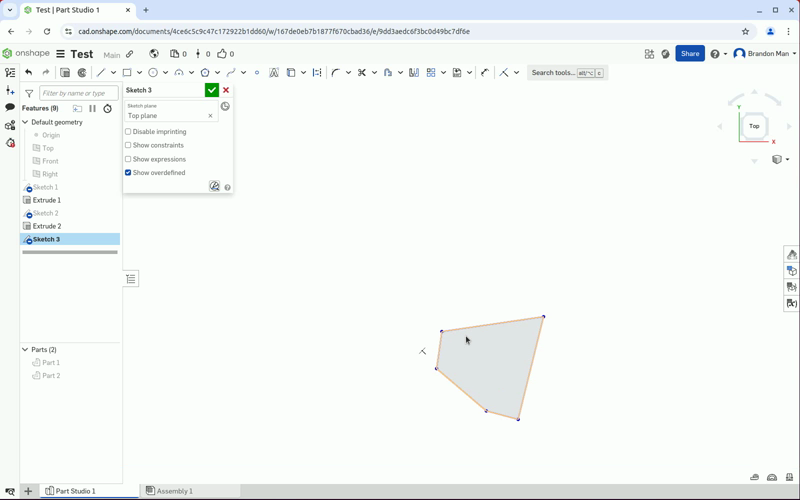
scroll(6)
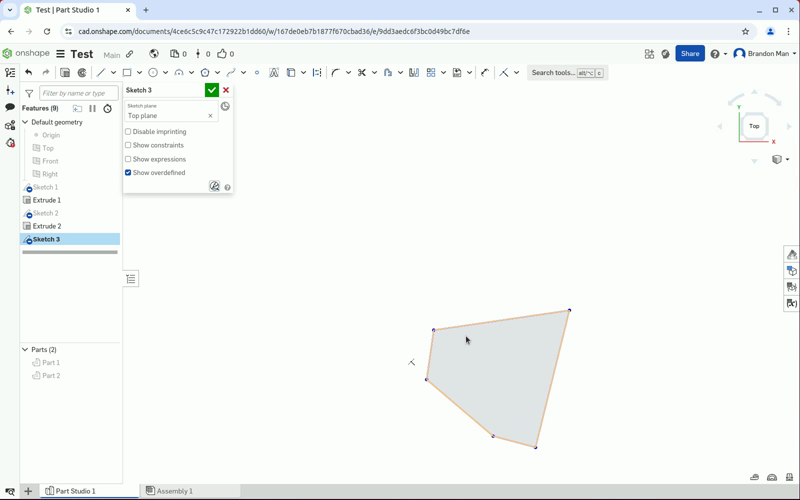
scroll(6)
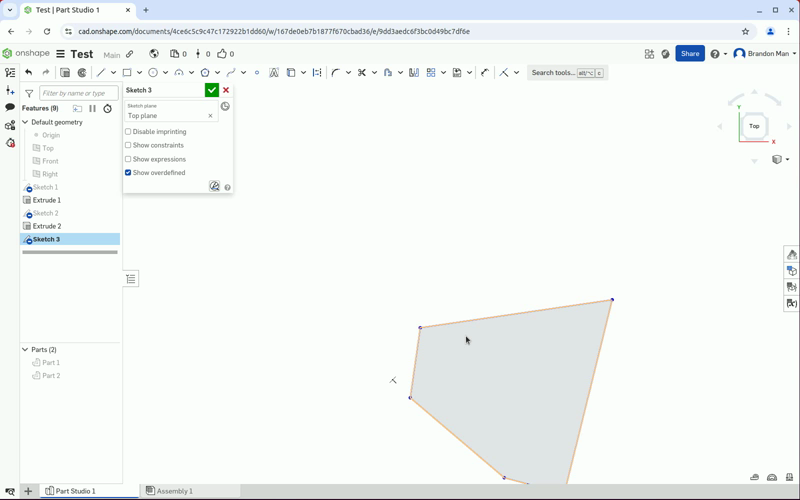
scroll(6)
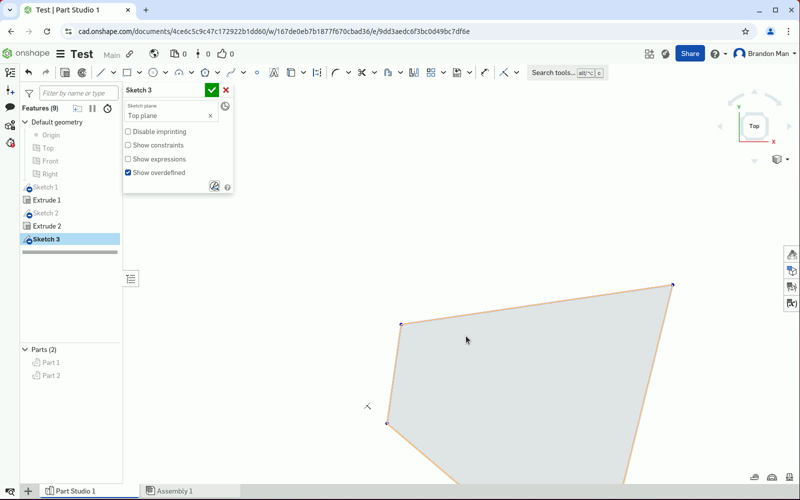
scroll(6)
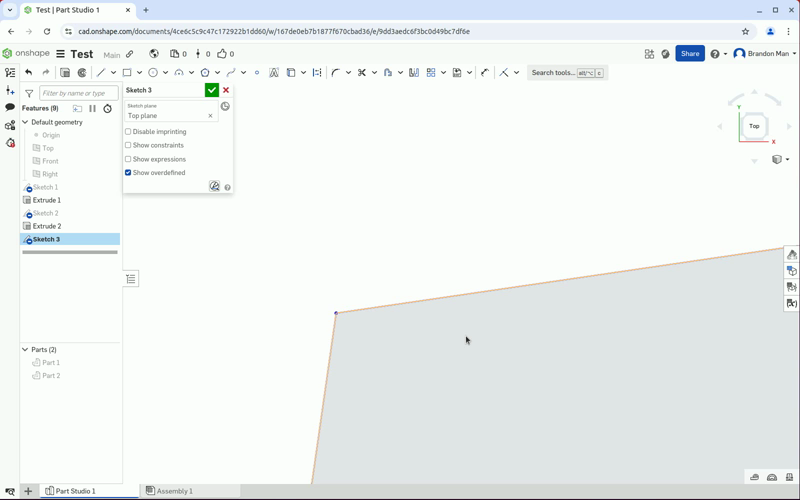
click(466, 335)
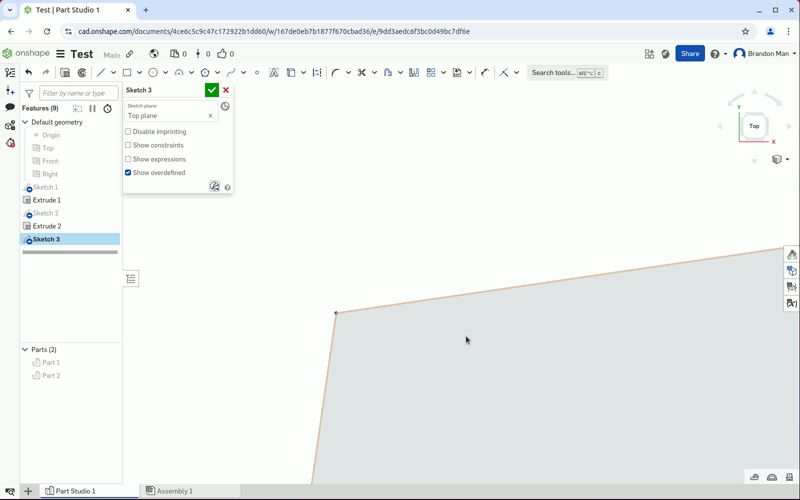
scroll(-6)
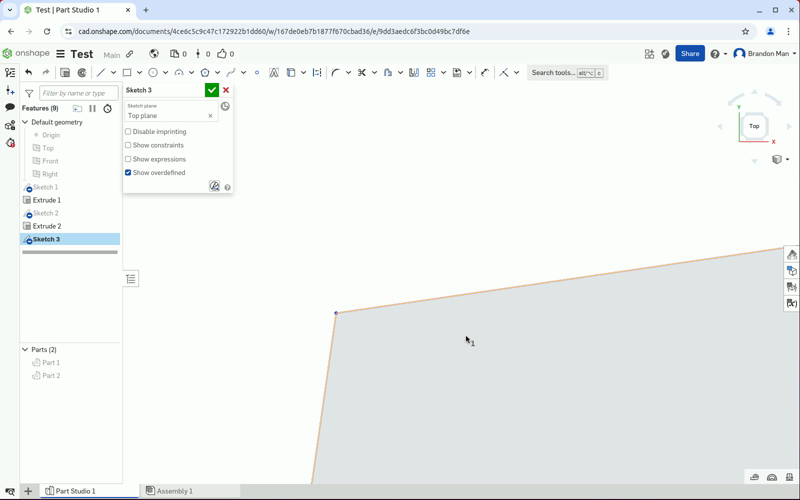
scroll(-6)
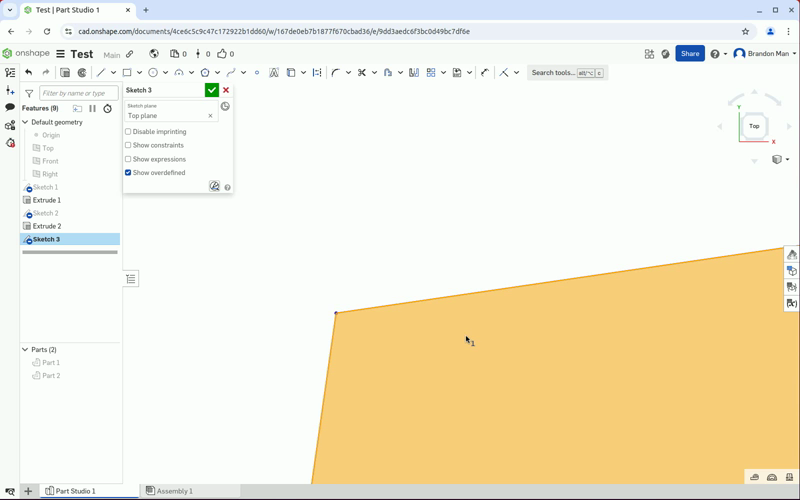
scroll(-6)
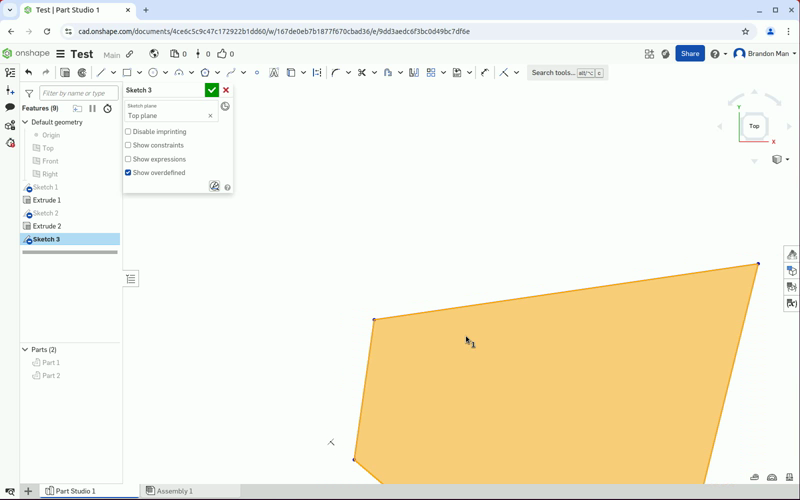
scroll(-6)
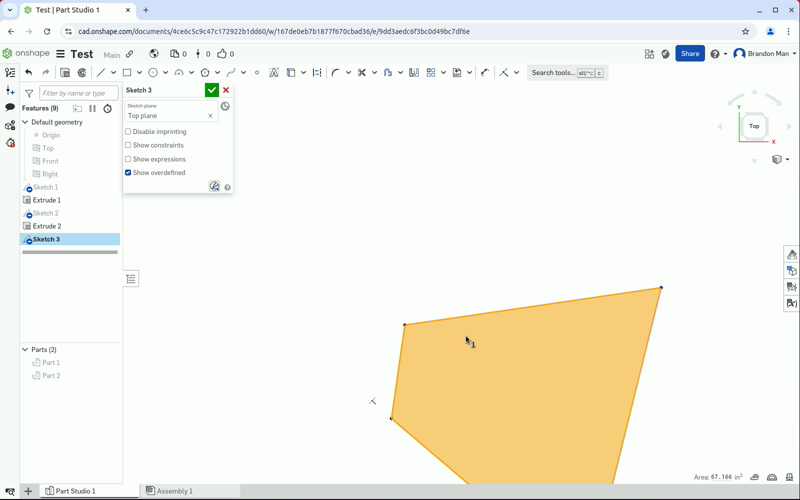
scroll(-6)
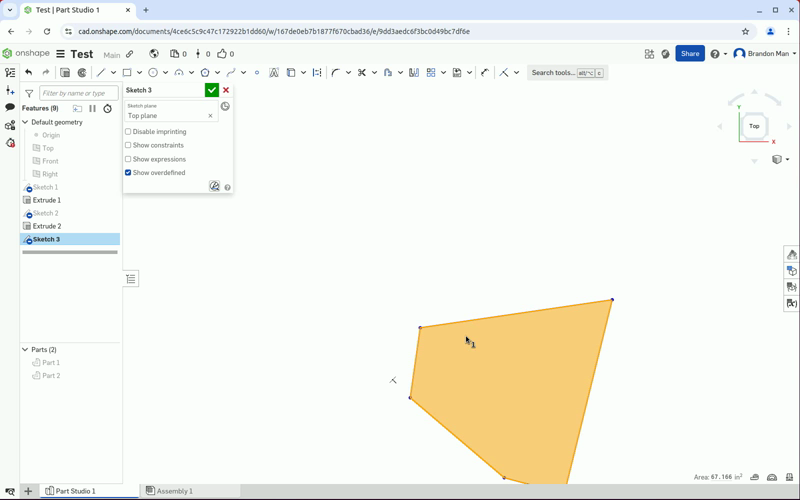
scroll(-6)
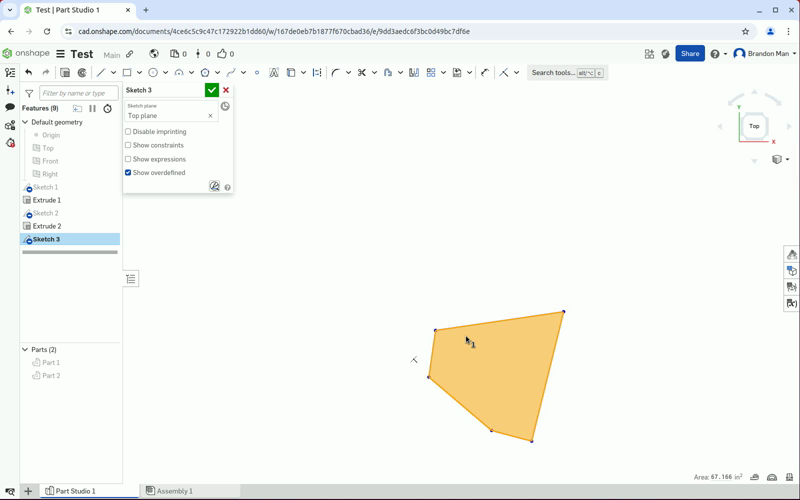
scroll(-6)
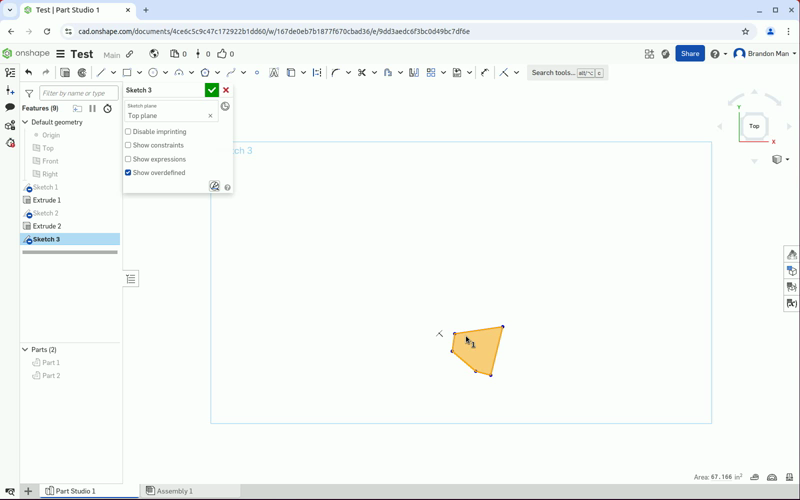
mouse_move(73, 352)
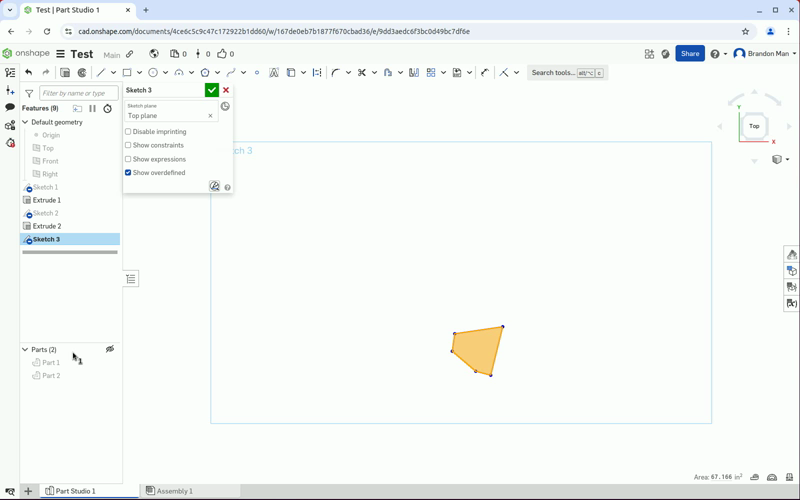
key(shift+y)
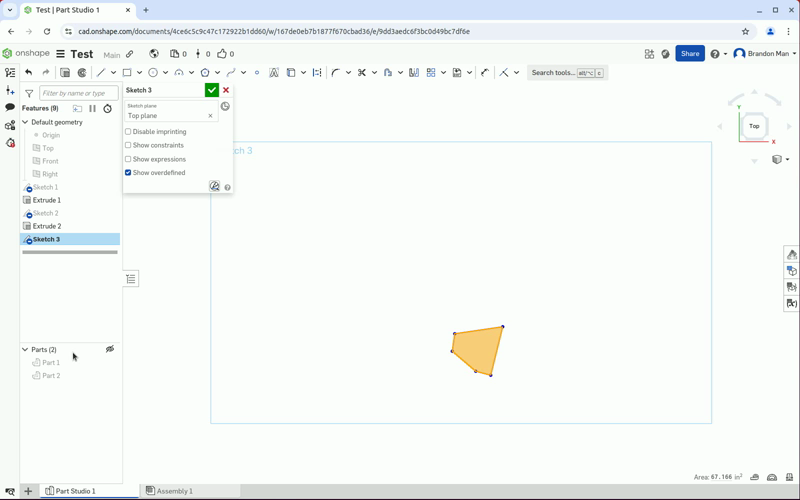
key(shift+e)
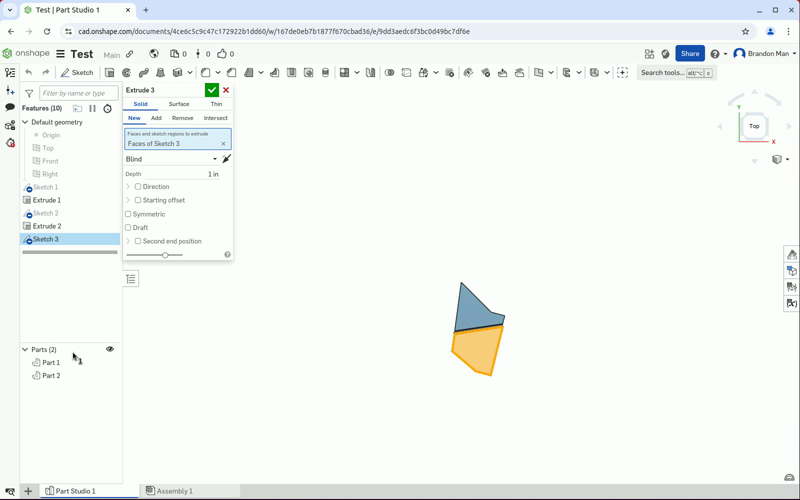
mouse_move(143, 106)
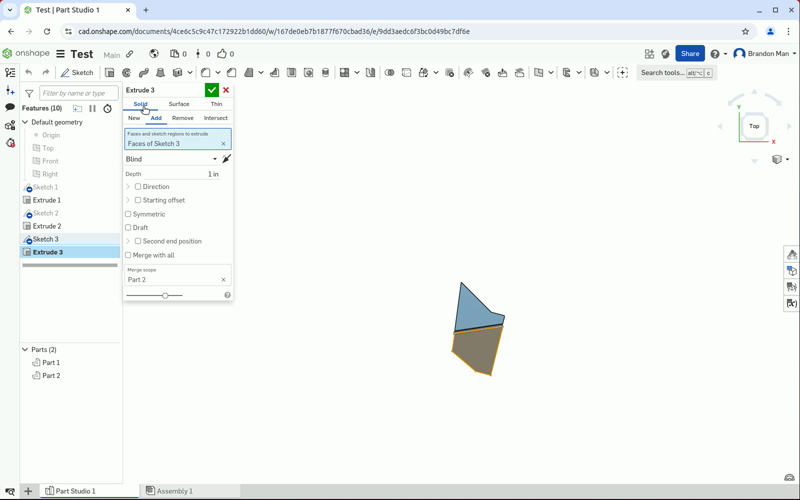
click(143, 106)
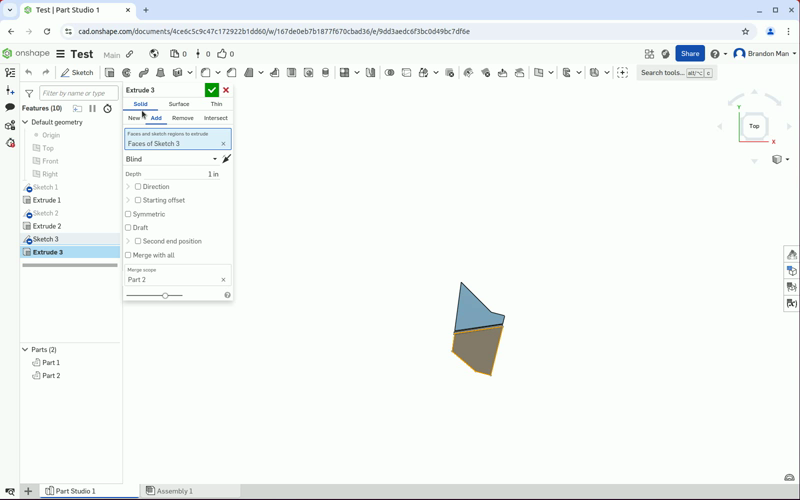
mouse_move(137, 120)
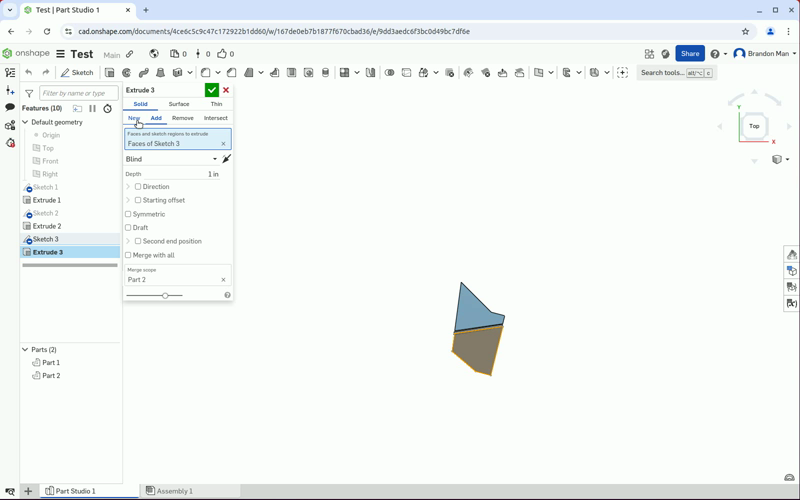
click(137, 120)
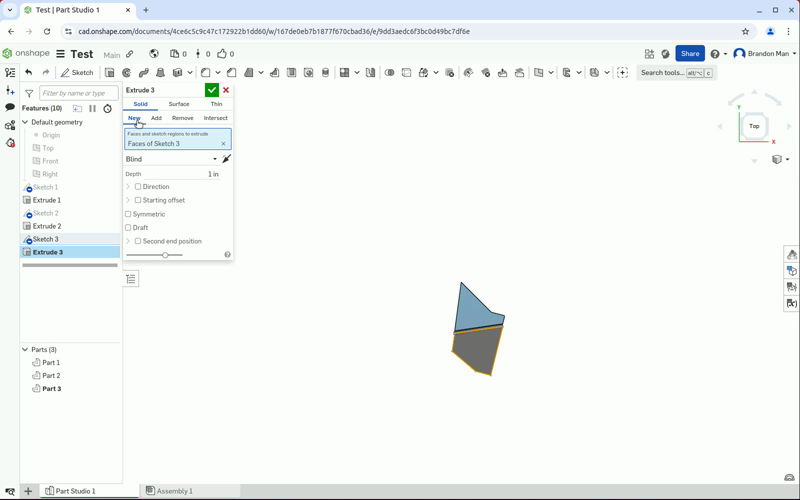
key(tab, 4)
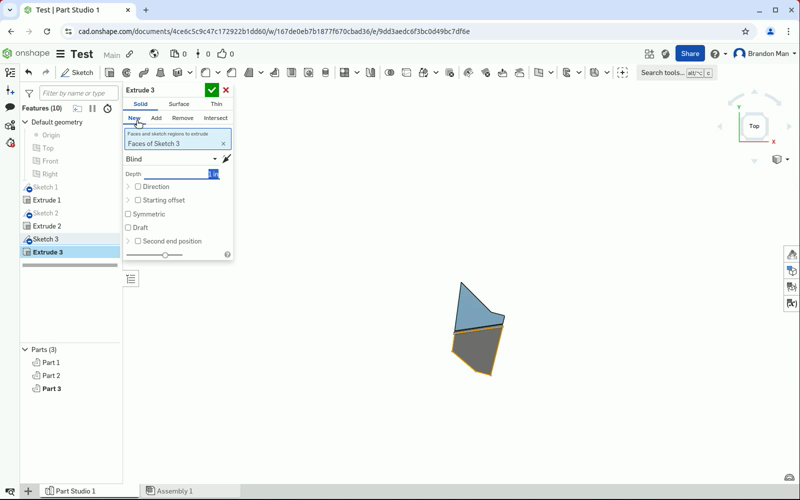
text(-0.241)
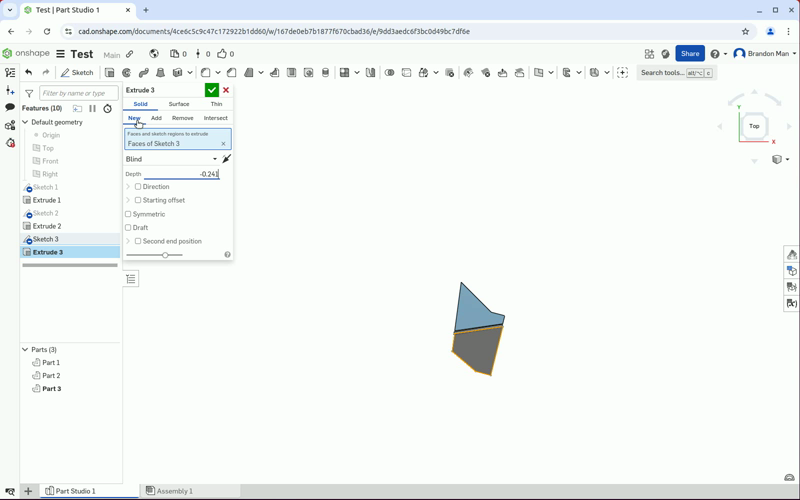
key(enter)
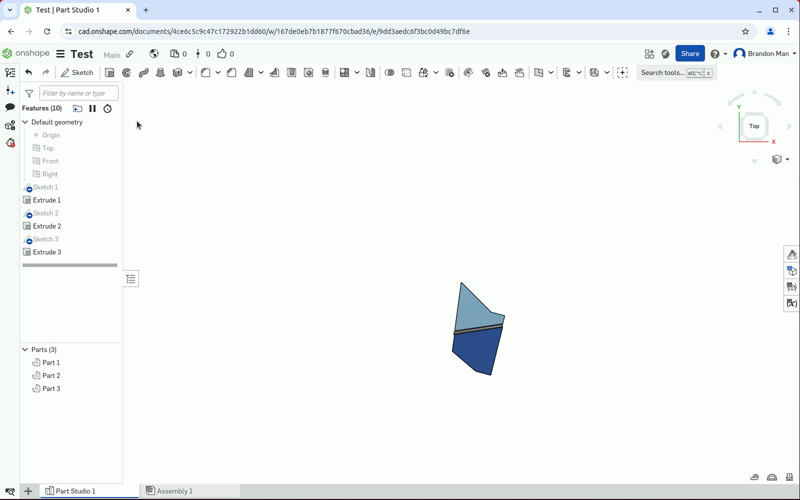
key(shift+h)
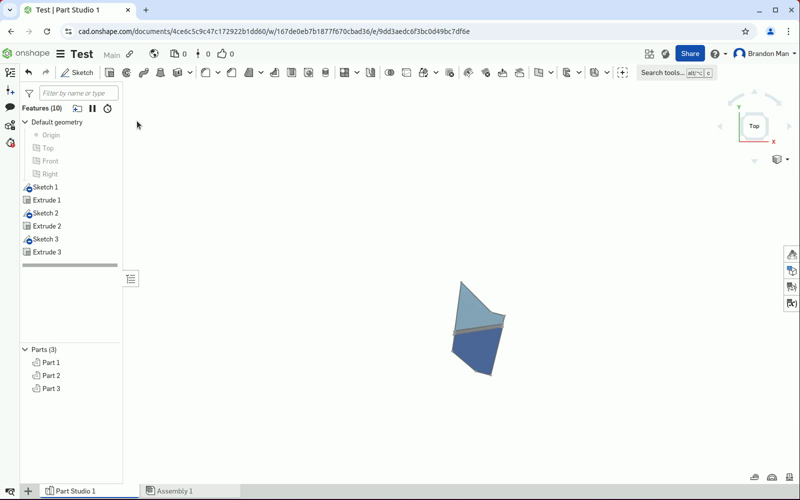
key(shift+h)
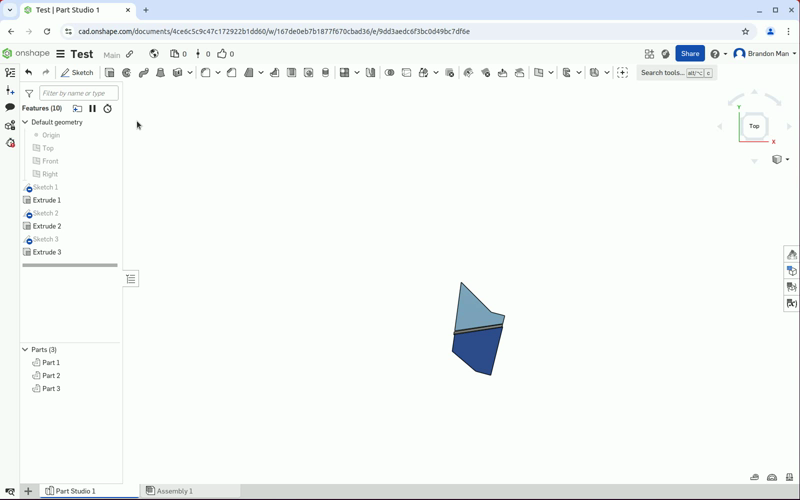
mouse_move(73, 189)
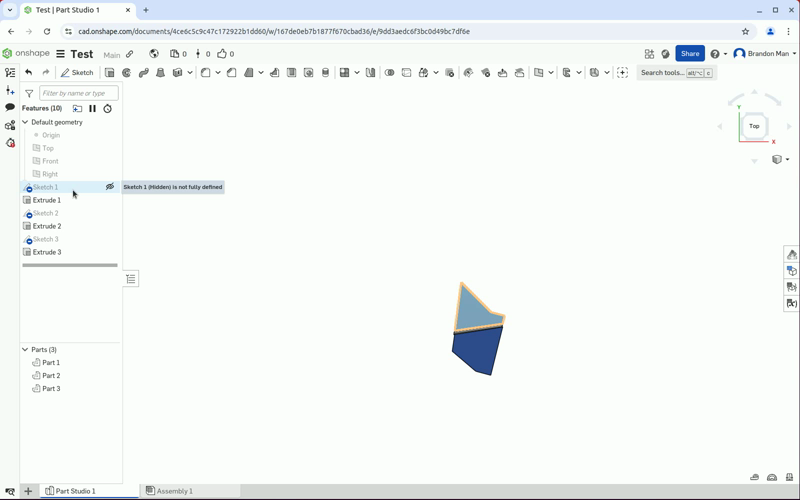
click(73, 189)
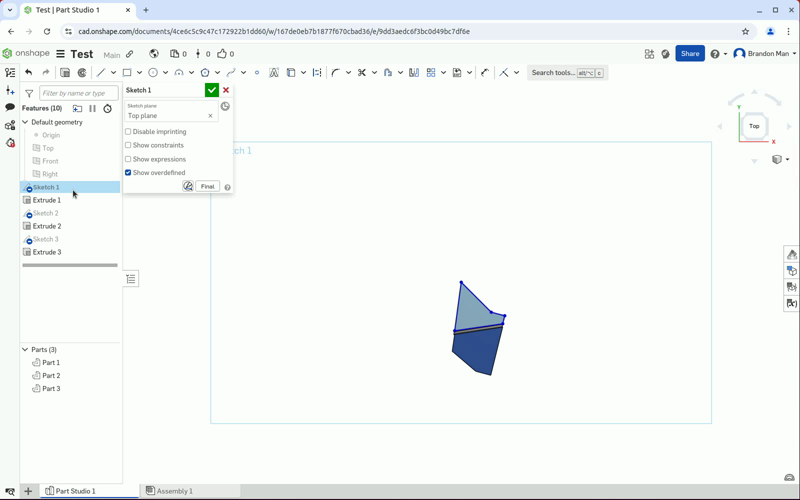
mouse_move(229, 92)
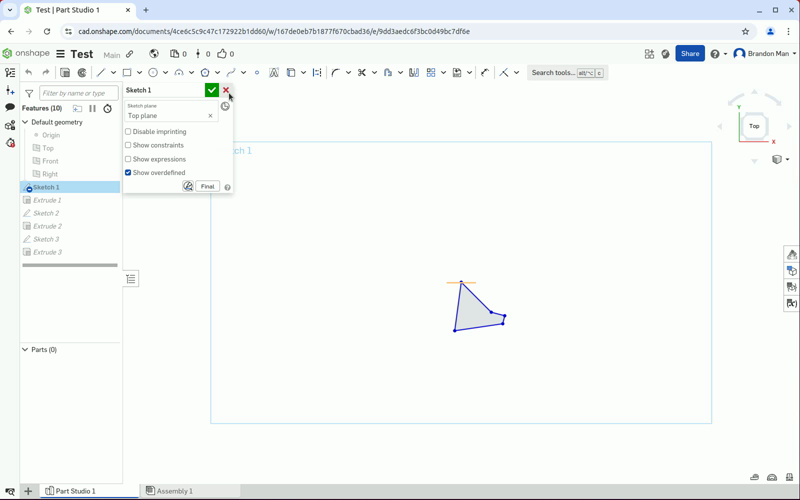
click(229, 92)
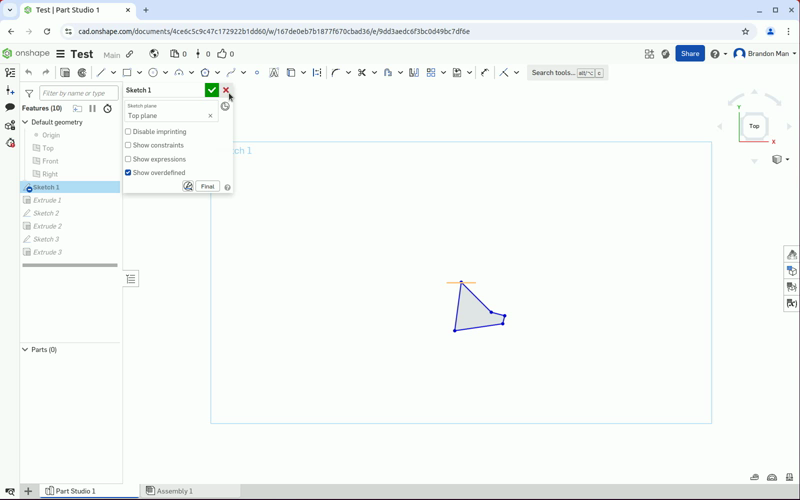
key(shift+s)
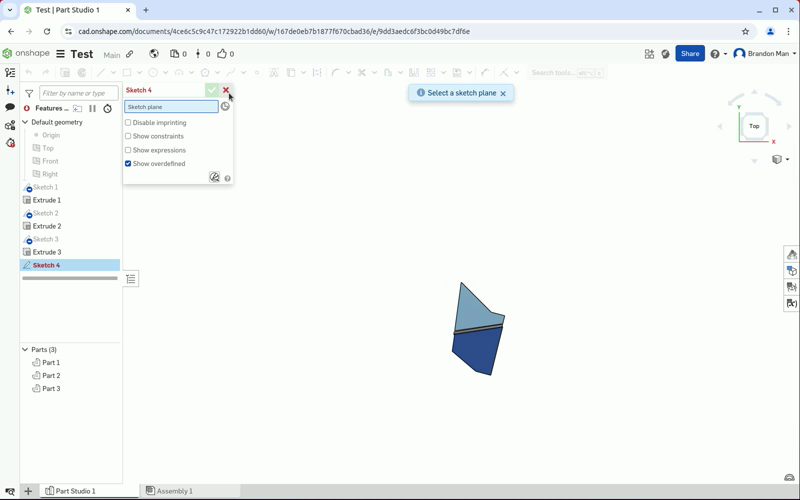
mouse_move(73, 150)
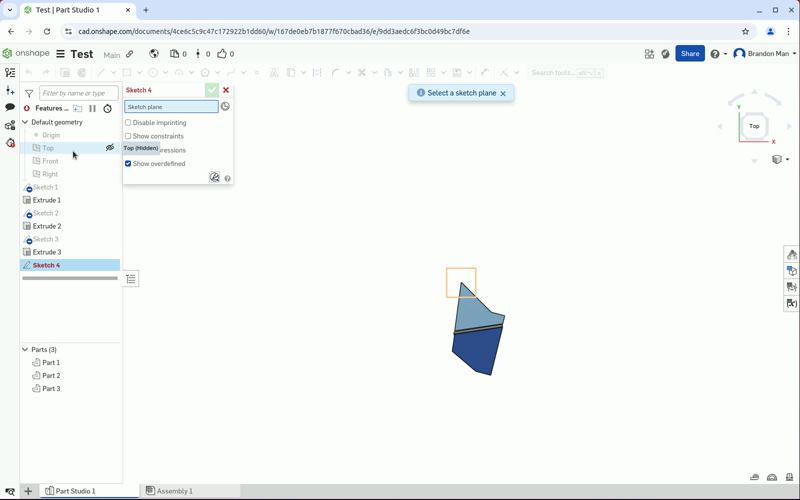
click(73, 150)
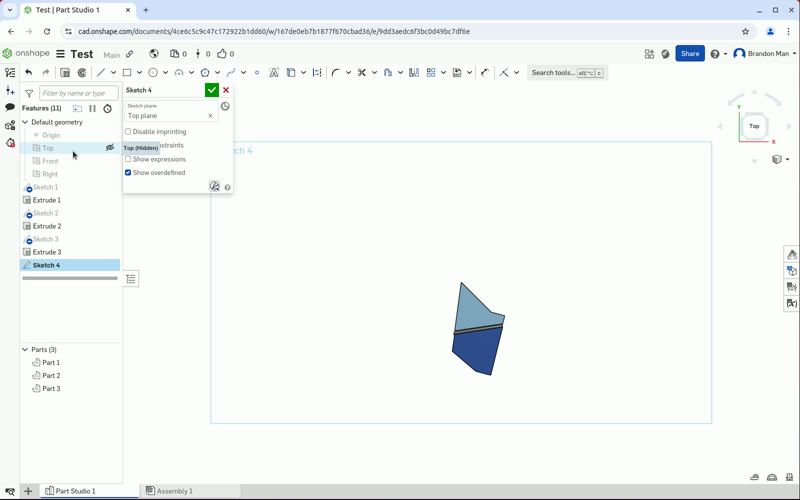
mouse_move(73, 352)
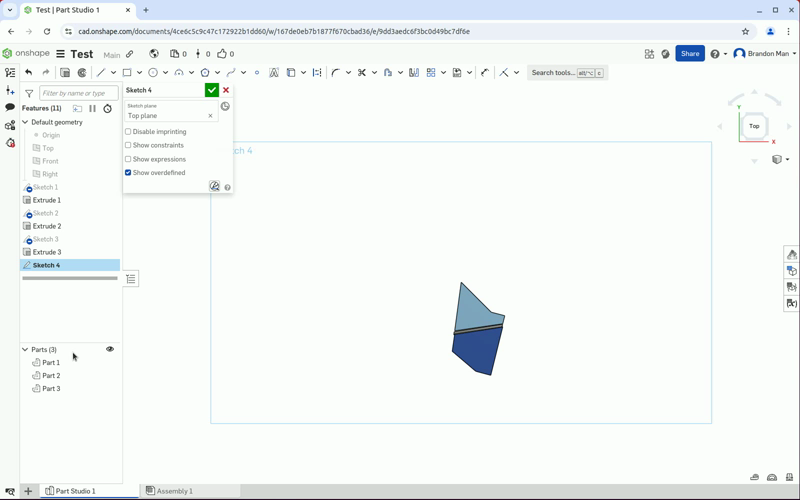
key(y)
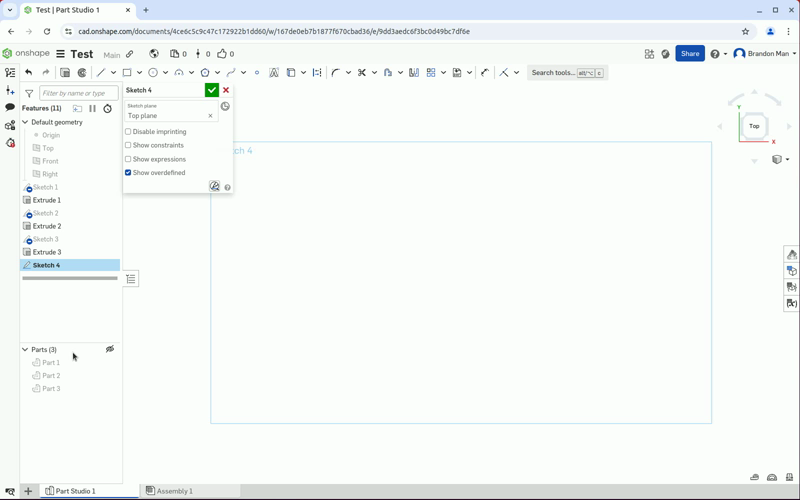
key(l)
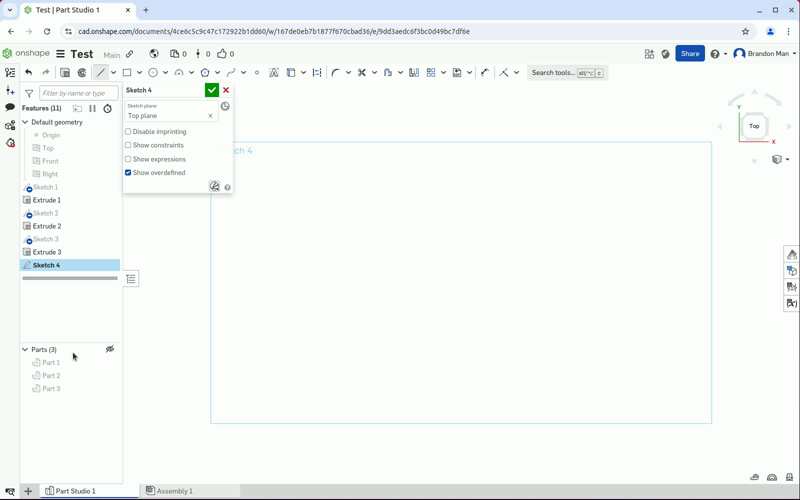
key_down(shift)
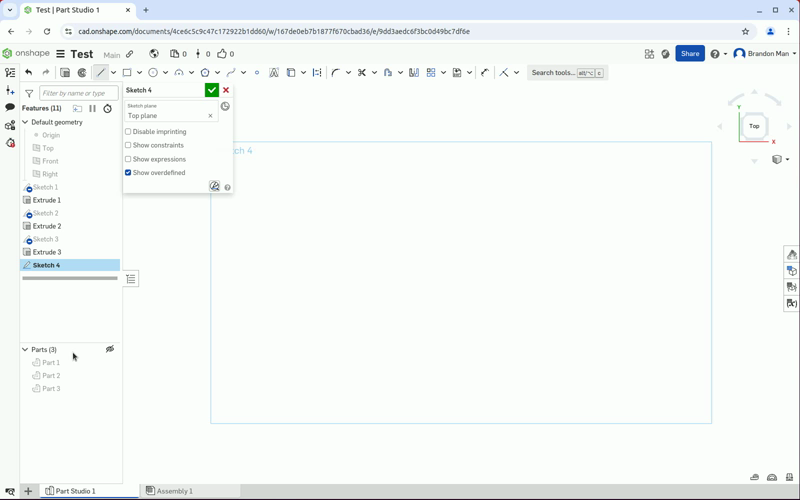
mouse_move(450, 365)
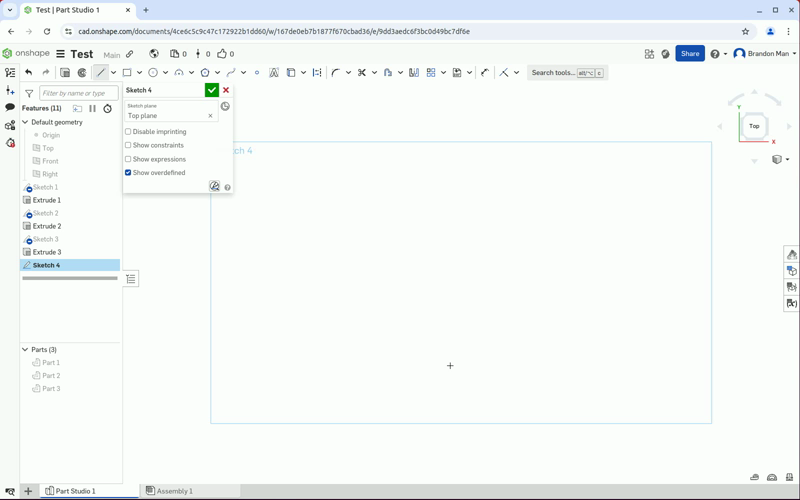
click(450, 365)
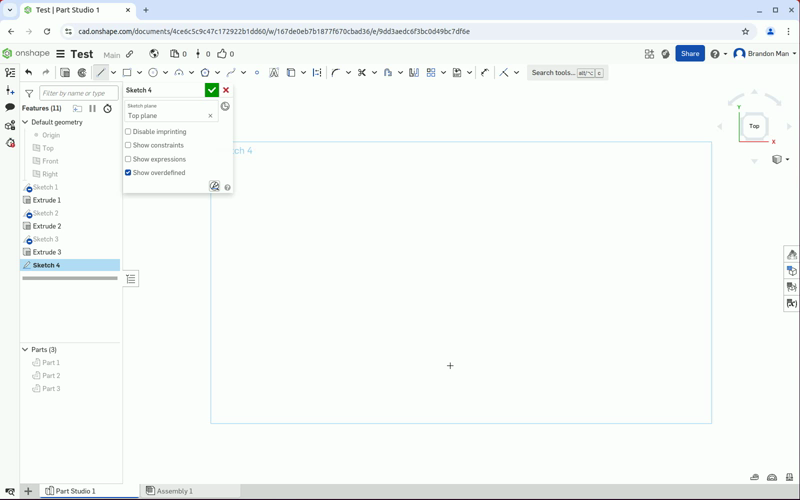
key_up(shift)
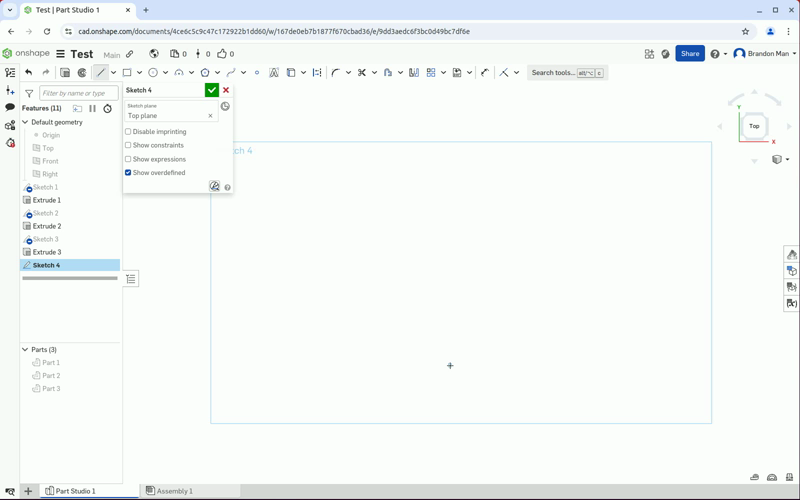
key_down(shift)
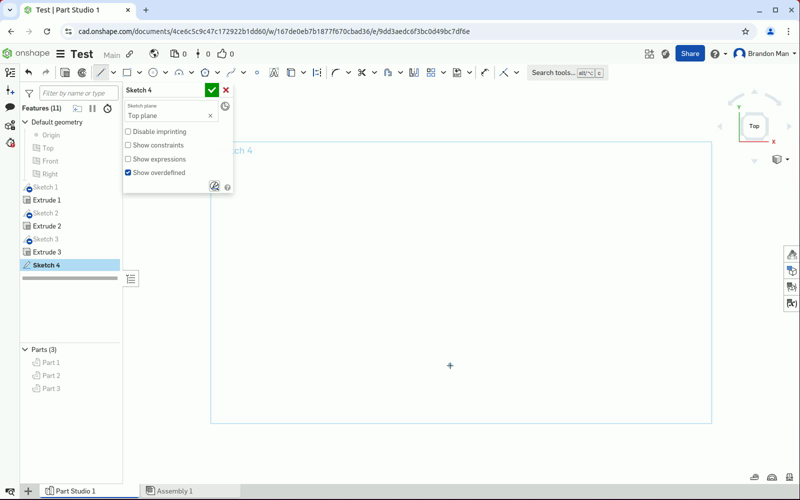
mouse_move(480, 365)
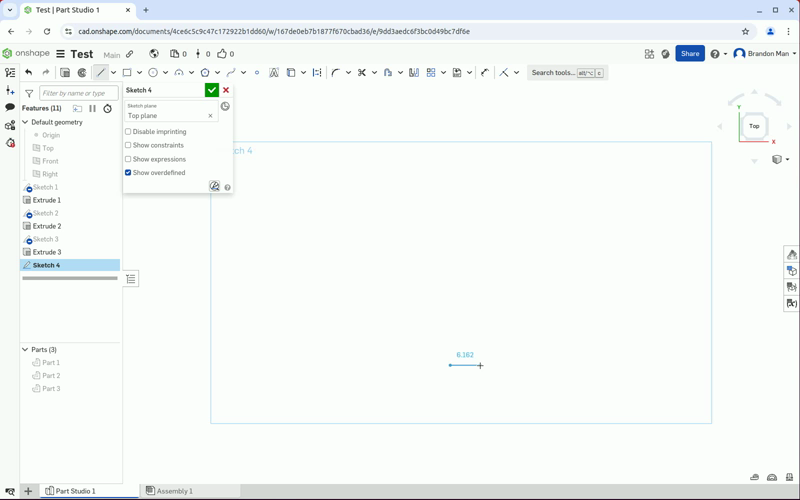
mouse_move(475, 371)
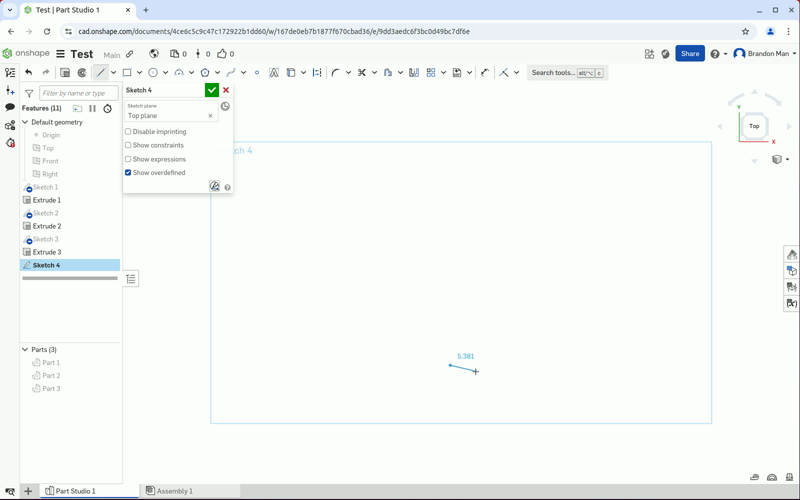
click(475, 371)
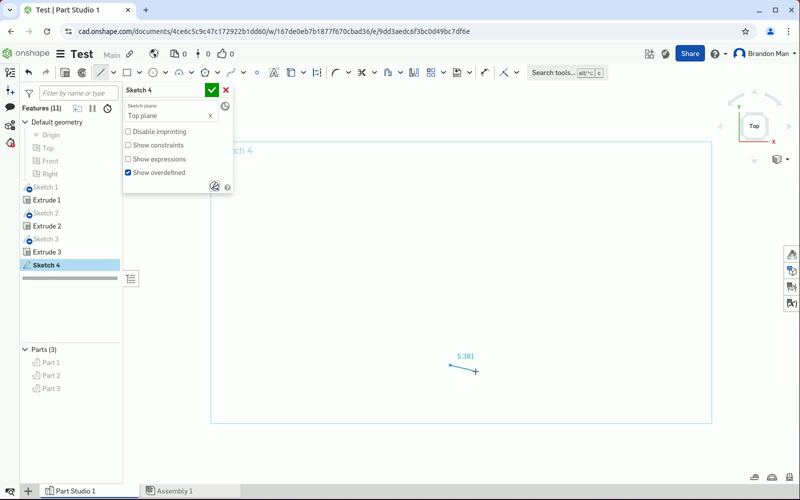
key_up(shift)
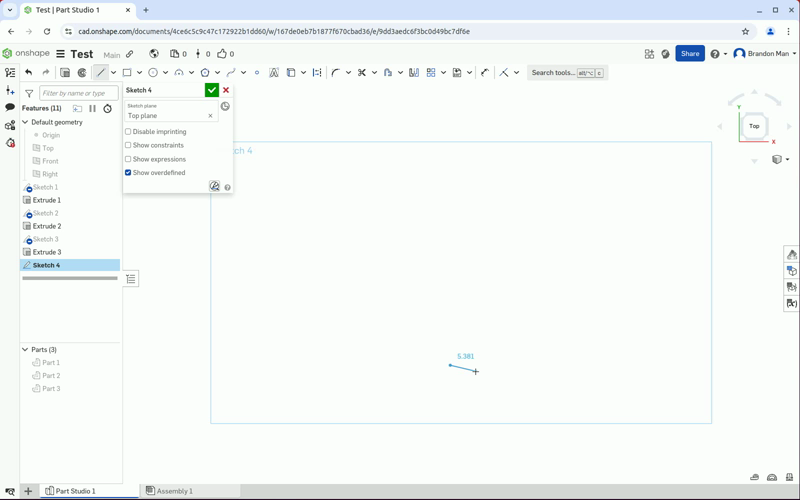
key_down(shift)
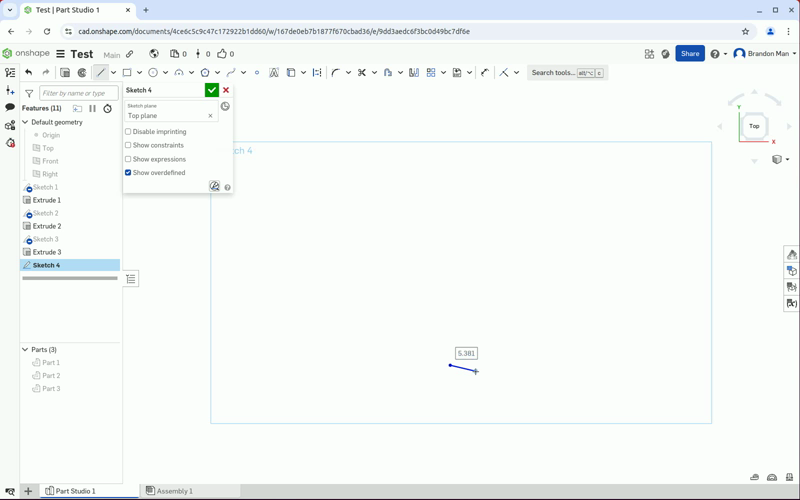
mouse_move(505, 371)
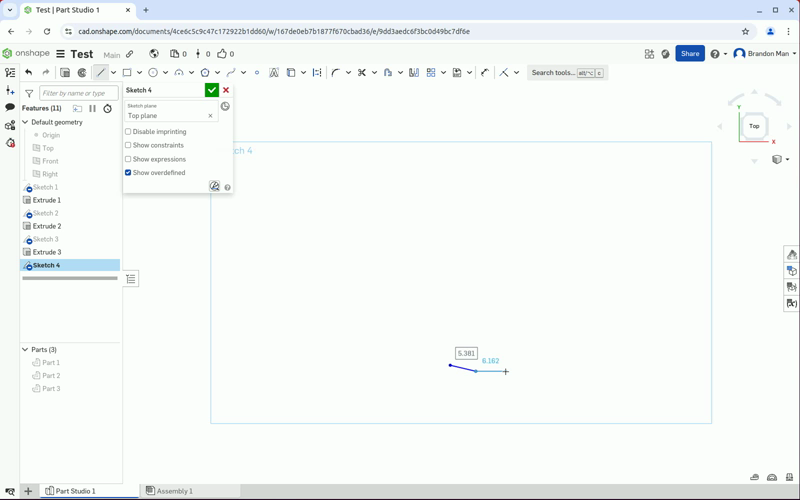
mouse_move(452, 349)
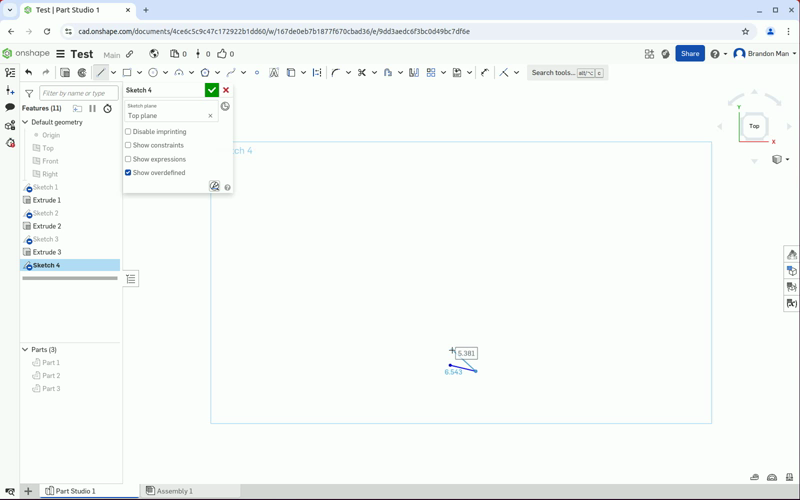
click(452, 349)
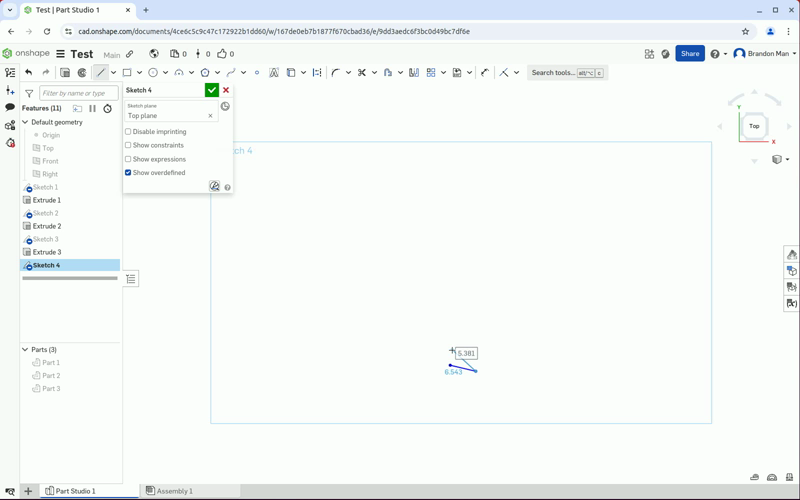
key_up(shift)
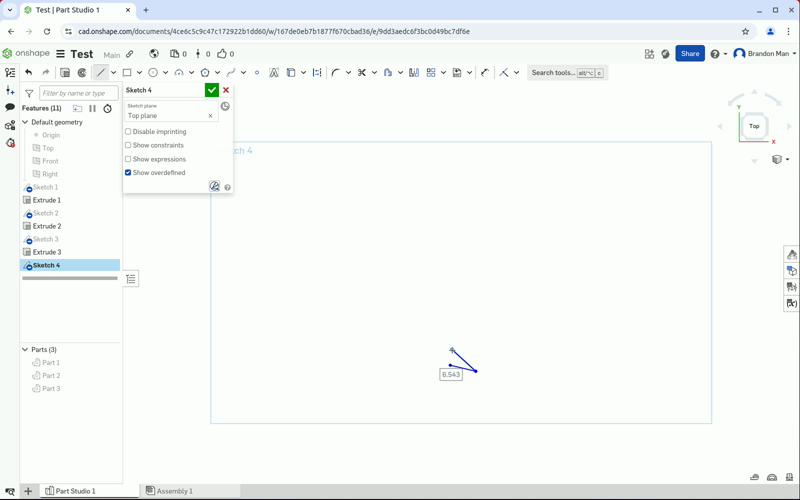
mouse_move(482, 349)
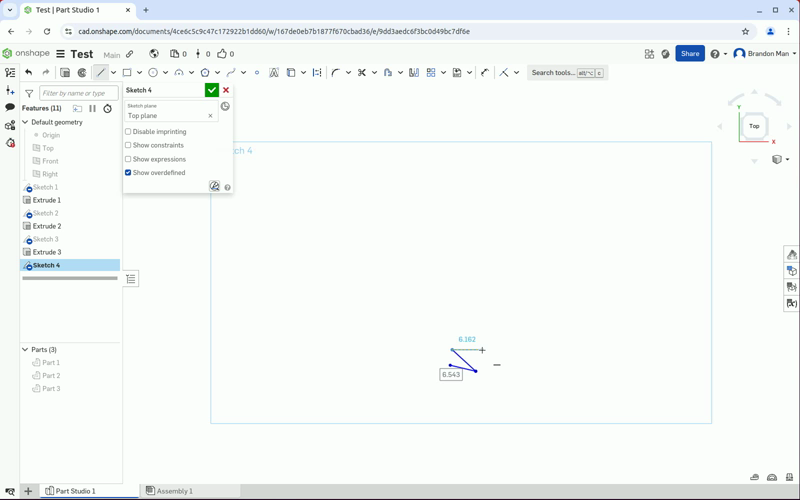
key_down(shift)
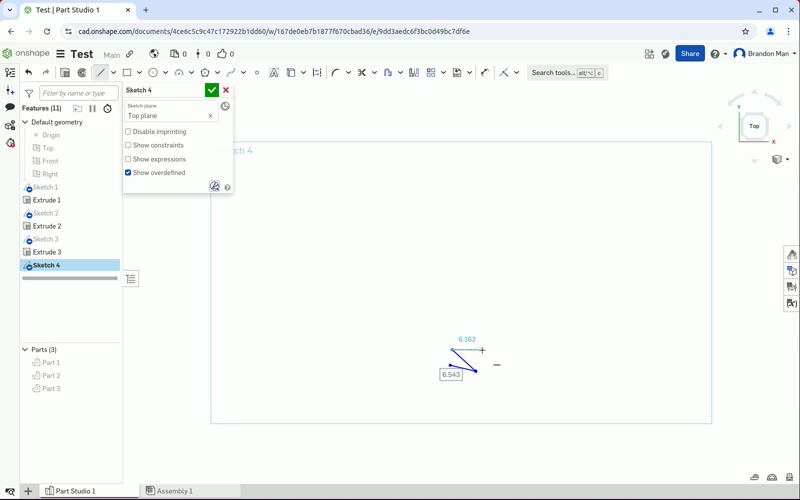
mouse_move(450, 365)
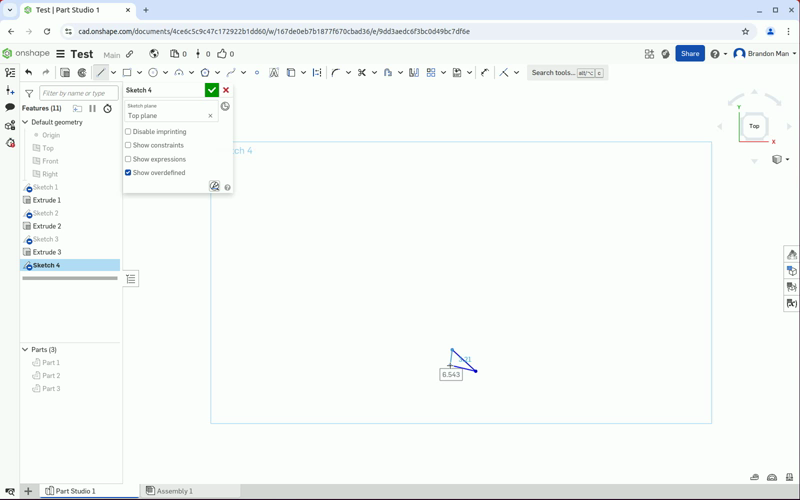
key_up(shift)
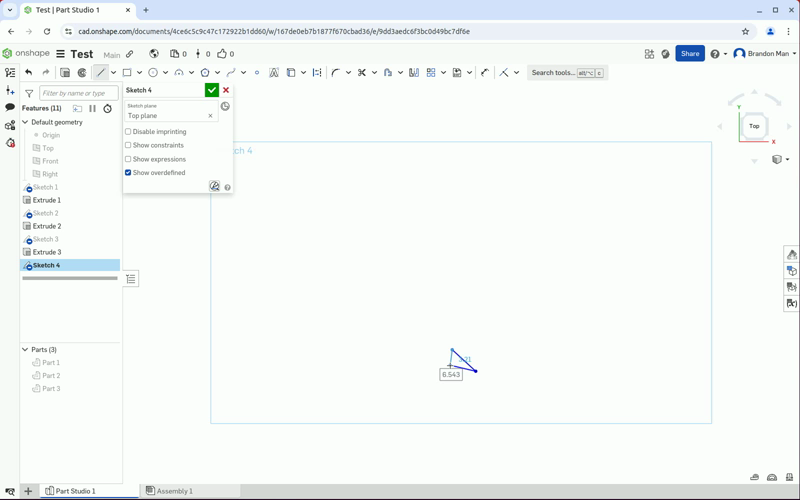
click(450, 365)
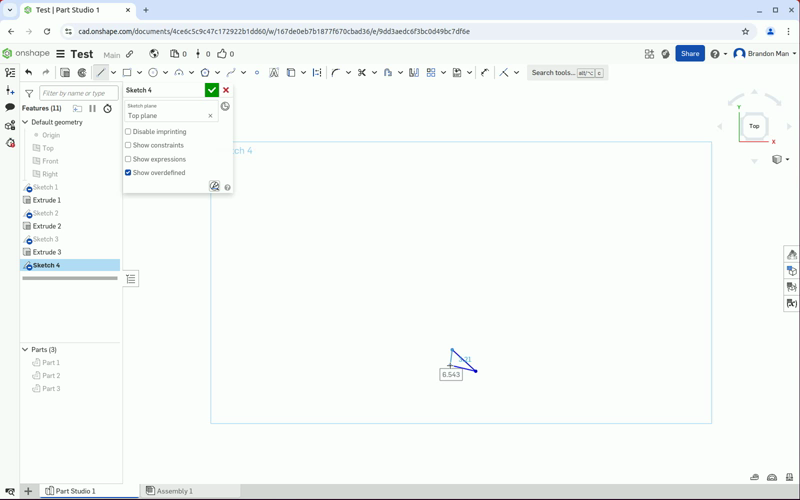
key(esc)
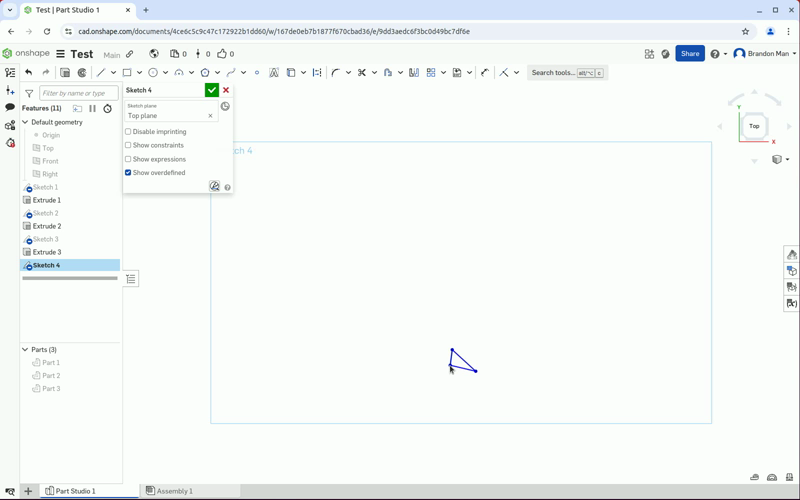
mouse_move(460, 365)
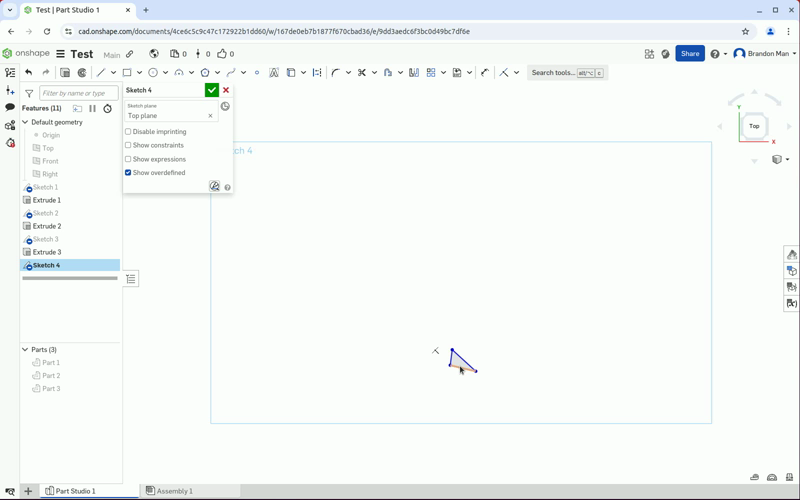
scroll(6)
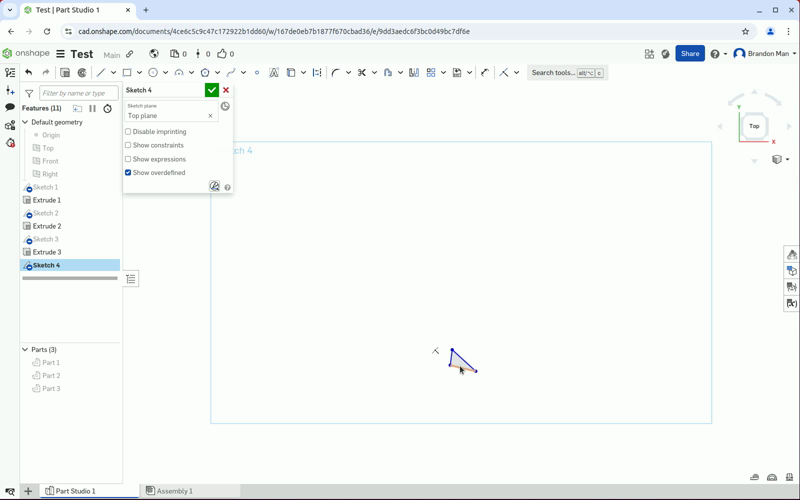
scroll(6)
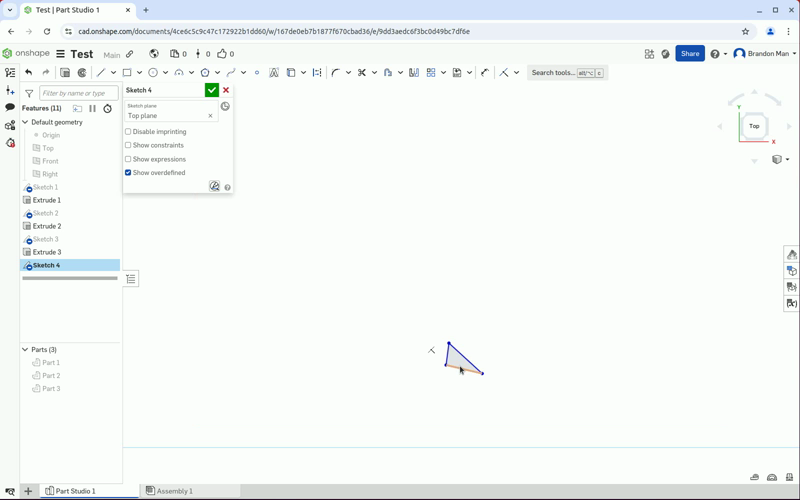
scroll(6)
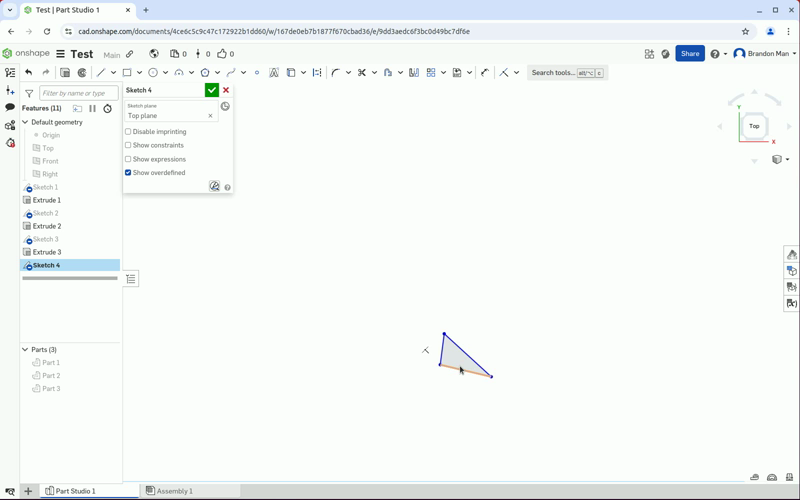
scroll(6)
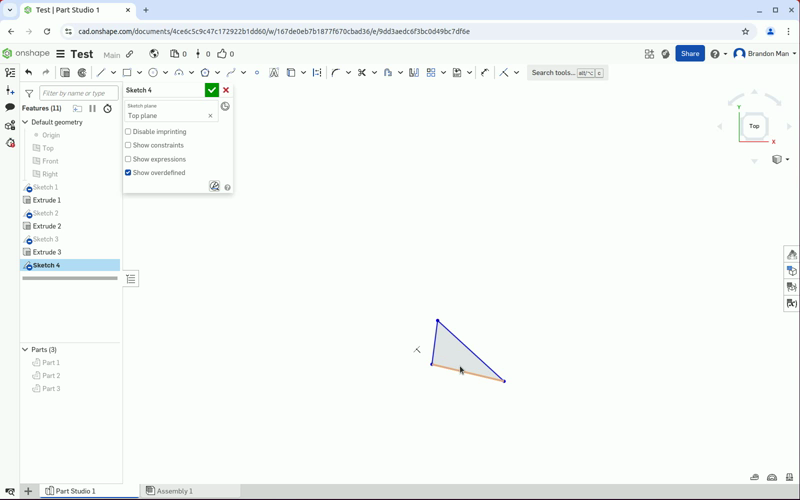
scroll(6)
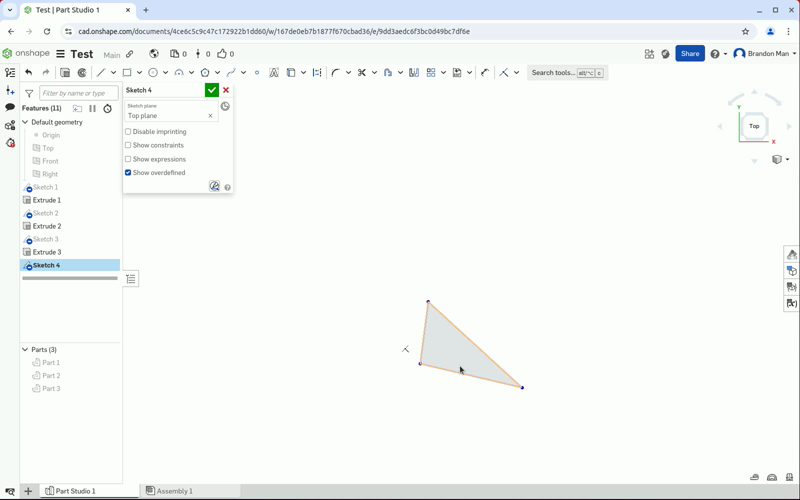
scroll(6)
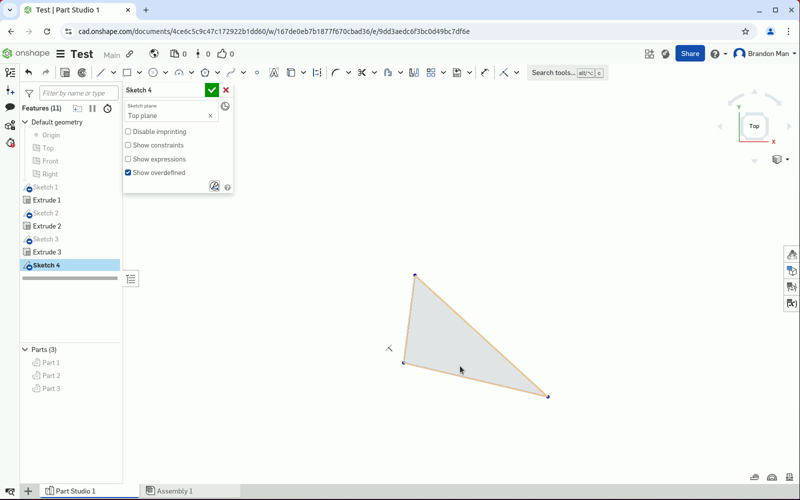
scroll(6)
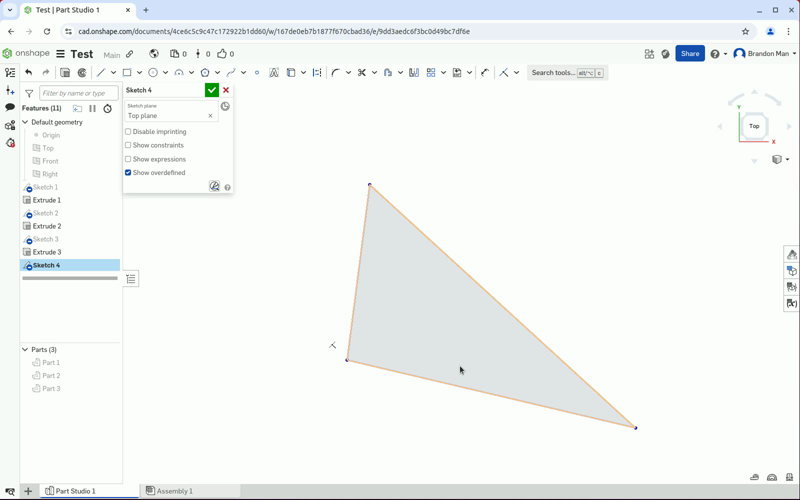
click(460, 365)
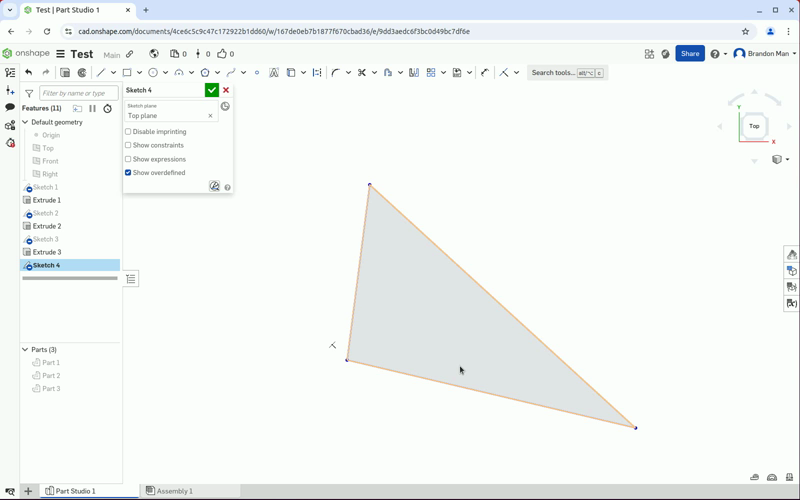
scroll(-6)
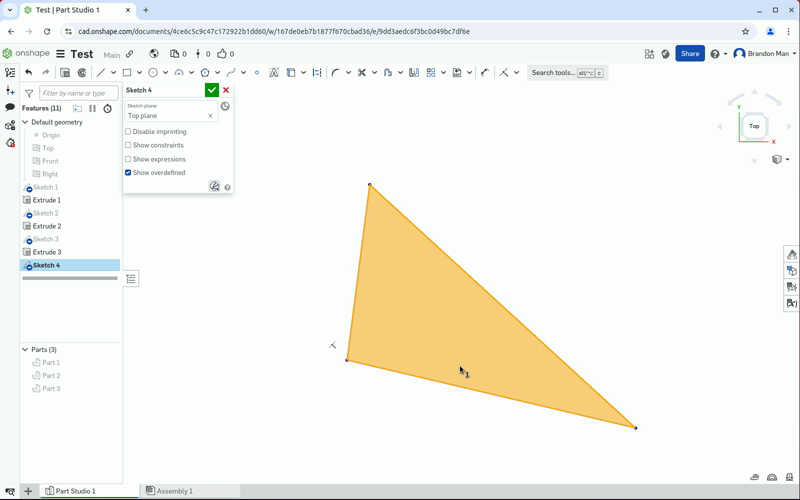
scroll(-6)
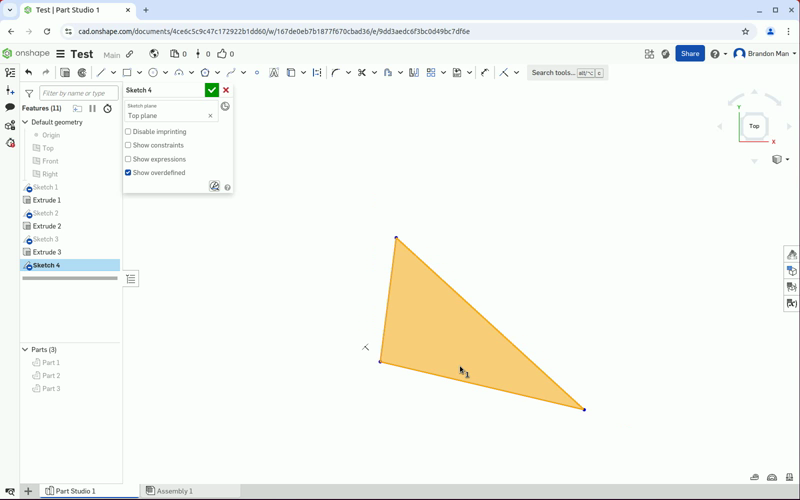
scroll(-6)
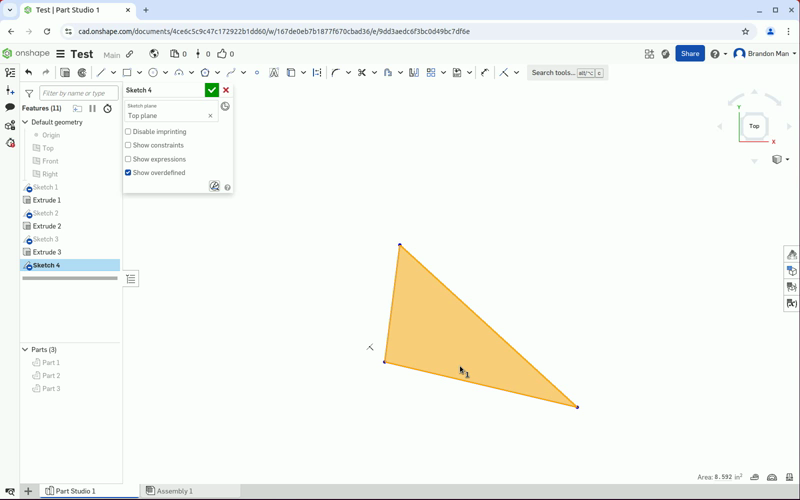
scroll(-6)
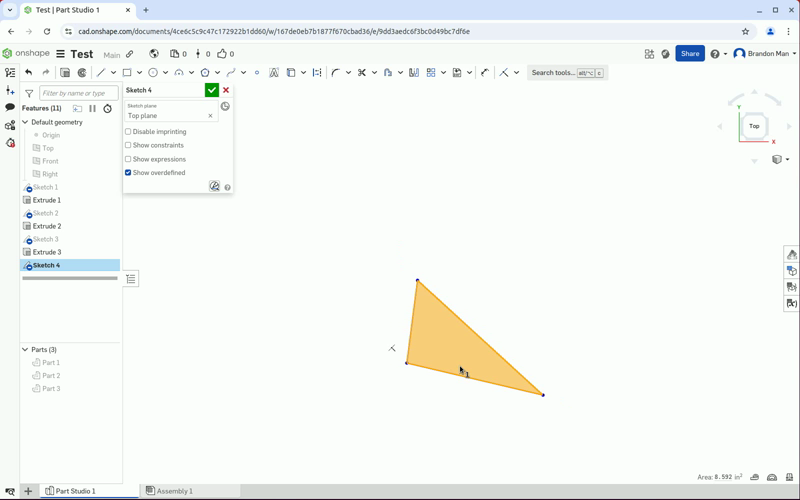
scroll(-6)
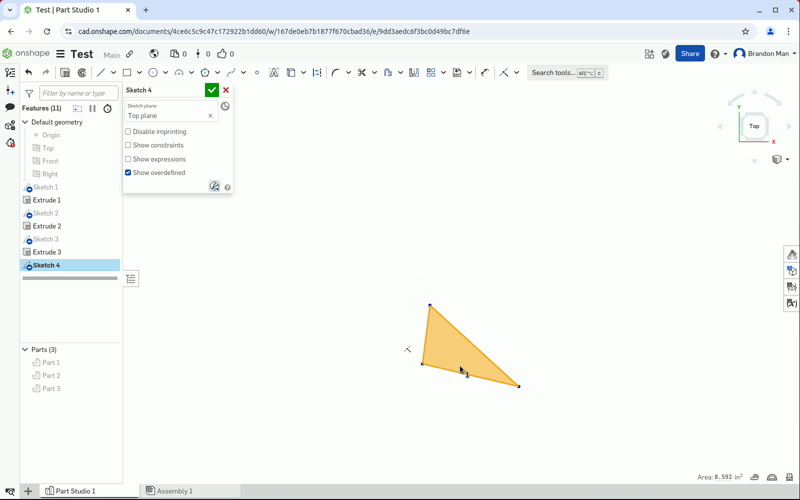
scroll(-6)
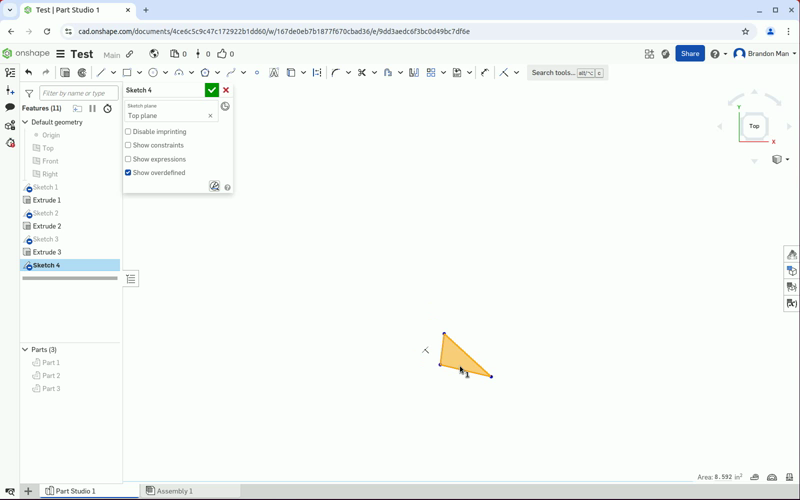
scroll(-6)
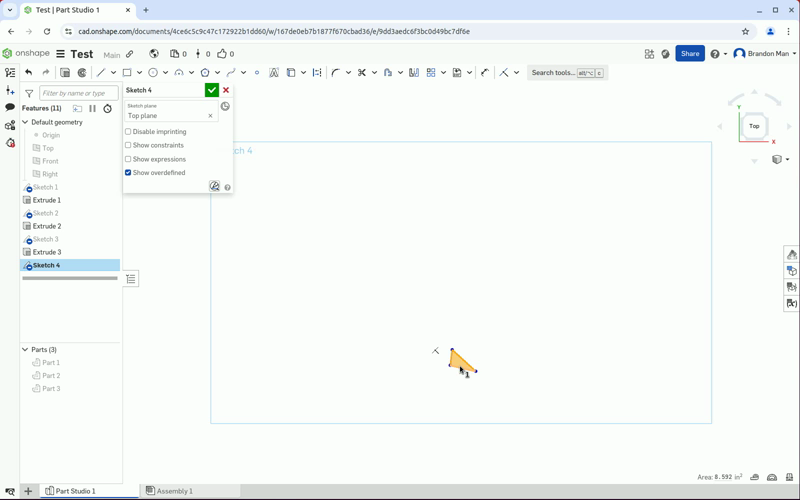
mouse_move(73, 352)
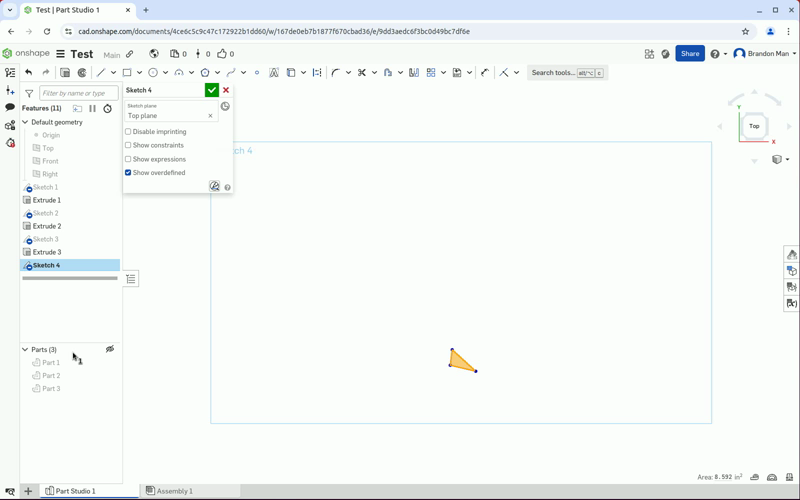
key(shift+y)
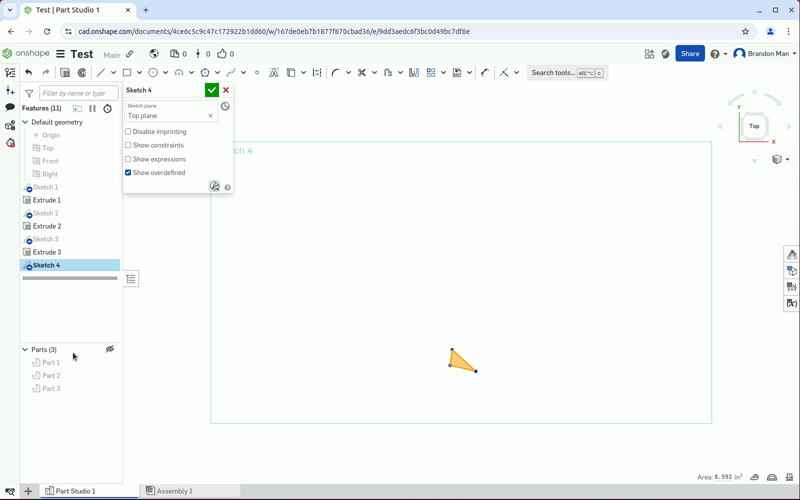
key(shift+e)
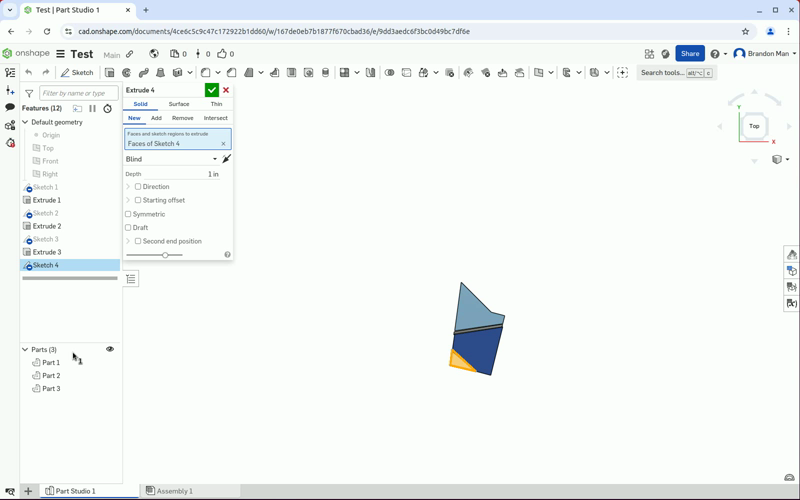
mouse_move(143, 106)
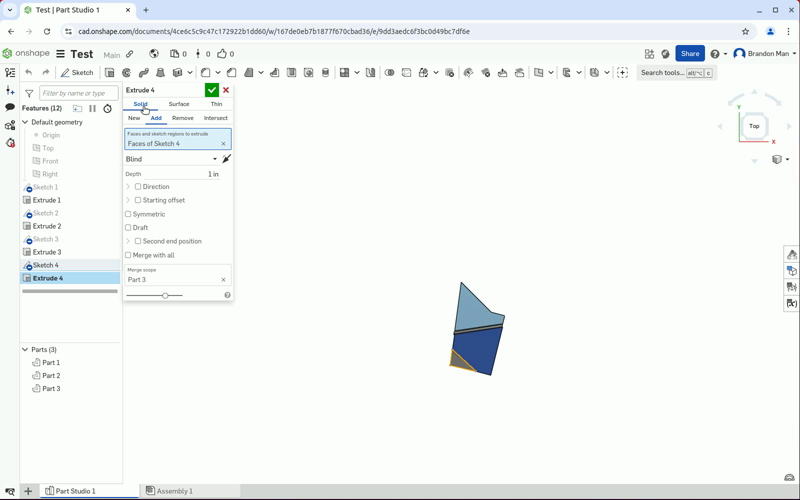
click(143, 106)
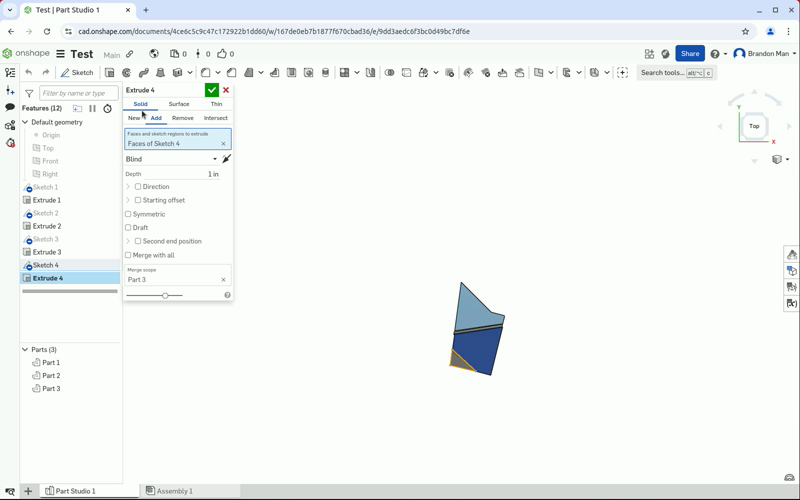
mouse_move(137, 120)
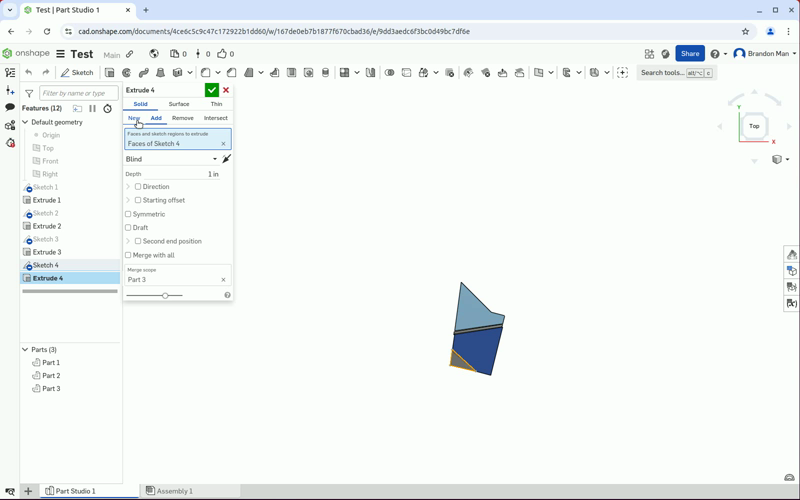
click(137, 120)
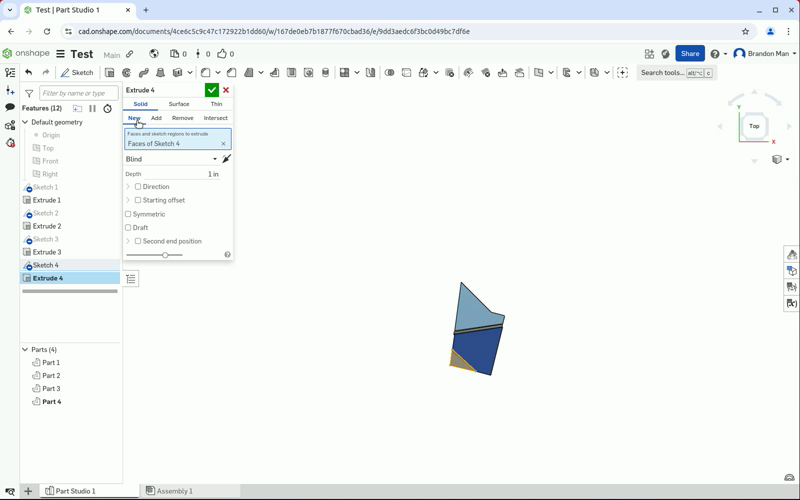
key(tab, 4)
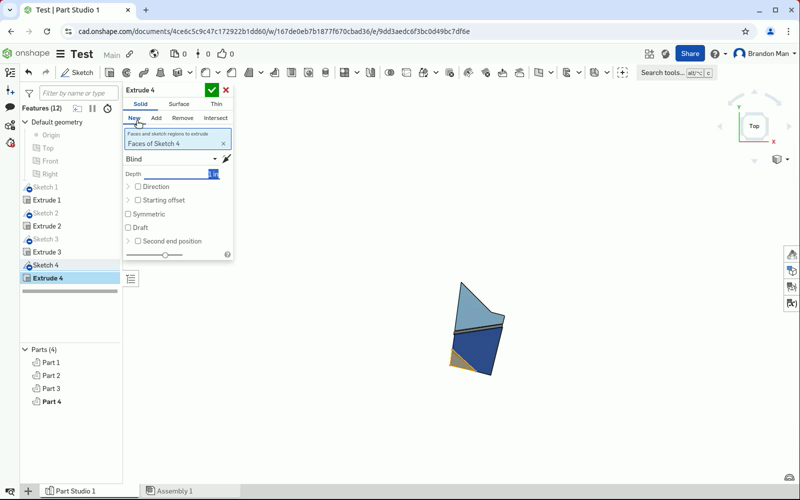
text(-0.241)
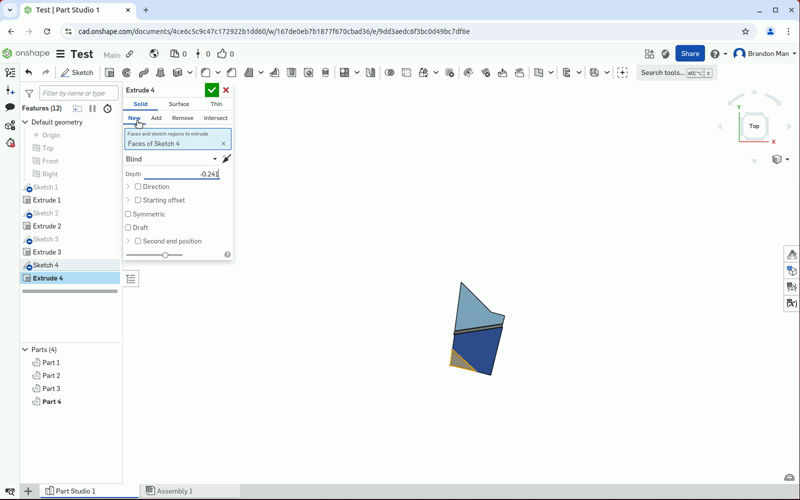
key(enter)
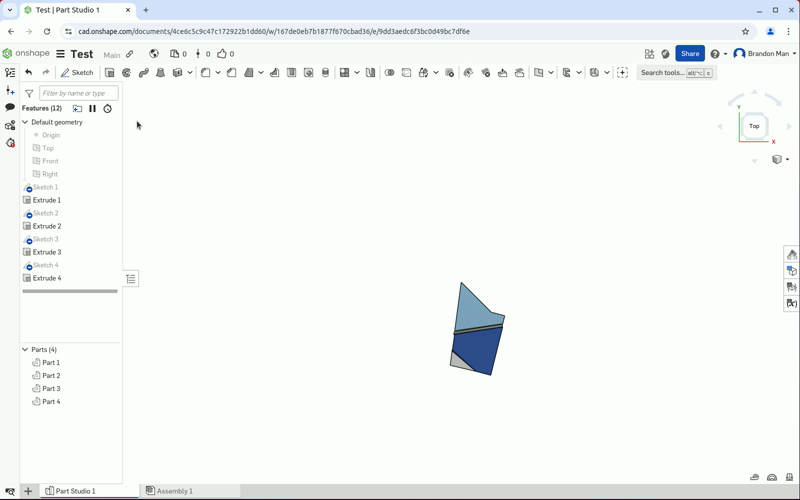
key(shift+h)
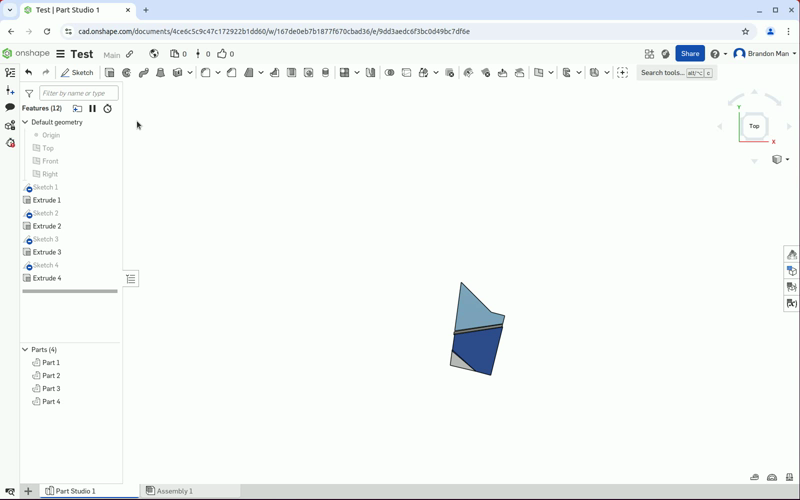
key(shift+h)
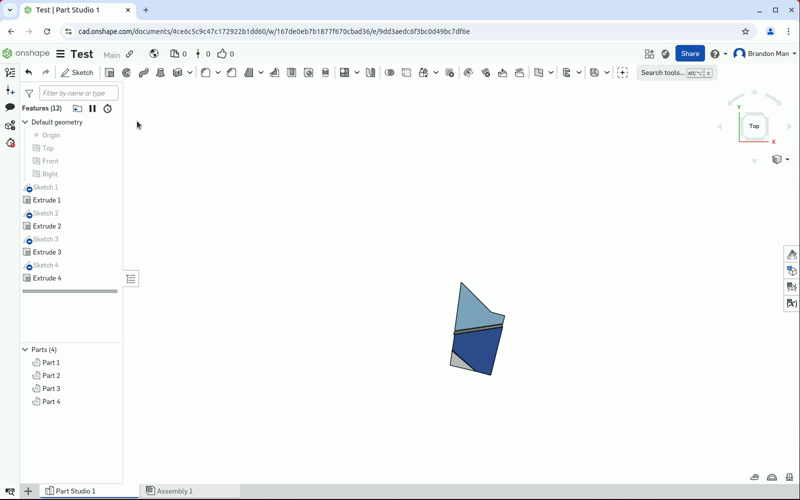
mouse_move(73, 189)
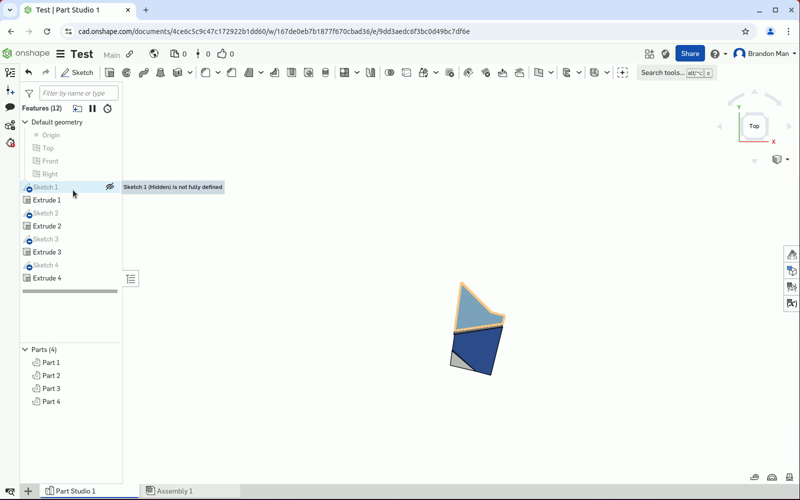
click(73, 189)
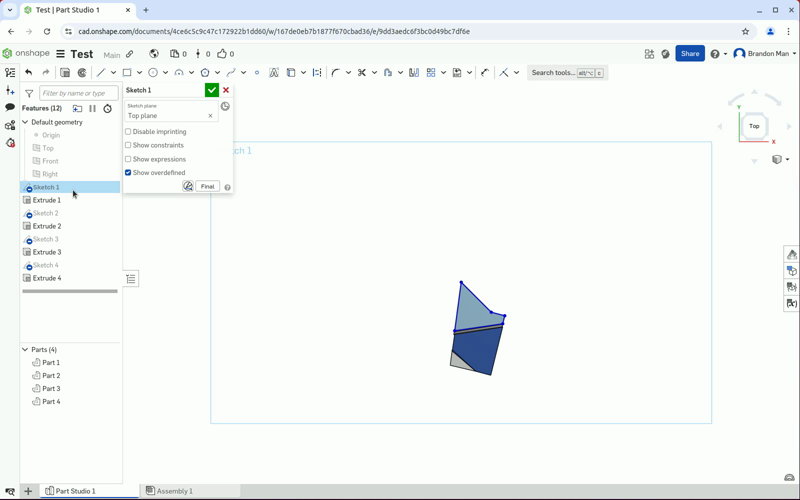
mouse_move(229, 92)
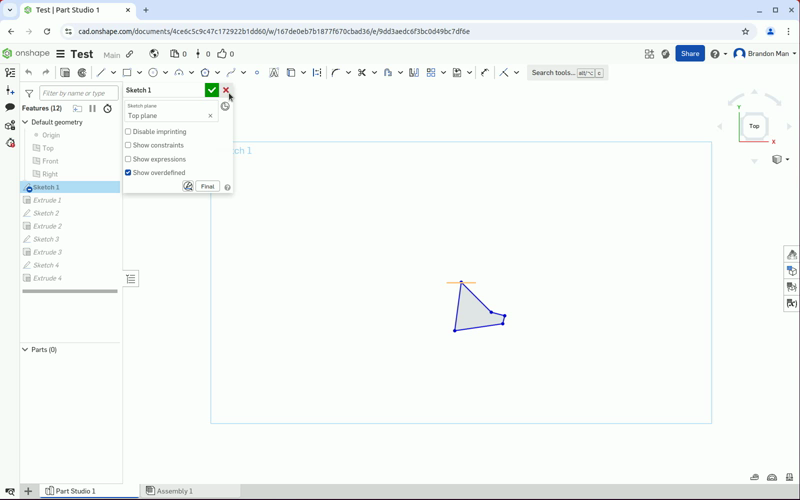
click(229, 92)
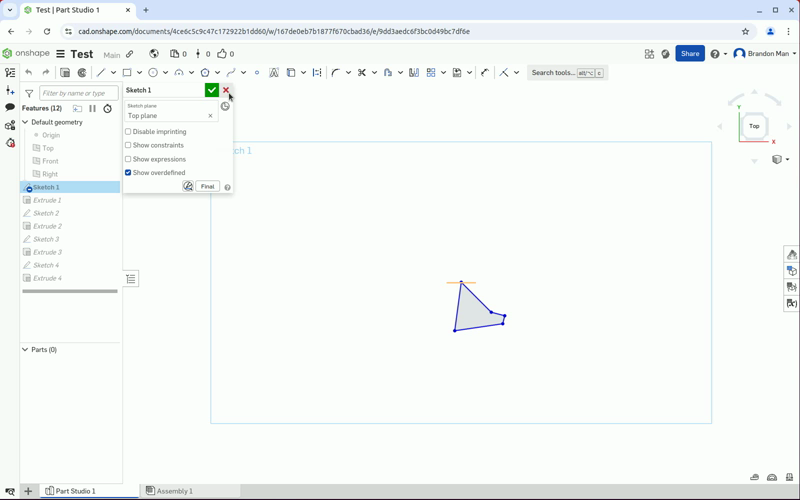
key(shift+s)
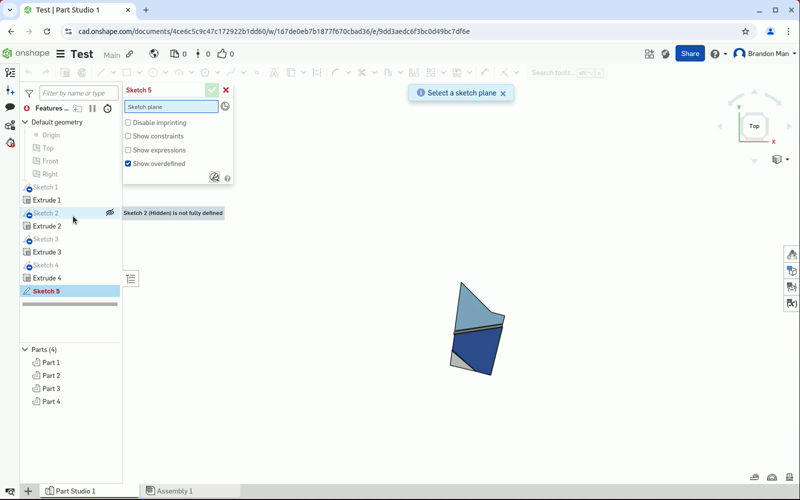
scroll(3)
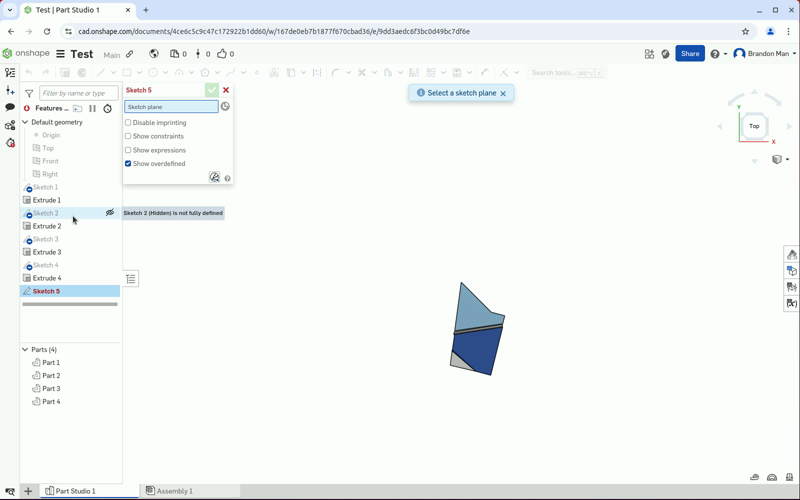
mouse_move(73, 150)
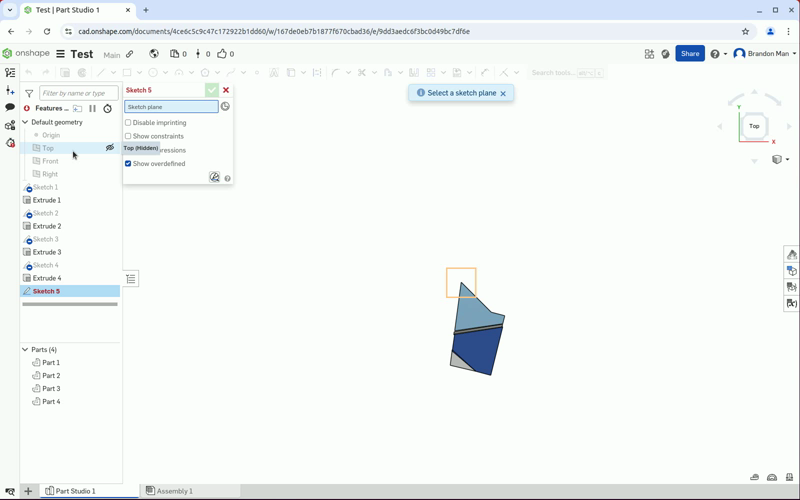
click(73, 150)
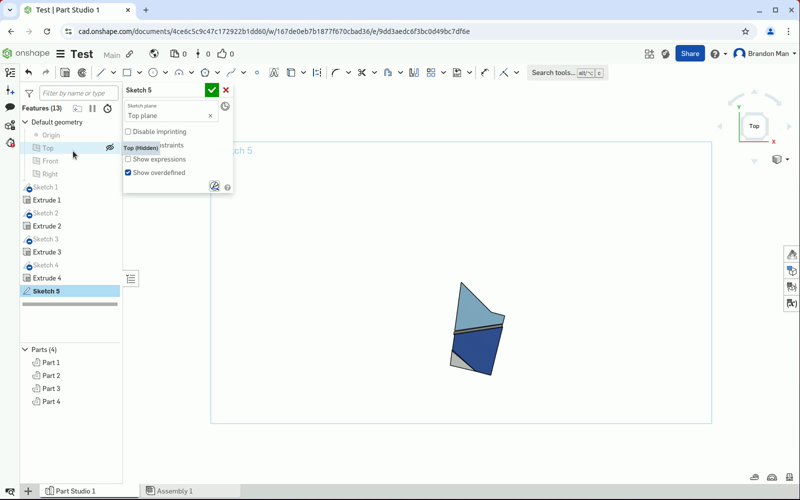
mouse_move(73, 352)
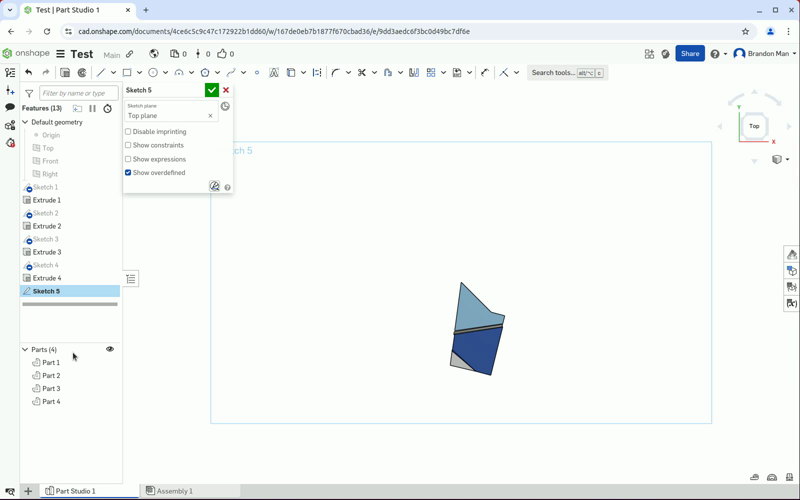
key(y)
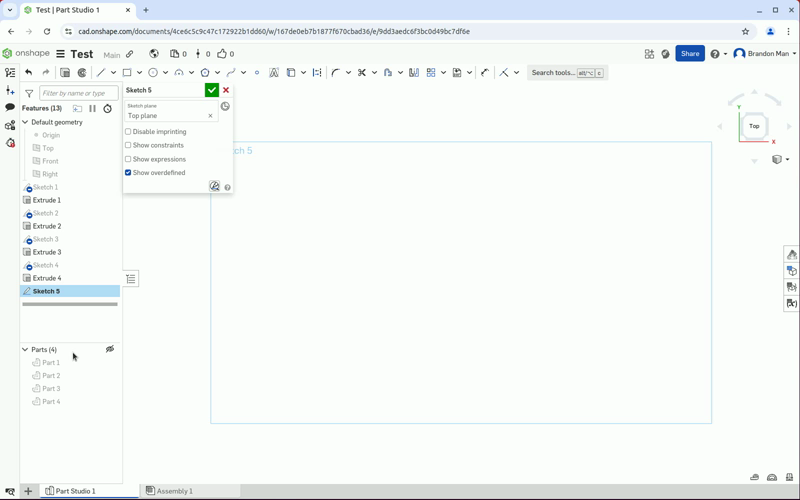
key(l)
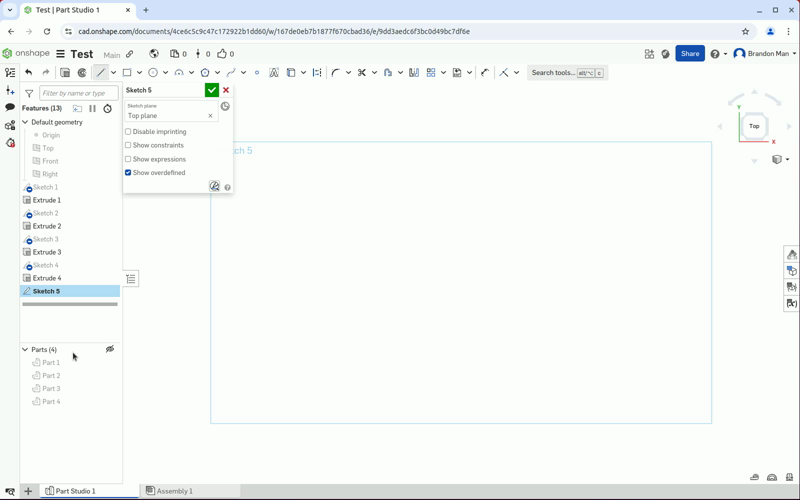
key_down(shift)
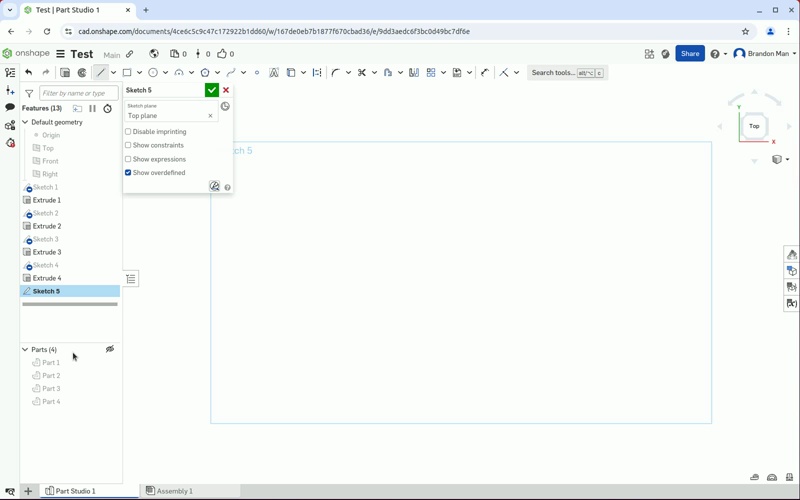
mouse_move(449, 376)
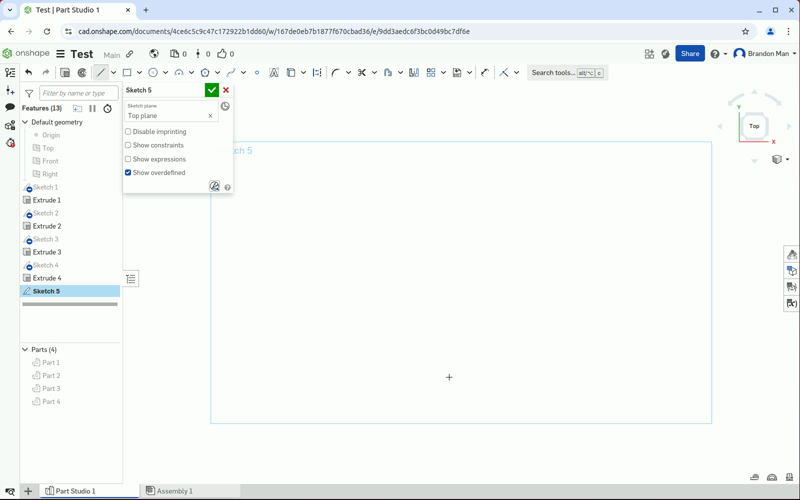
click(449, 376)
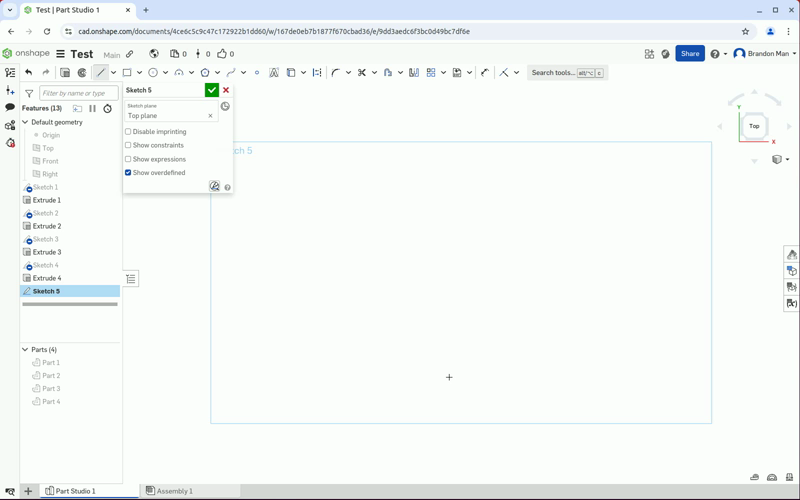
key_up(shift)
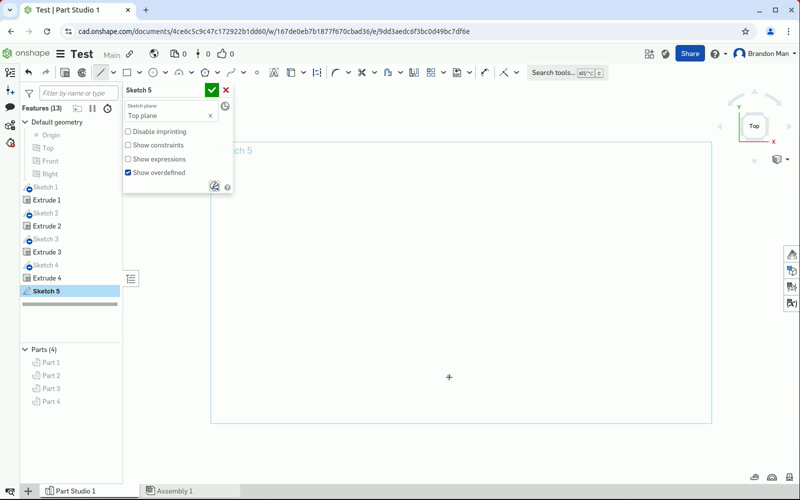
key_down(shift)
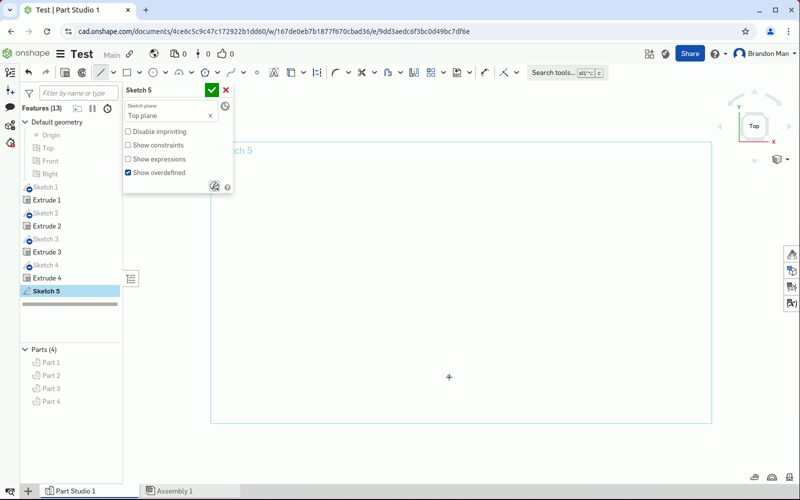
mouse_move(479, 376)
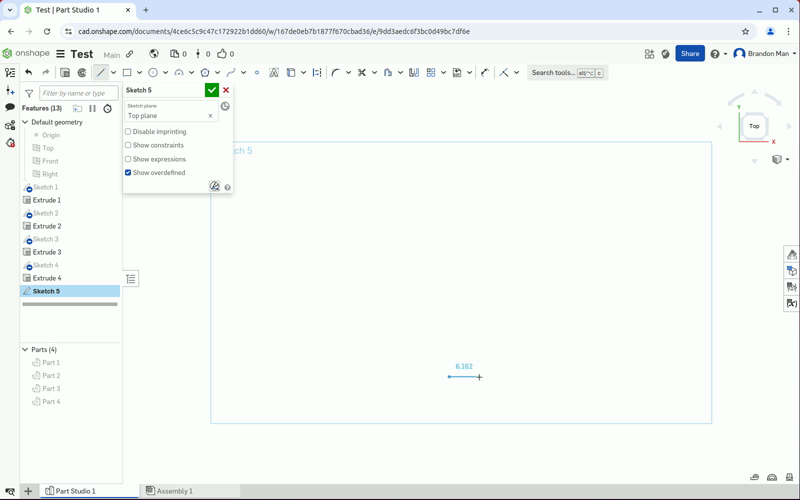
mouse_move(465, 391)
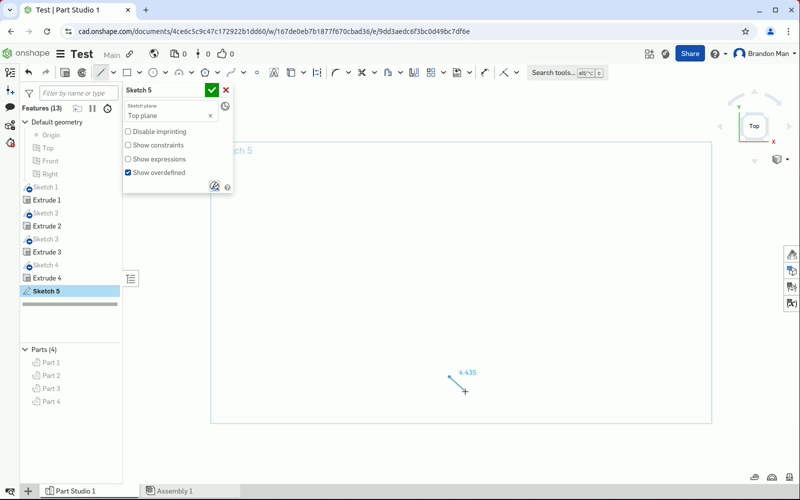
click(465, 391)
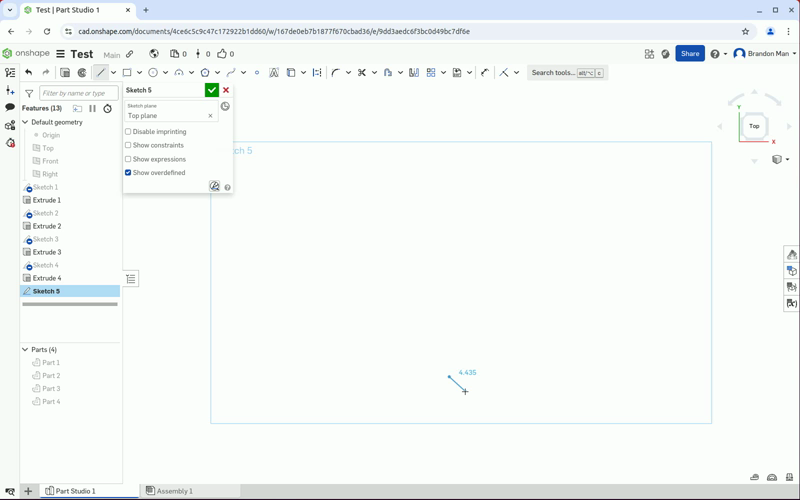
key_up(shift)
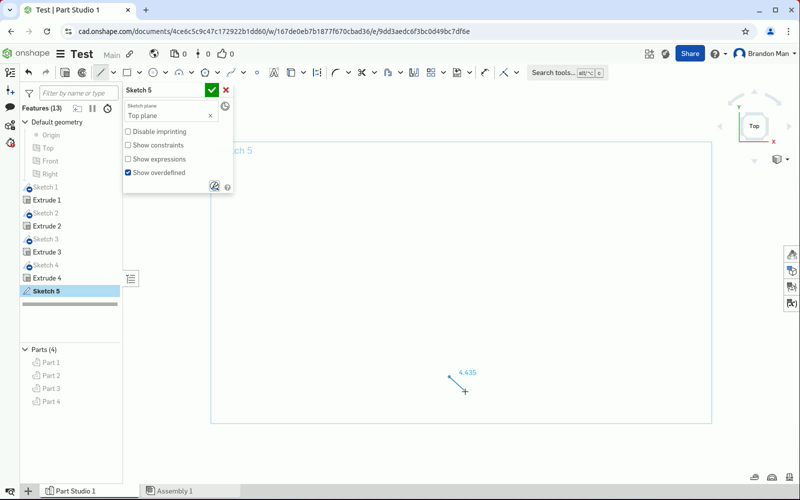
key_down(shift)
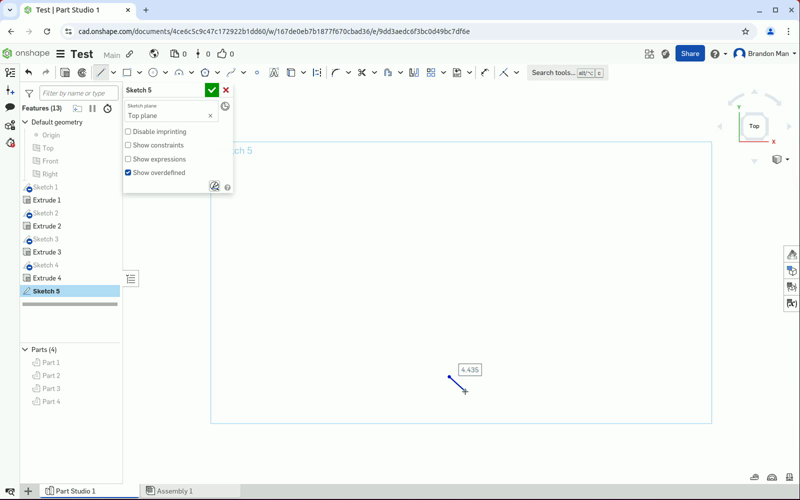
mouse_move(495, 391)
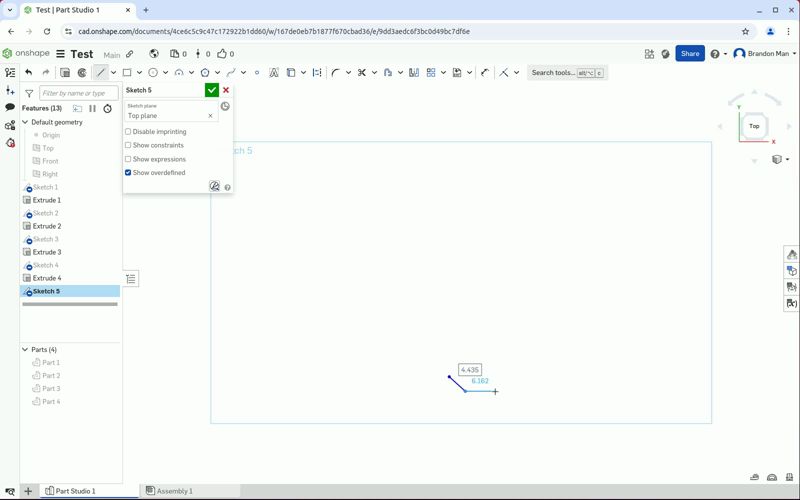
mouse_move(486, 396)
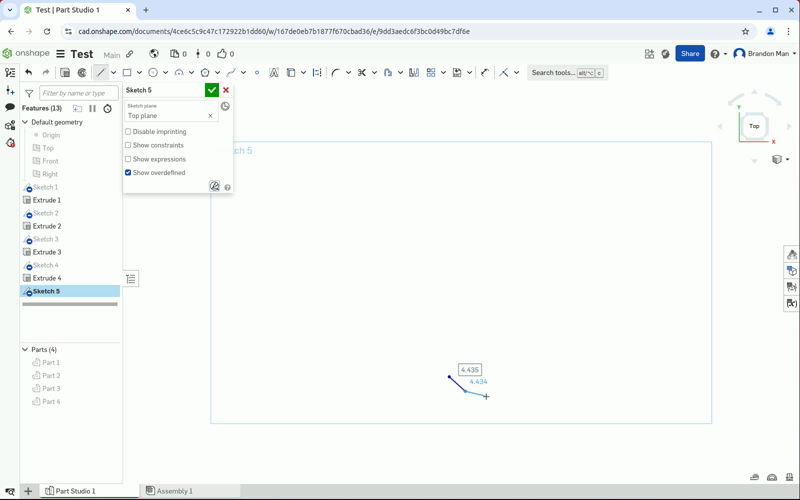
click(486, 396)
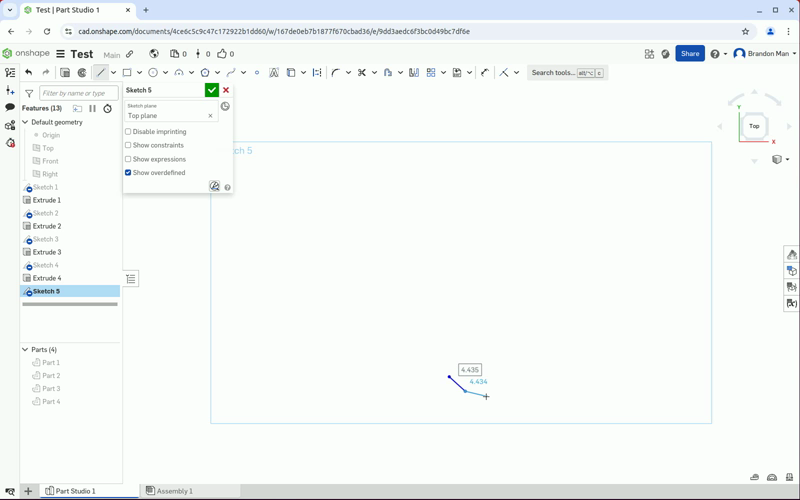
key_up(shift)
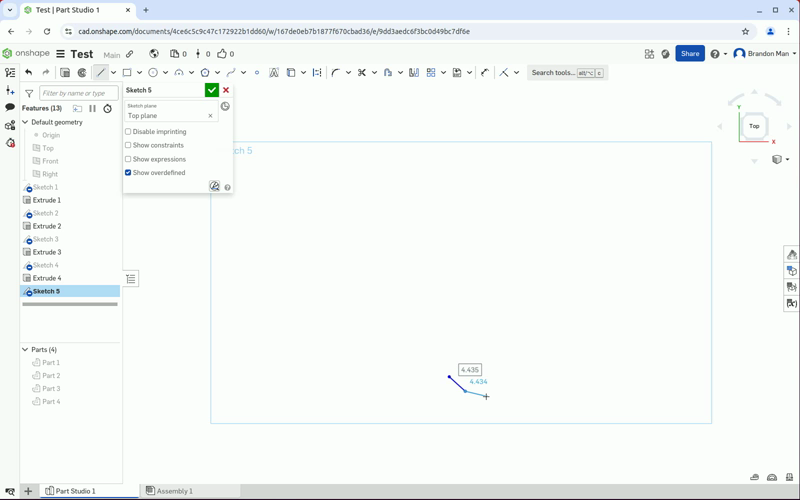
key_down(shift)
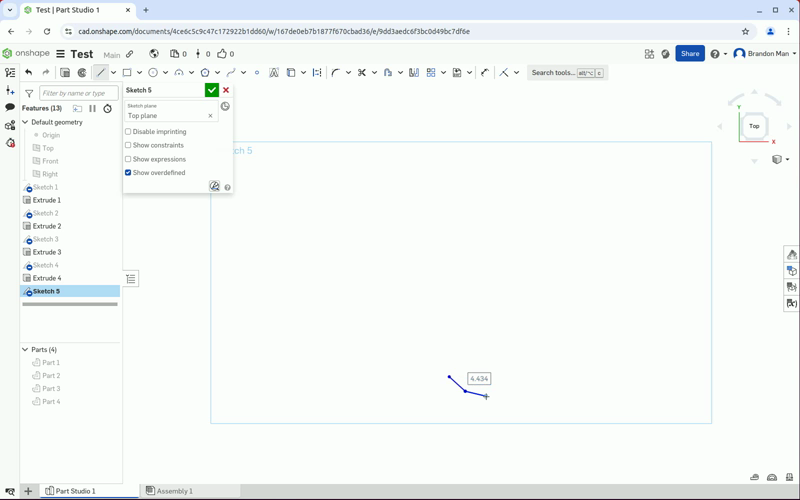
mouse_move(516, 396)
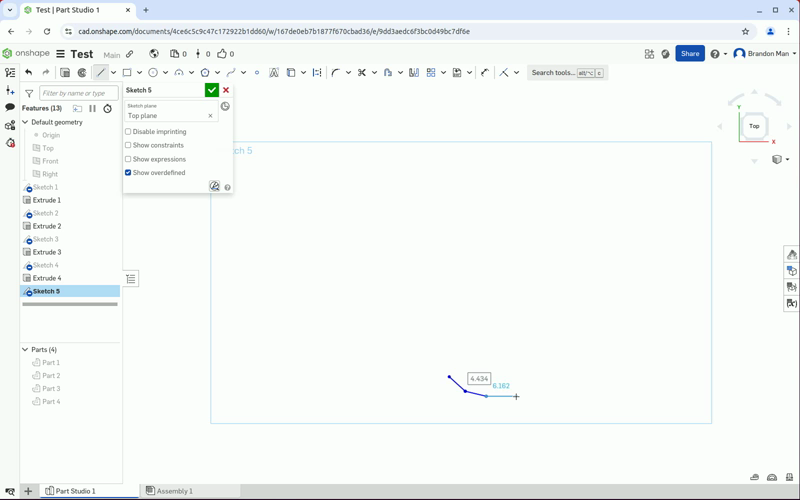
mouse_move(490, 375)
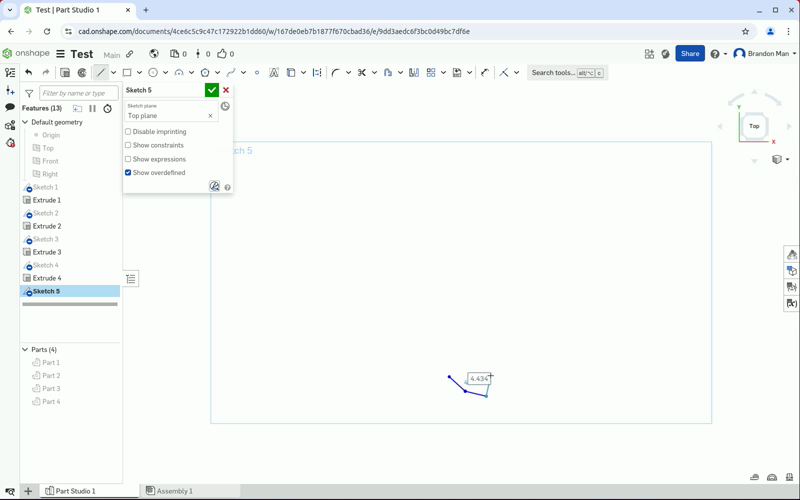
click(490, 375)
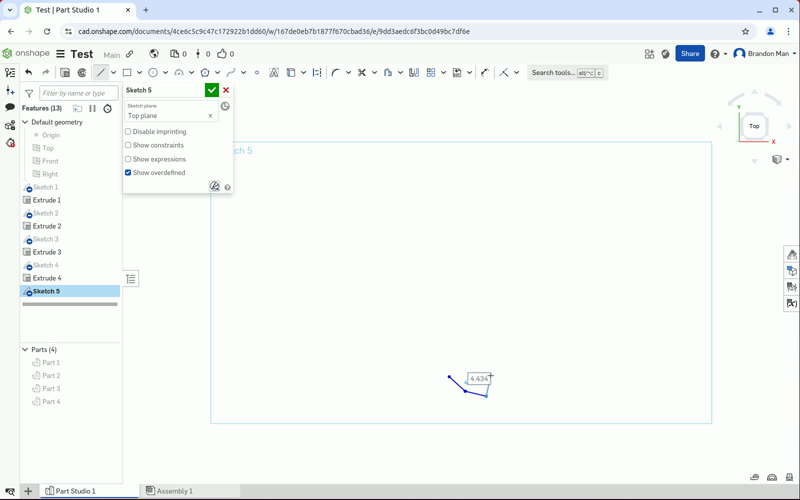
key_up(shift)
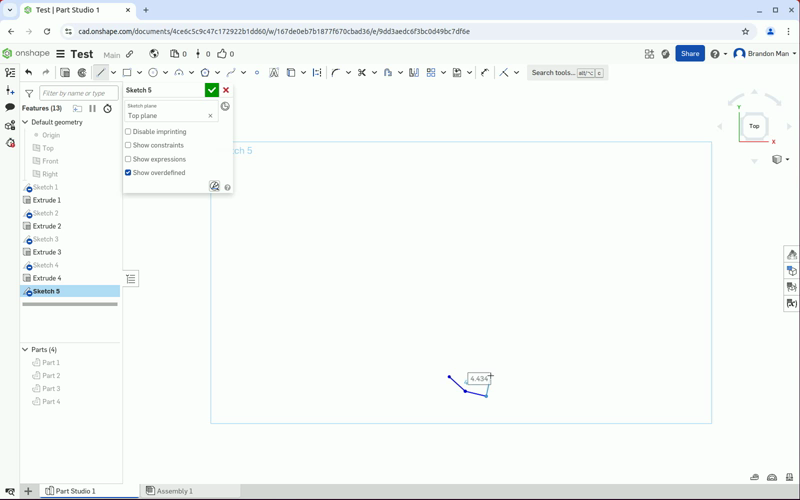
key_down(shift)
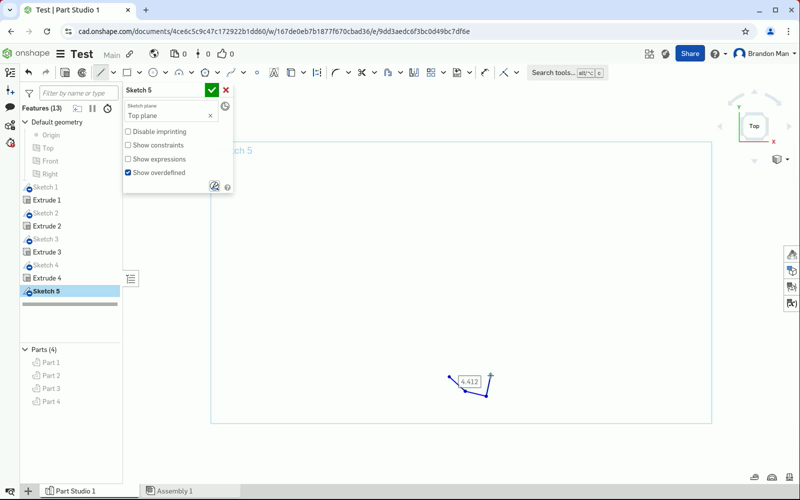
mouse_move(520, 375)
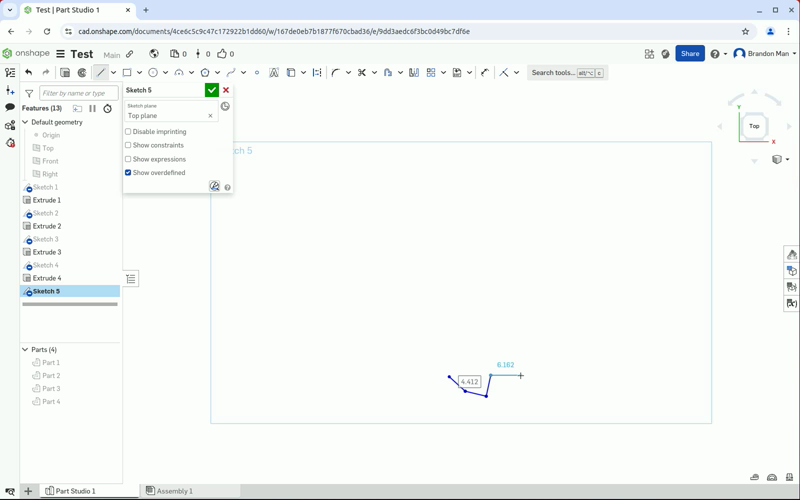
mouse_move(475, 371)
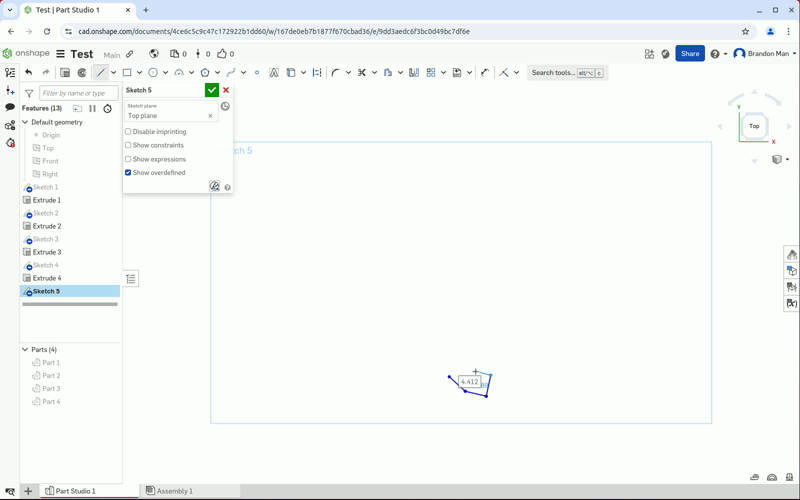
click(475, 371)
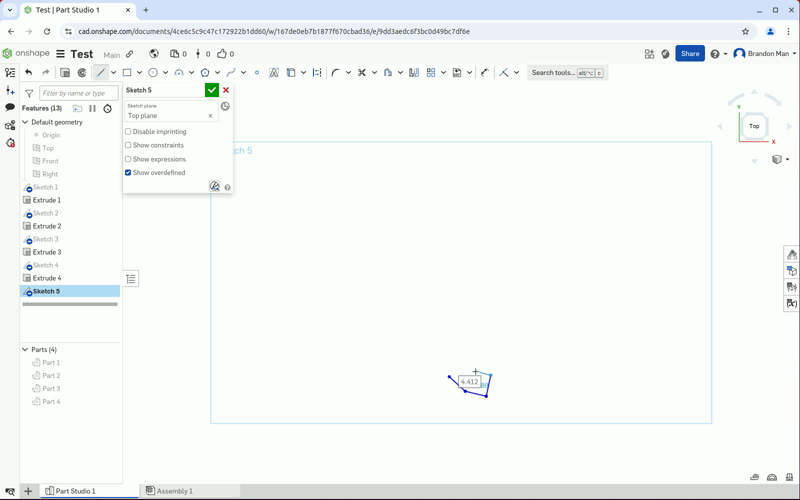
key_up(shift)
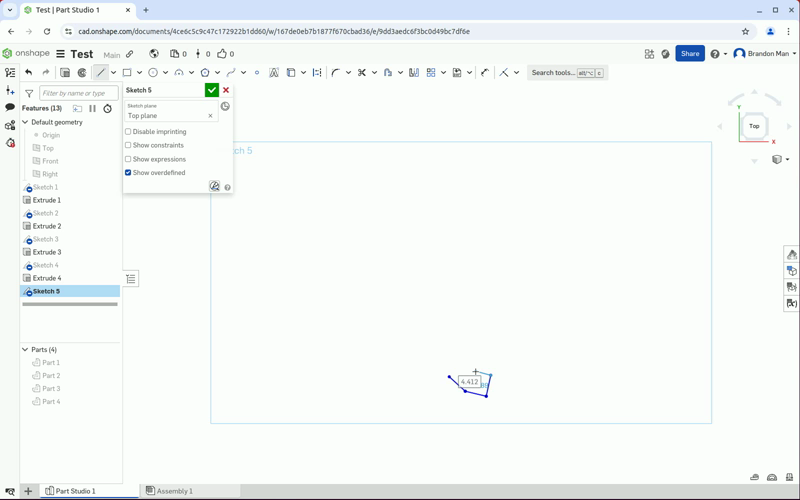
key_down(shift)
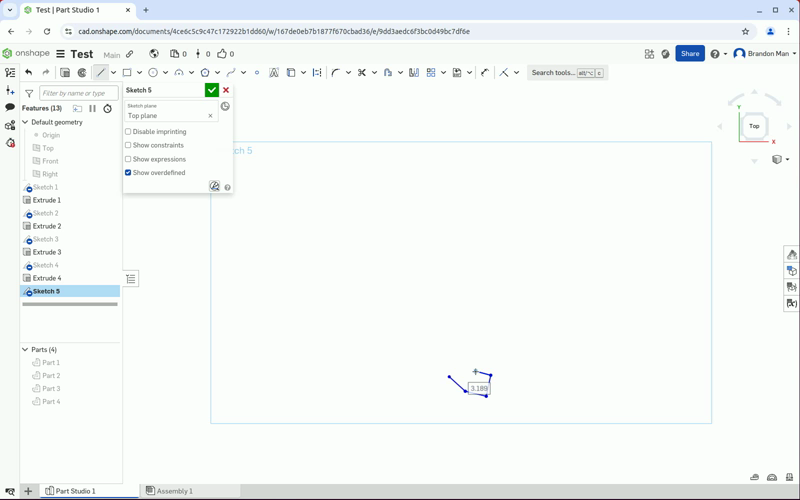
mouse_move(505, 371)
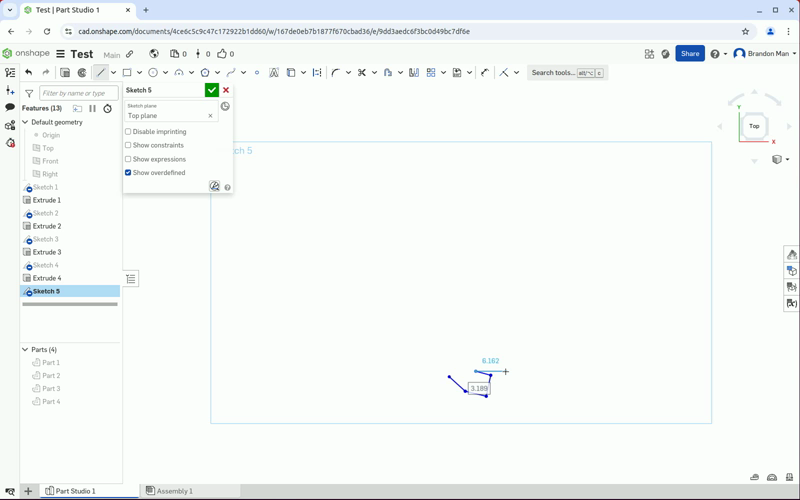
mouse_move(450, 365)
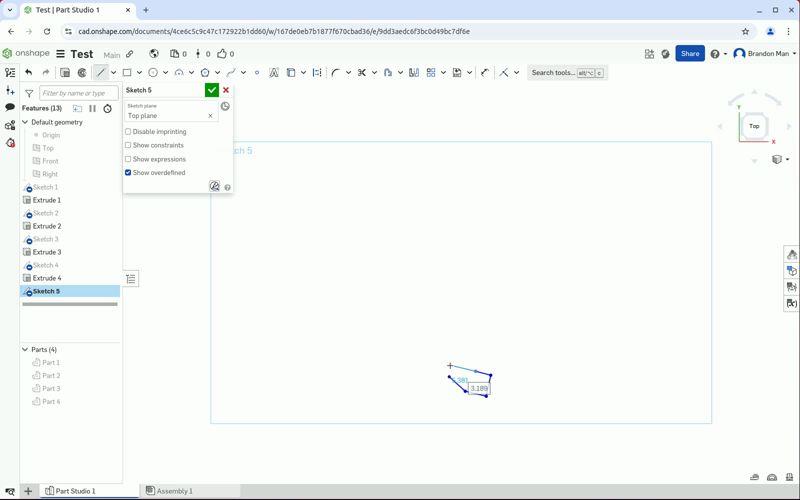
click(450, 365)
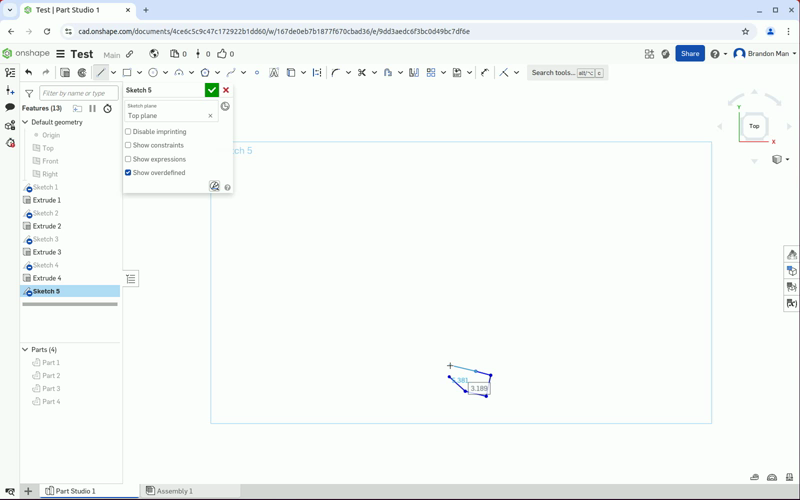
key_up(shift)
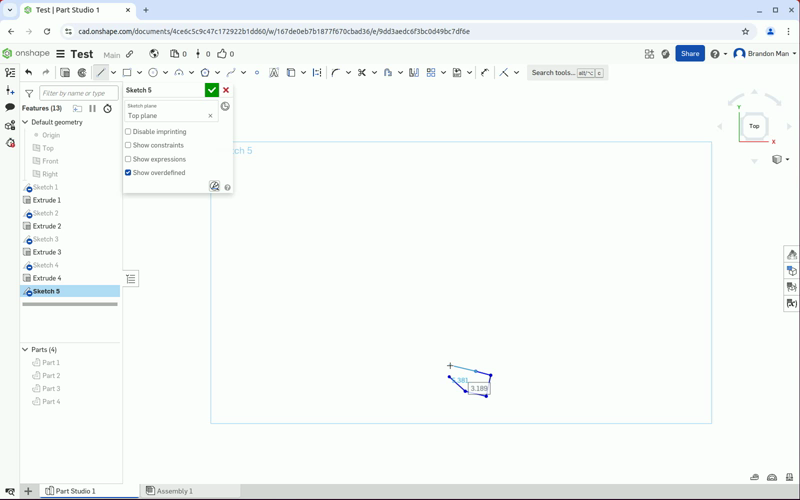
mouse_move(480, 365)
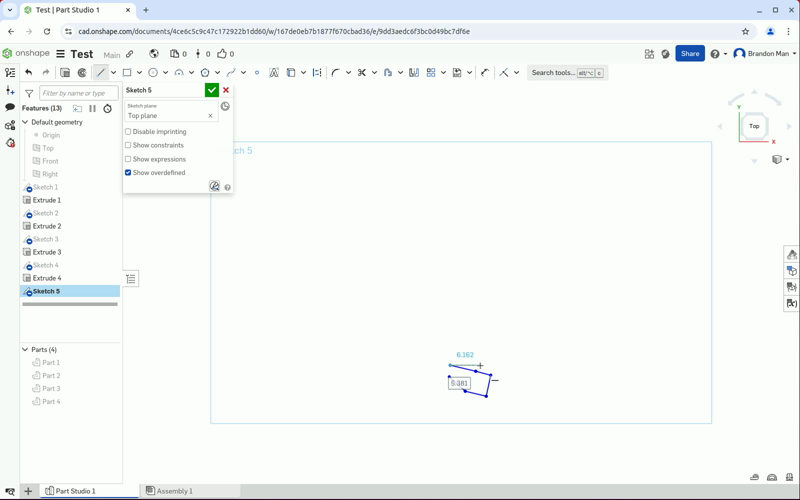
key_down(shift)
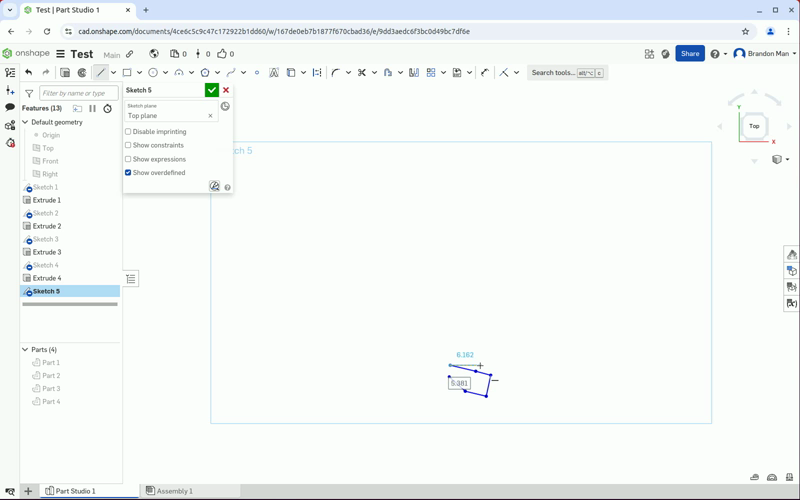
mouse_move(449, 376)
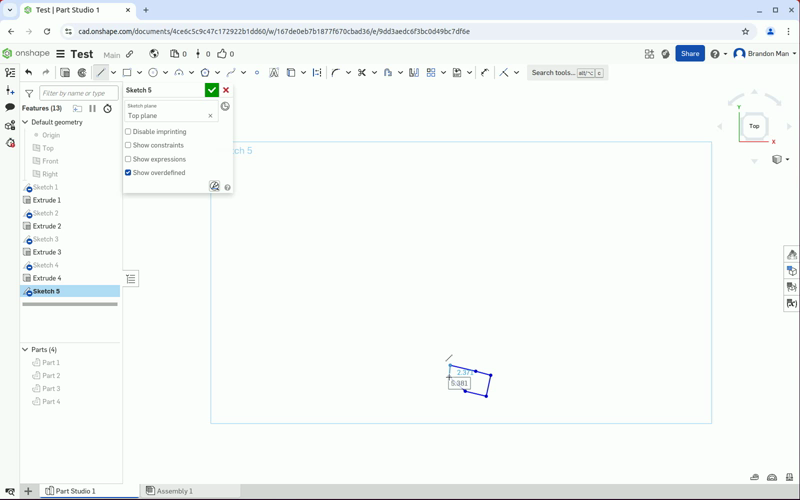
key_up(shift)
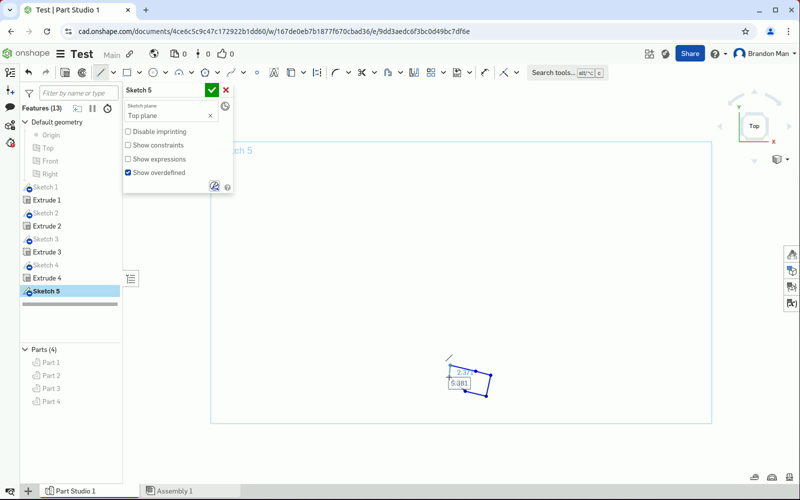
click(449, 376)
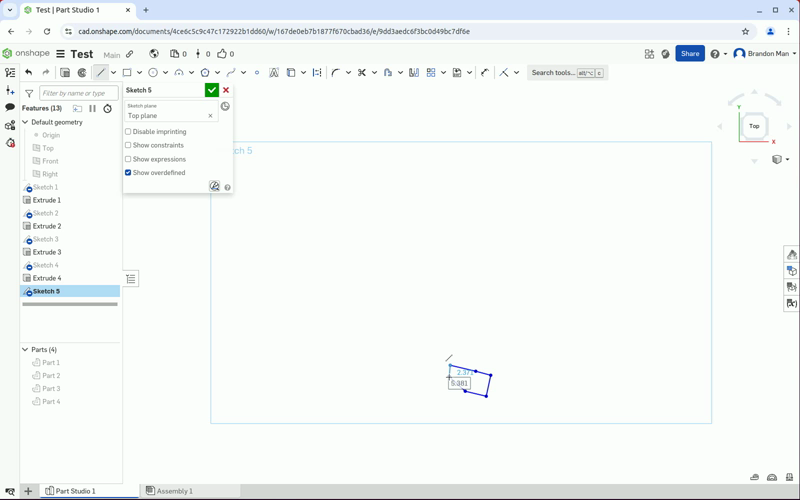
key(esc)
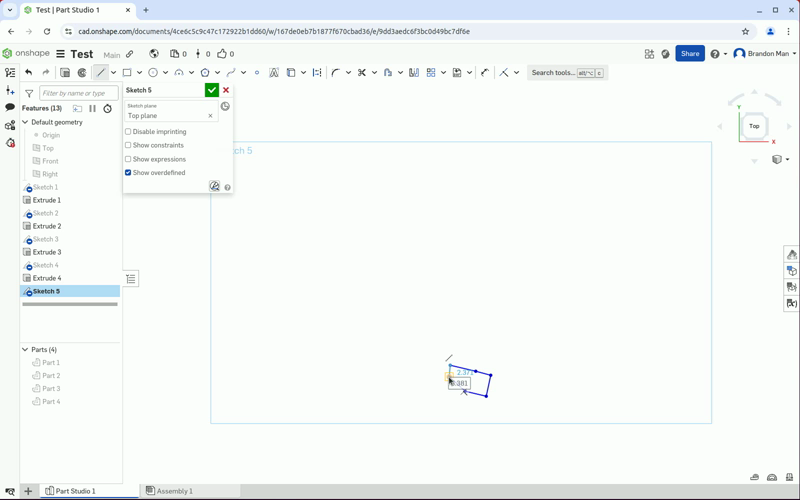
mouse_move(469, 389)
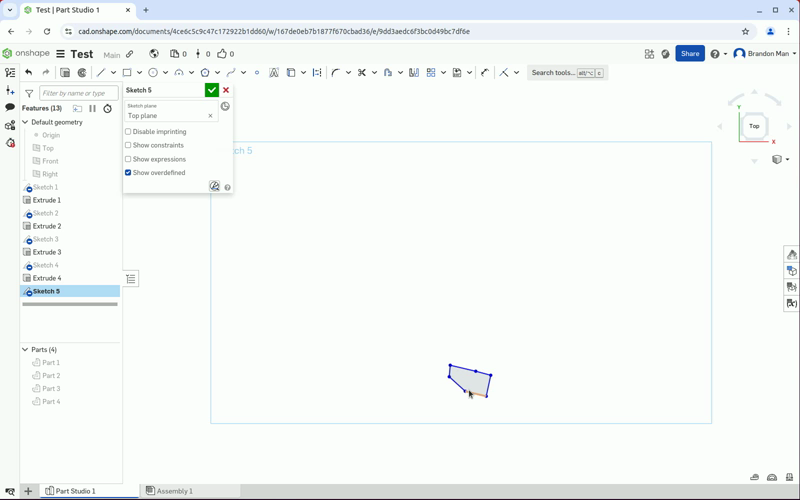
scroll(6)
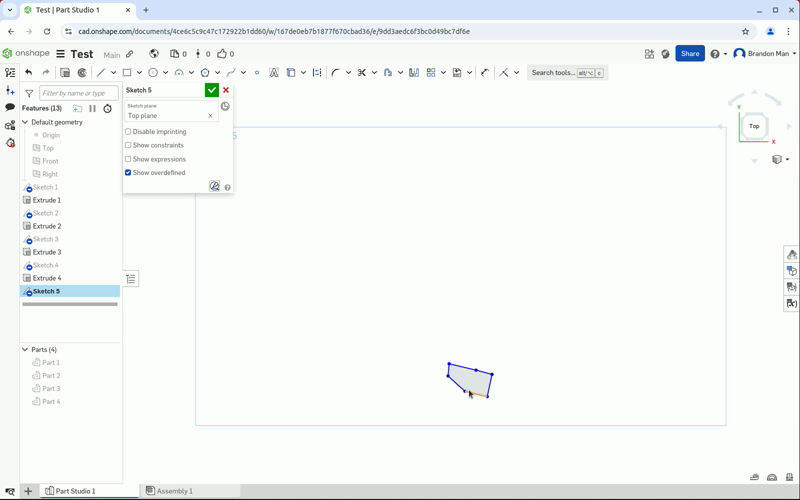
scroll(6)
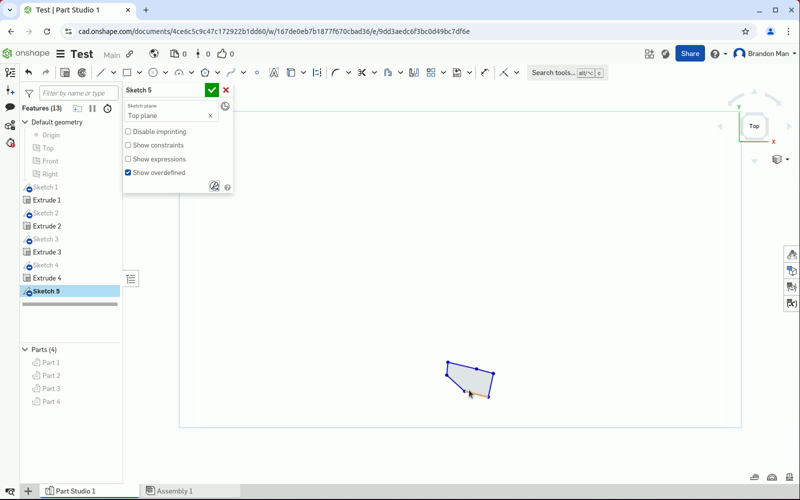
scroll(6)
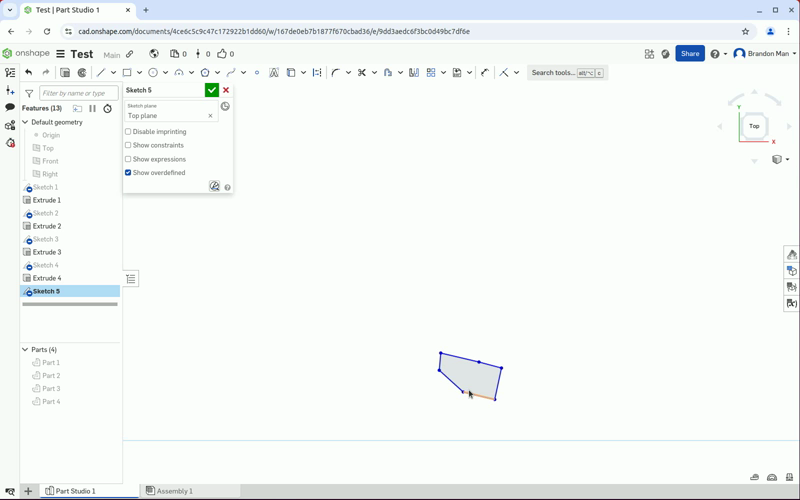
scroll(6)
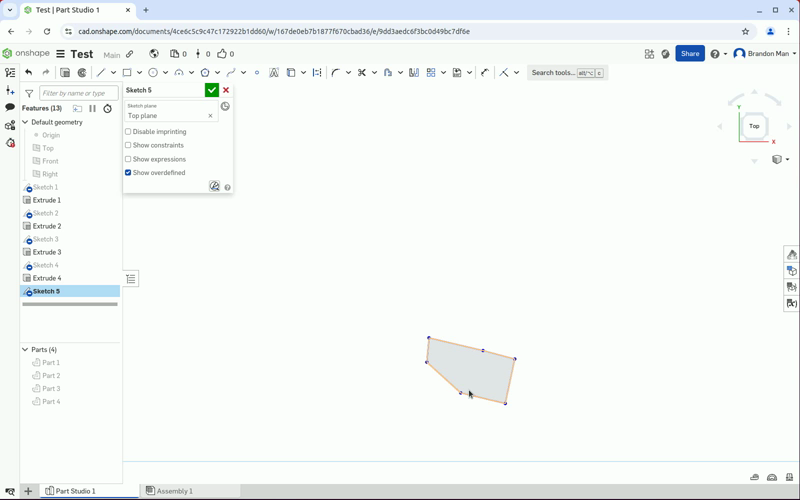
scroll(6)
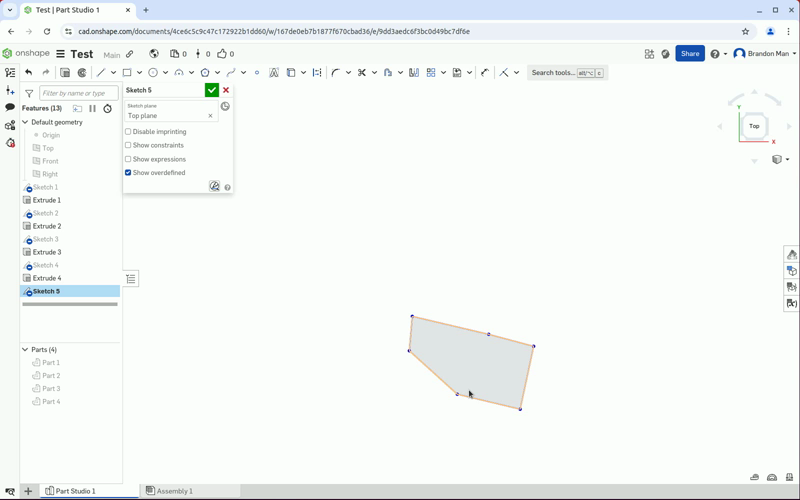
scroll(6)
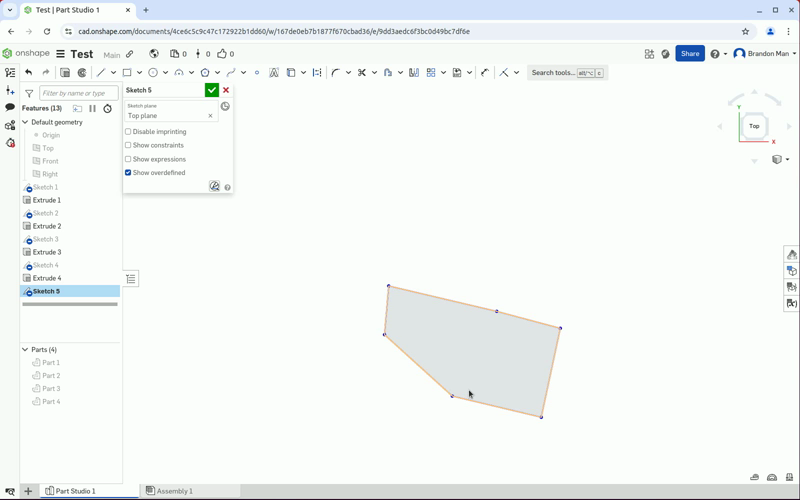
scroll(6)
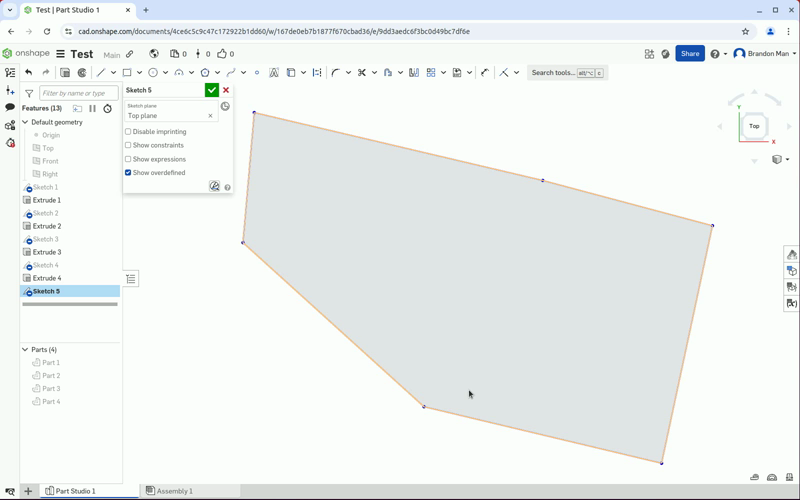
click(469, 389)
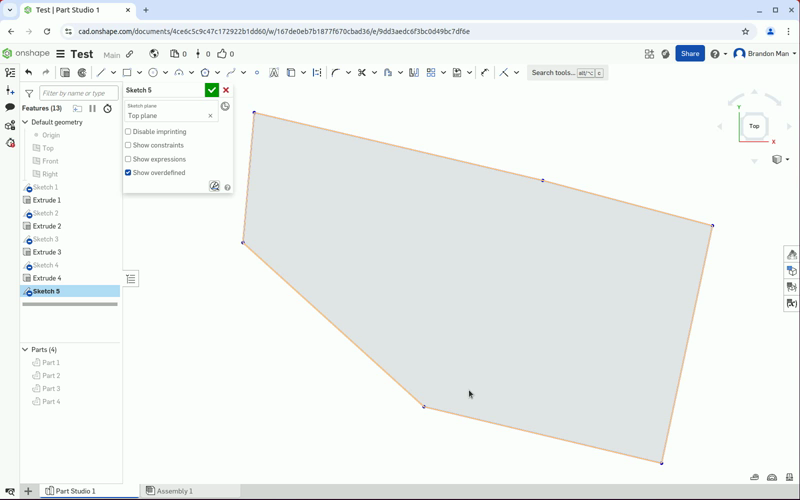
scroll(-6)
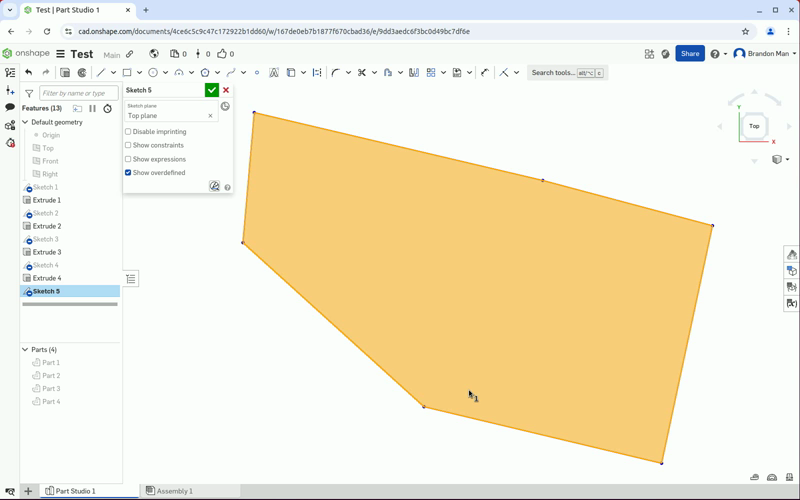
scroll(-6)
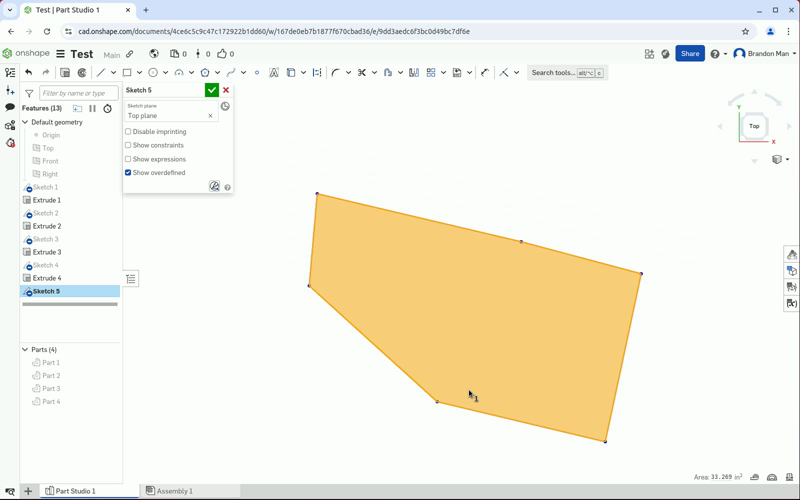
scroll(-6)
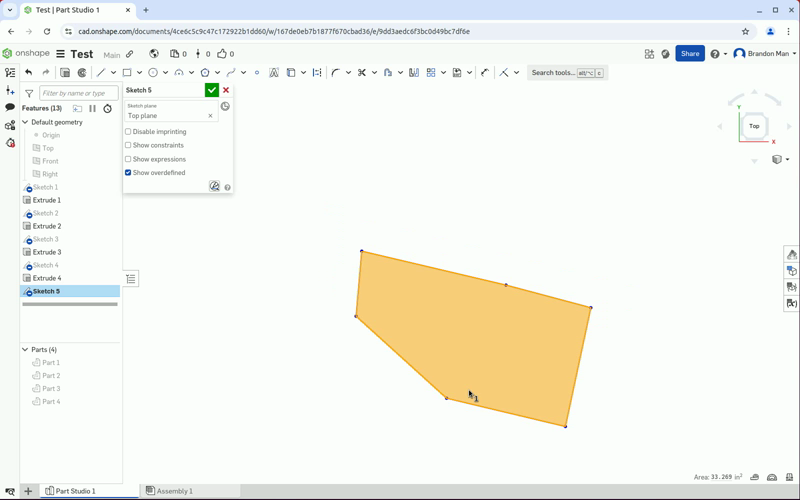
scroll(-6)
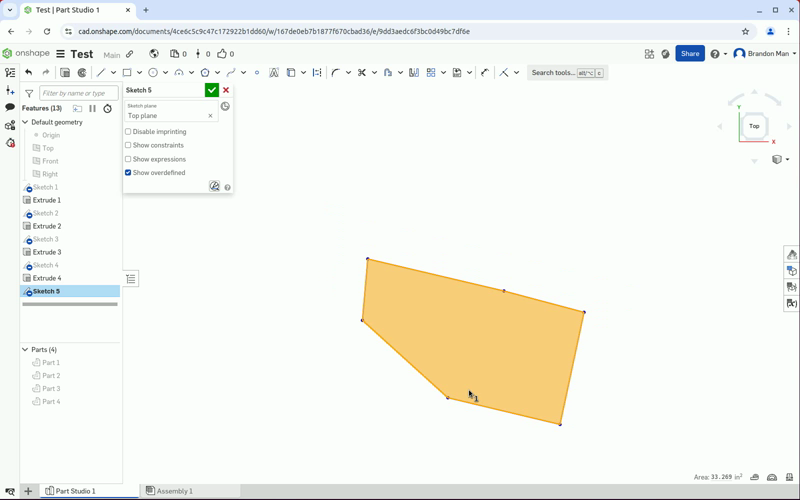
scroll(-6)
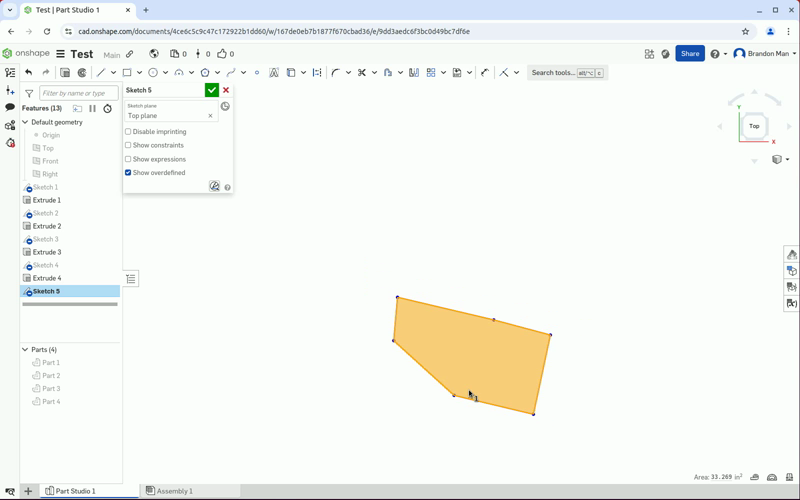
scroll(-6)
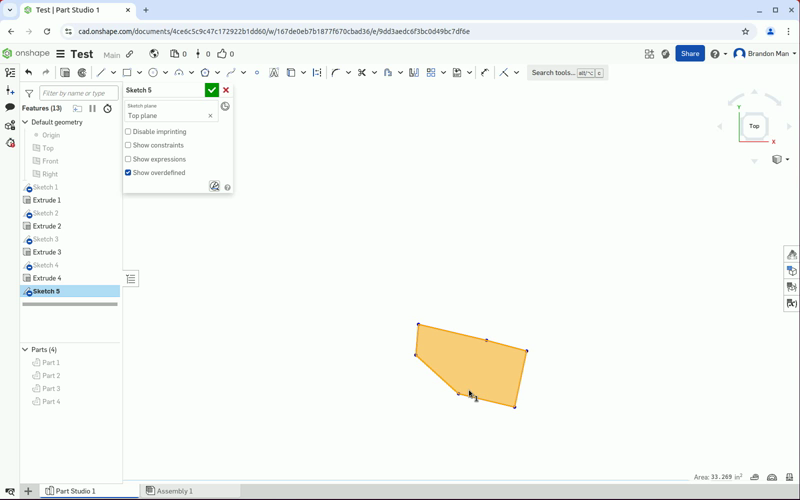
scroll(-6)
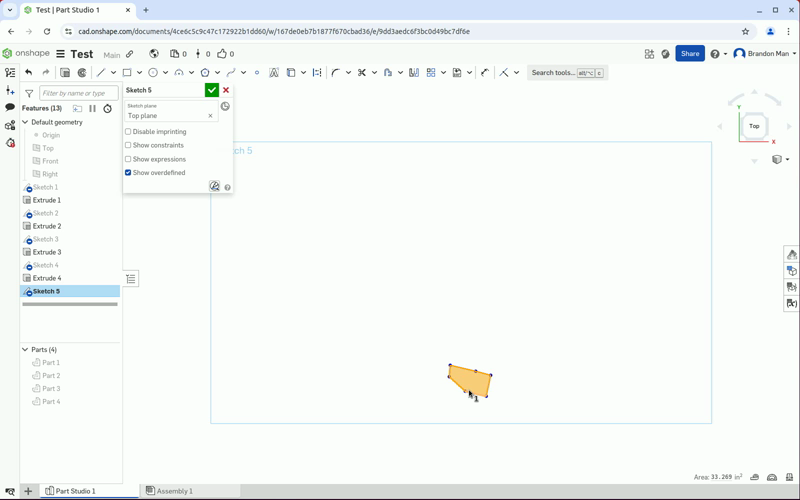
mouse_move(73, 352)
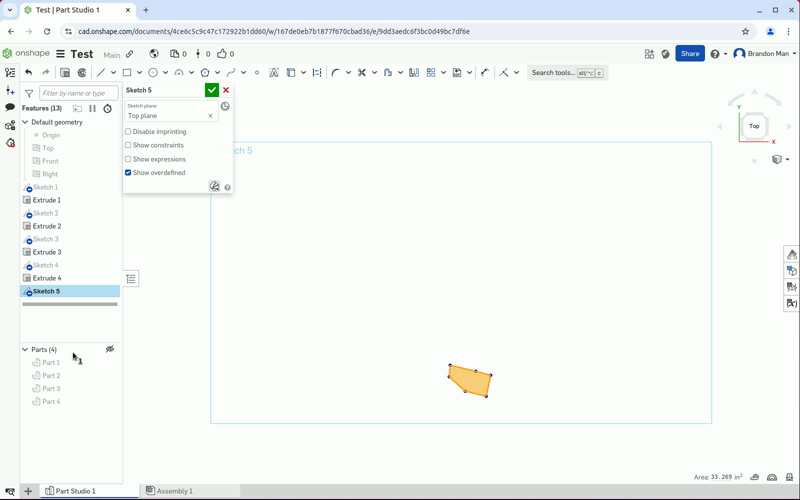
key(shift+y)
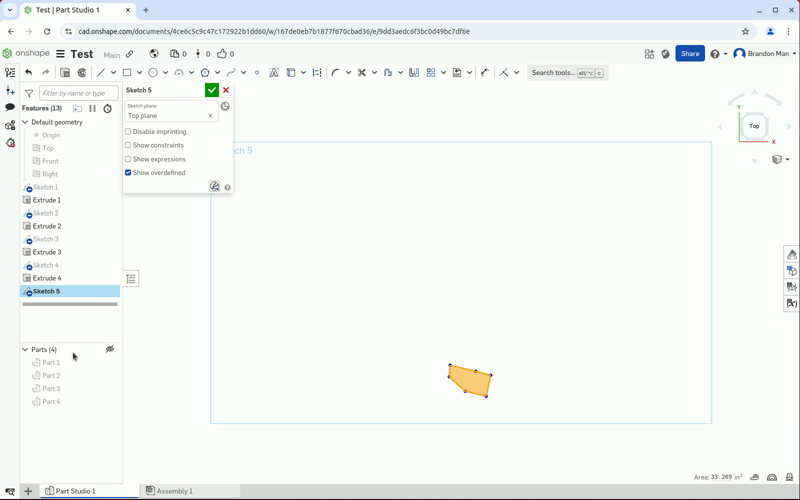
key(shift+e)
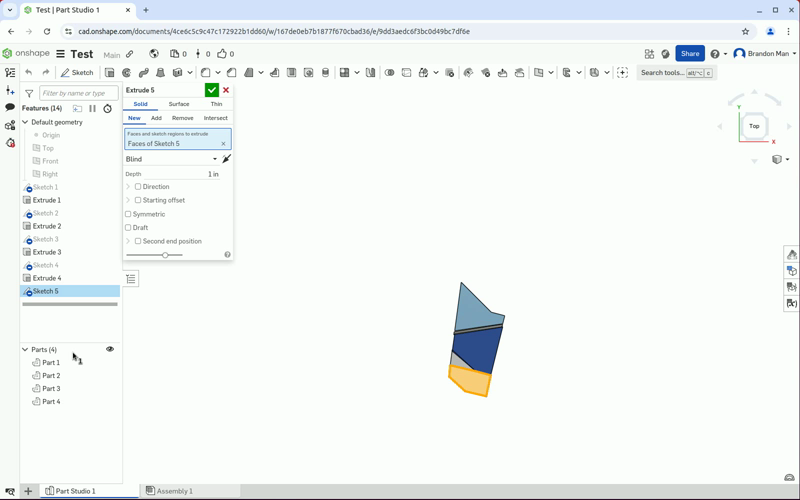
mouse_move(143, 106)
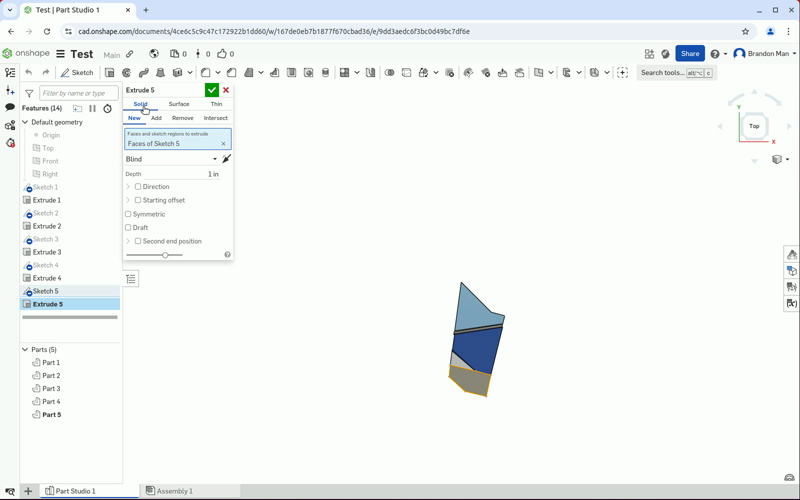
click(143, 106)
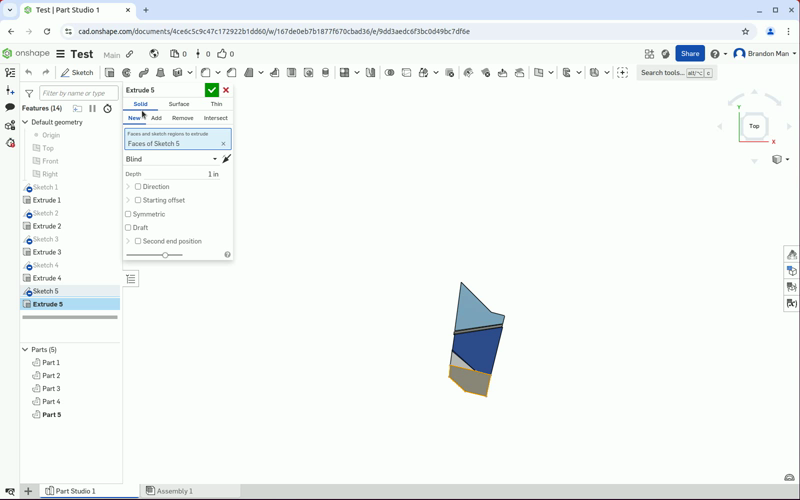
mouse_move(137, 120)
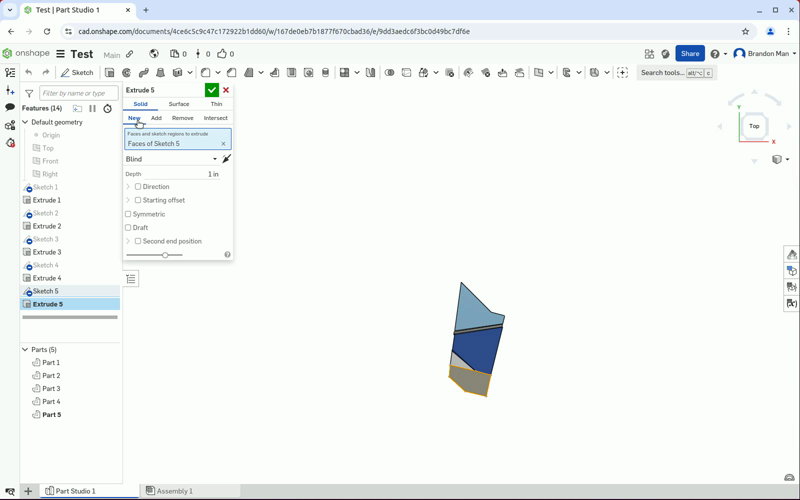
click(137, 120)
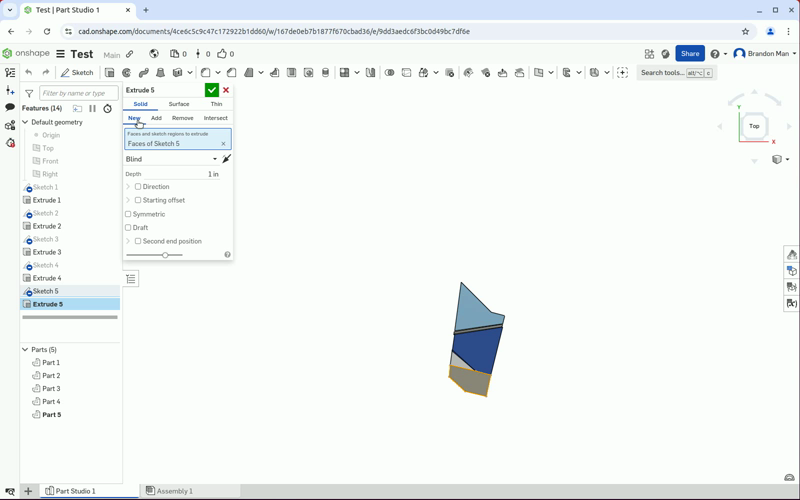
key(tab, 4)
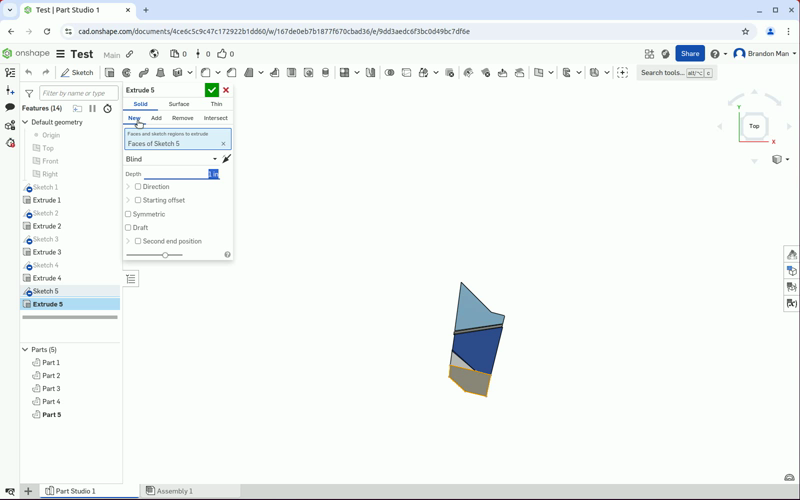
text(-0.241)
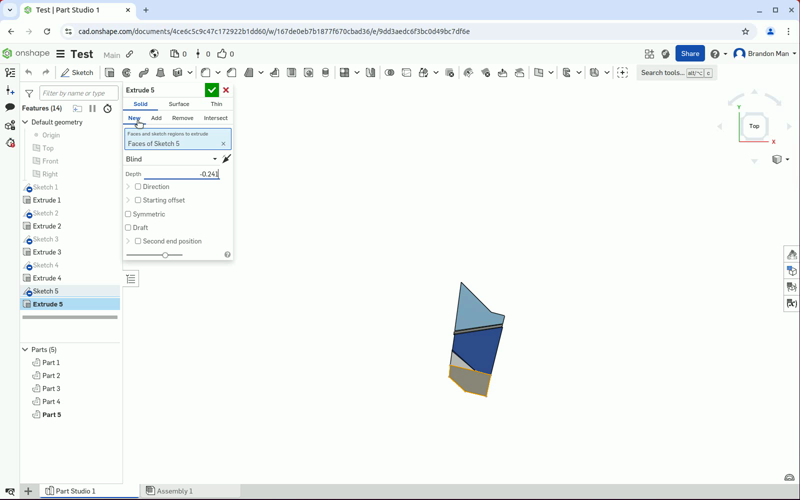
key(enter)
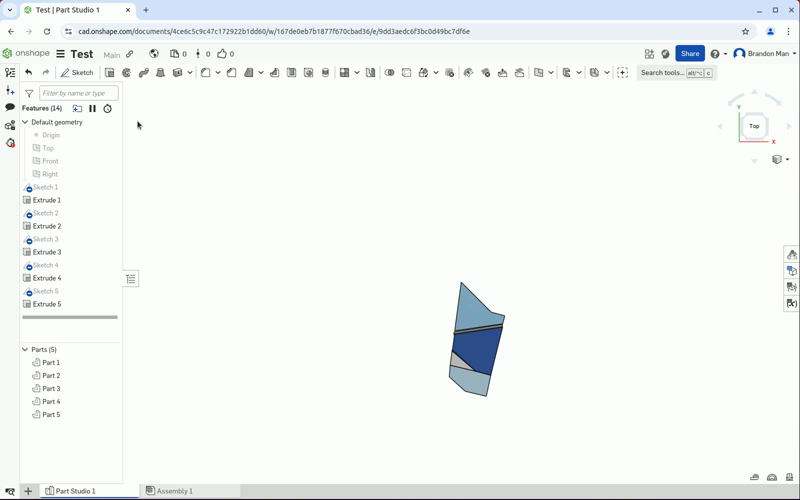
key(shift+h)
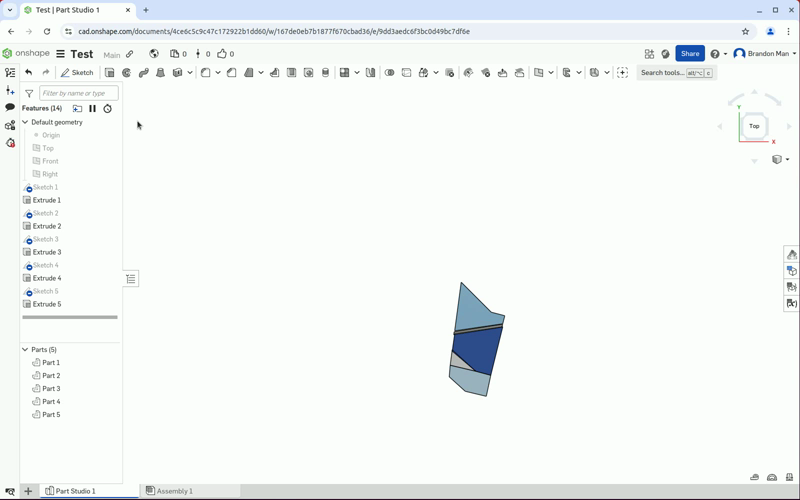
key(shift+h)
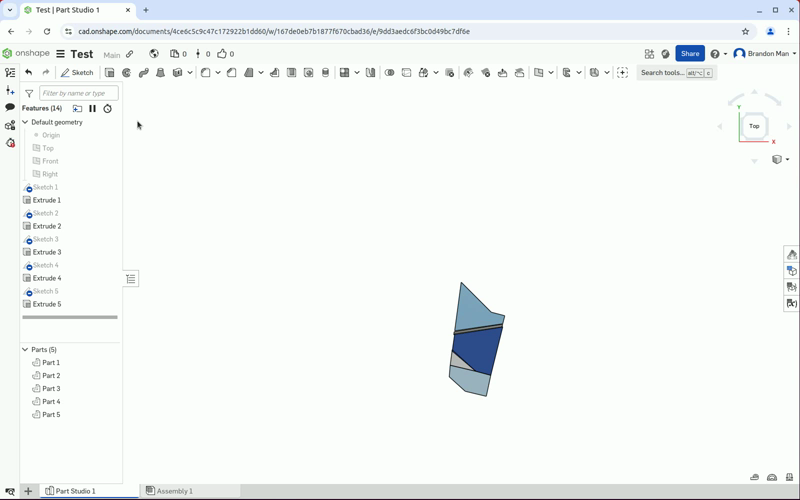
mouse_move(73, 189)
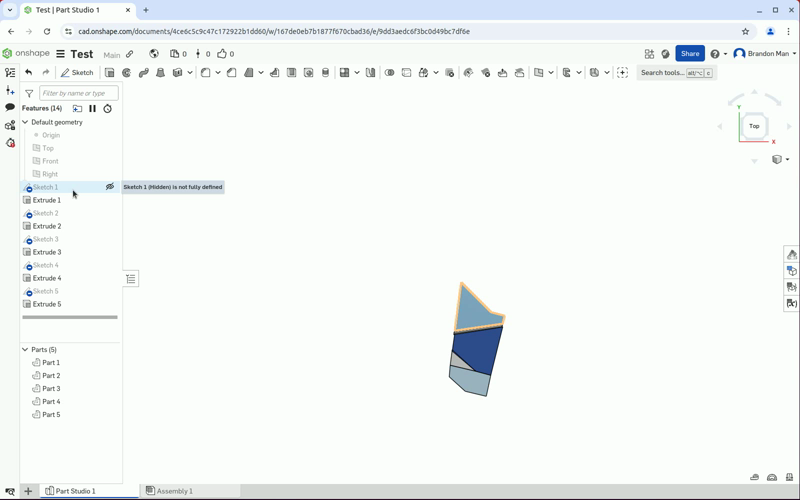
click(73, 189)
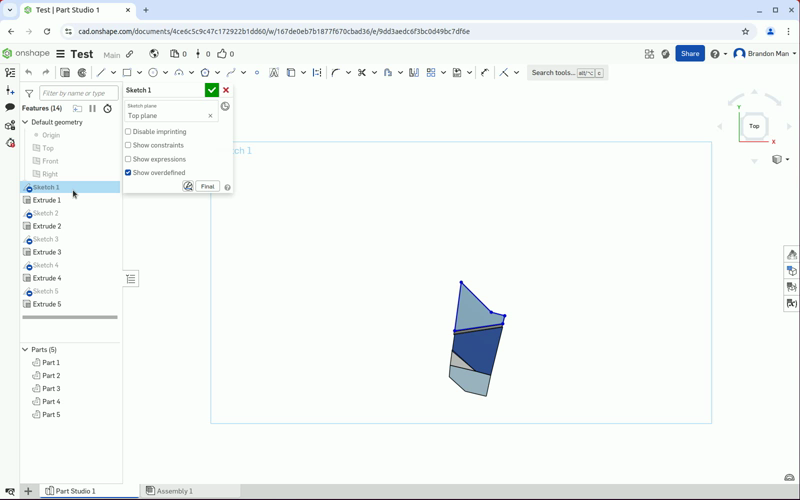
mouse_move(229, 92)
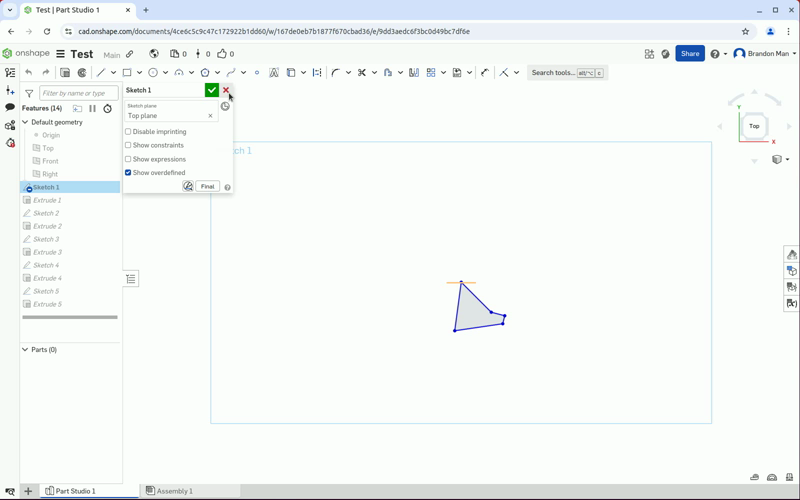
click(229, 92)
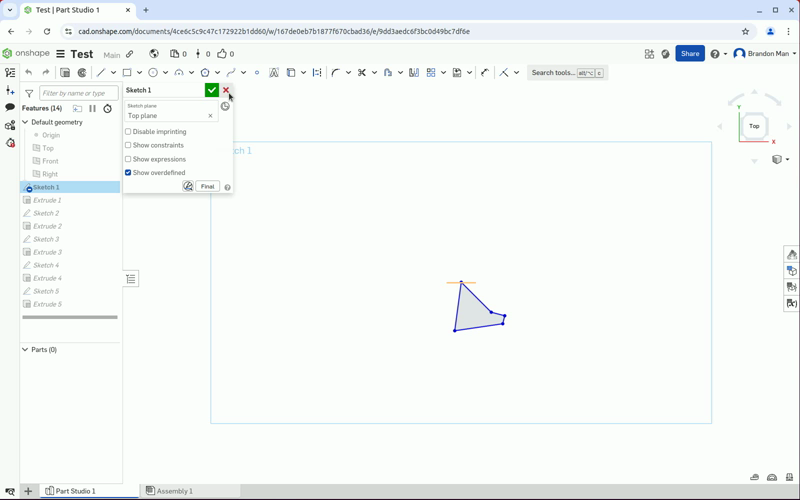
key(shift+s)
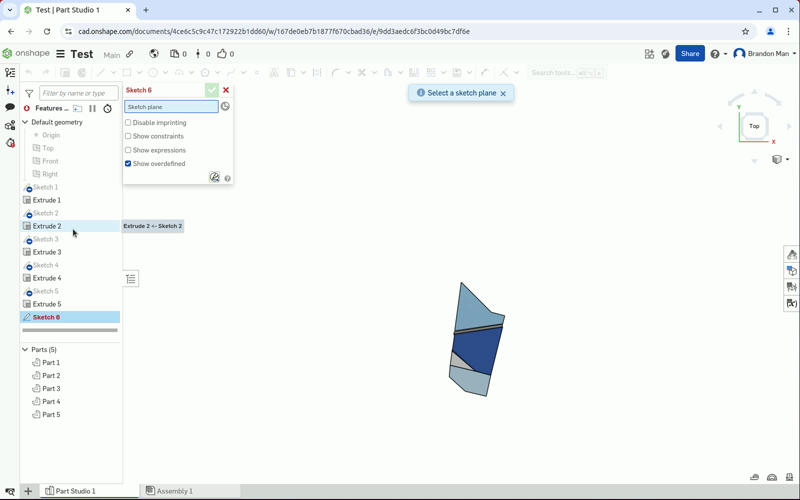
scroll(3)
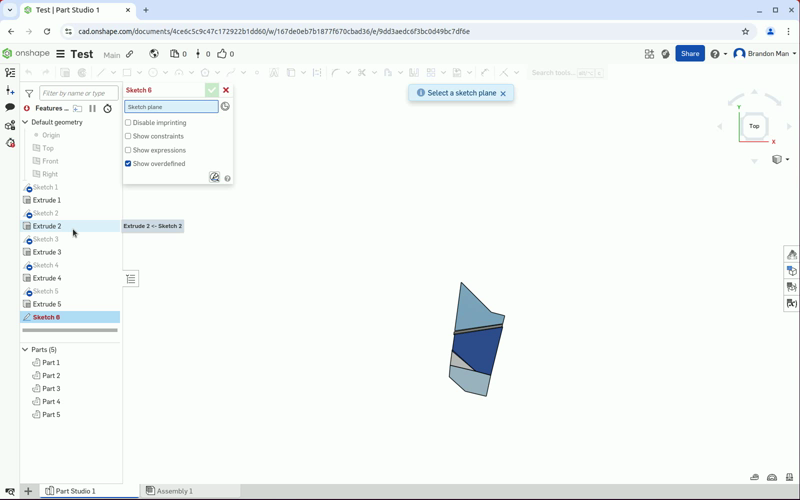
mouse_move(73, 150)
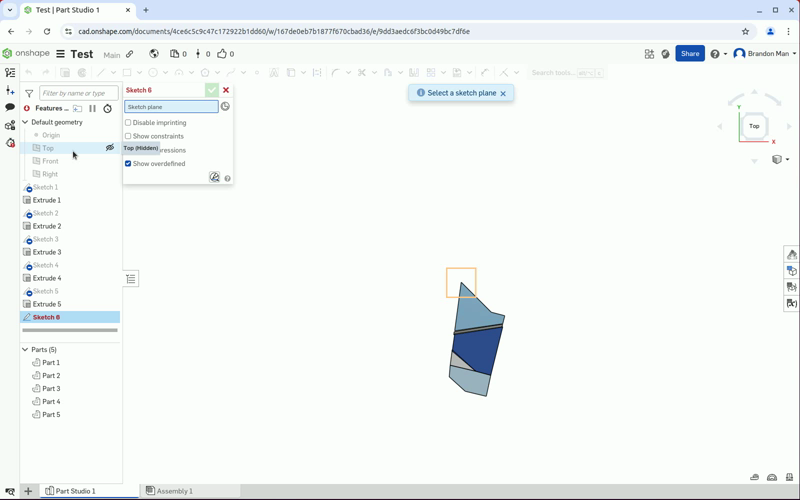
click(73, 150)
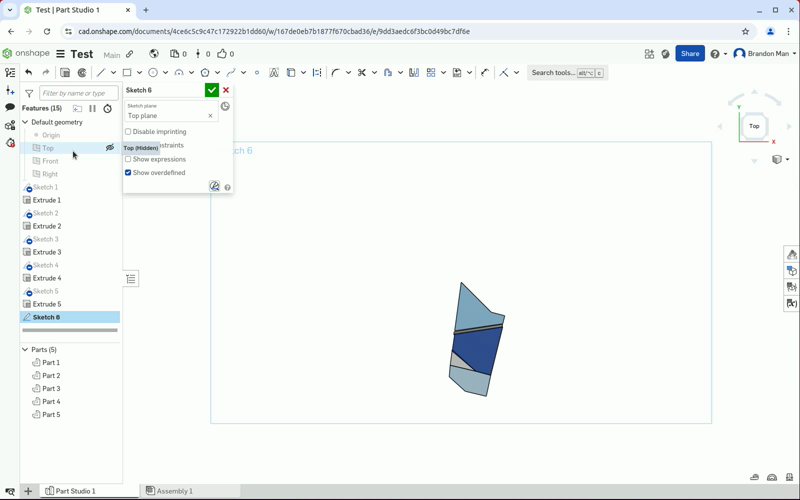
mouse_move(73, 352)
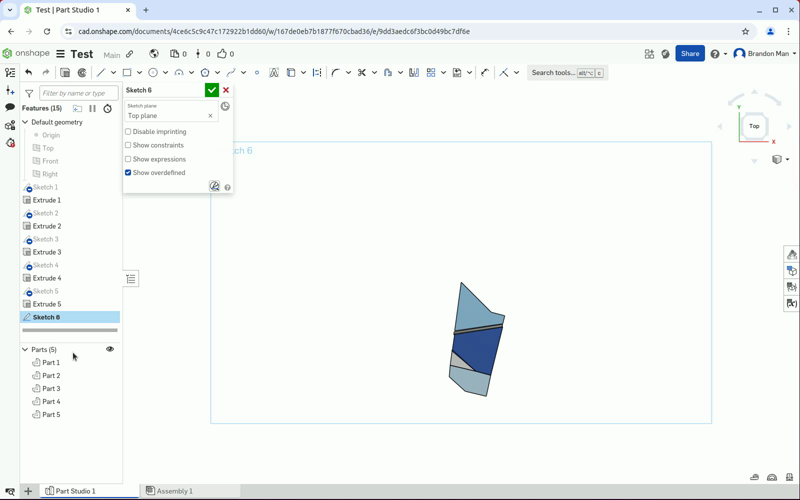
key(y)
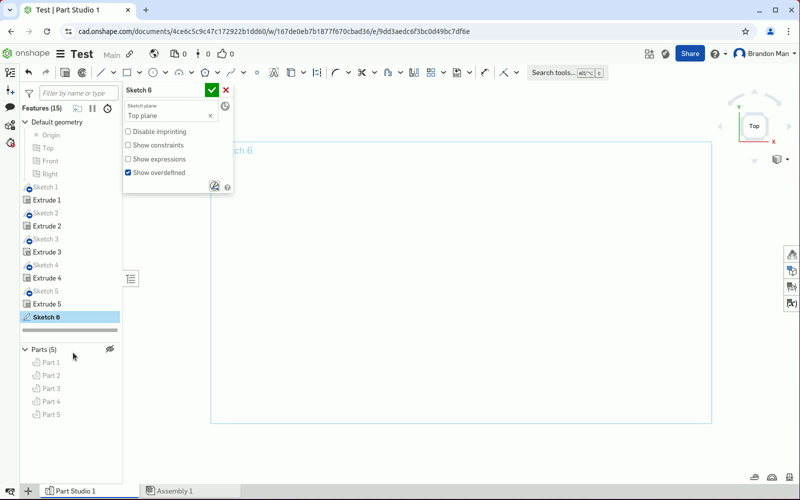
key(l)
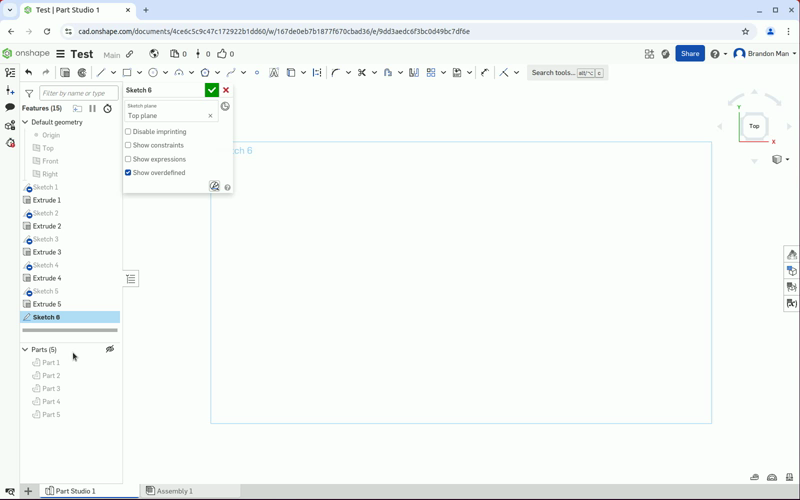
key_down(shift)
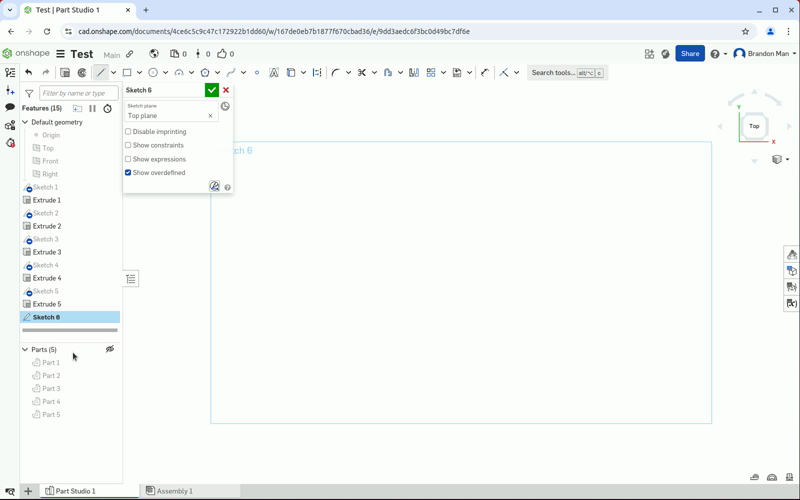
mouse_move(450, 365)
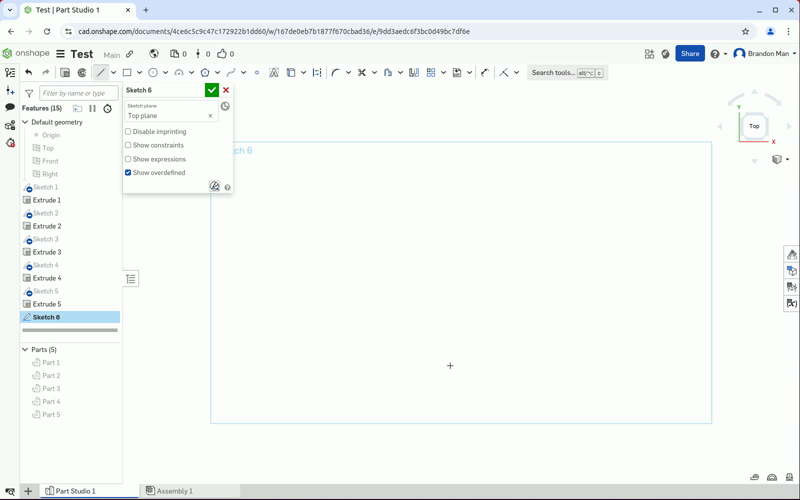
click(450, 365)
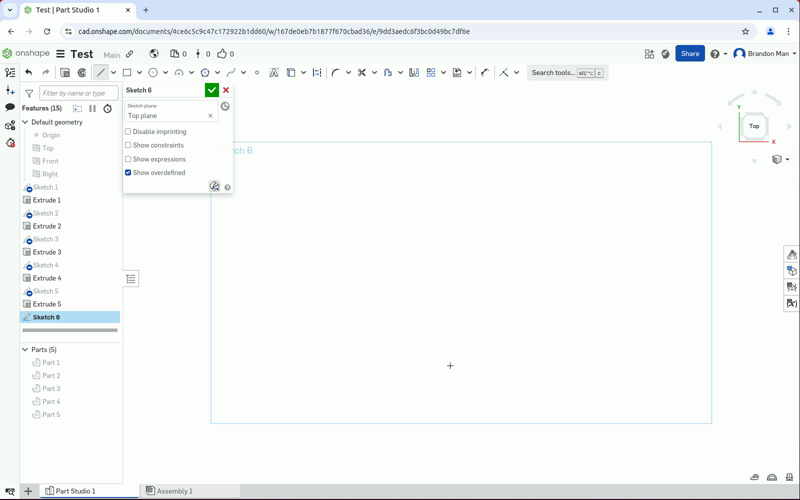
key_up(shift)
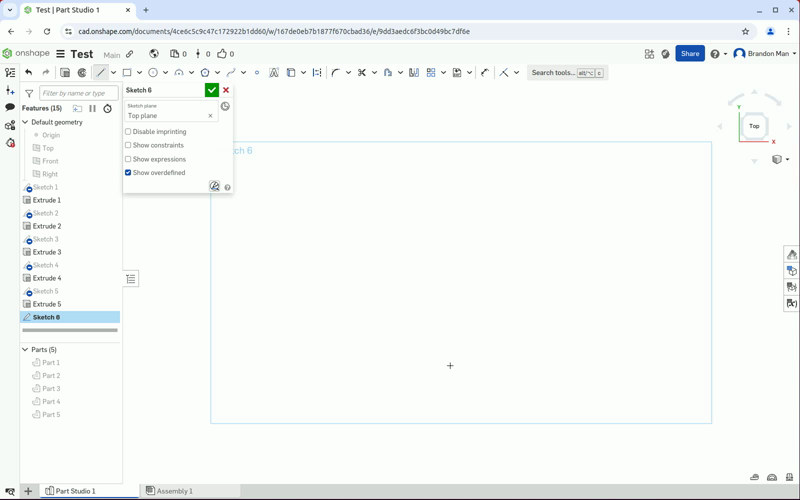
key_down(shift)
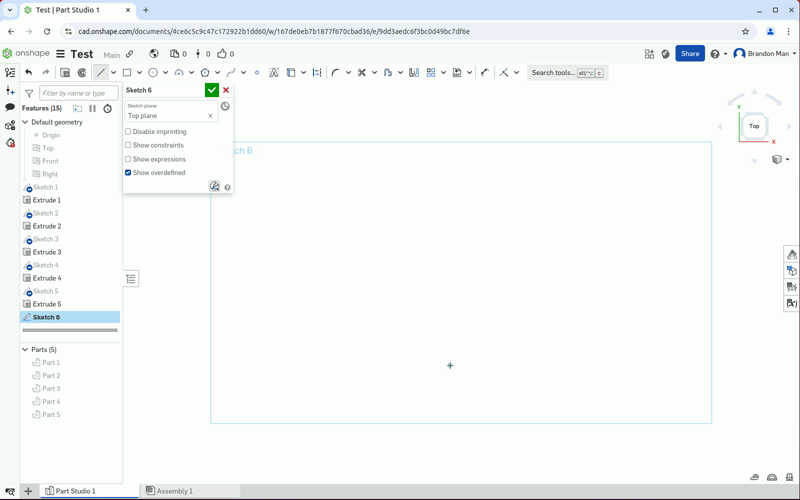
mouse_move(480, 365)
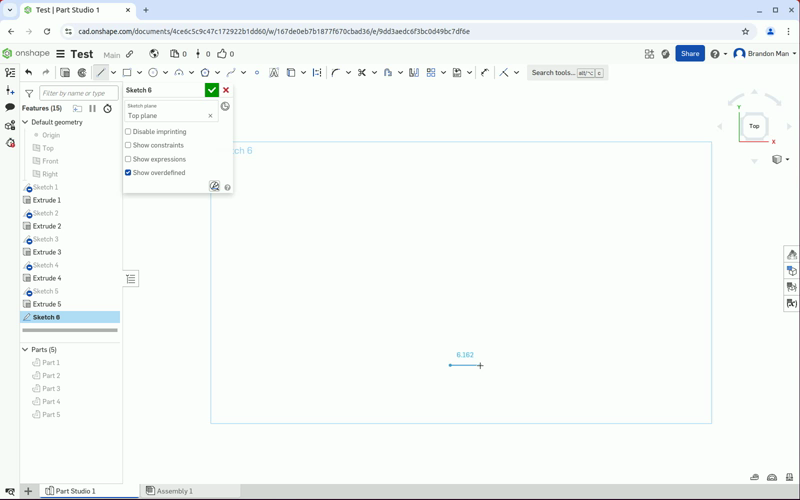
mouse_move(475, 371)
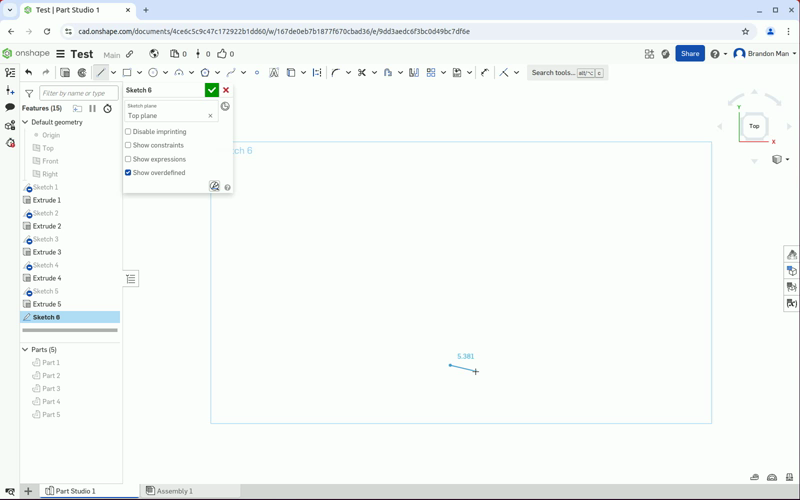
click(475, 371)
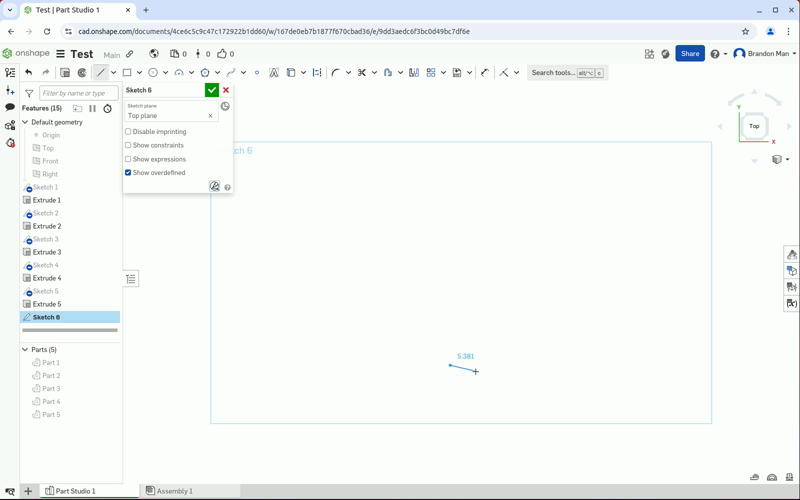
key_up(shift)
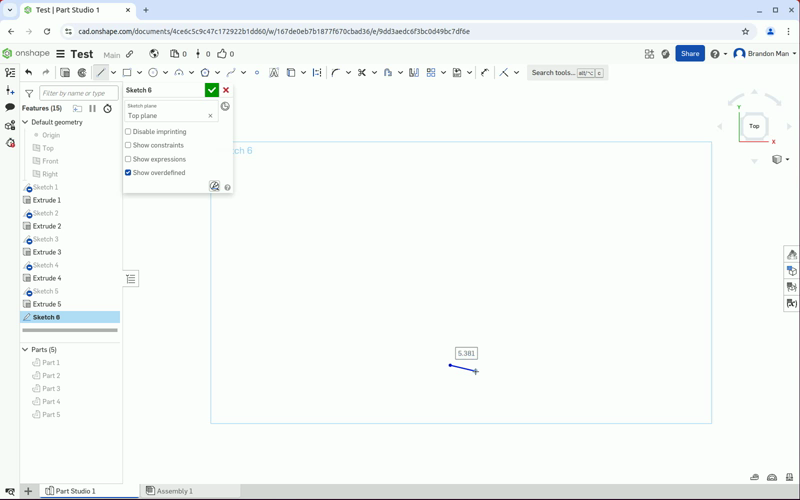
key_down(shift)
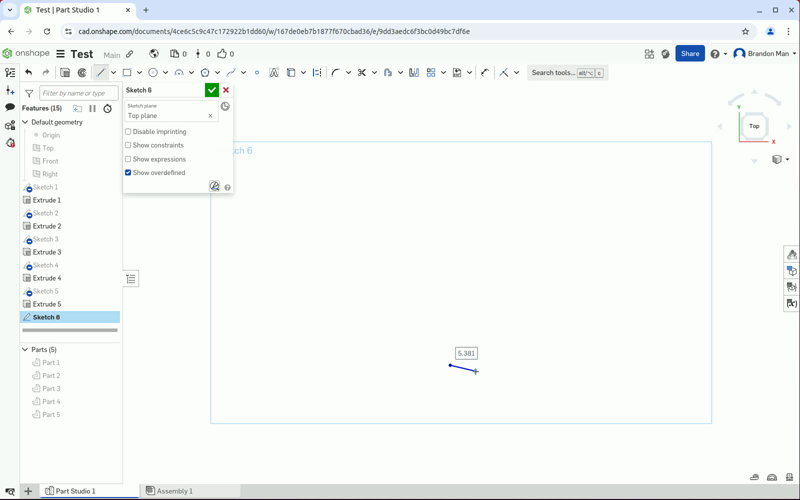
mouse_move(505, 371)
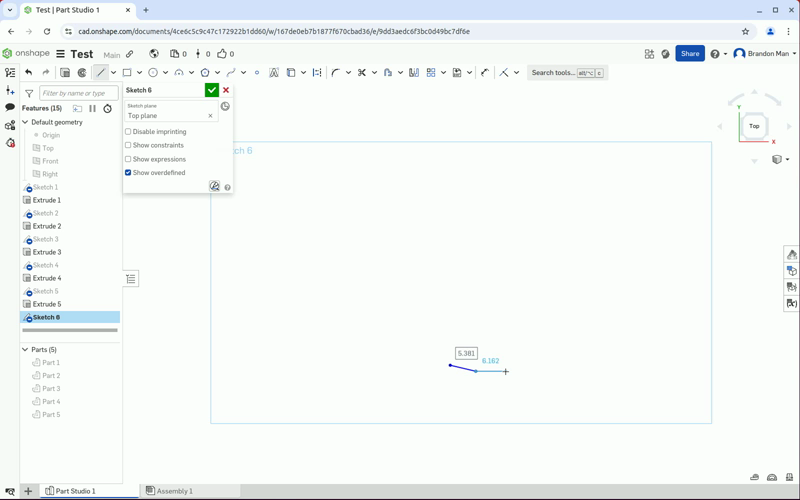
mouse_move(452, 349)
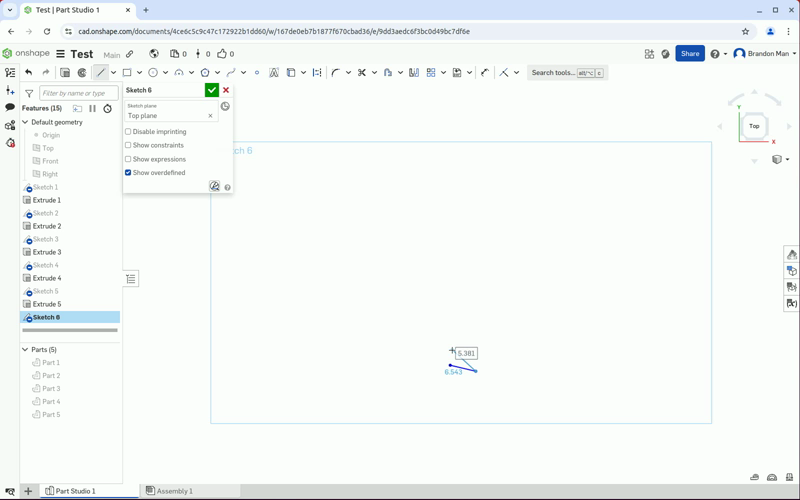
click(452, 349)
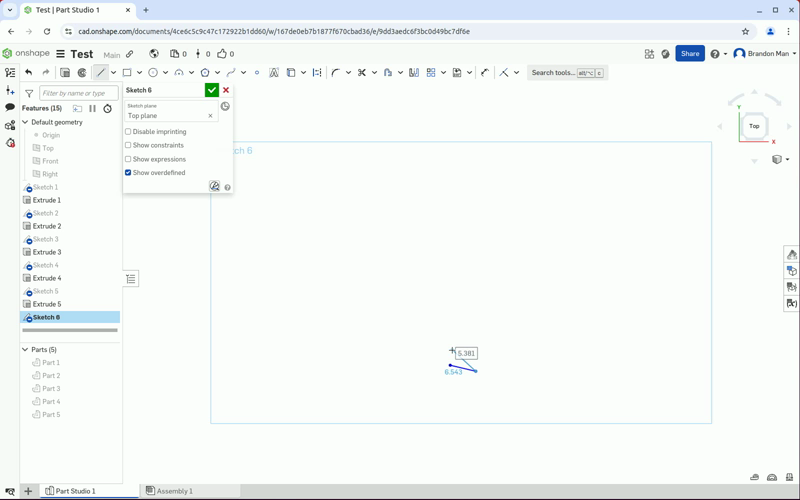
key_up(shift)
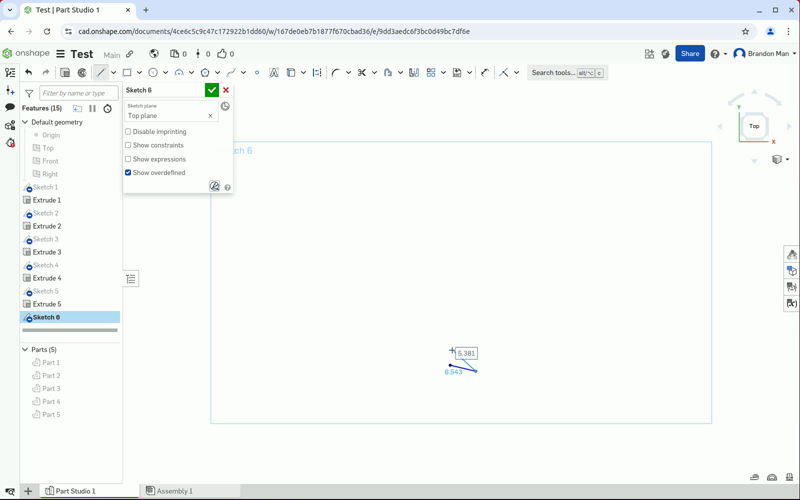
mouse_move(482, 349)
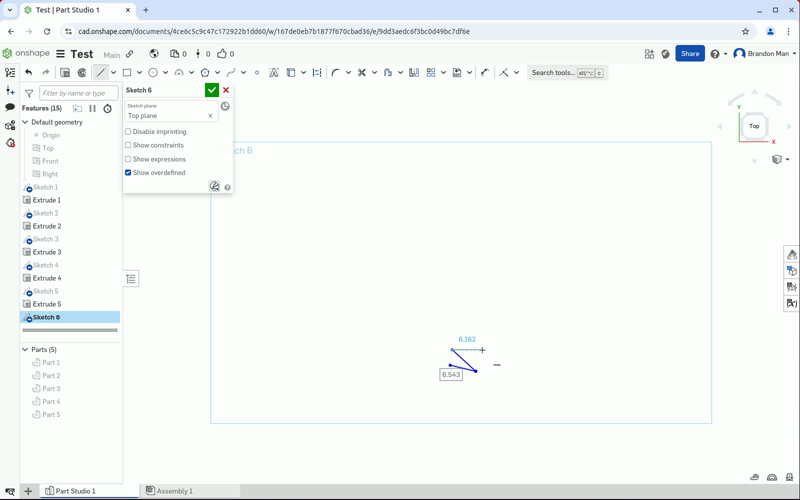
key_down(shift)
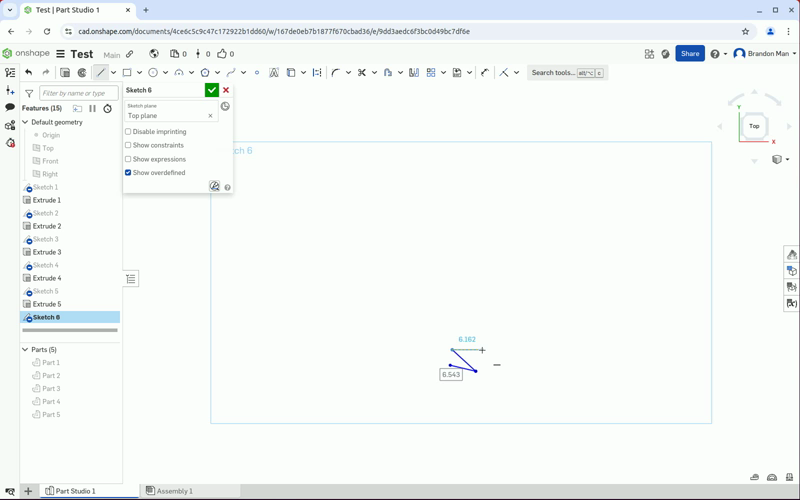
mouse_move(450, 365)
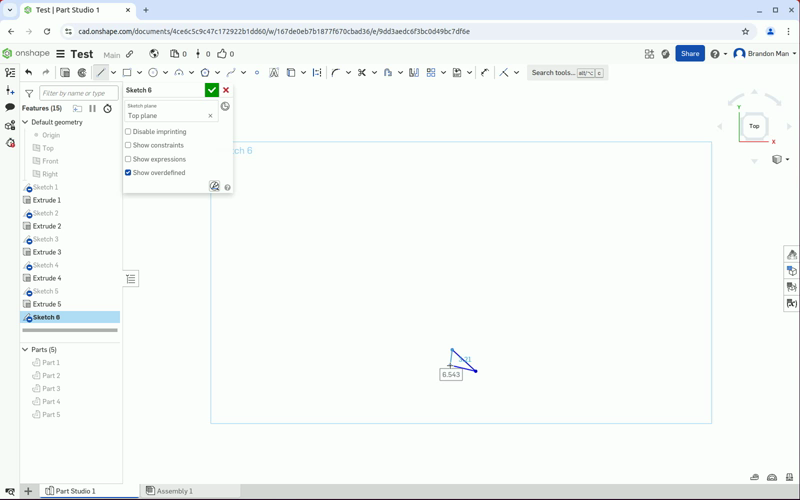
key_up(shift)
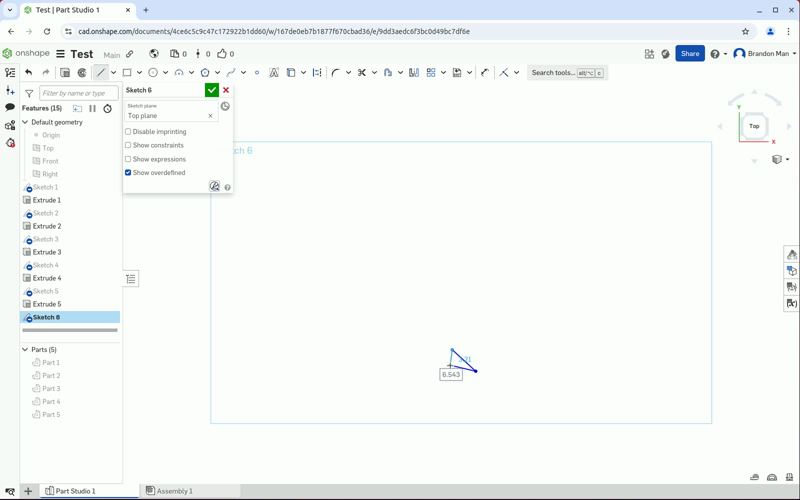
click(450, 365)
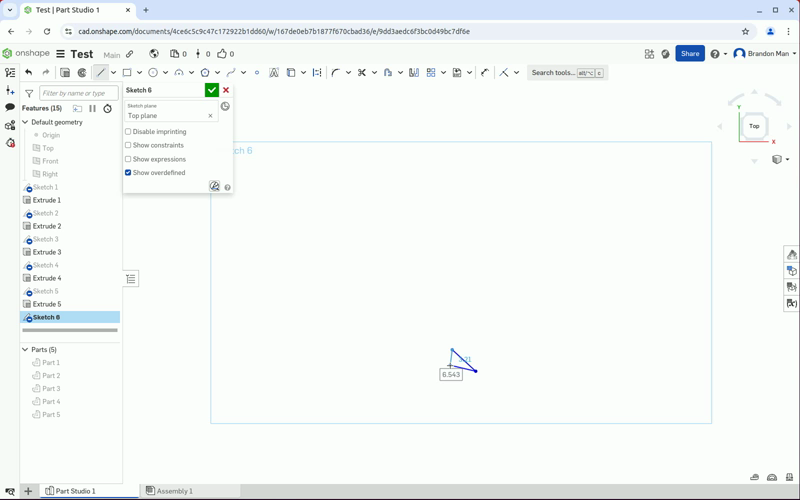
key(esc)
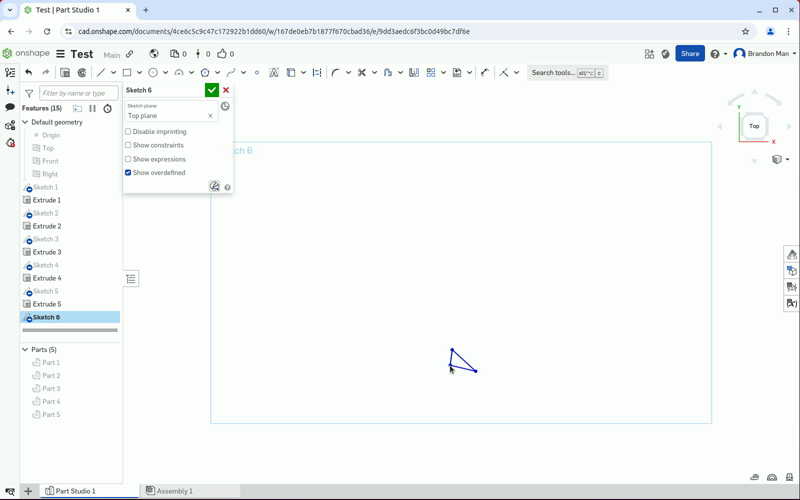
mouse_move(462, 364)
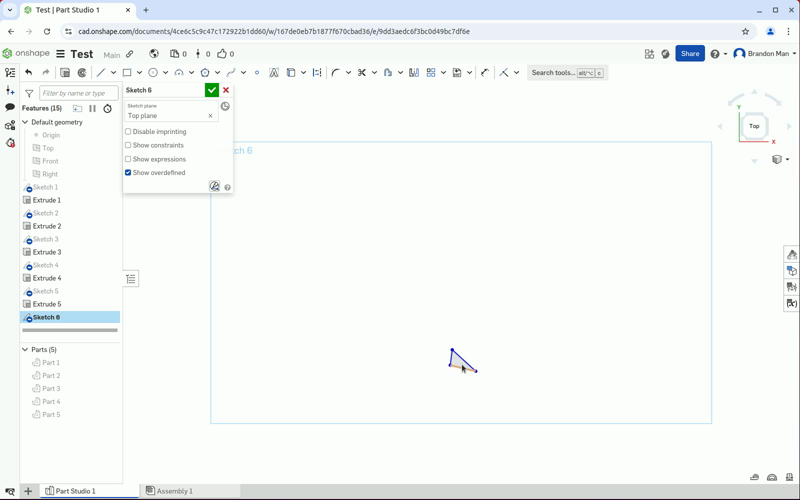
scroll(6)
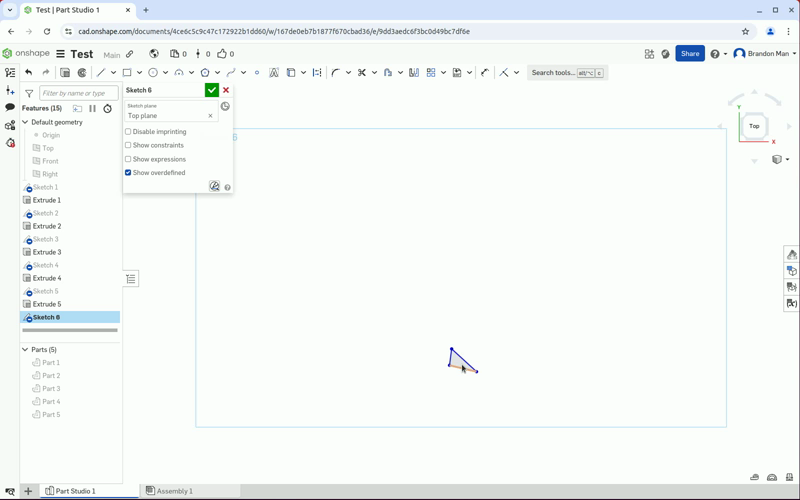
scroll(6)
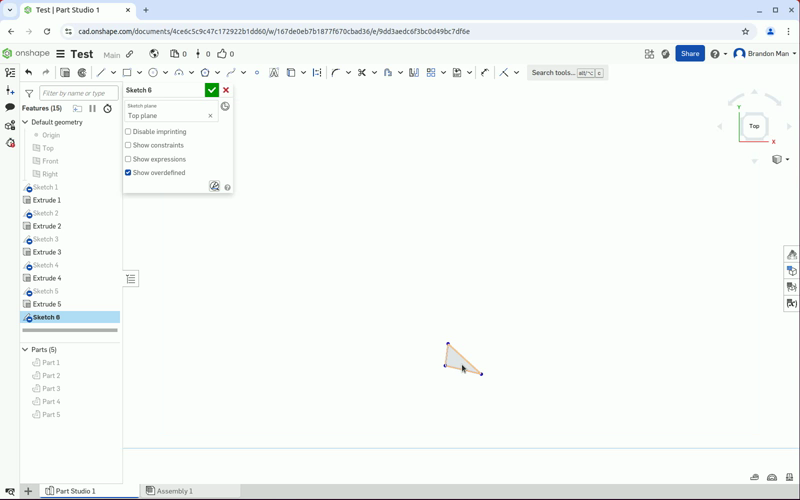
scroll(6)
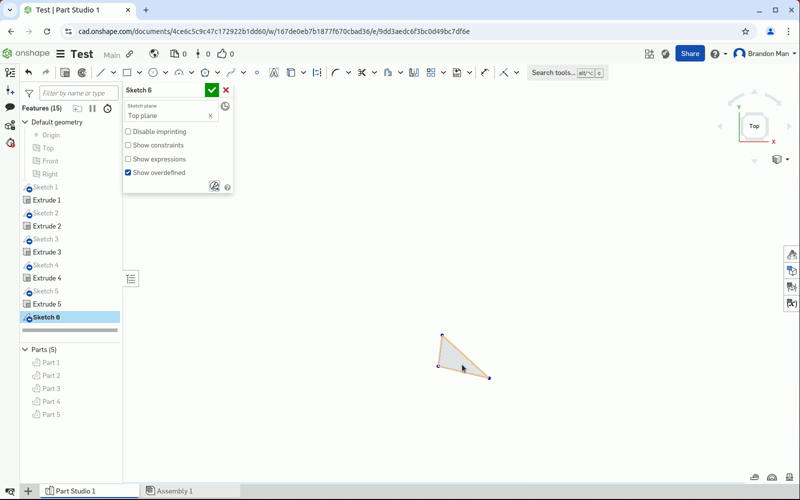
scroll(6)
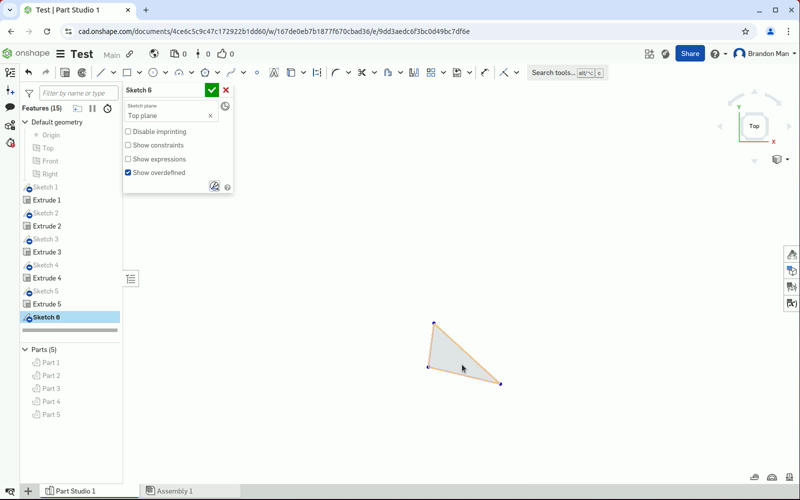
scroll(6)
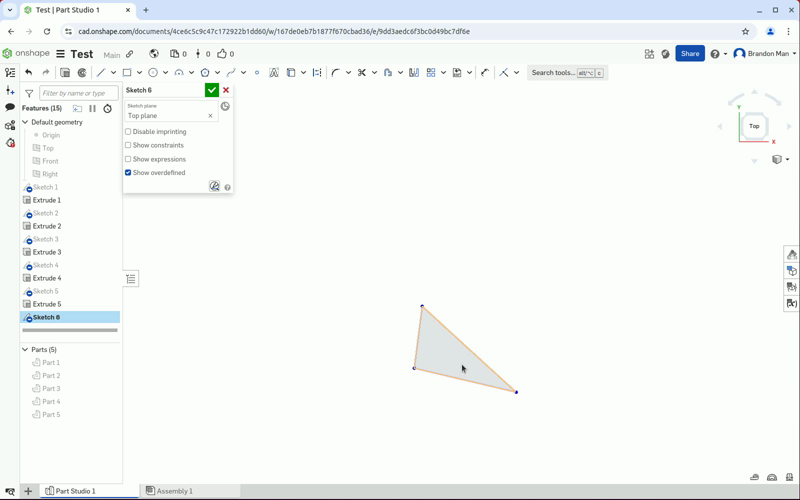
scroll(6)
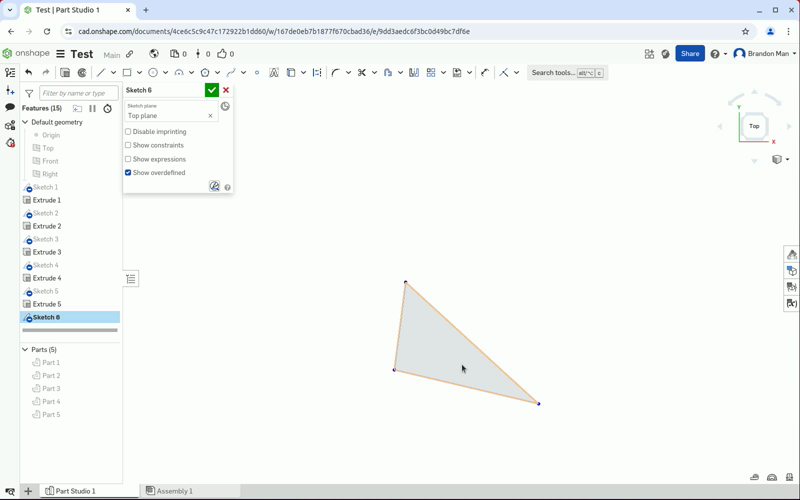
scroll(6)
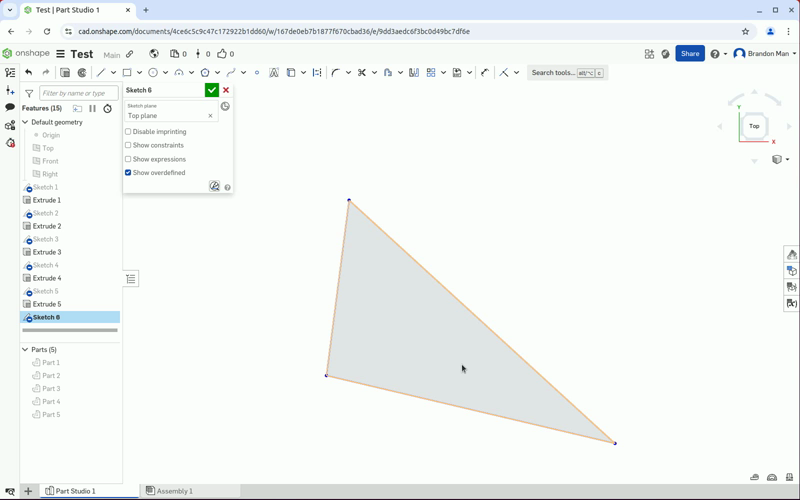
click(462, 364)
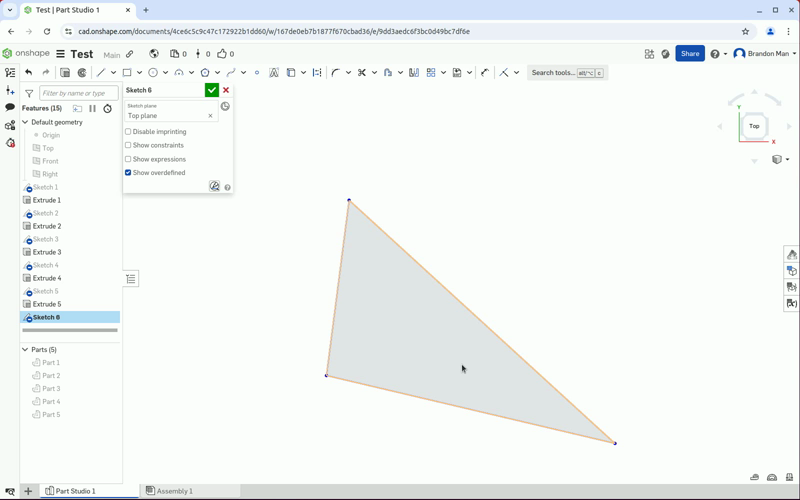
scroll(-6)
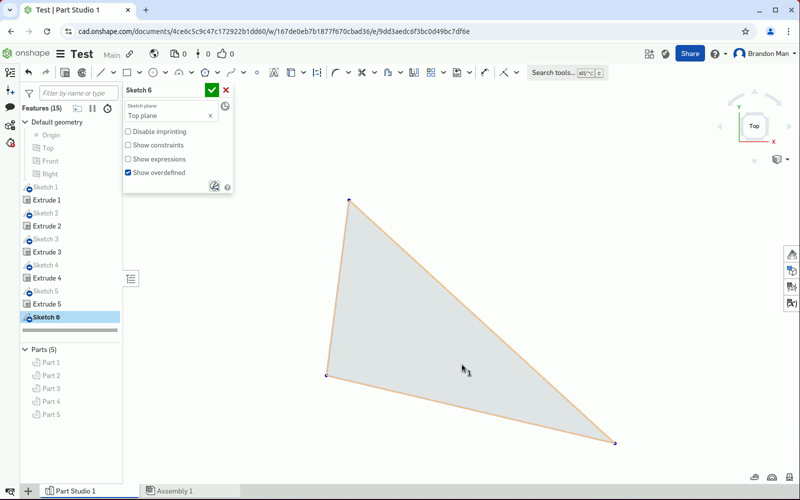
scroll(-6)
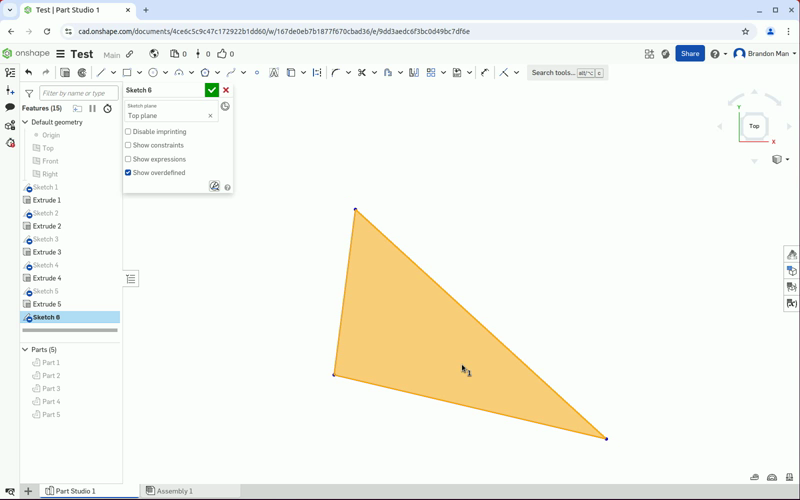
scroll(-6)
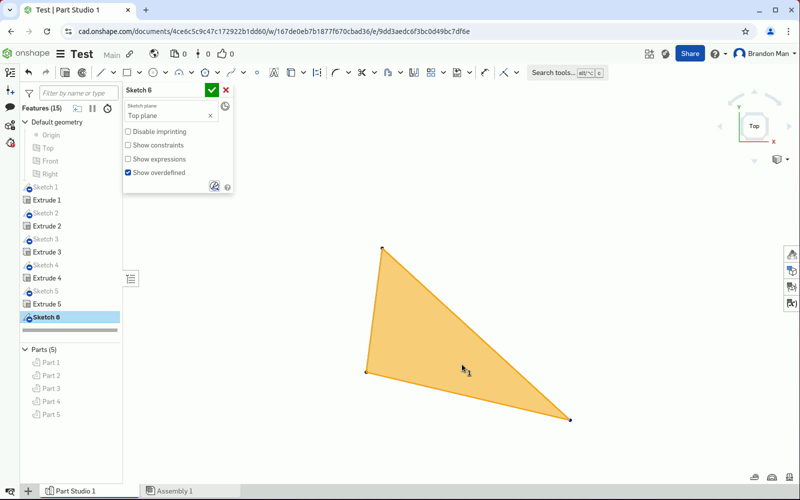
scroll(-6)
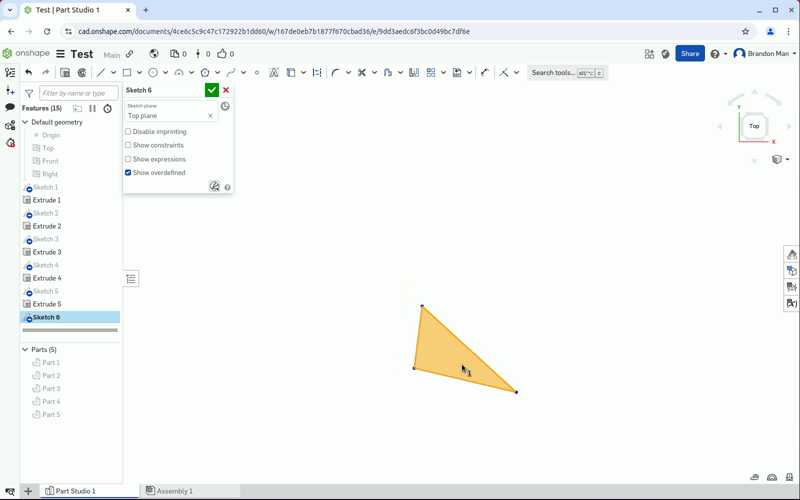
scroll(-6)
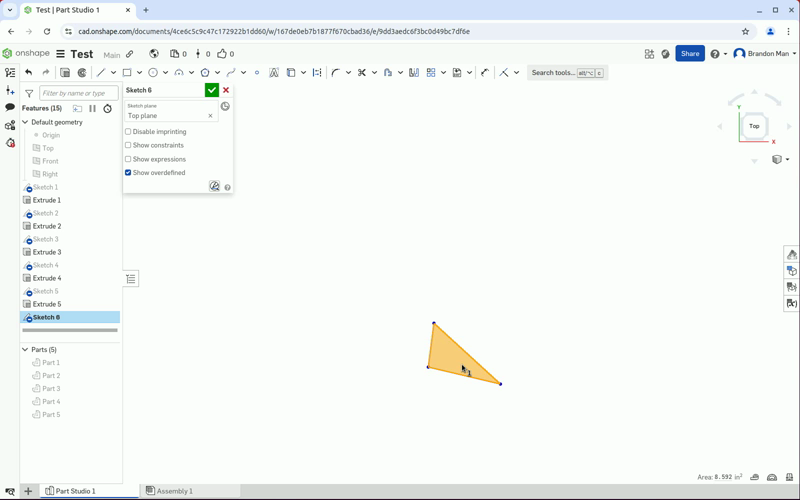
scroll(-6)
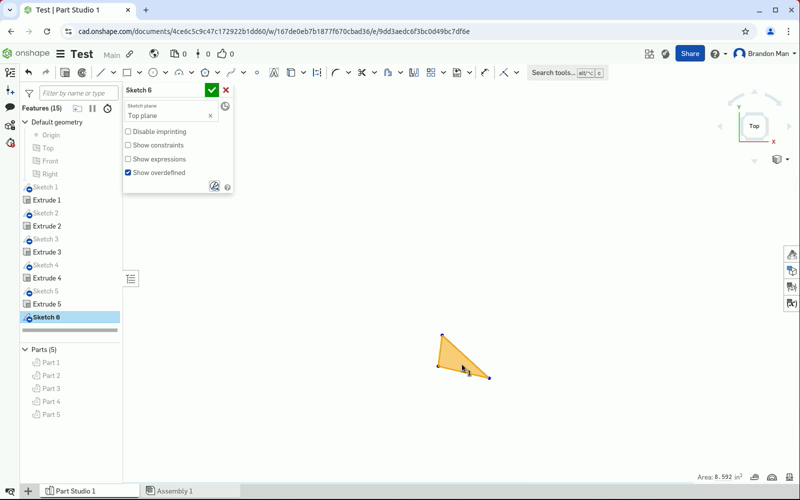
scroll(-6)
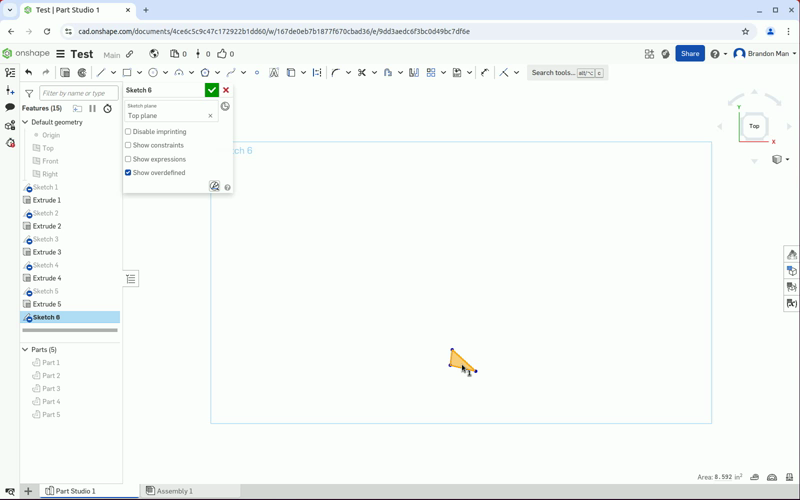
mouse_move(73, 352)
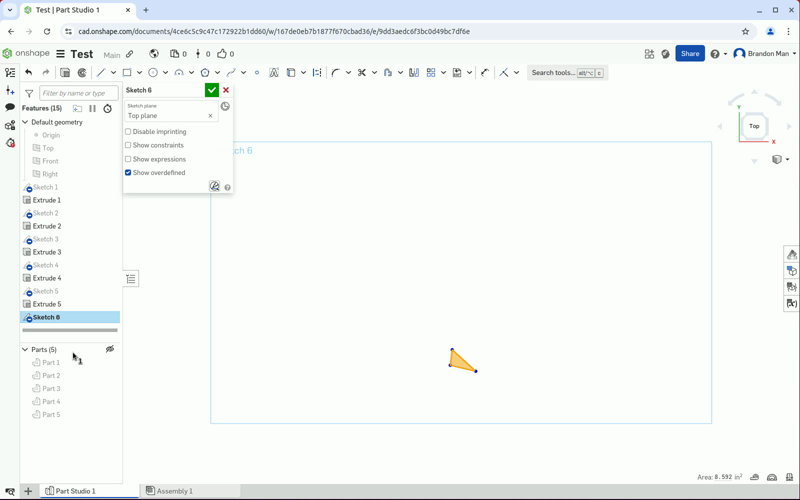
key(shift+y)
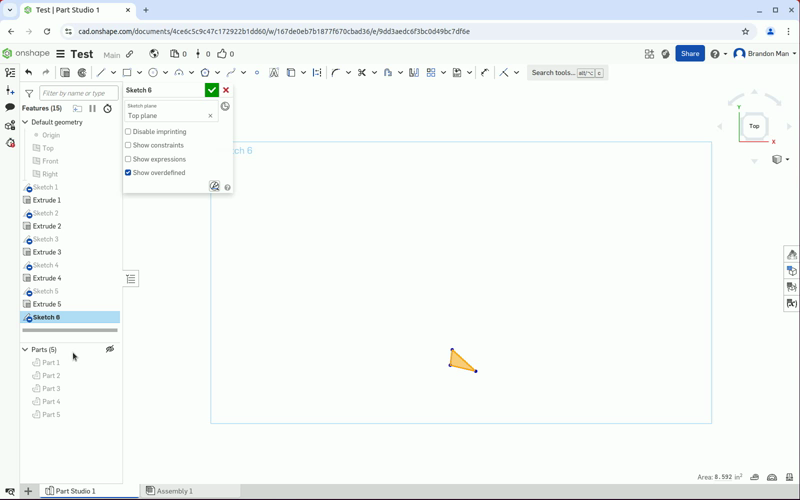
key(shift+e)
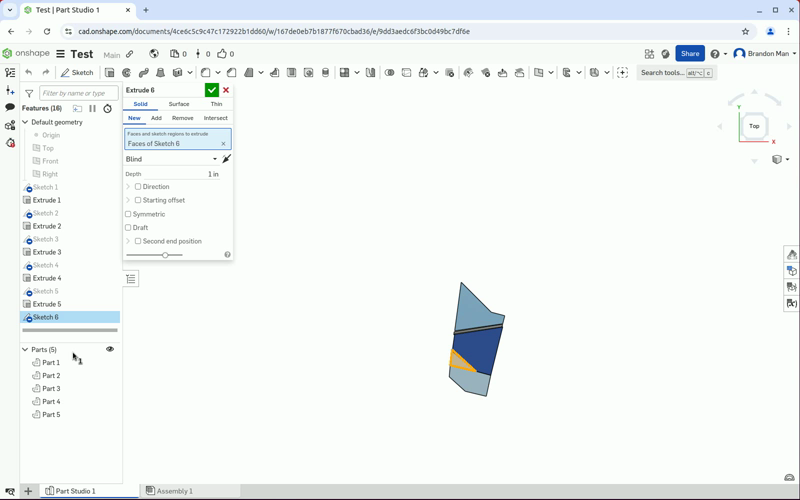
mouse_move(143, 106)
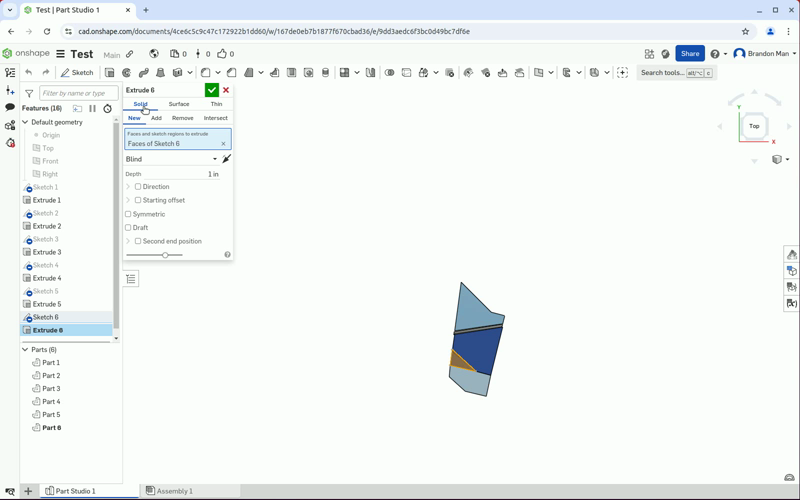
click(143, 106)
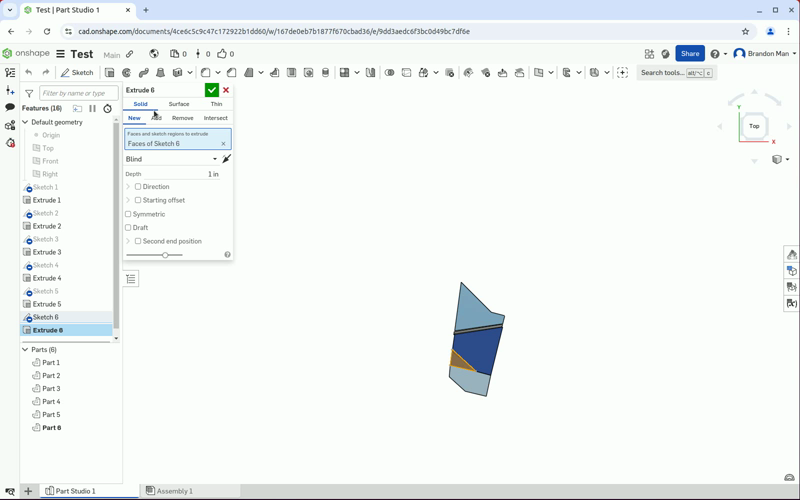
mouse_move(186, 120)
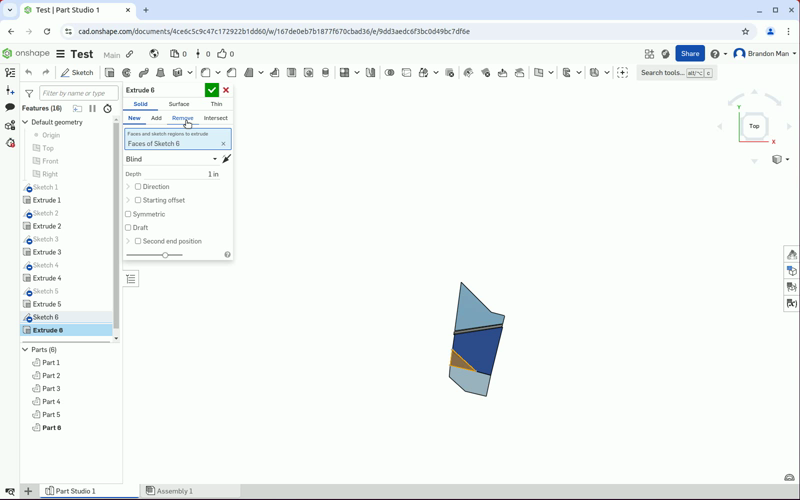
click(186, 120)
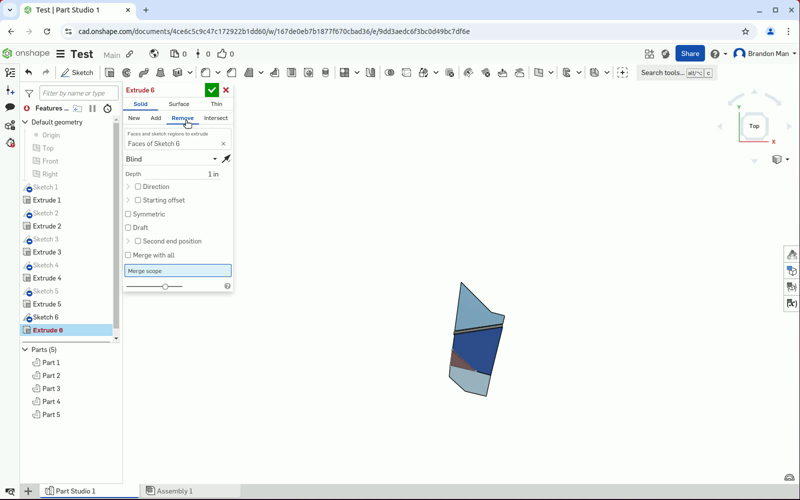
key(tab, 4)
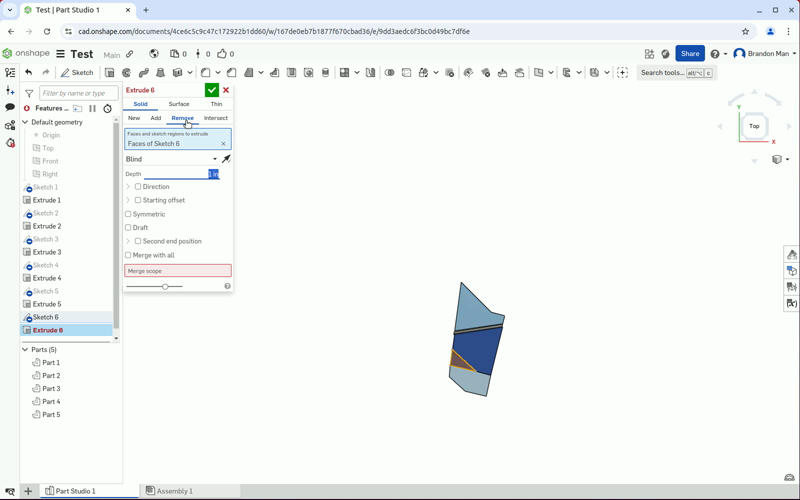
text(0.241)
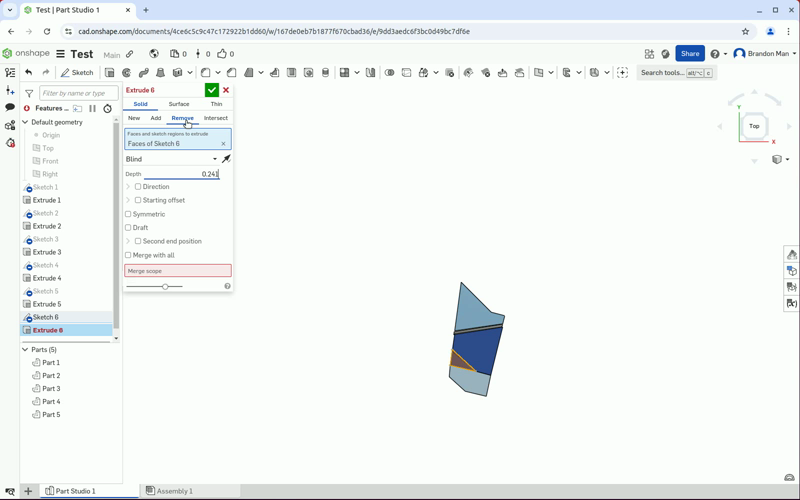
key(tab, 6)
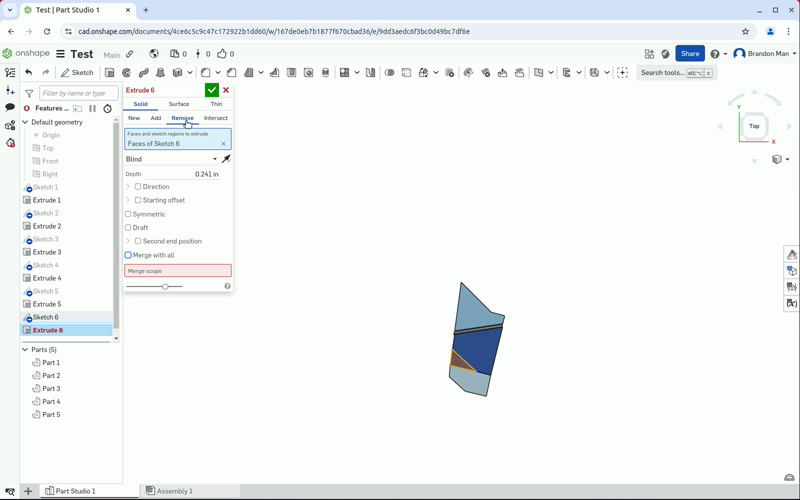
key(space)
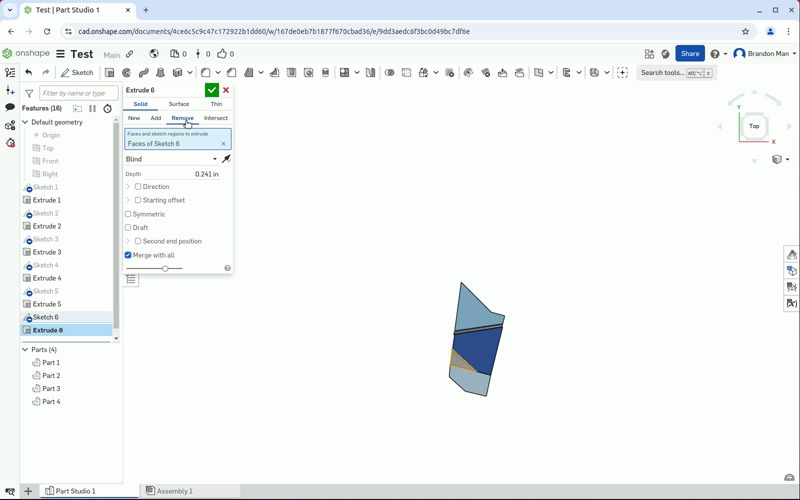
key(enter)
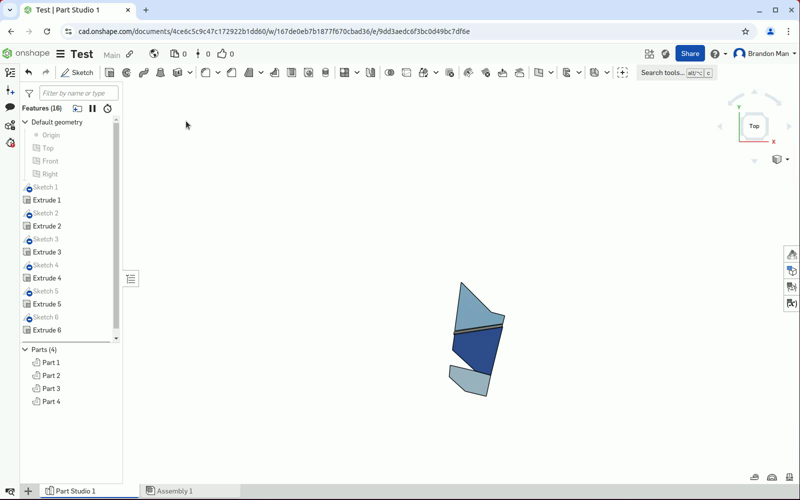
key(shift+h)
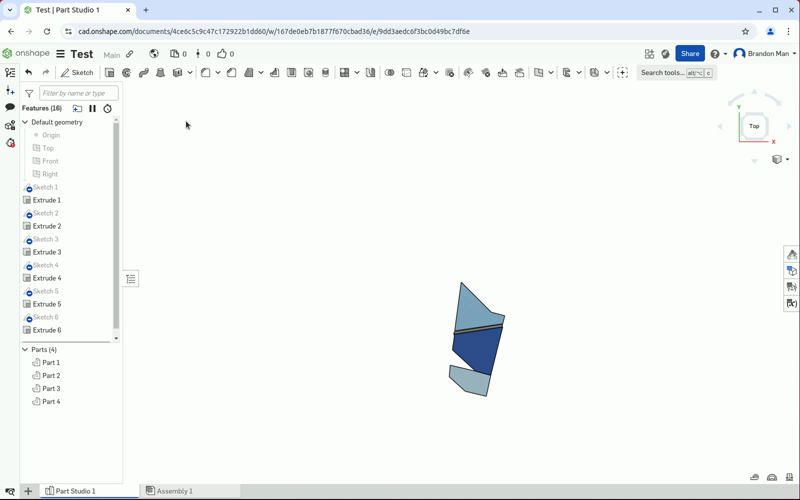
key(shift+h)
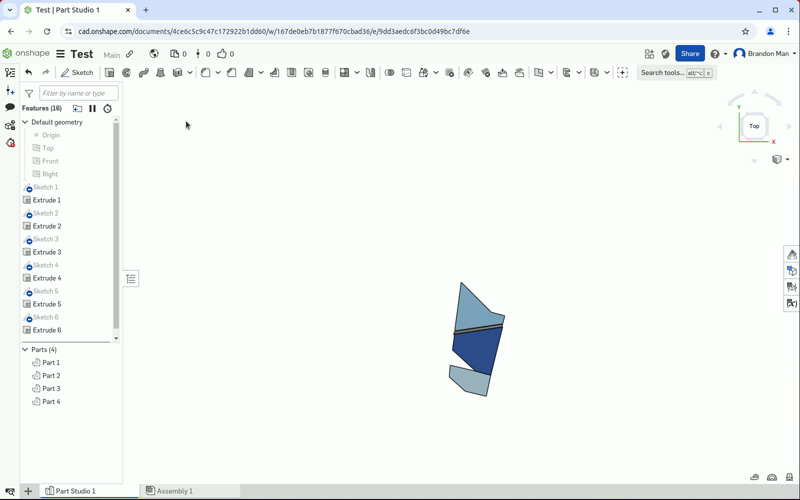
mouse_move(69, 189)
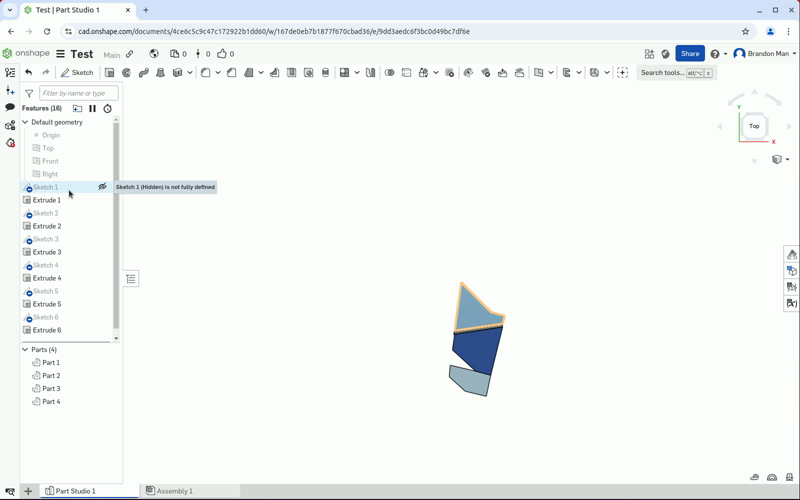
click(69, 189)
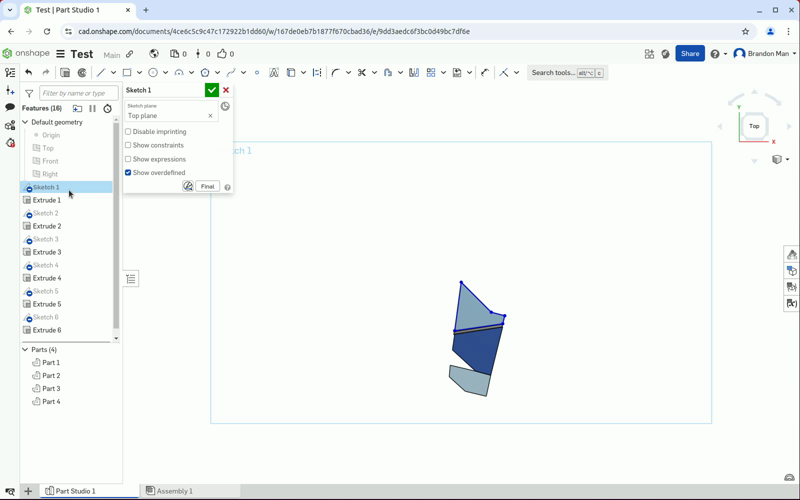
mouse_move(229, 92)
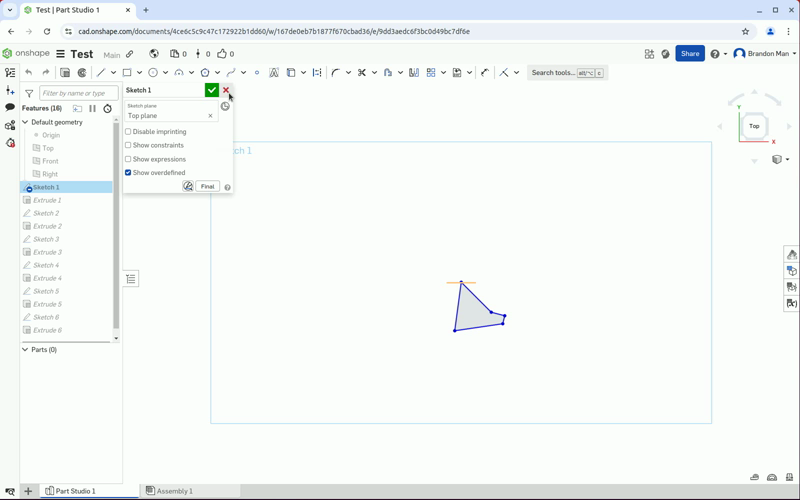
click(229, 92)
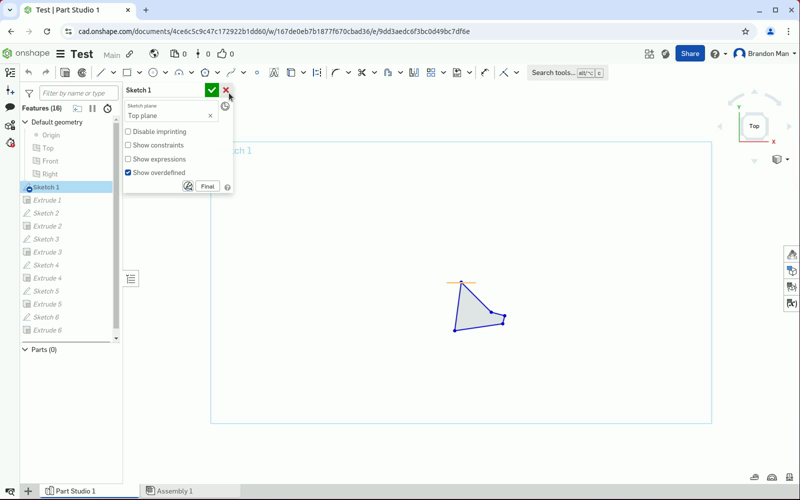
key(shift+s)
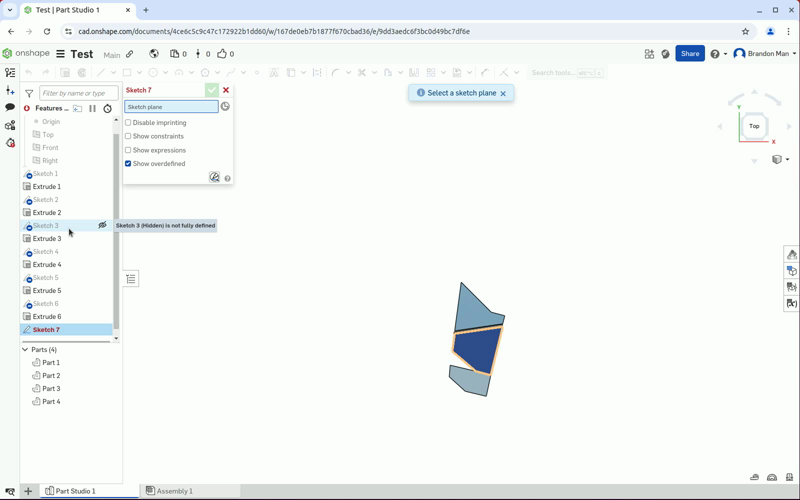
scroll(3)
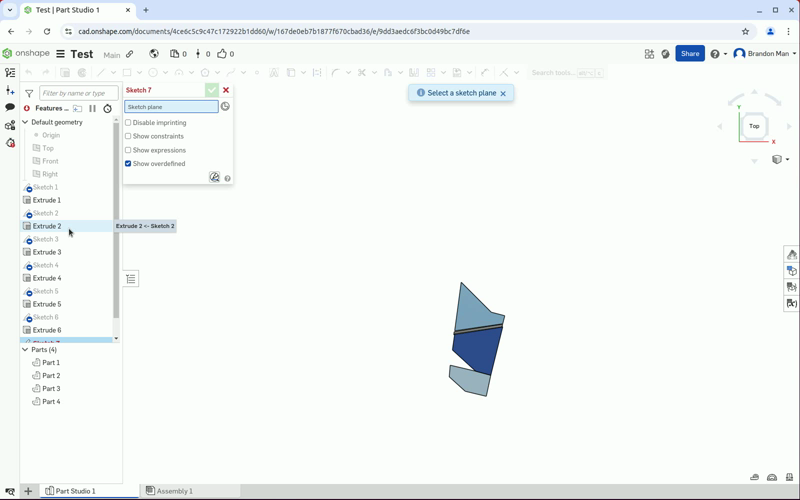
mouse_move(69, 150)
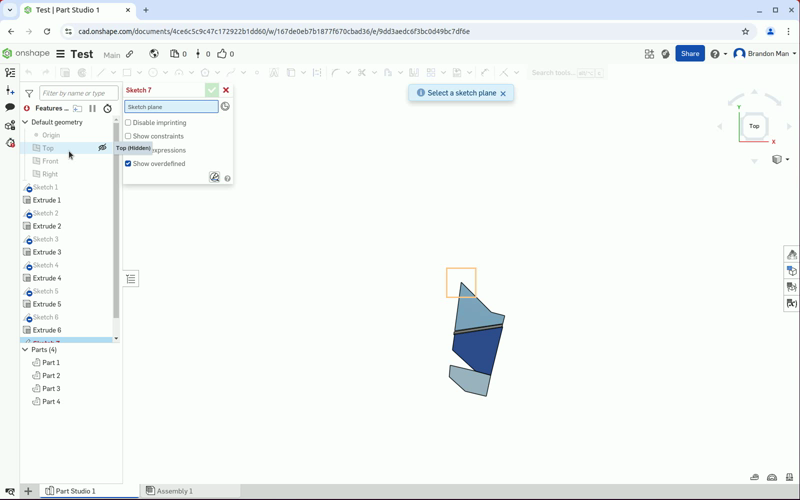
click(69, 150)
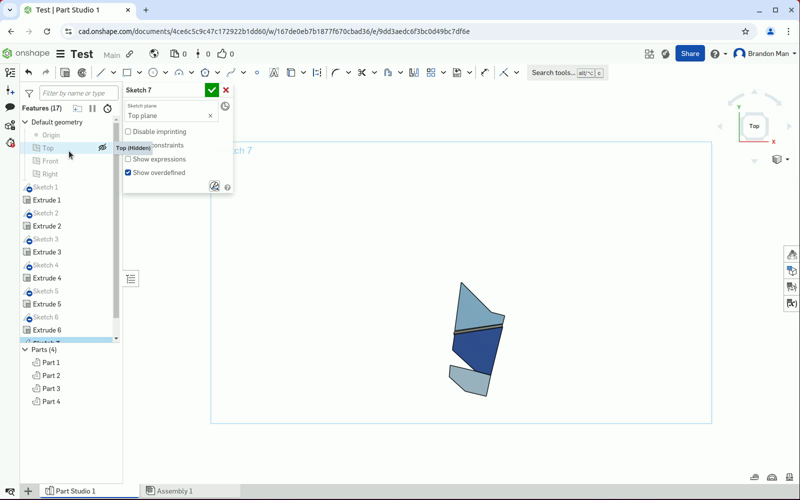
mouse_move(73, 352)
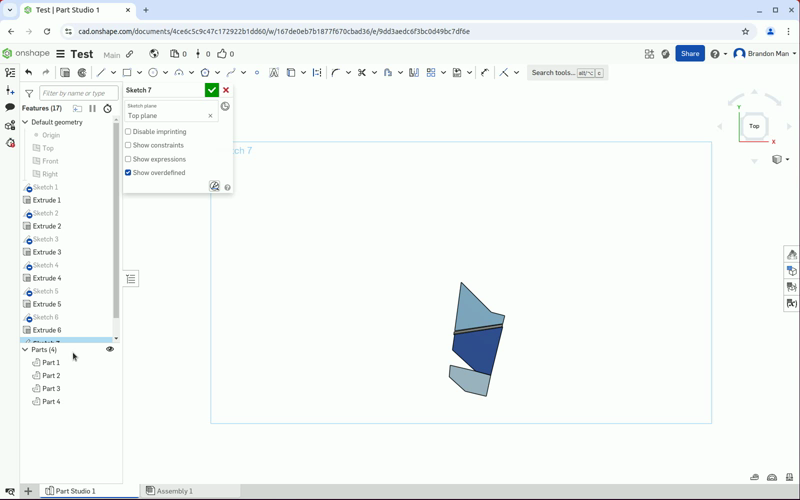
key(y)
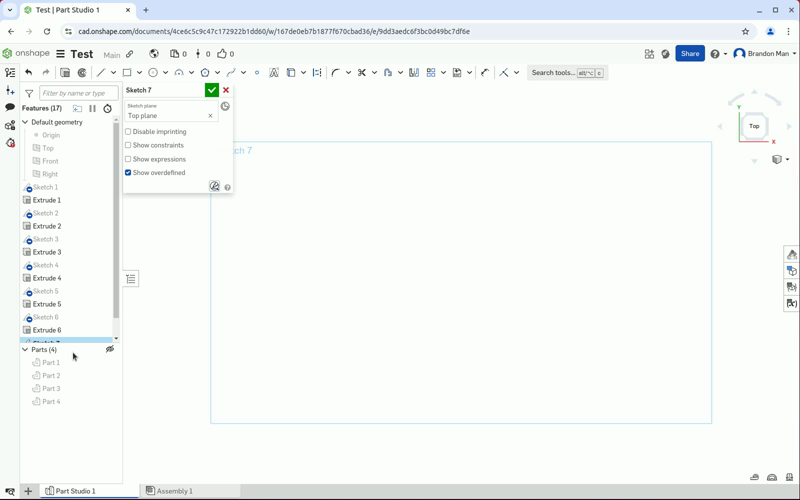
key(l)
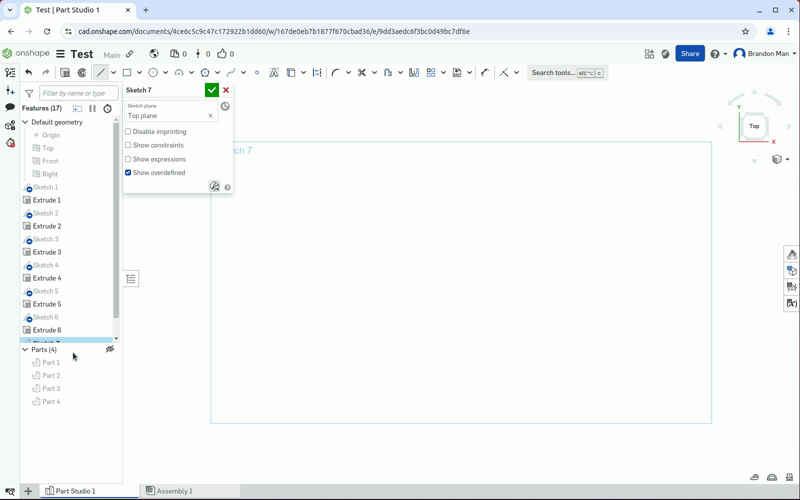
key_down(shift)
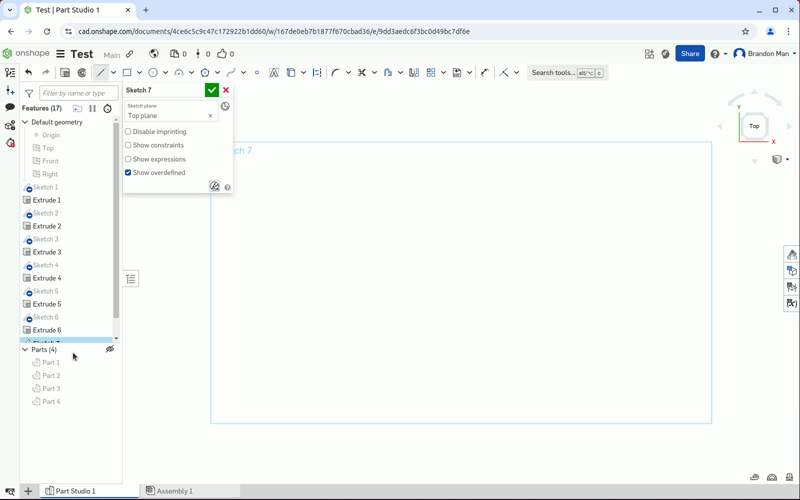
mouse_move(449, 376)
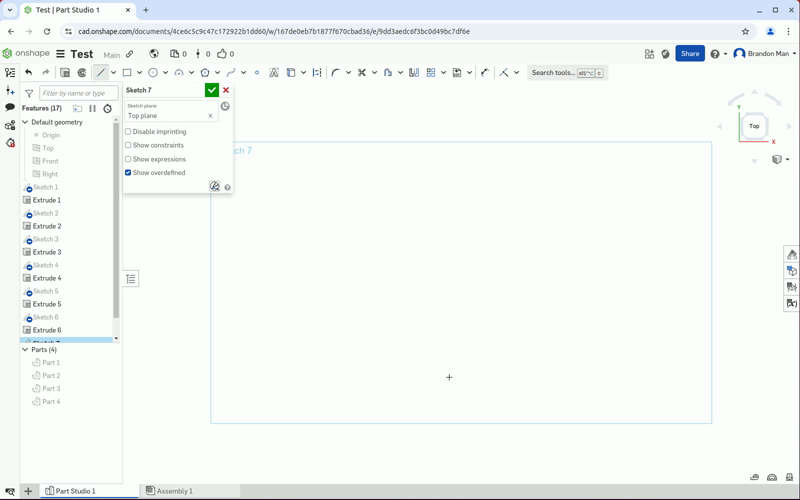
click(449, 376)
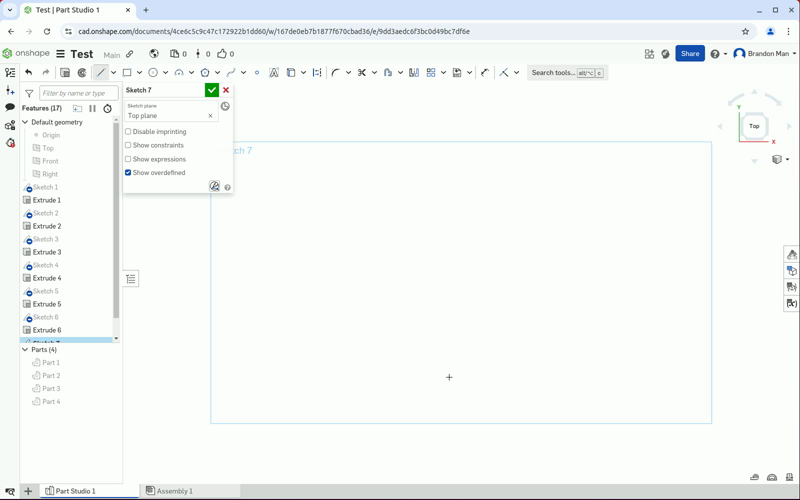
key_up(shift)
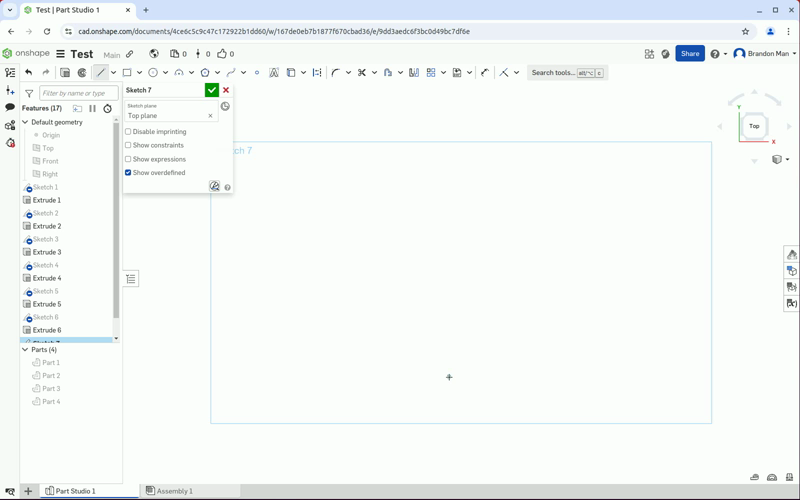
key_down(shift)
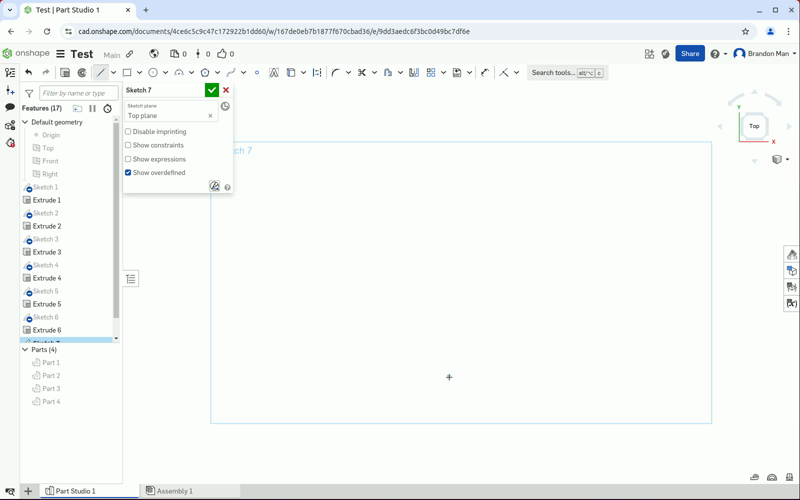
mouse_move(479, 376)
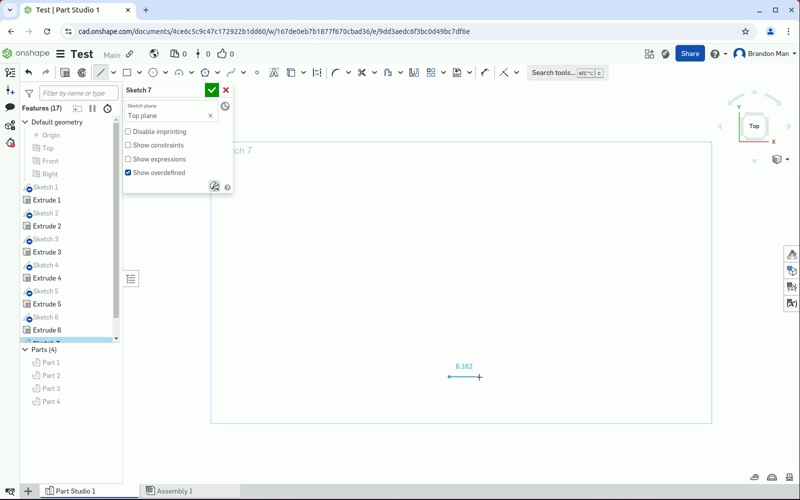
mouse_move(465, 391)
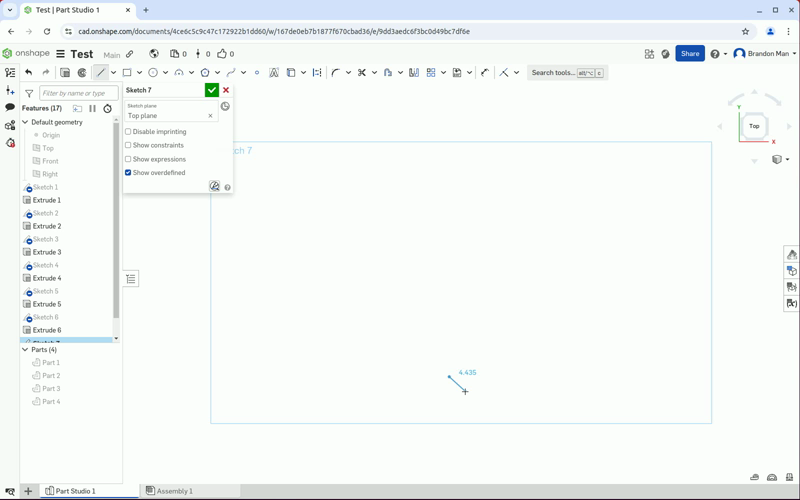
click(465, 391)
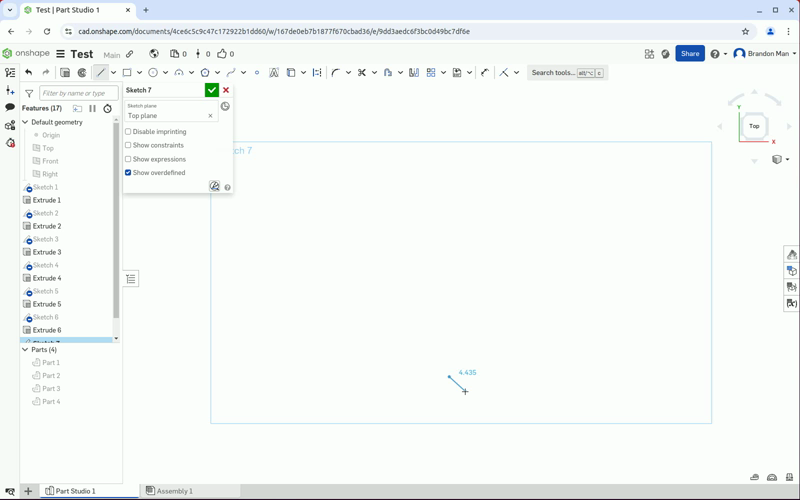
key_up(shift)
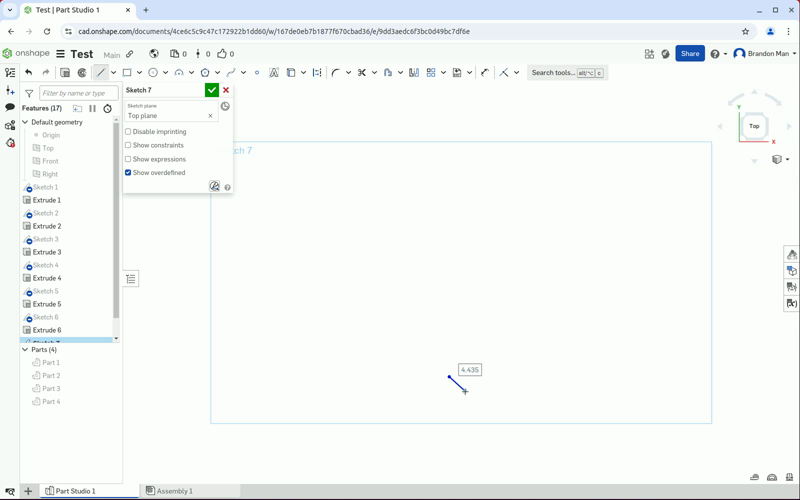
key_down(shift)
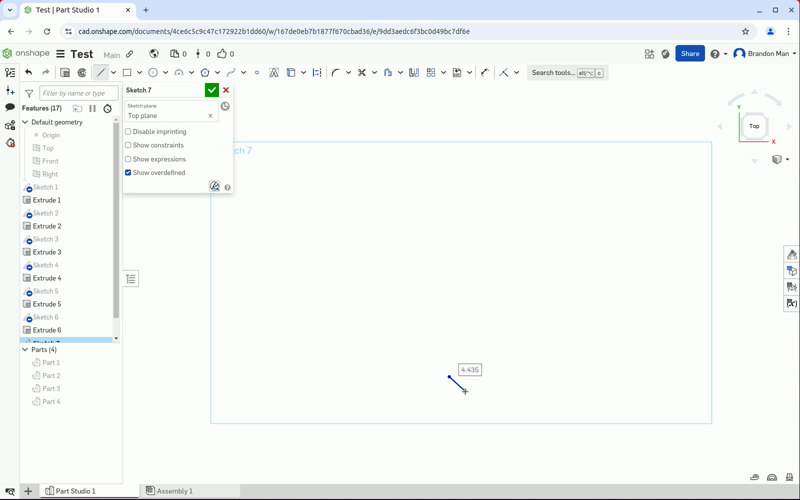
mouse_move(495, 391)
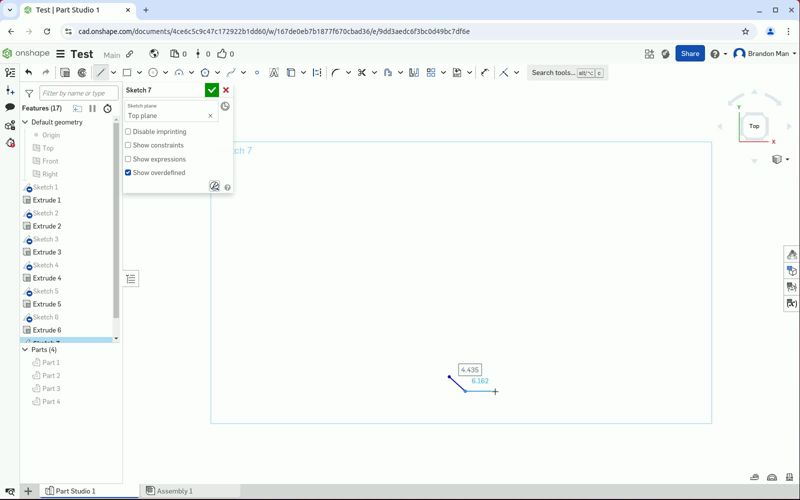
mouse_move(486, 396)
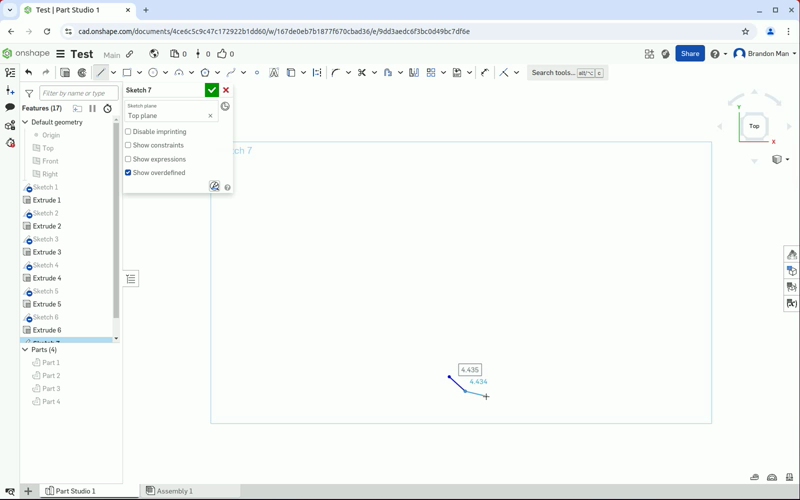
click(486, 396)
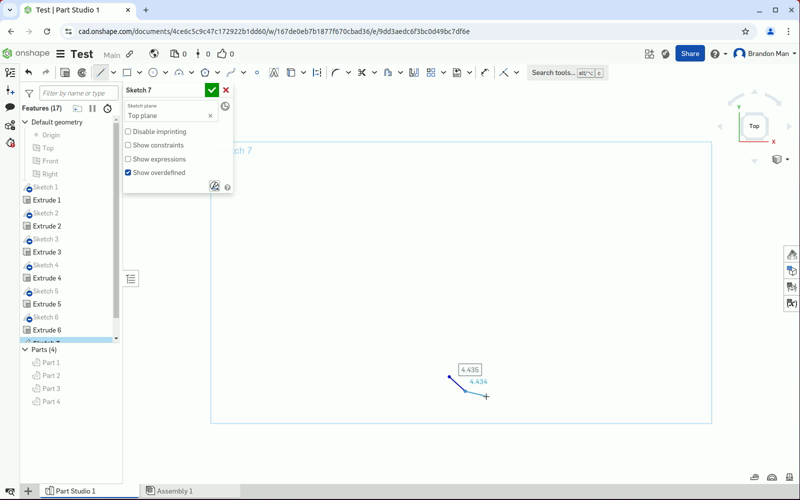
key_up(shift)
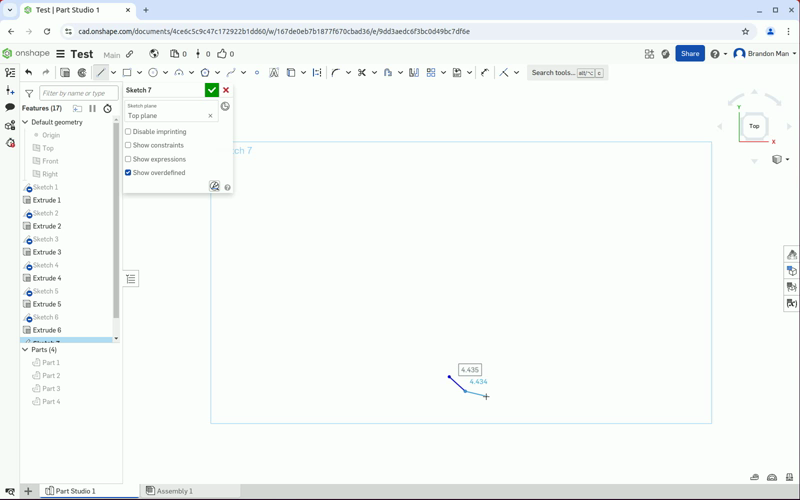
key_down(shift)
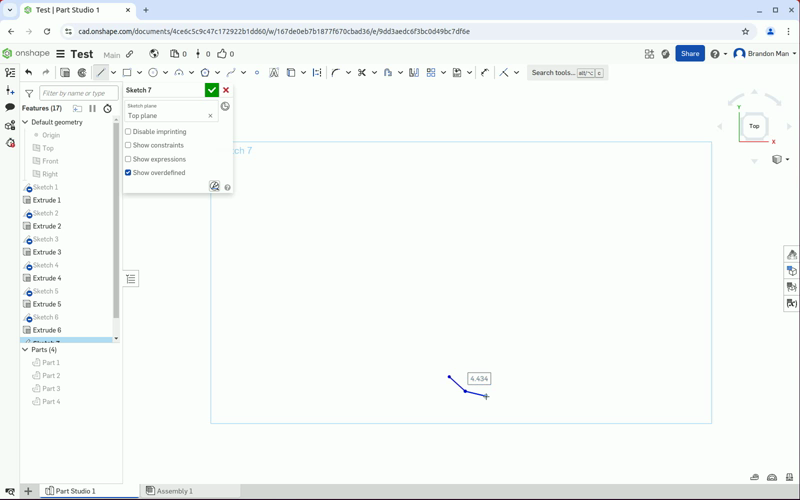
mouse_move(516, 396)
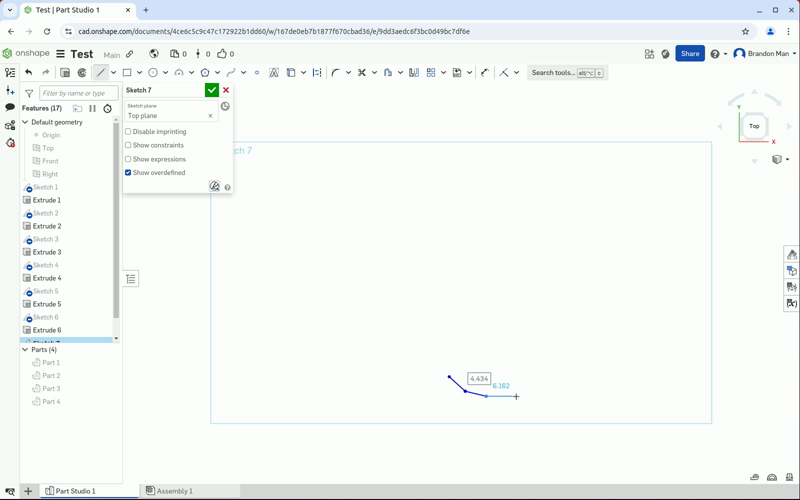
mouse_move(490, 375)
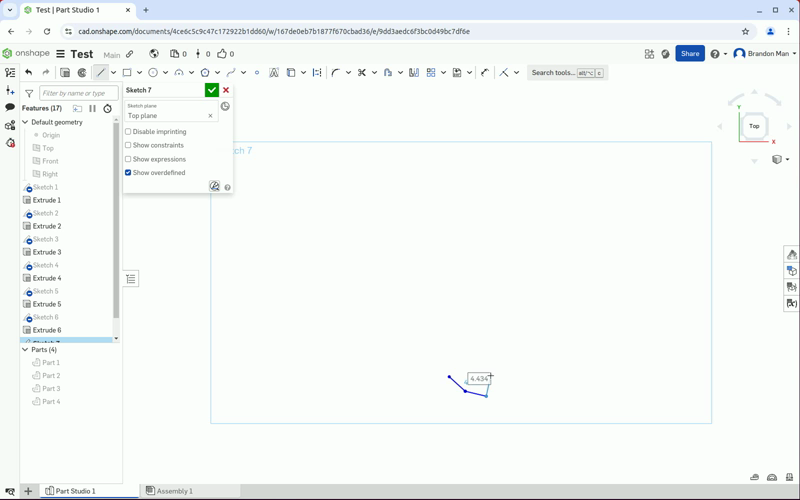
click(490, 375)
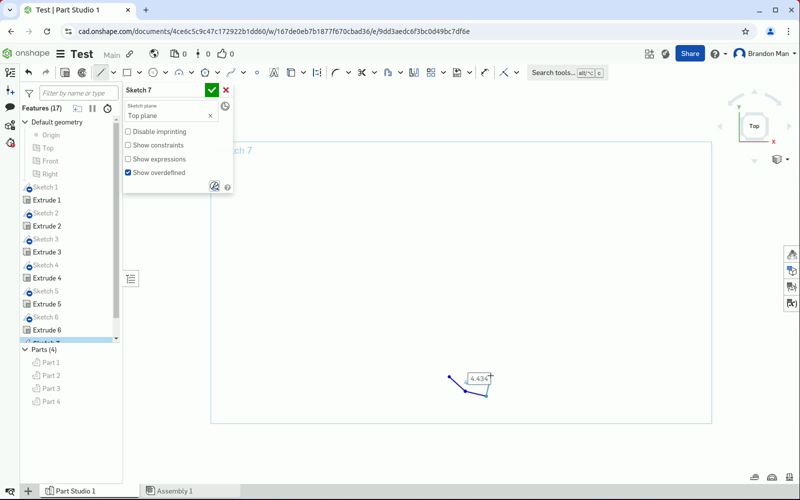
key_up(shift)
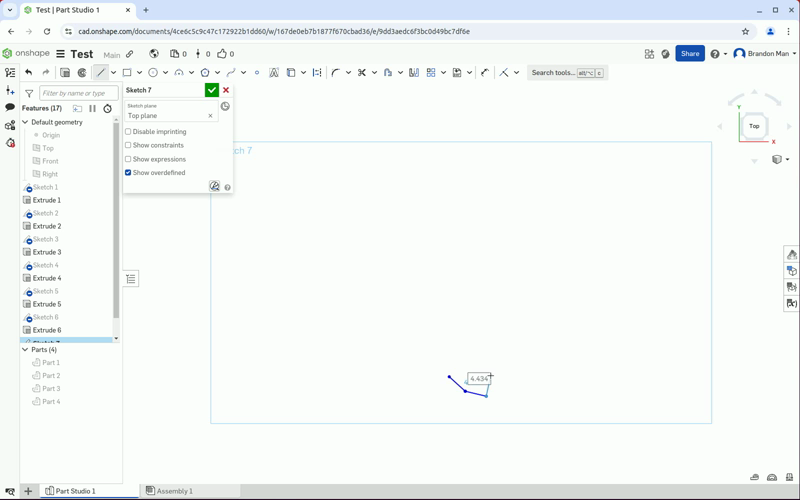
key_down(shift)
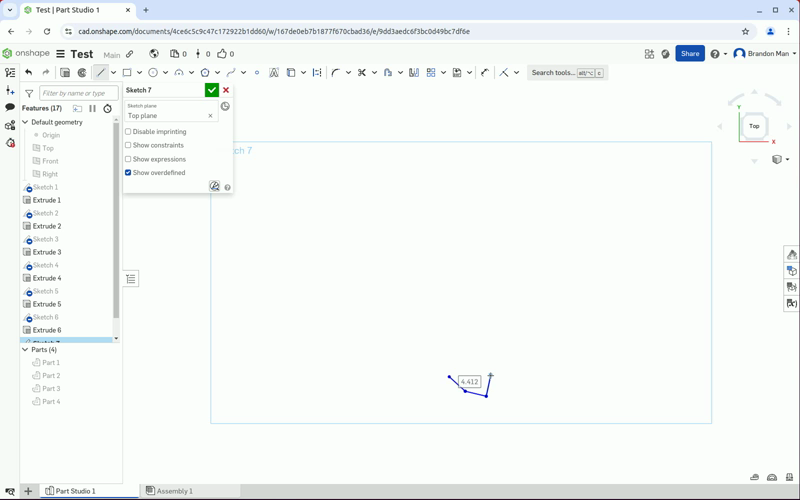
mouse_move(520, 375)
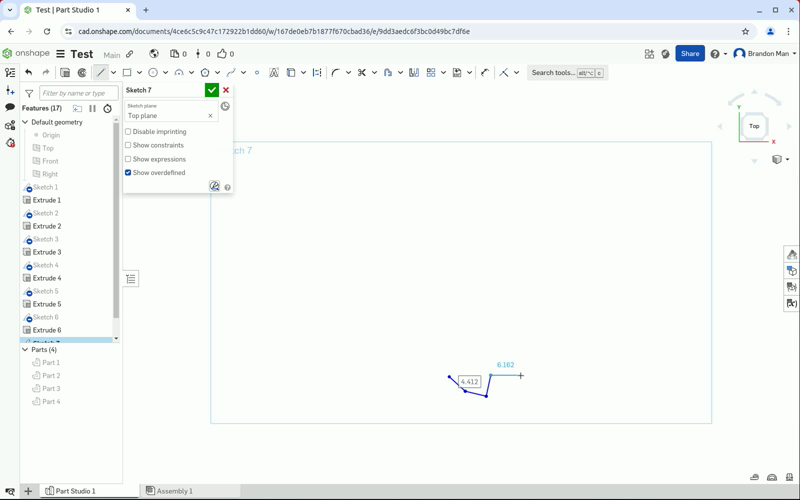
mouse_move(475, 371)
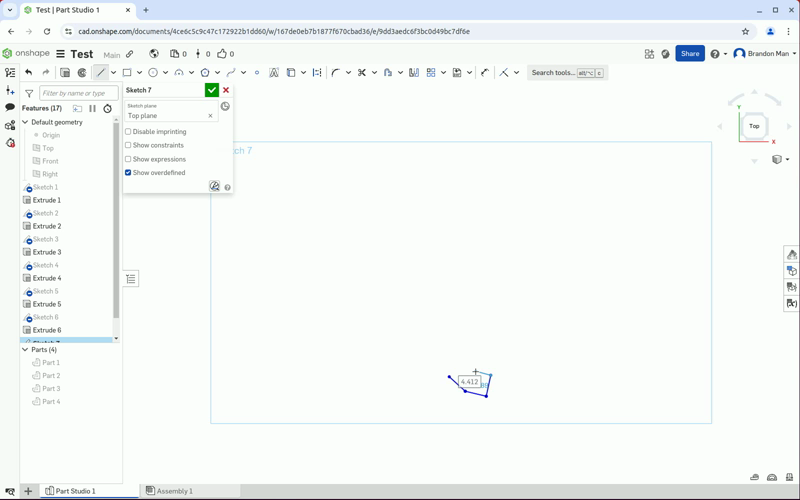
click(475, 371)
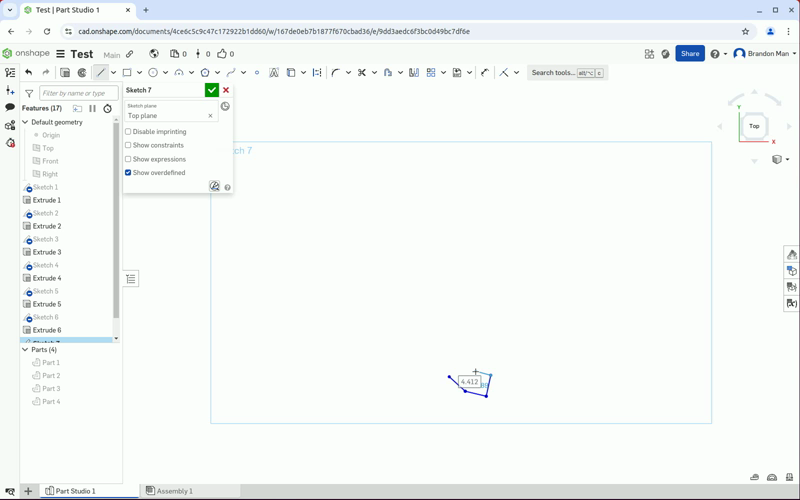
key_up(shift)
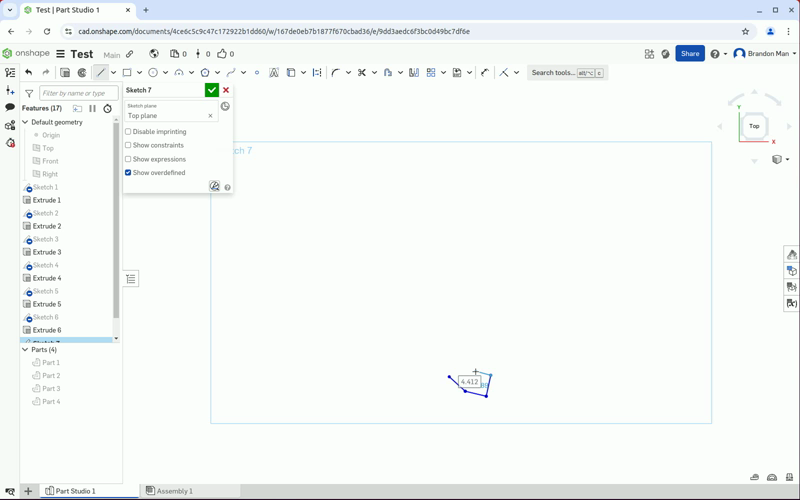
key_down(shift)
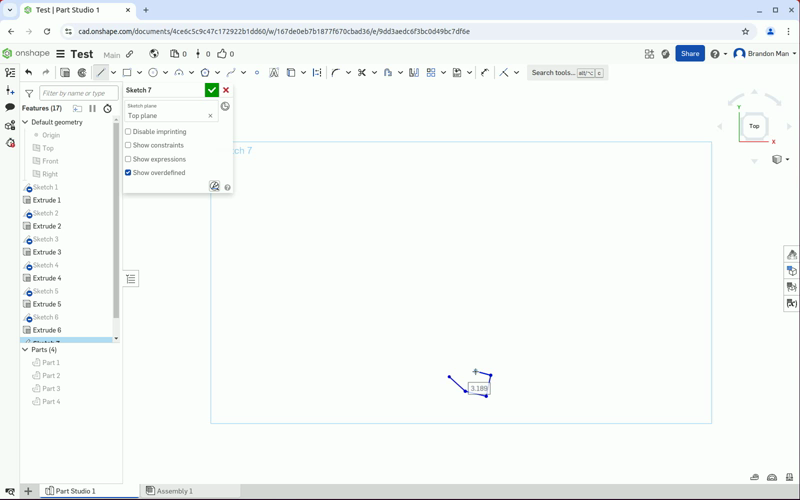
mouse_move(505, 371)
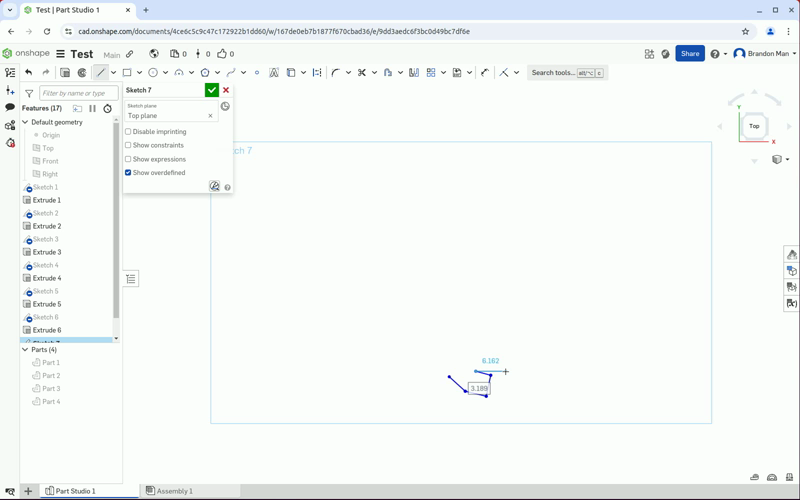
mouse_move(450, 365)
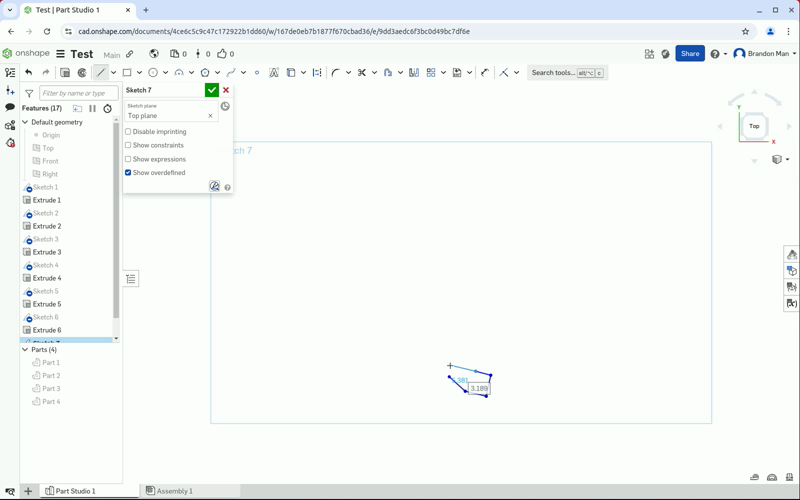
click(450, 365)
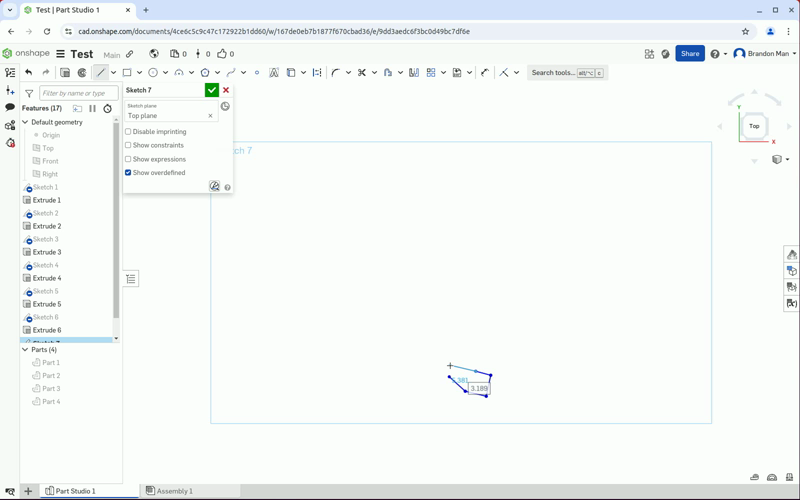
key_up(shift)
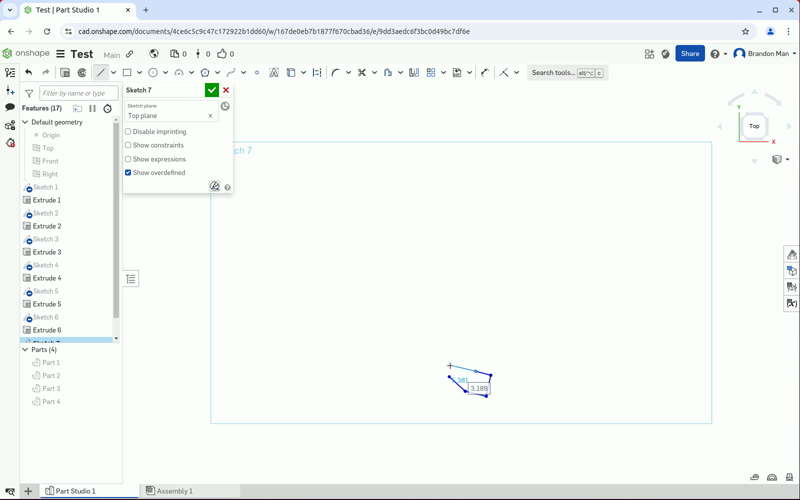
mouse_move(480, 365)
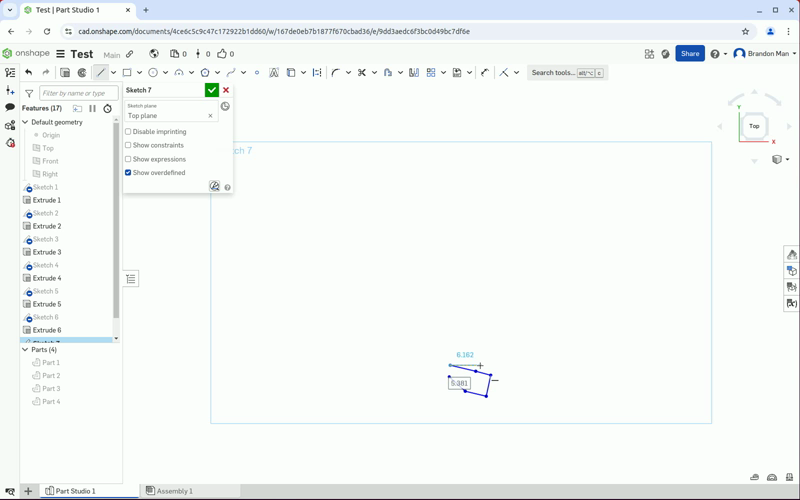
key_down(shift)
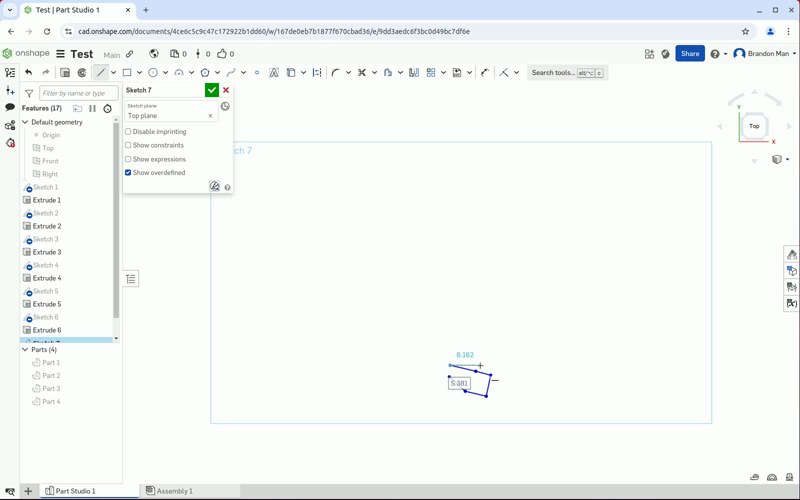
mouse_move(449, 376)
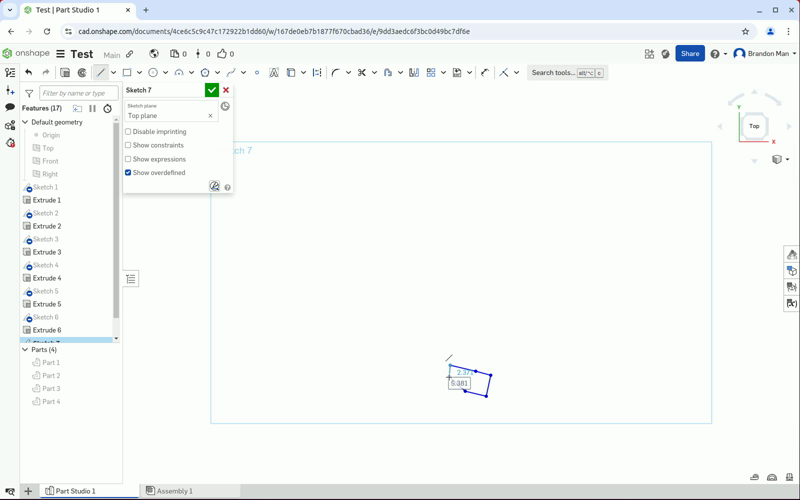
key_up(shift)
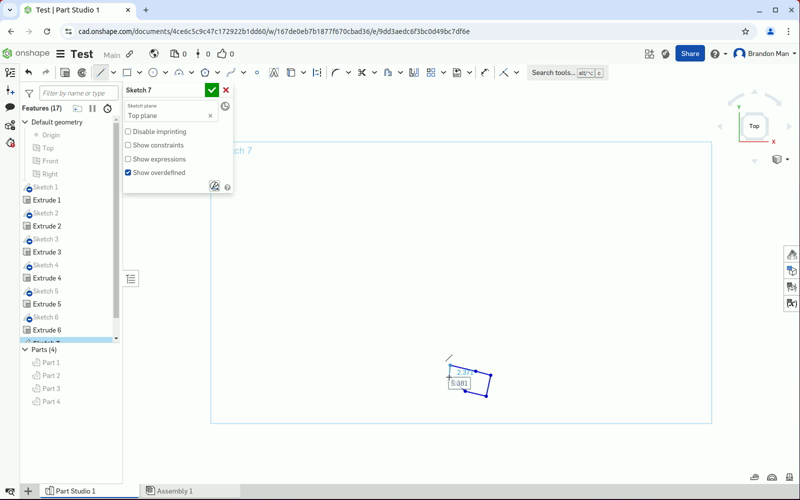
click(449, 376)
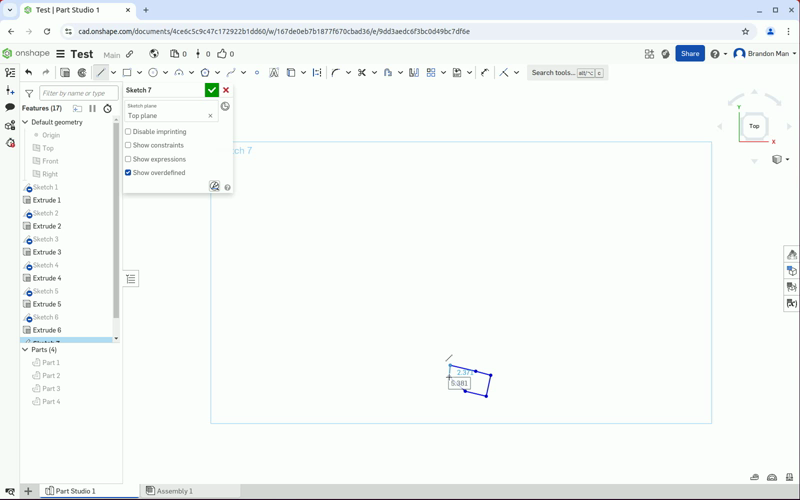
key(esc)
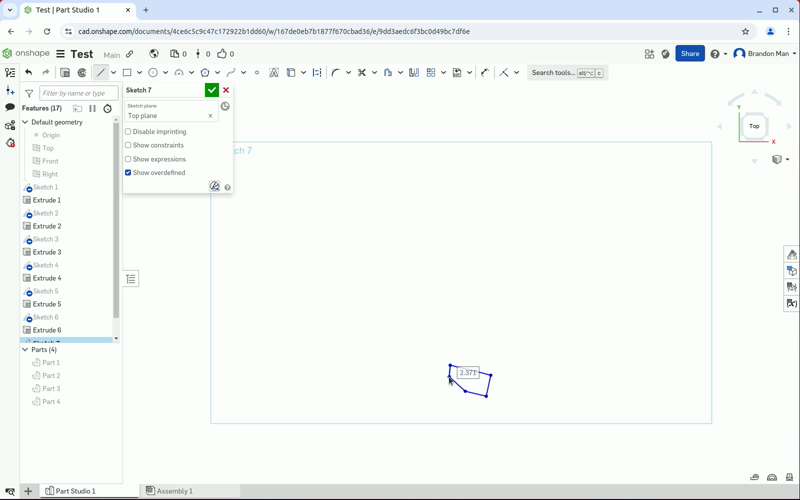
mouse_move(462, 381)
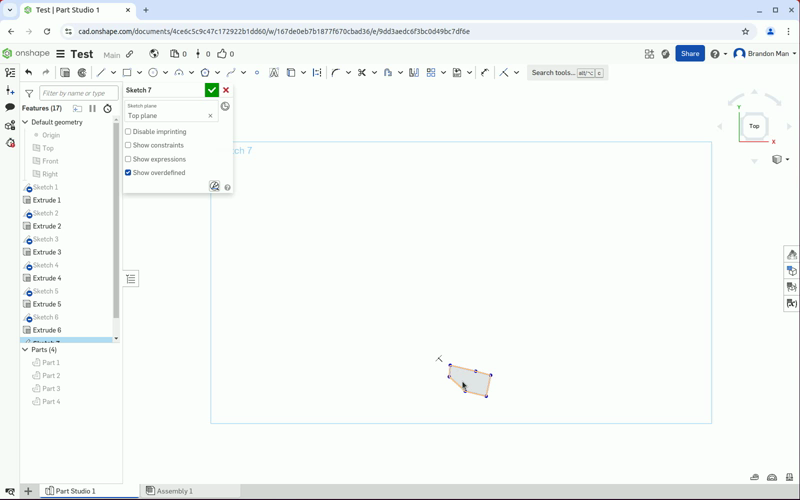
scroll(6)
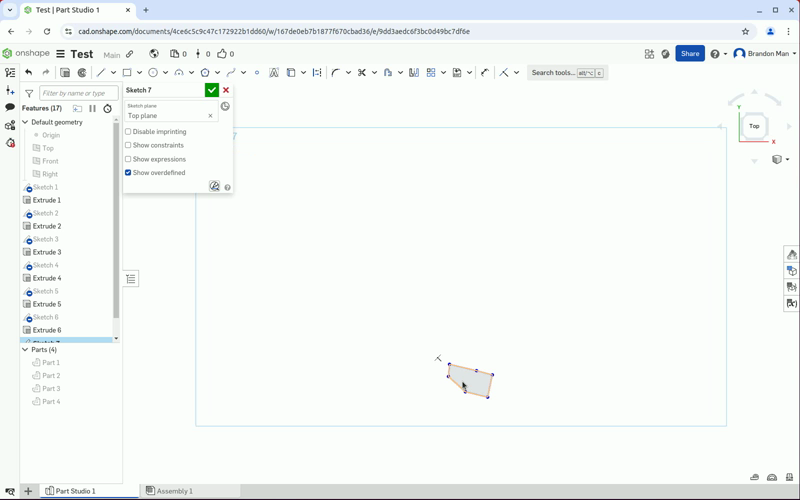
scroll(6)
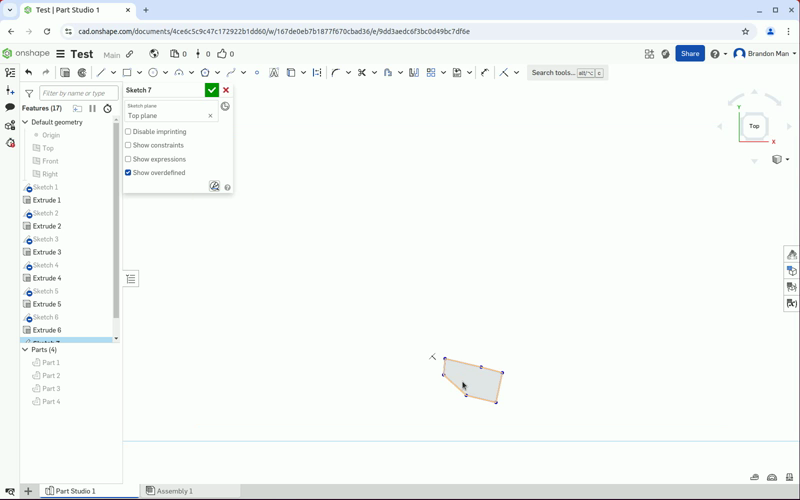
scroll(6)
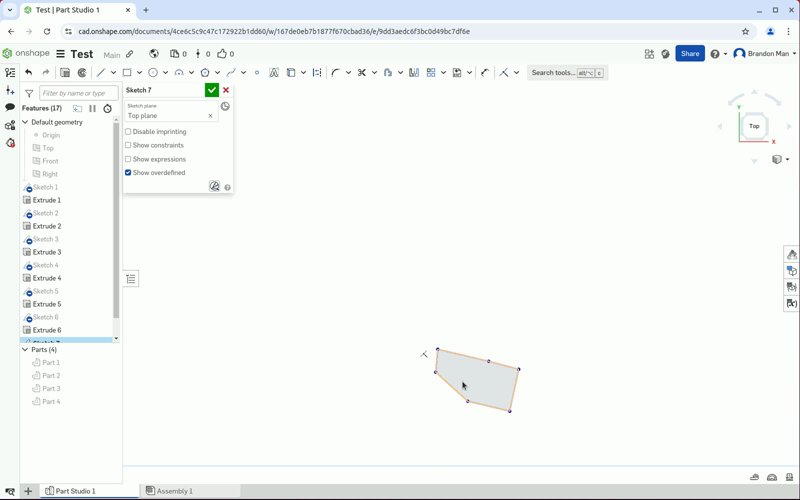
scroll(6)
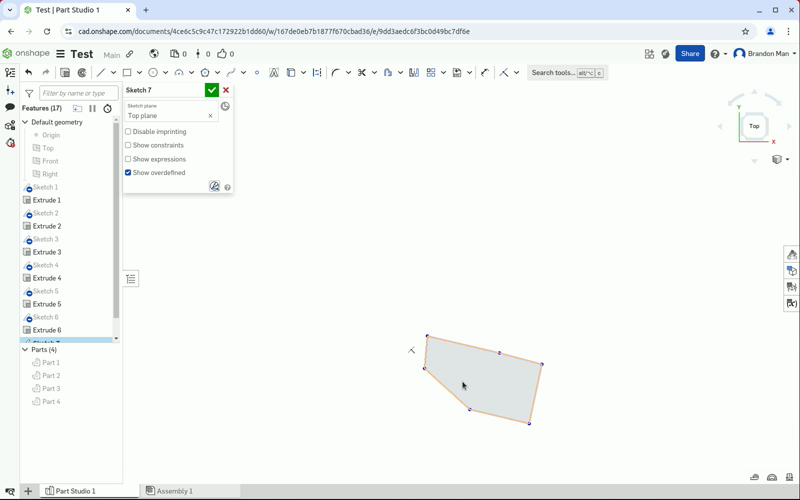
scroll(6)
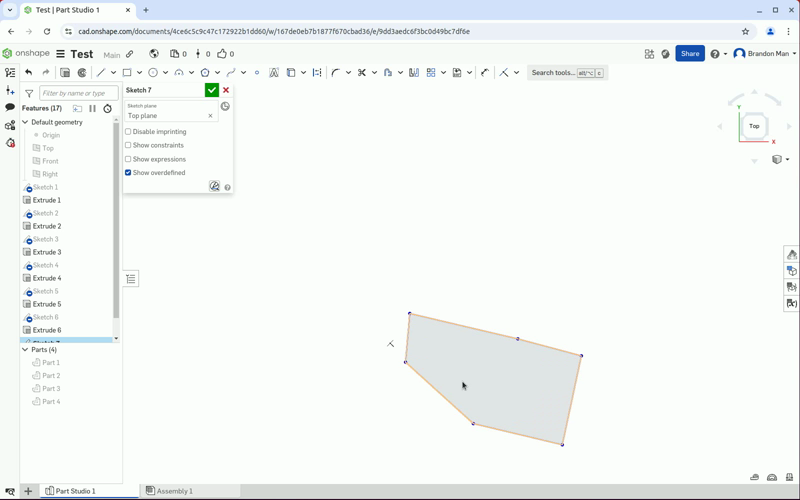
scroll(6)
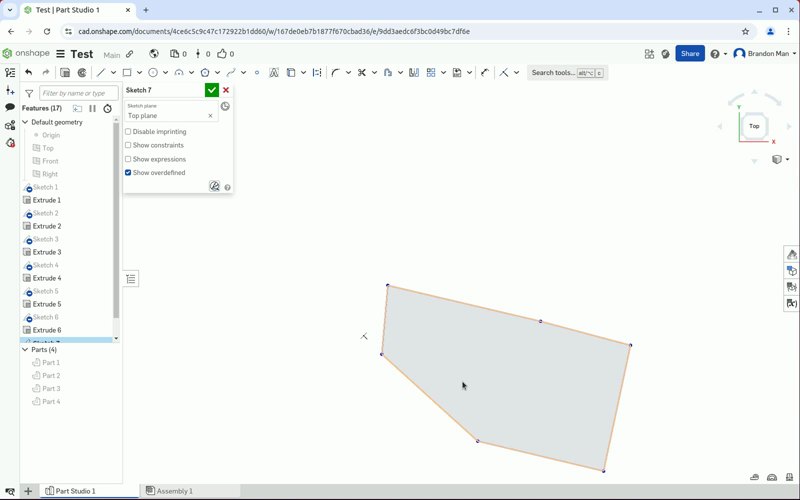
scroll(6)
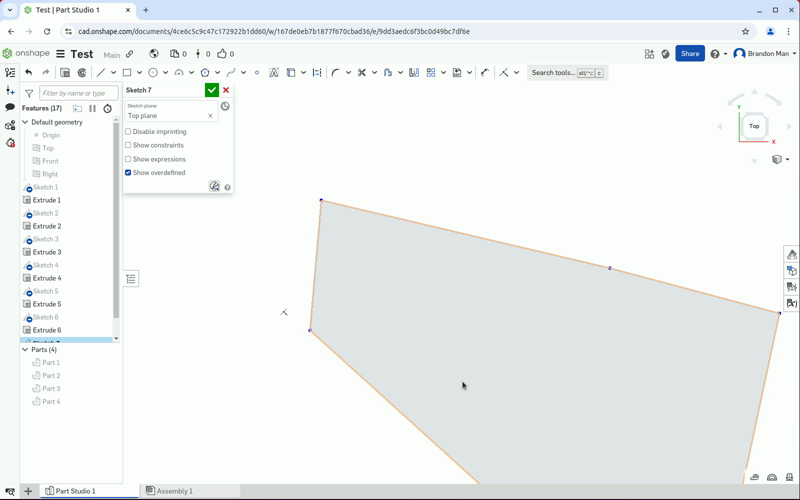
click(462, 381)
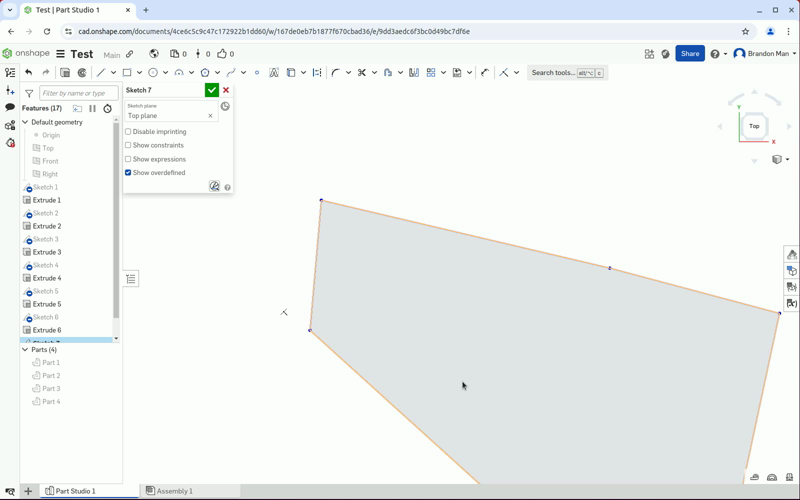
scroll(-6)
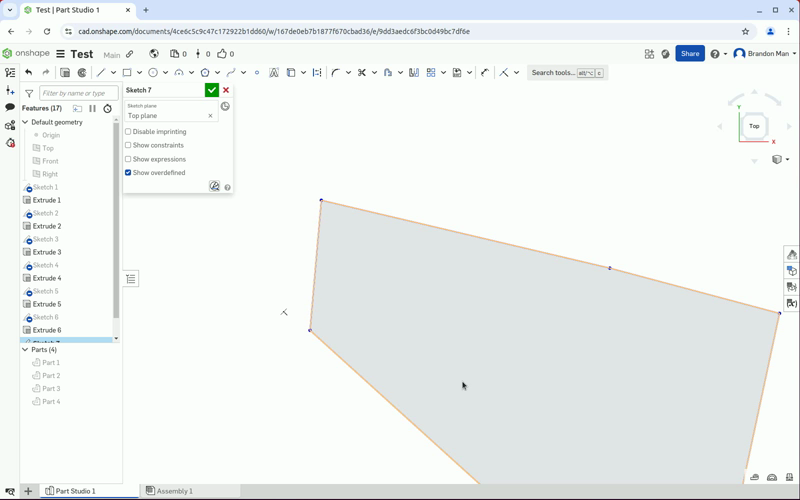
scroll(-6)
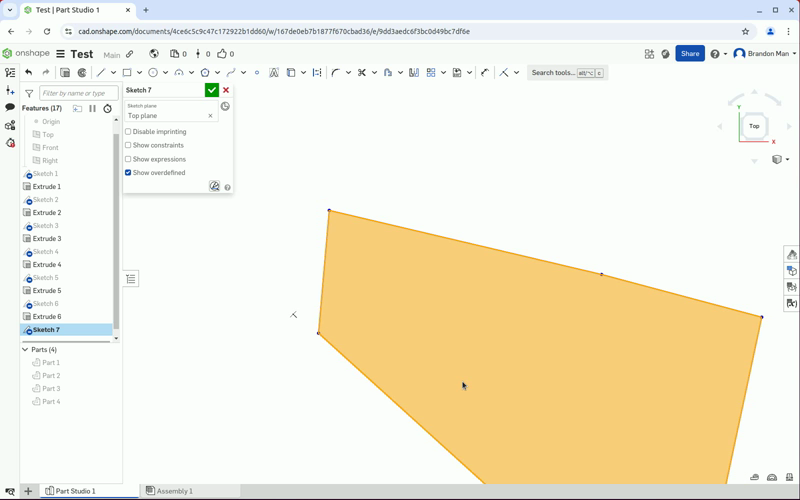
scroll(-6)
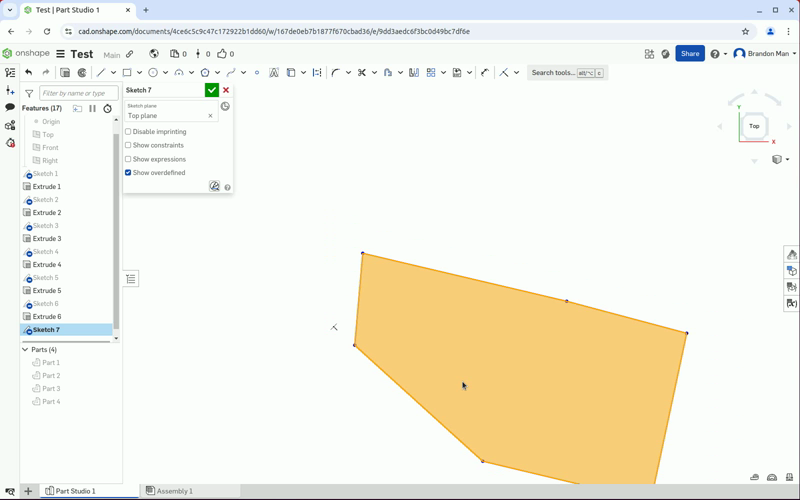
scroll(-6)
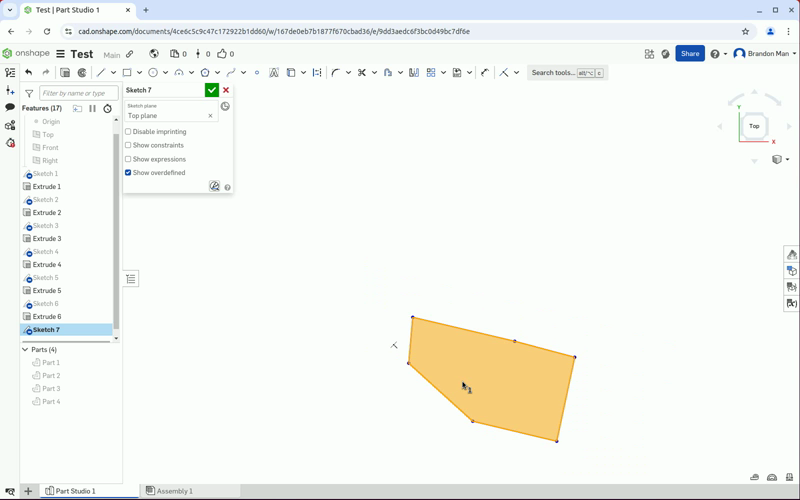
scroll(-6)
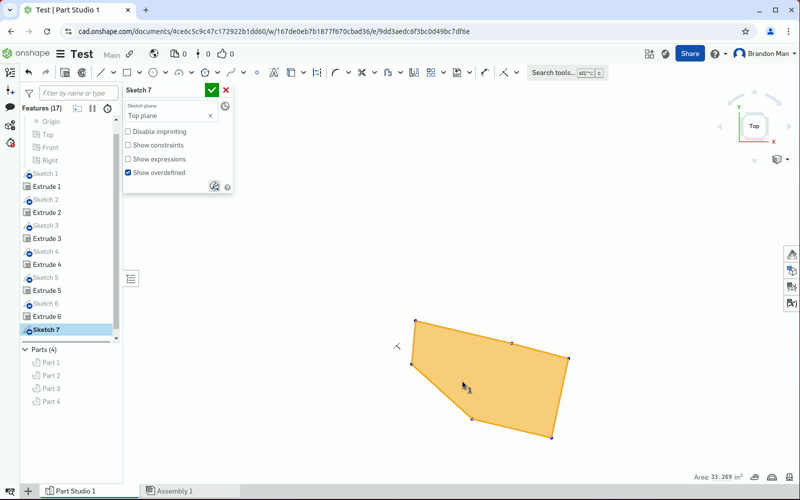
scroll(-6)
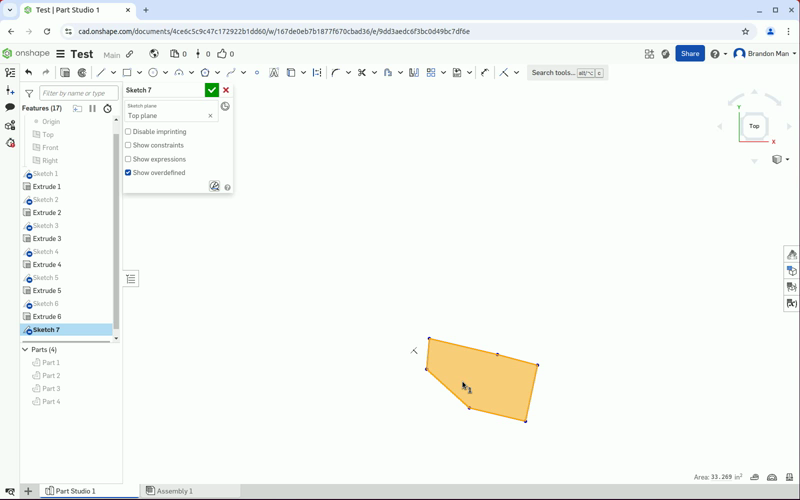
scroll(-6)
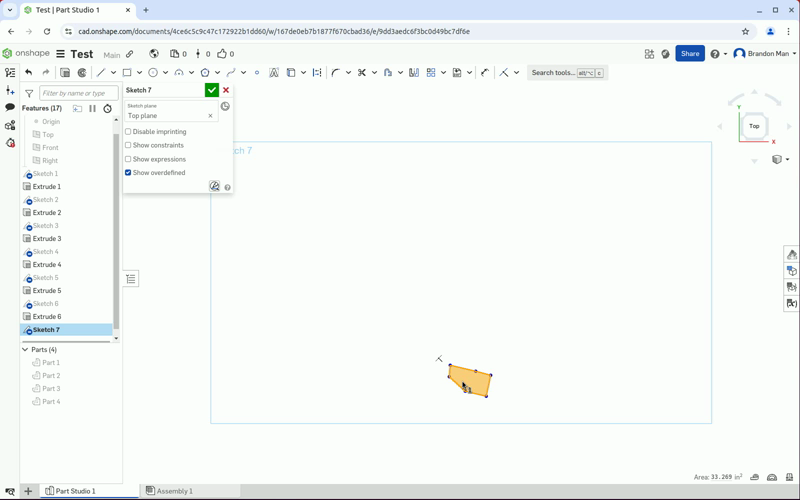
mouse_move(73, 352)
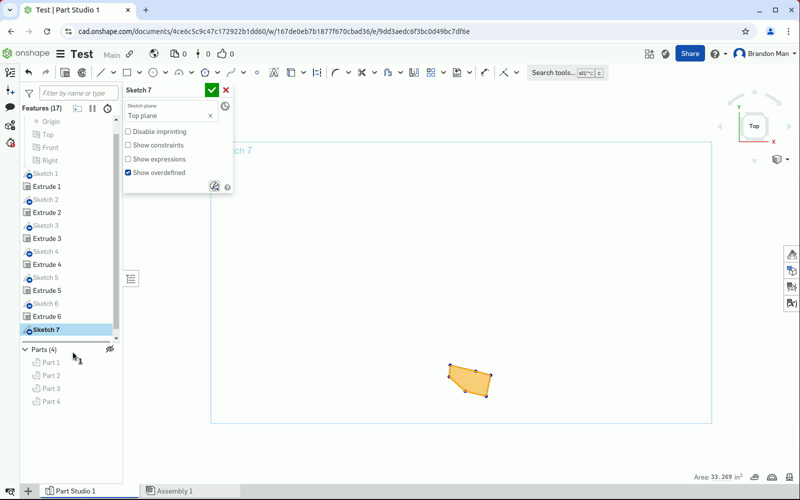
key(shift+y)
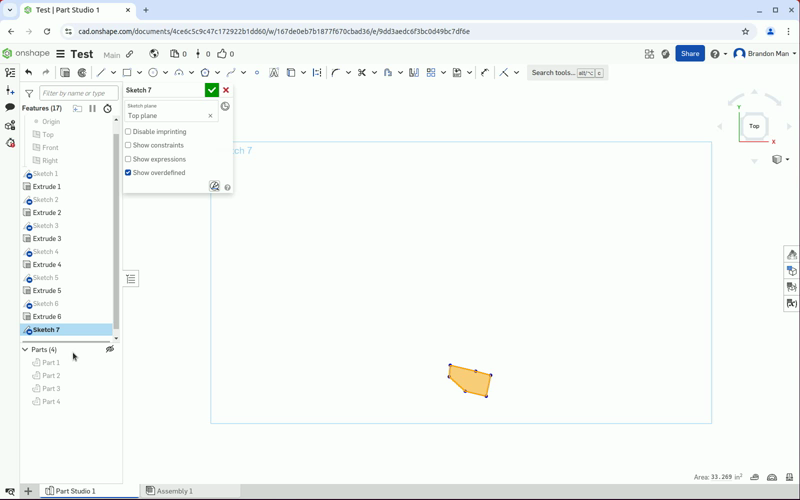
key(shift+e)
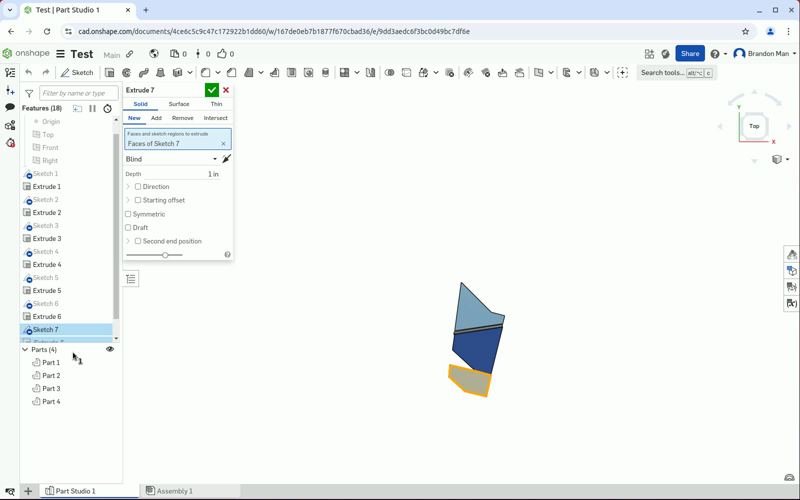
mouse_move(143, 106)
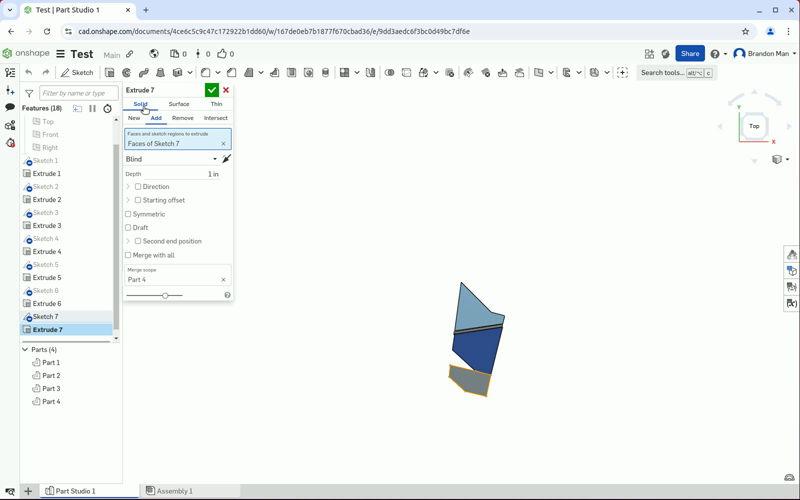
click(143, 106)
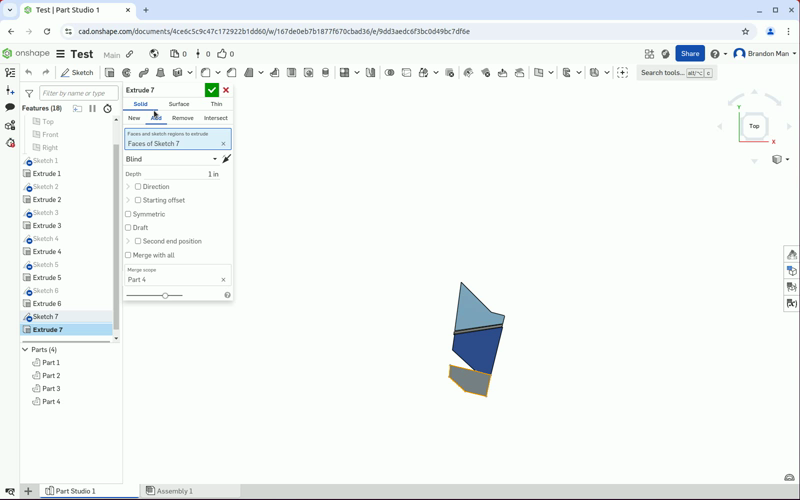
mouse_move(186, 120)
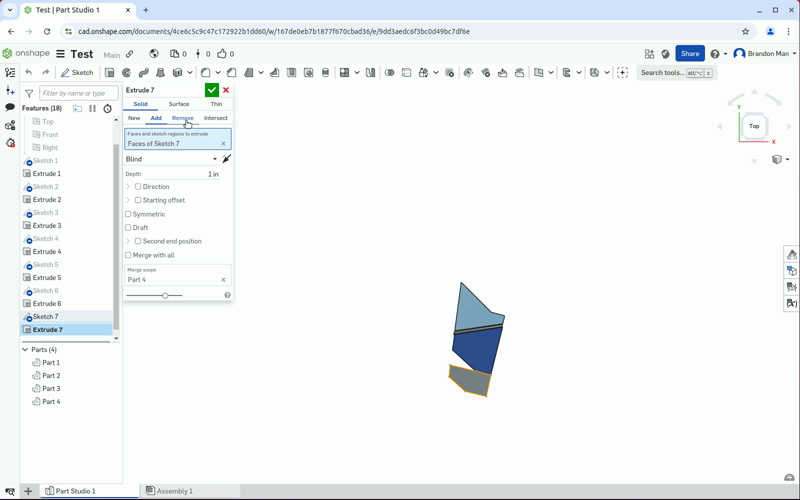
click(186, 120)
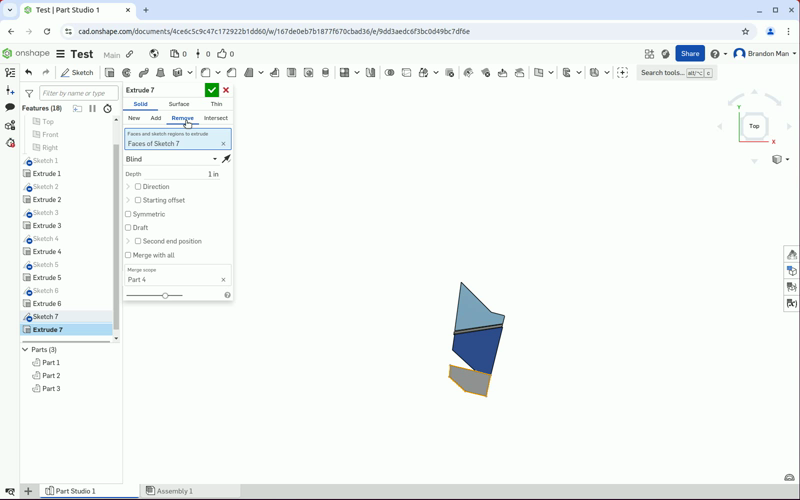
key(tab, 4)
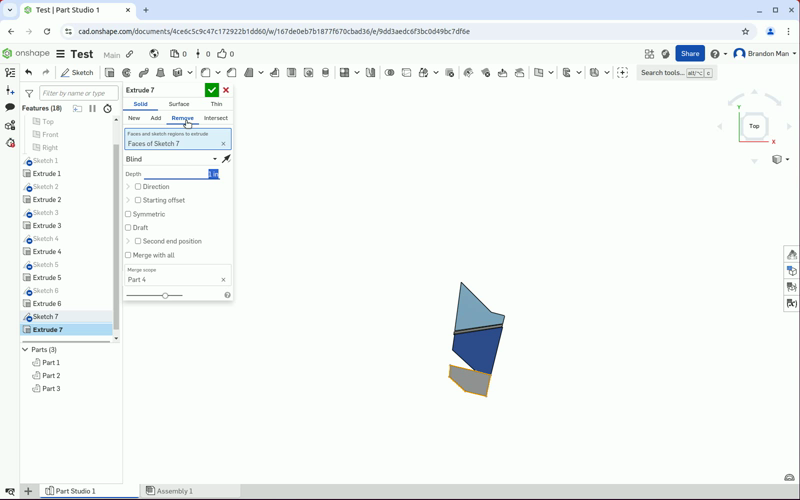
text(0.241)
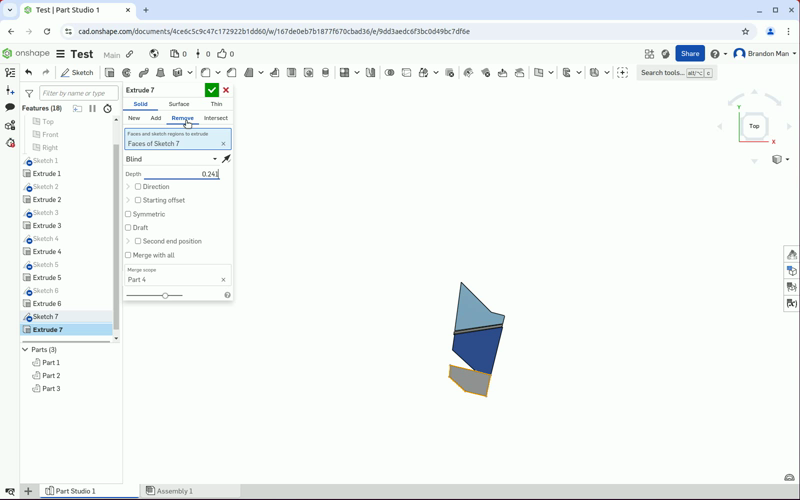
key(tab, 6)
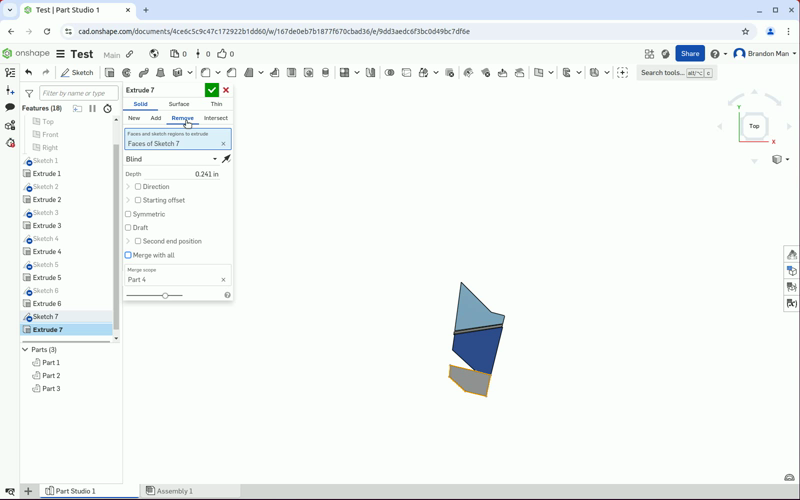
key(space)
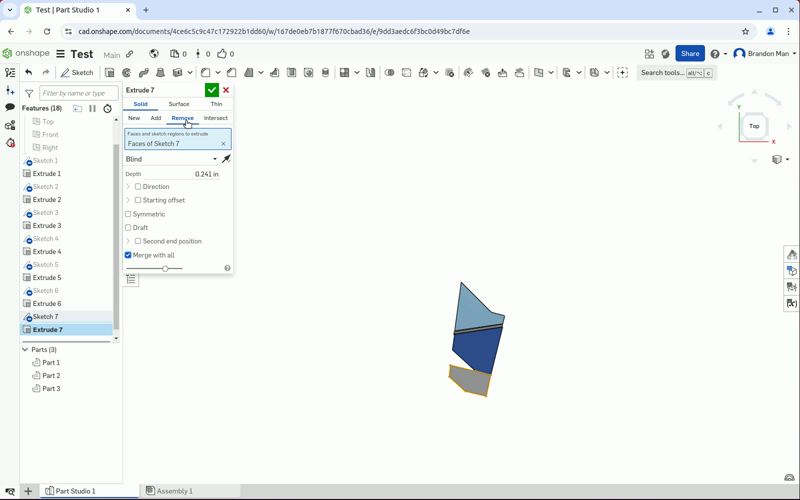
key(enter)
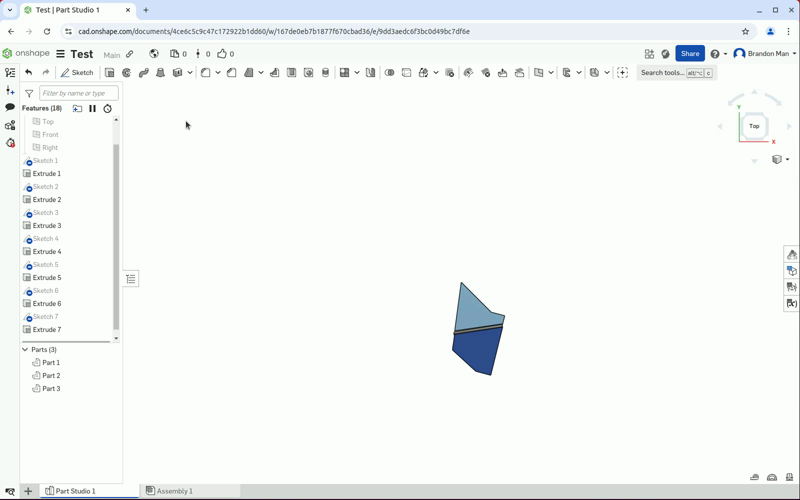
key(shift+h)
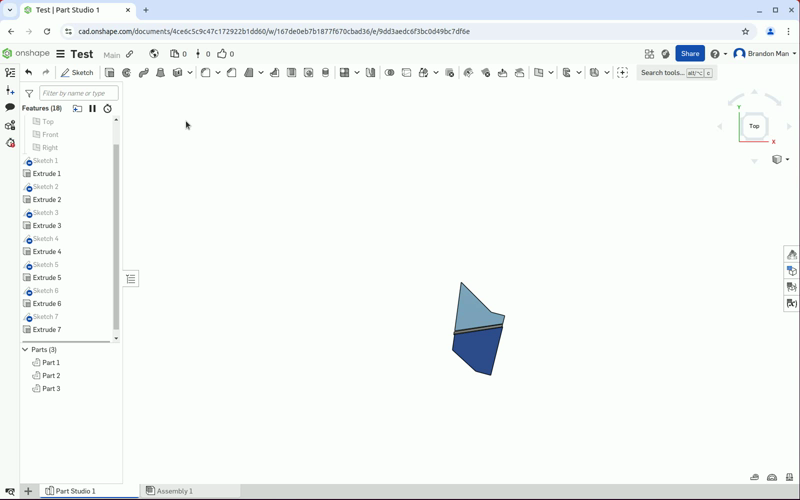
key(shift+h)
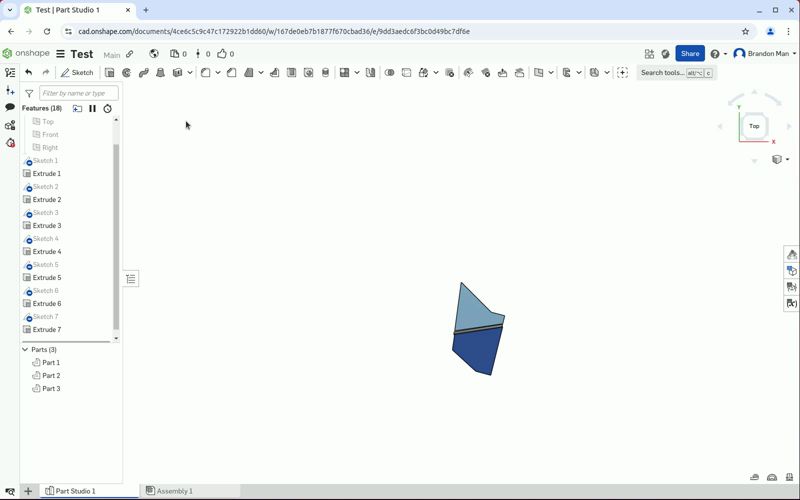
mouse_move(69, 163)
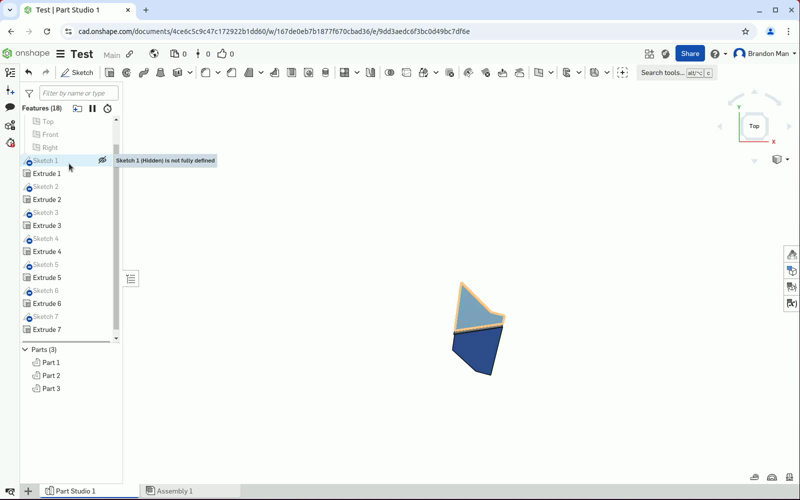
click(69, 163)
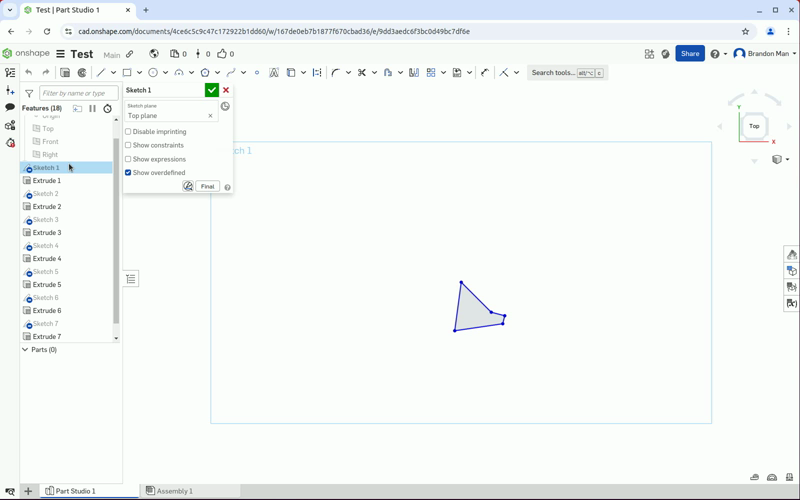
mouse_move(229, 92)
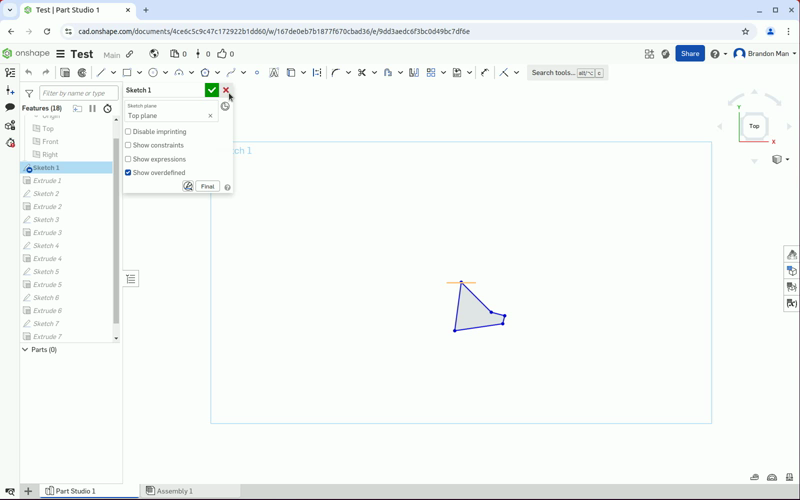
click(229, 92)
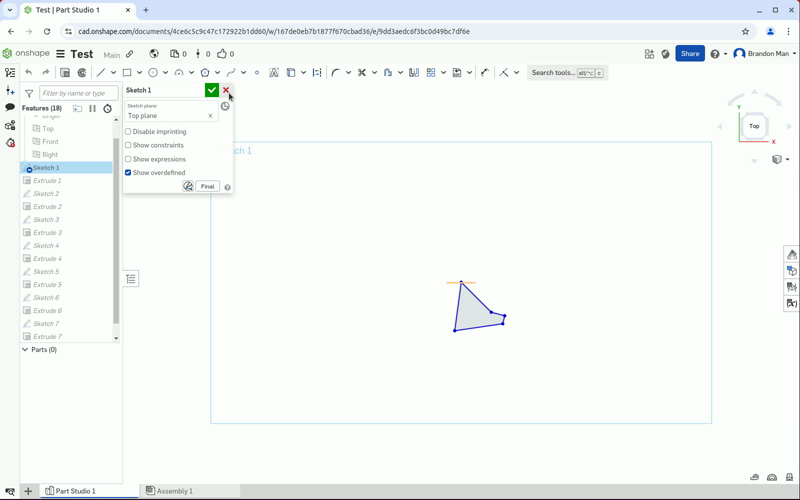
key(shift+s)
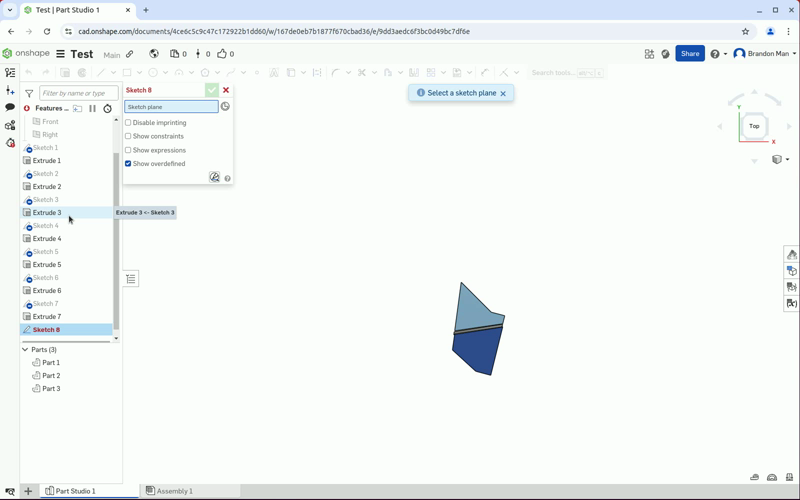
scroll(3)
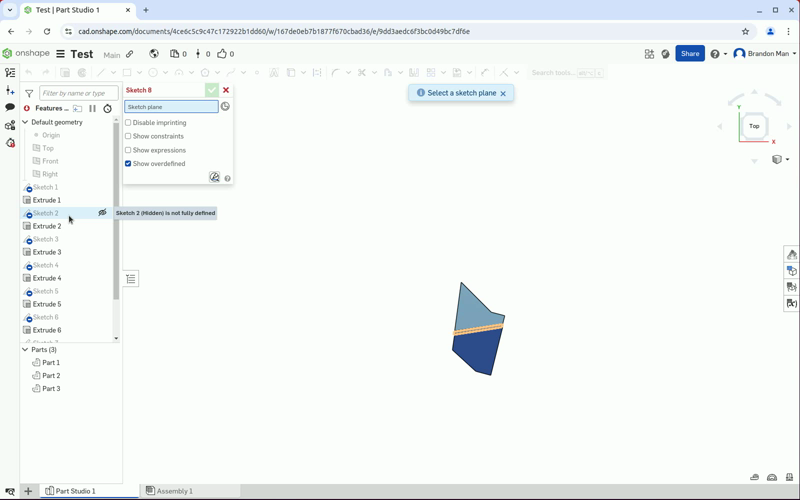
mouse_move(69, 150)
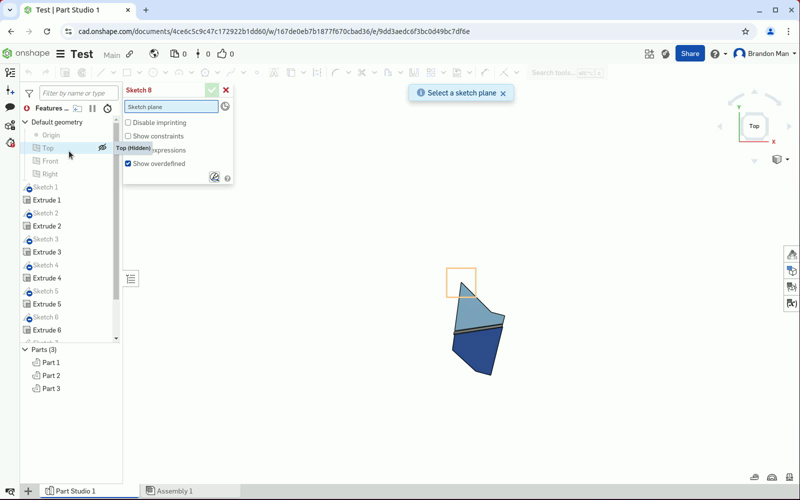
click(69, 150)
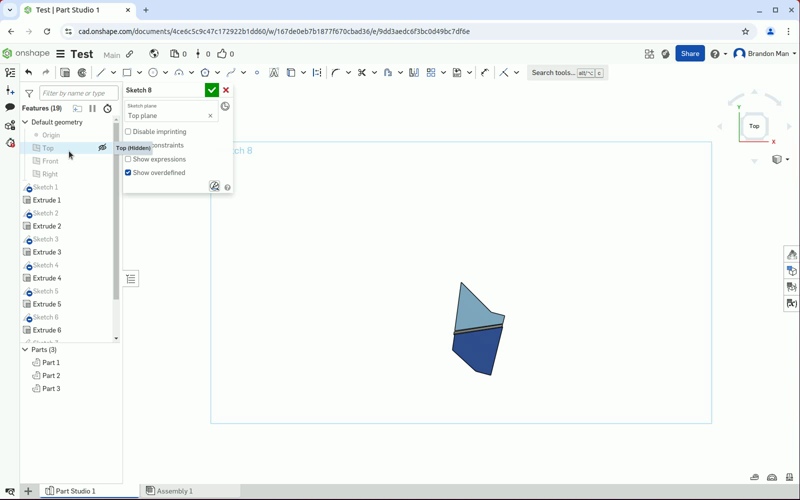
mouse_move(73, 352)
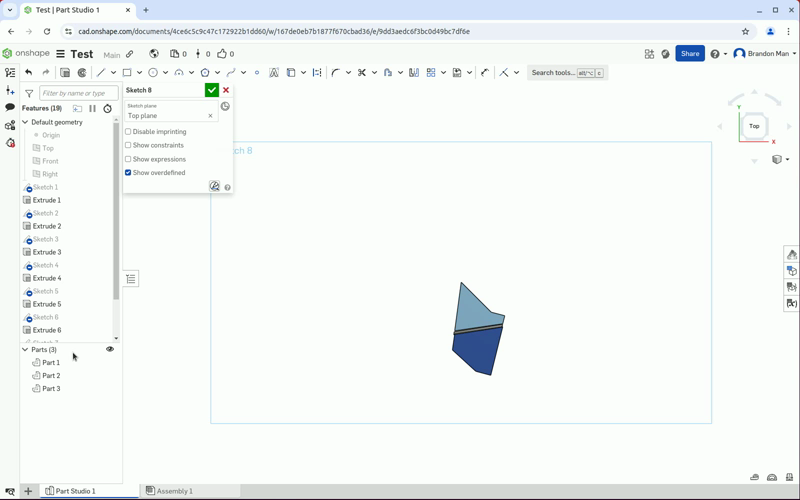
key(y)
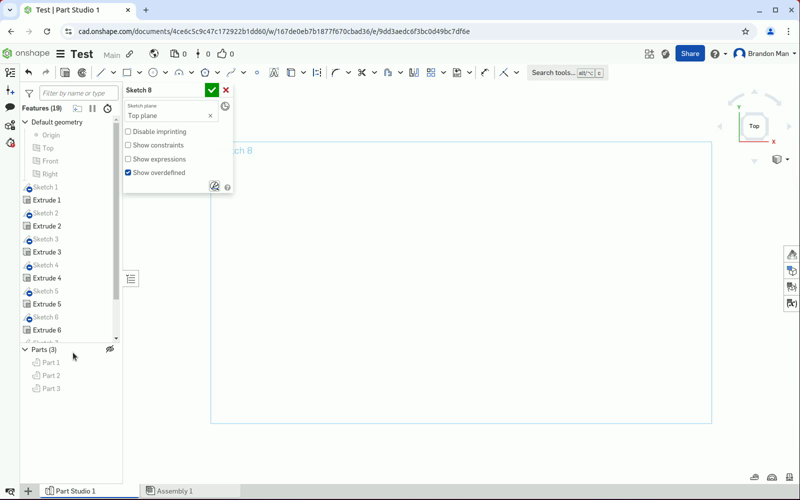
key(l)
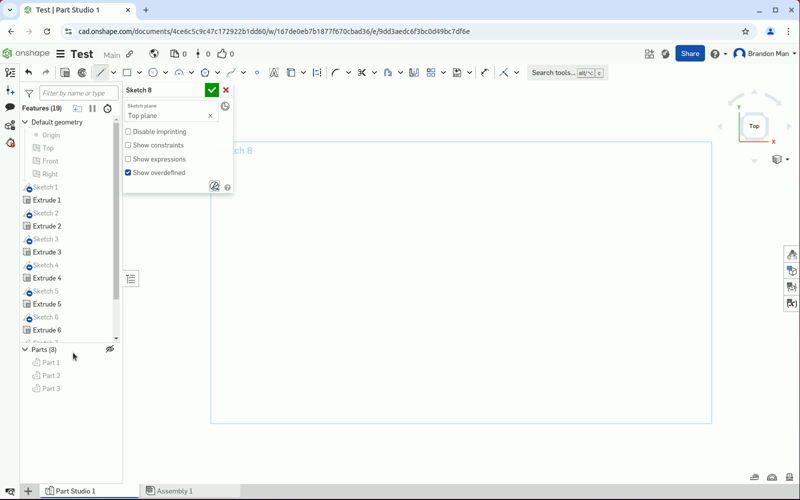
key_down(shift)
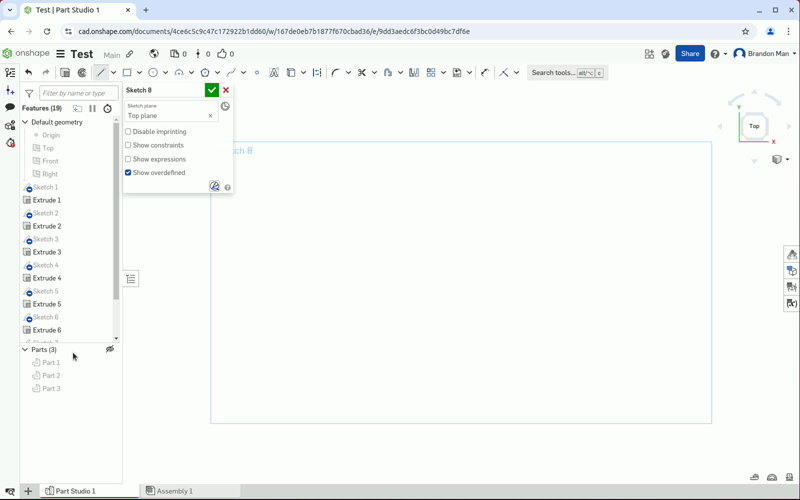
mouse_move(453, 334)
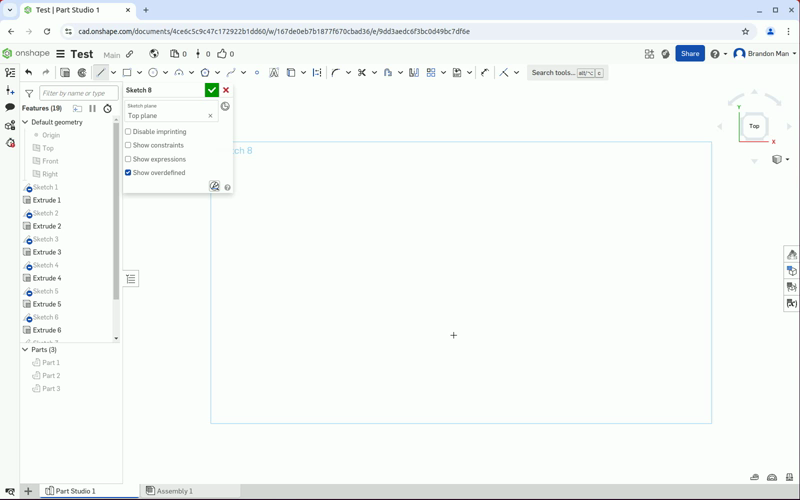
click(453, 334)
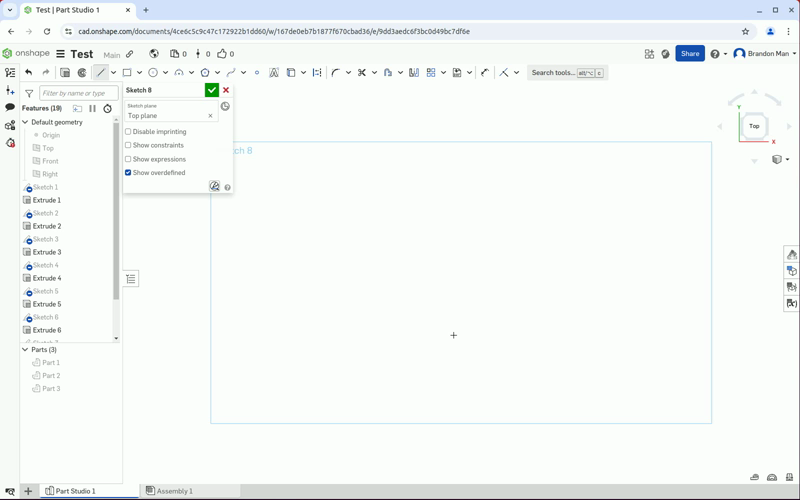
key_up(shift)
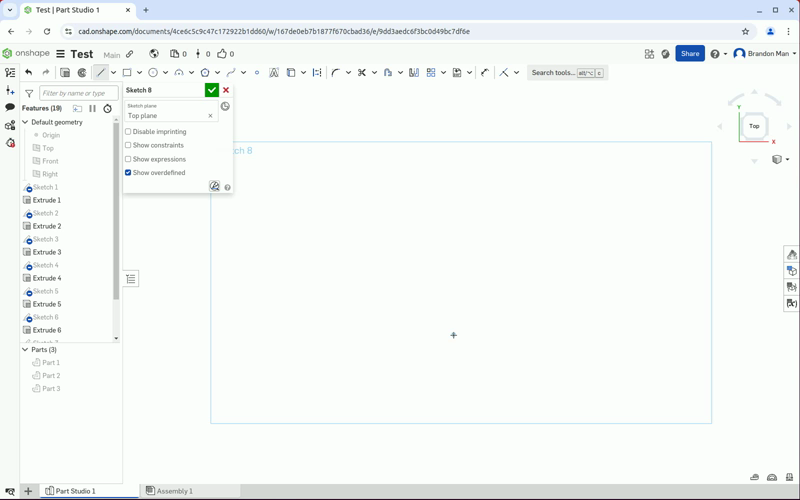
key_down(shift)
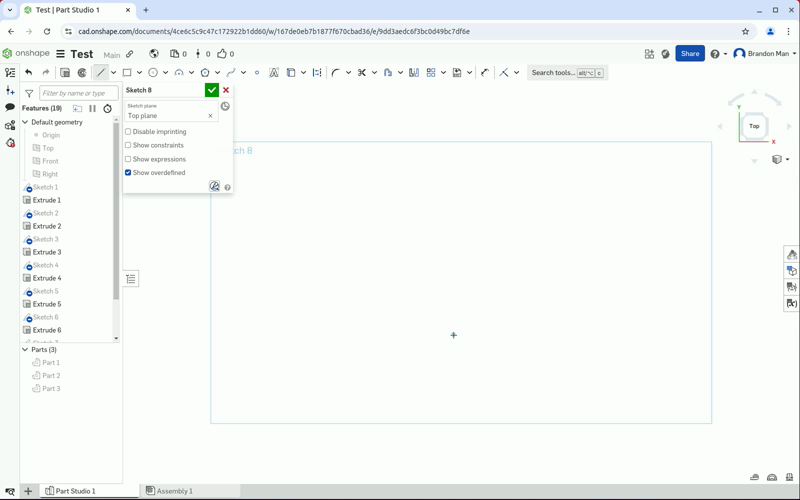
mouse_move(483, 334)
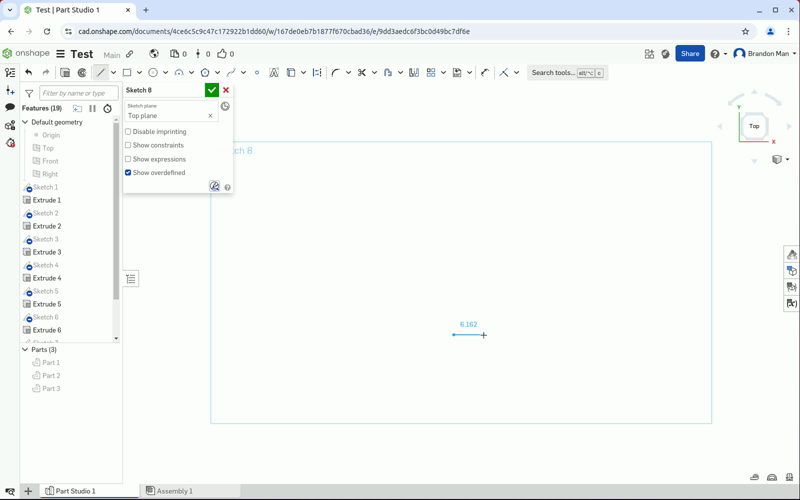
mouse_move(501, 327)
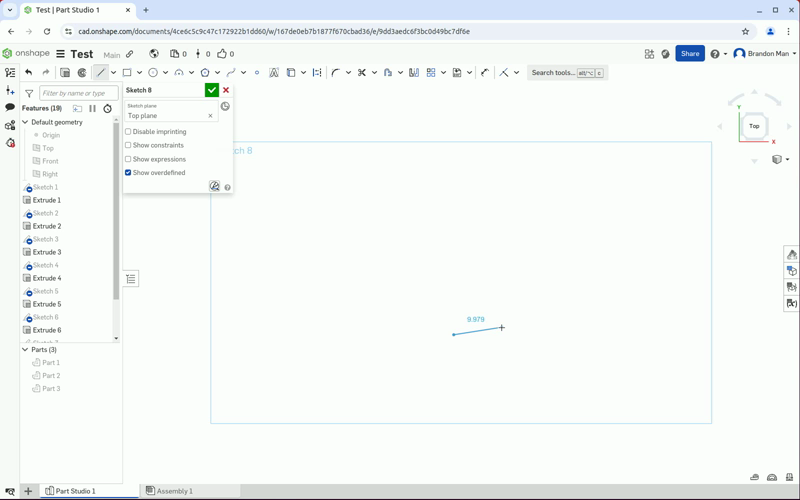
click(501, 327)
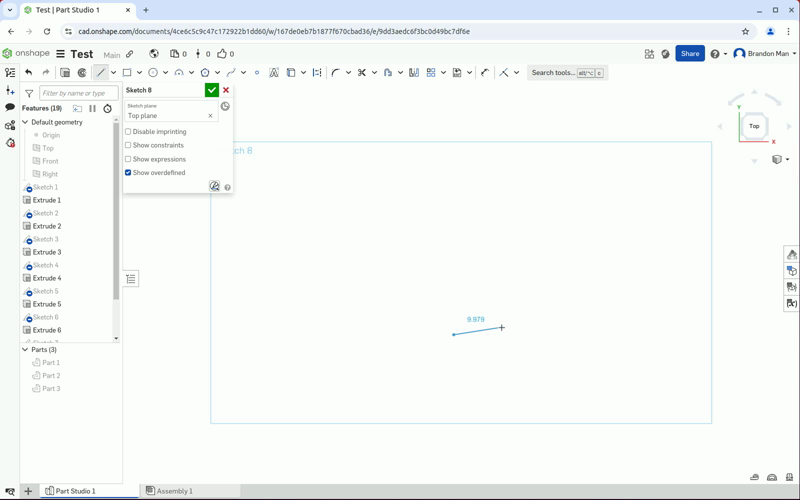
key_up(shift)
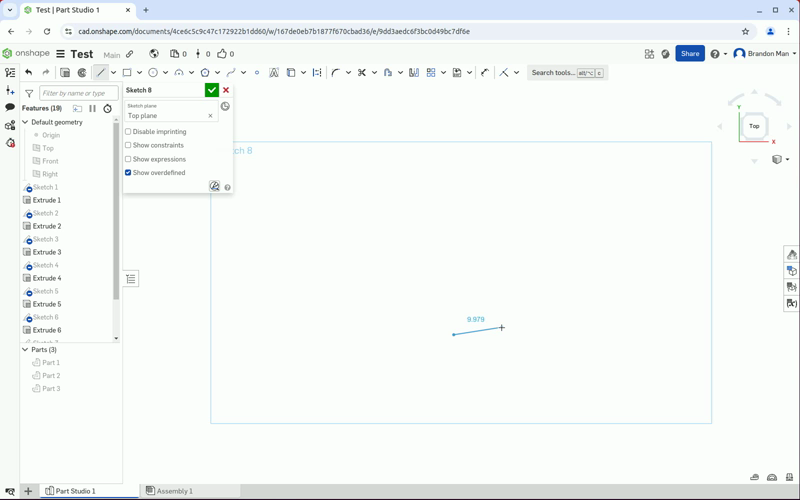
key_down(shift)
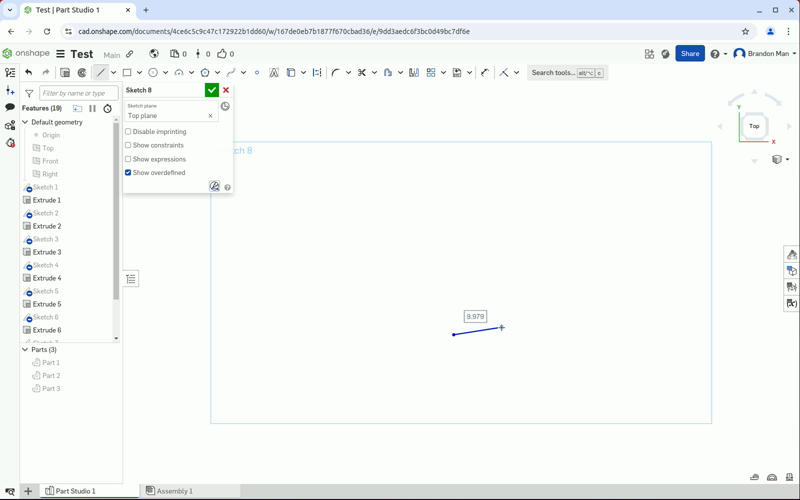
mouse_move(531, 327)
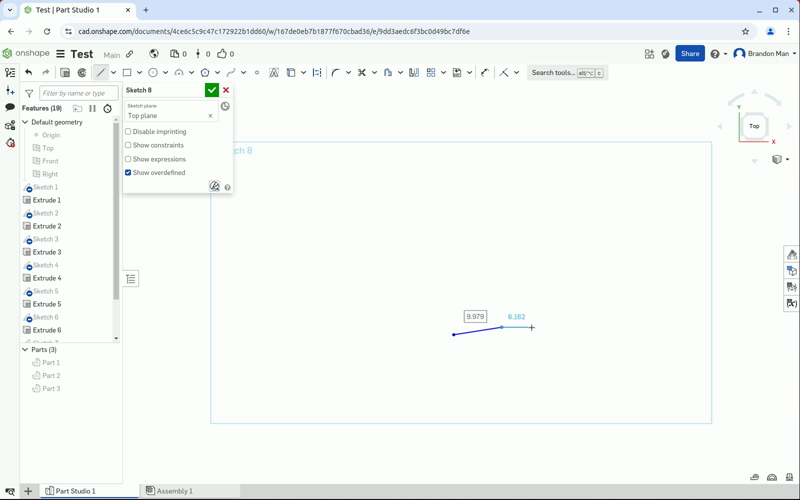
mouse_move(502, 324)
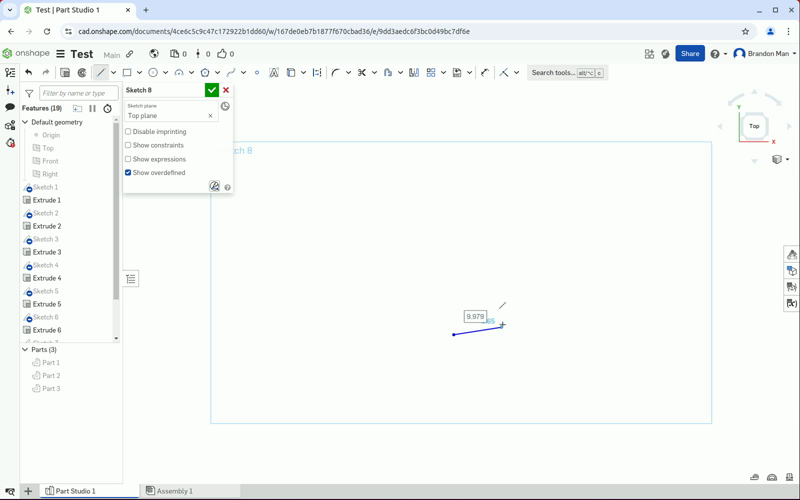
scroll(6)
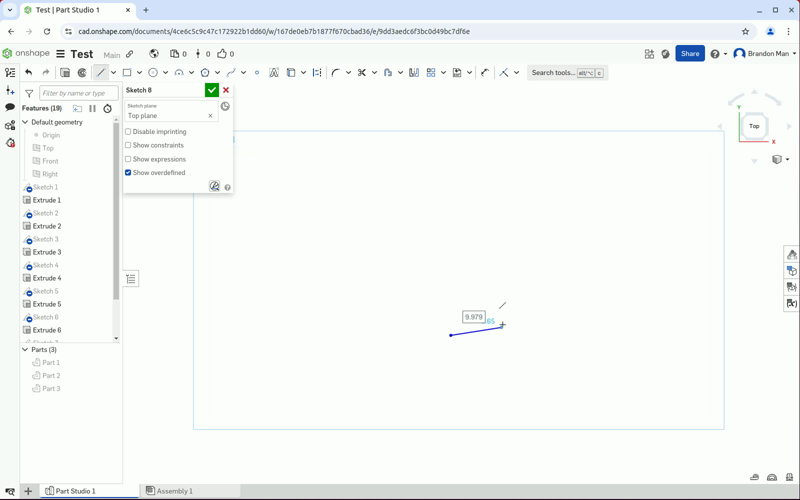
scroll(6)
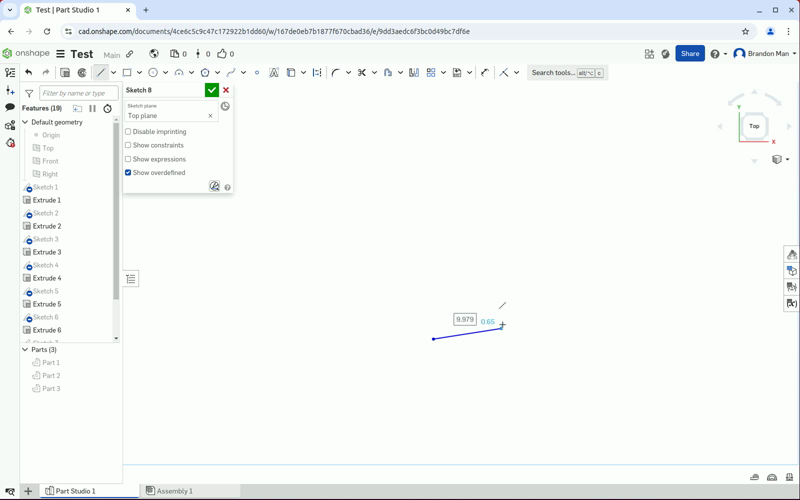
scroll(6)
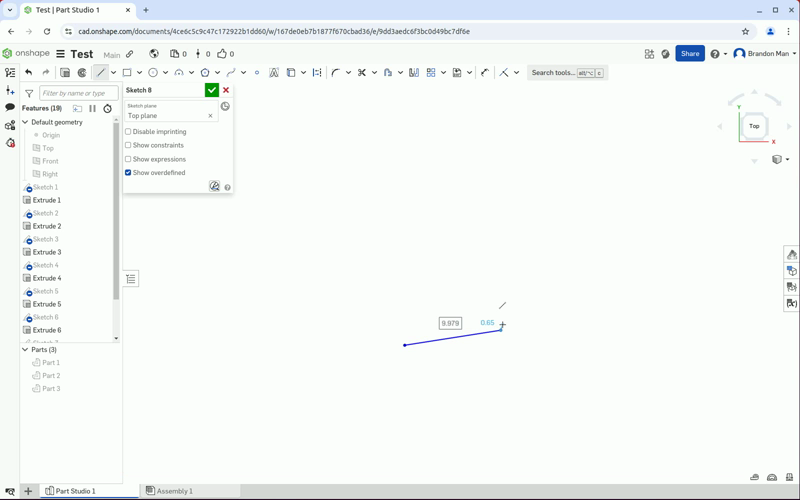
scroll(6)
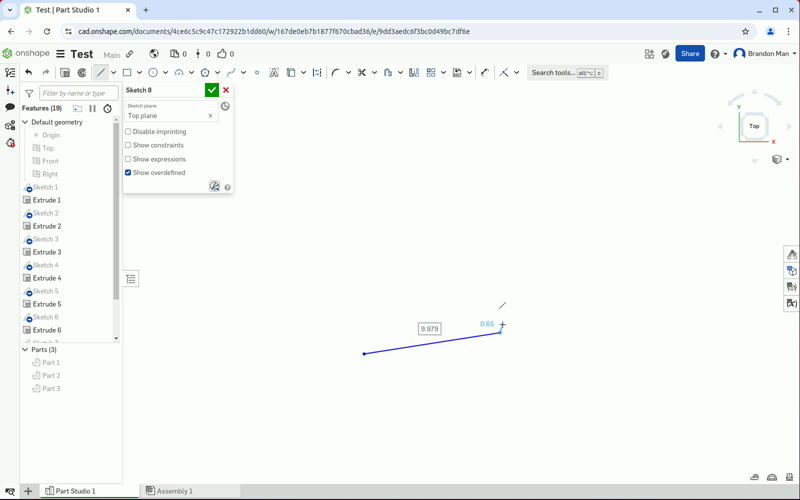
scroll(6)
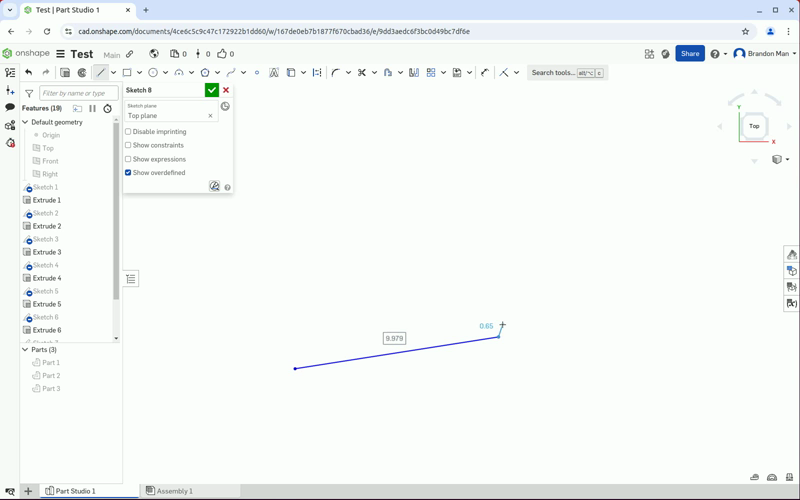
scroll(6)
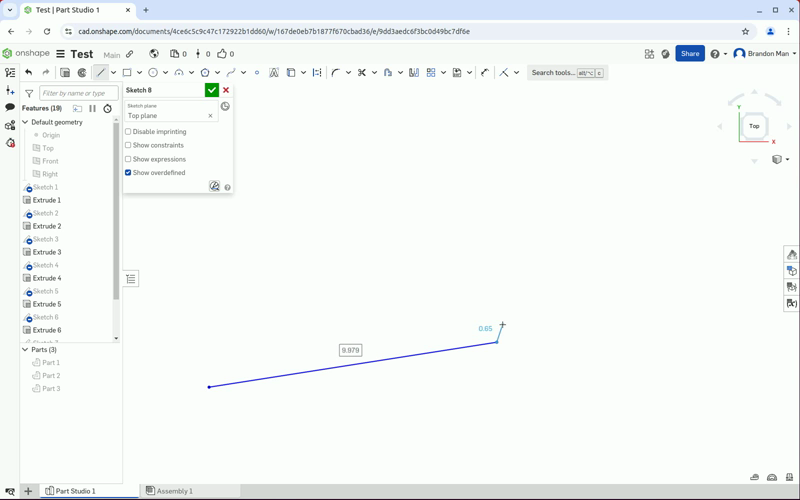
scroll(6)
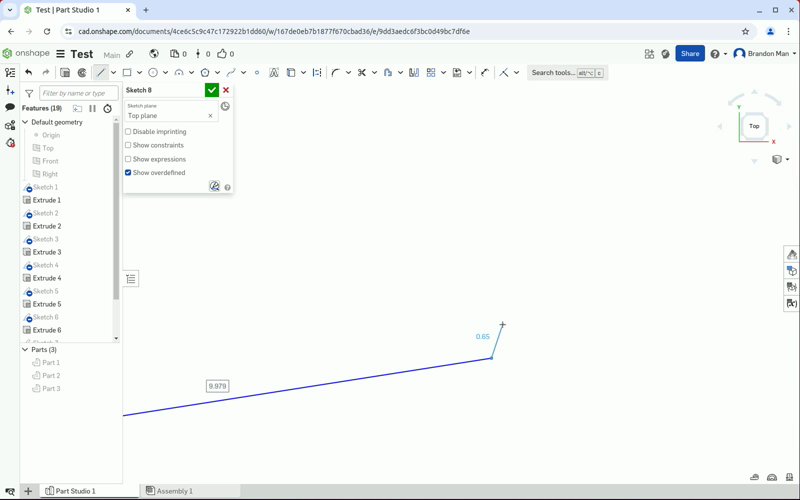
click(502, 324)
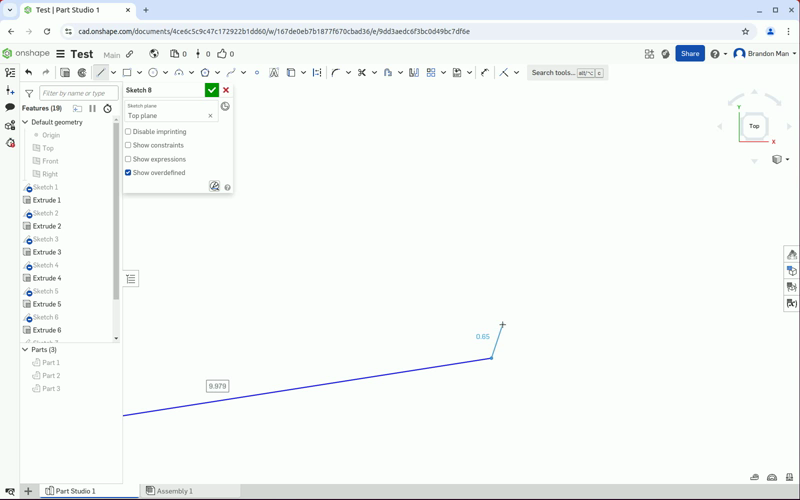
scroll(-6)
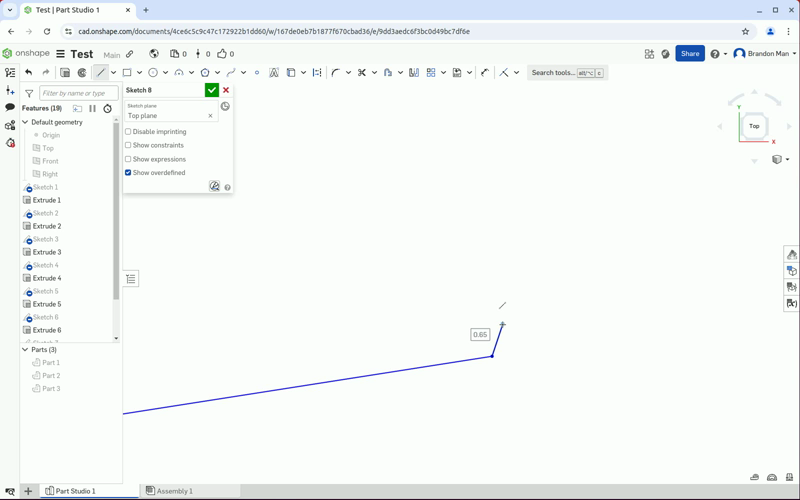
scroll(-6)
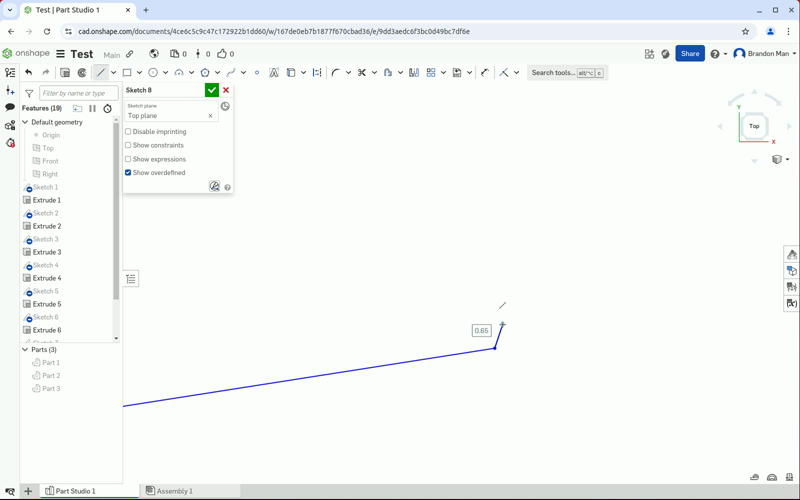
scroll(-6)
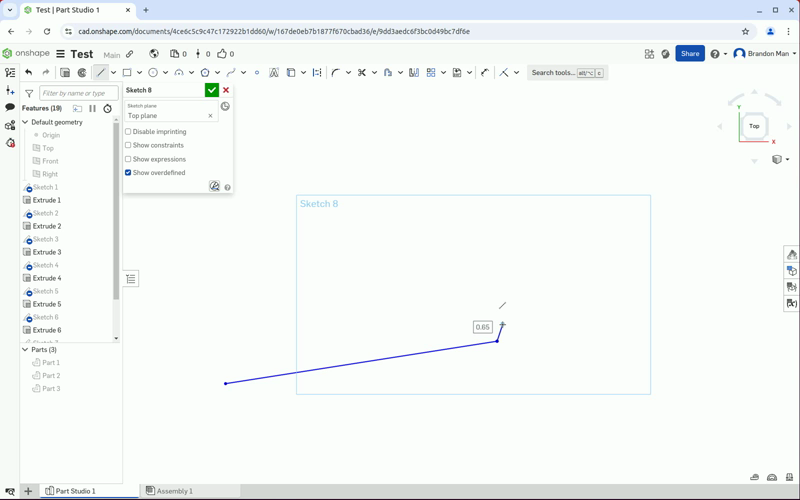
scroll(-6)
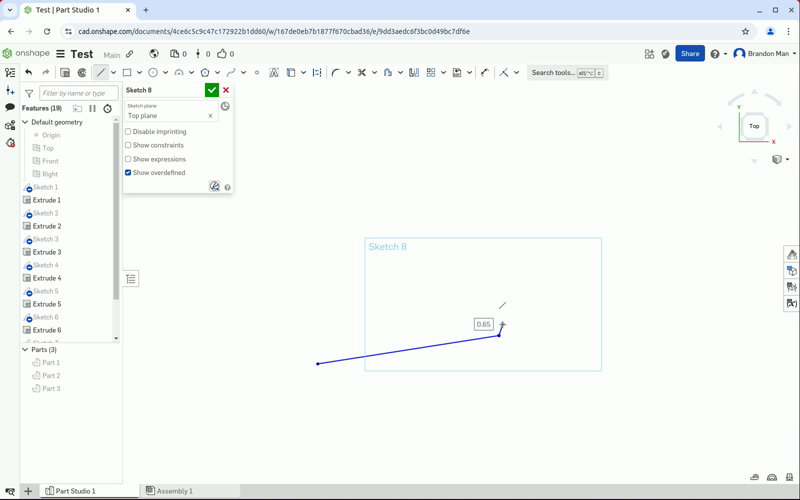
scroll(-6)
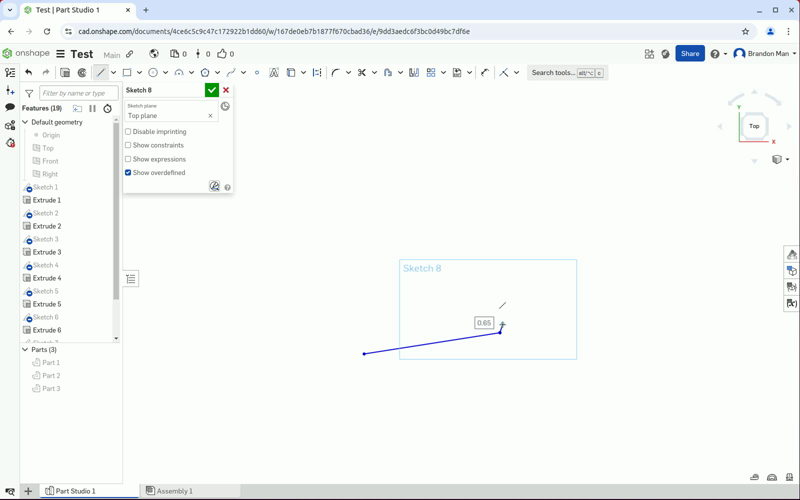
scroll(-6)
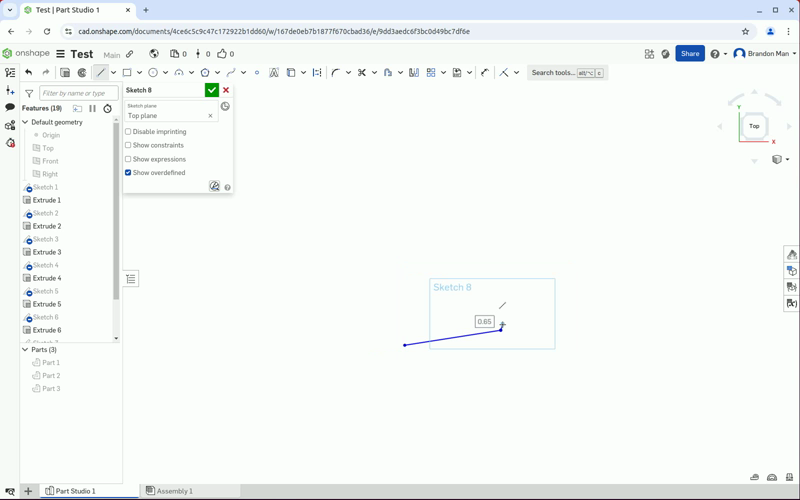
scroll(-6)
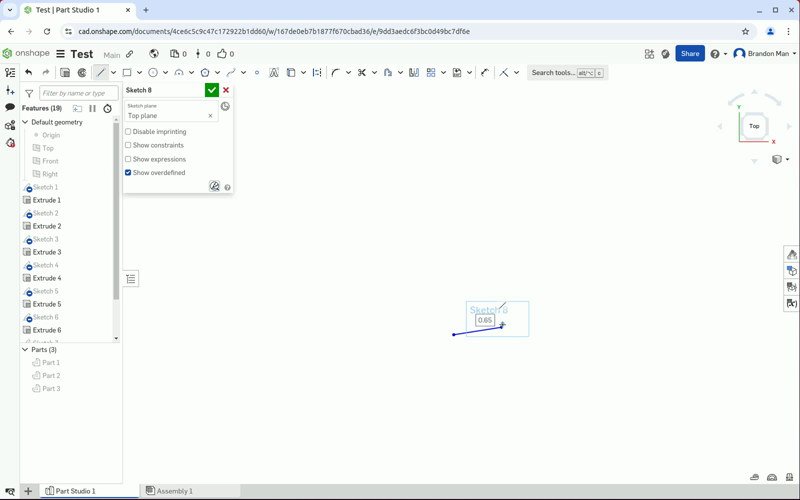
key_up(shift)
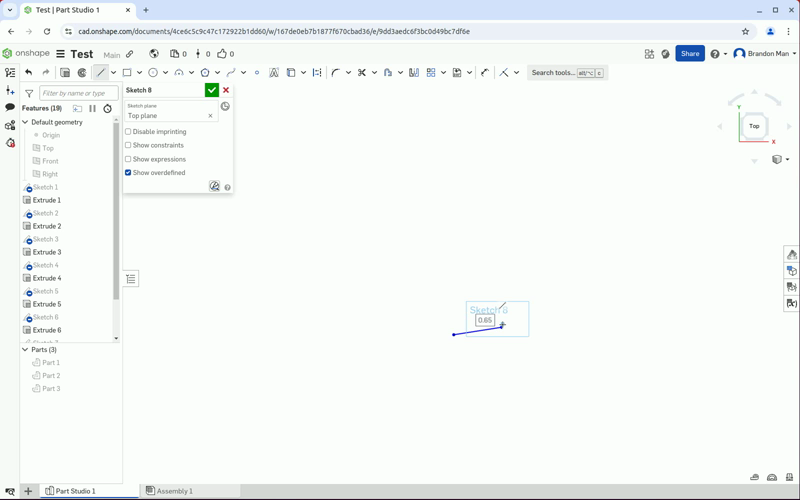
key_down(shift)
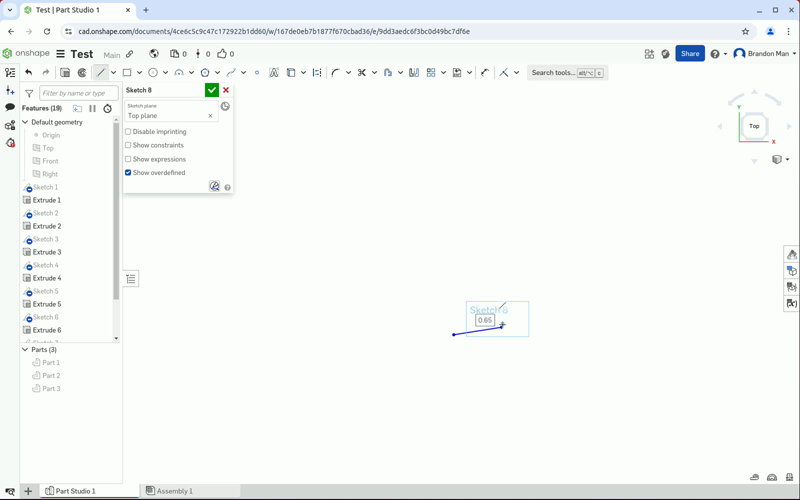
mouse_move(532, 324)
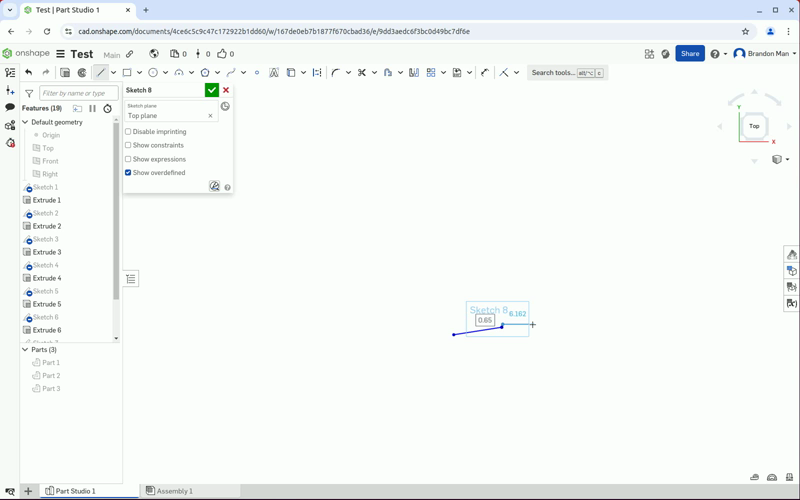
mouse_move(454, 331)
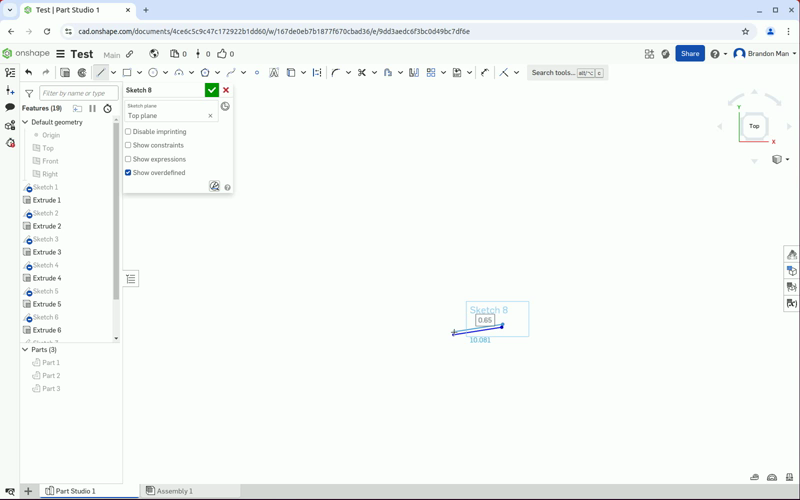
scroll(6)
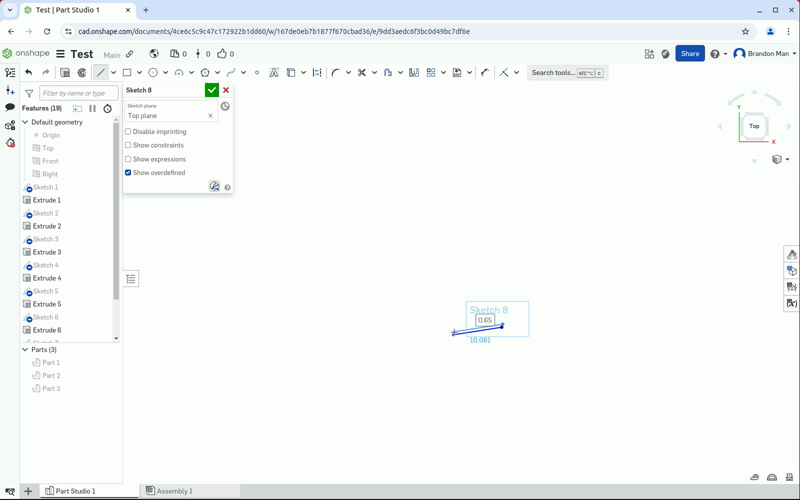
scroll(6)
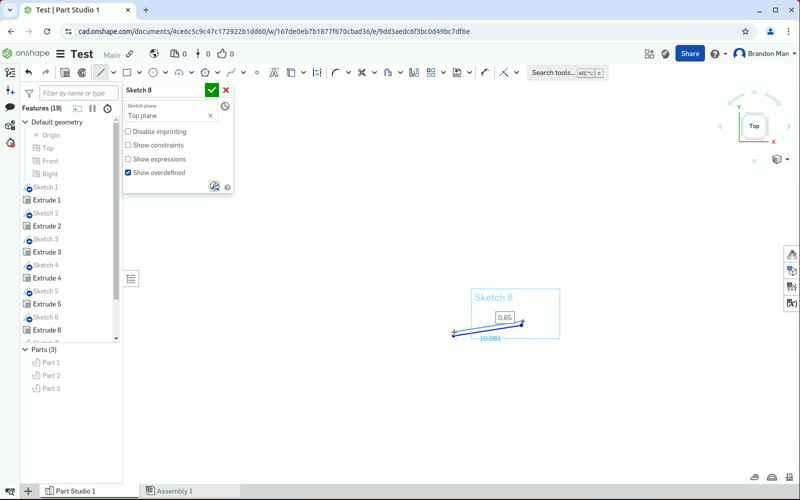
scroll(6)
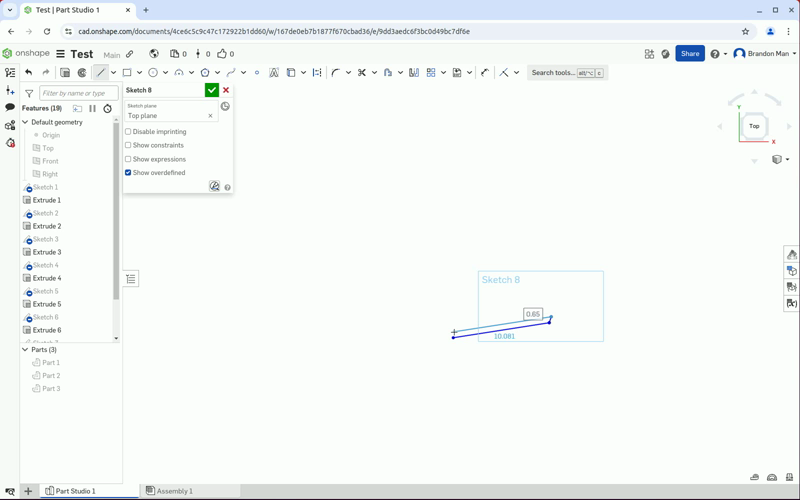
scroll(6)
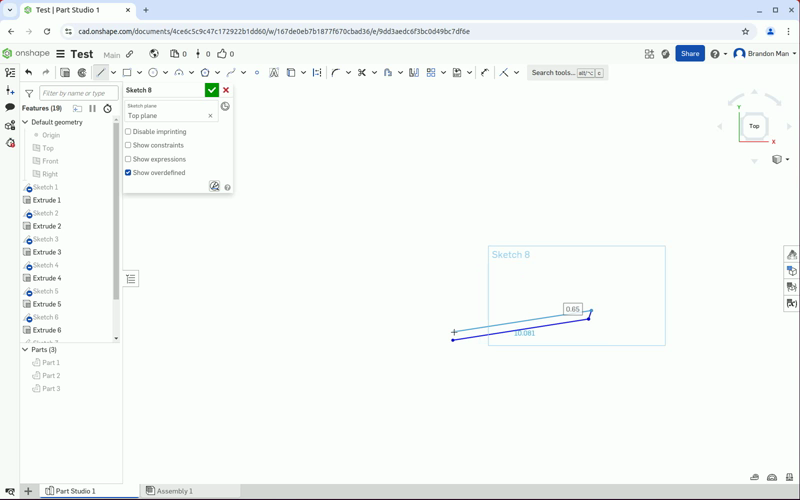
scroll(6)
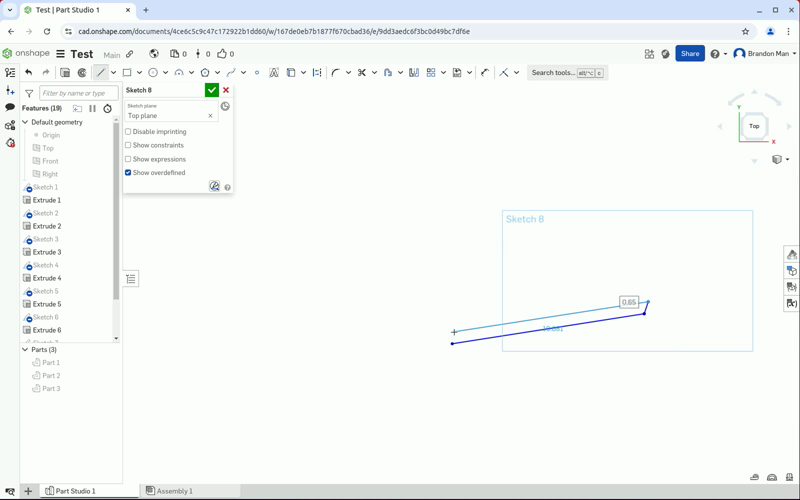
scroll(6)
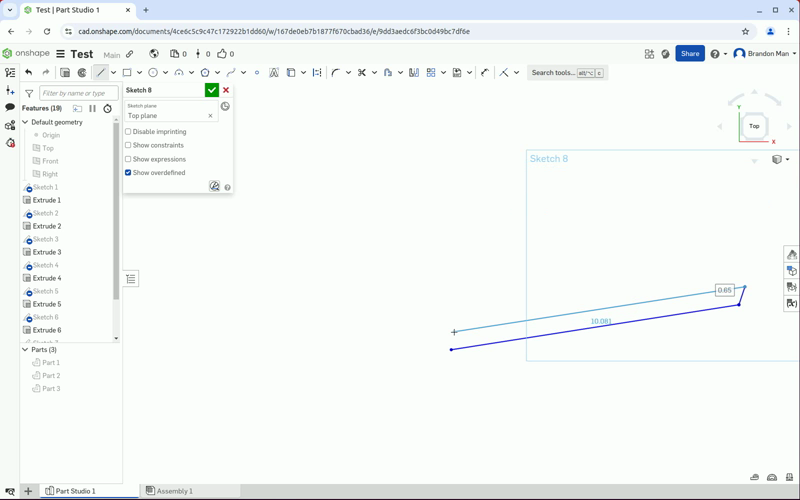
scroll(6)
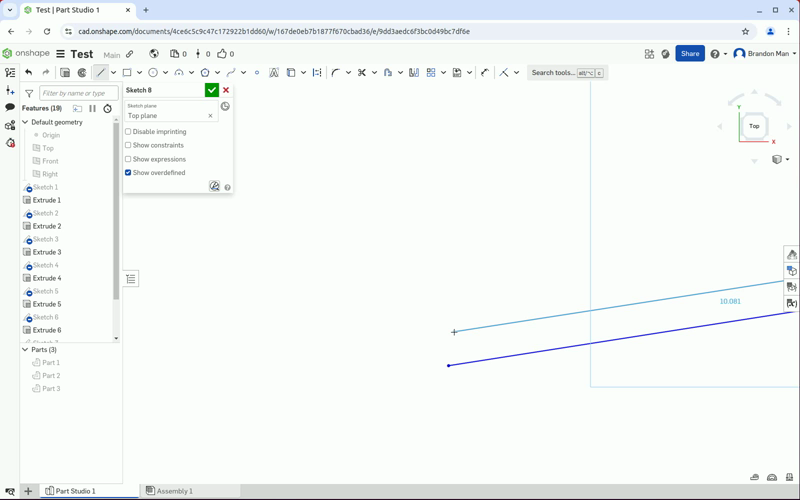
click(454, 331)
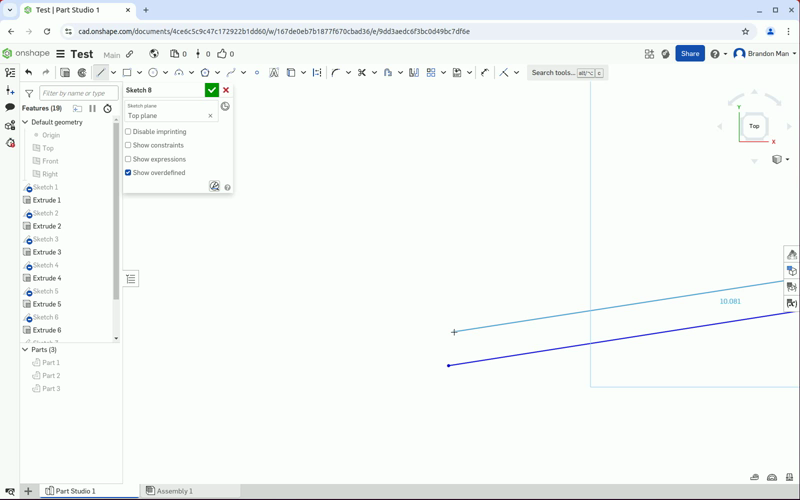
scroll(-6)
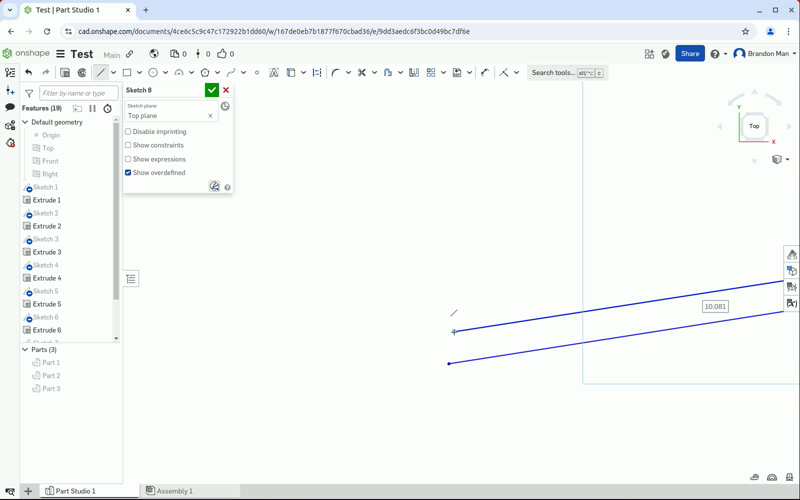
scroll(-6)
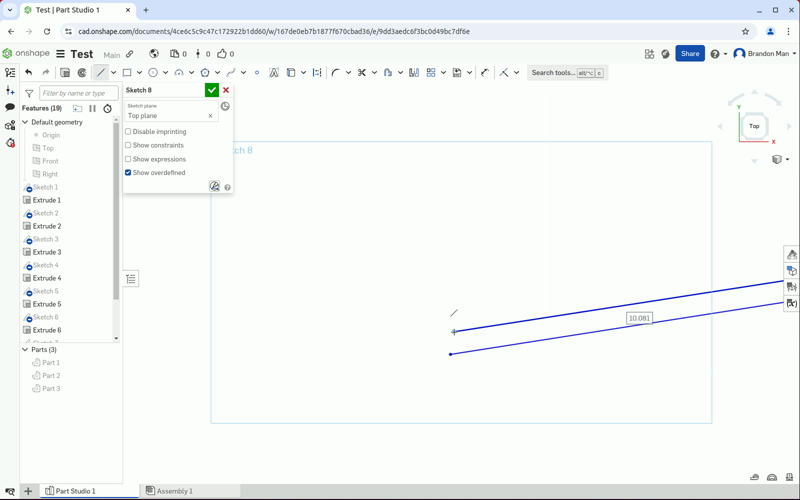
scroll(-6)
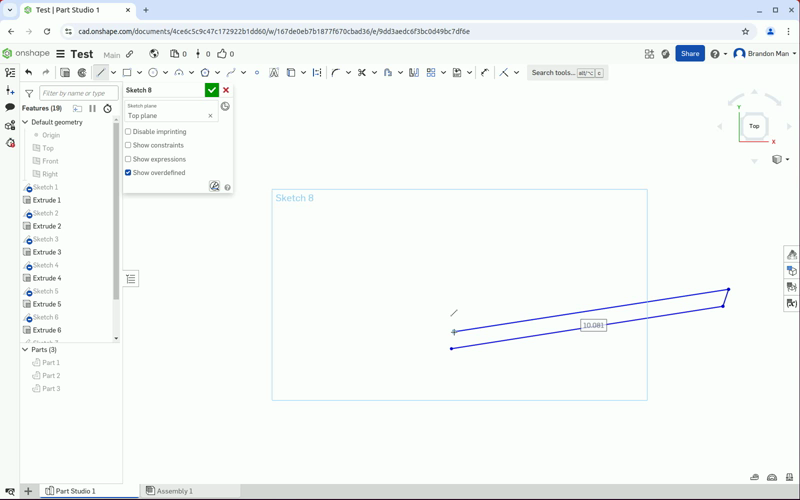
scroll(-6)
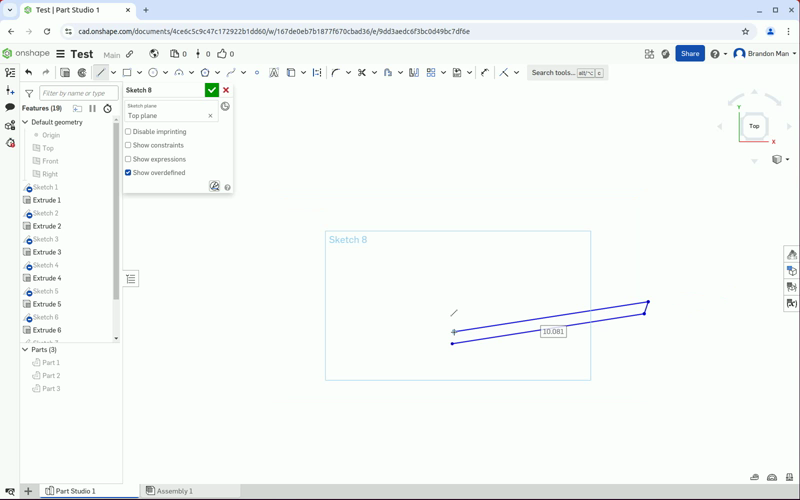
scroll(-6)
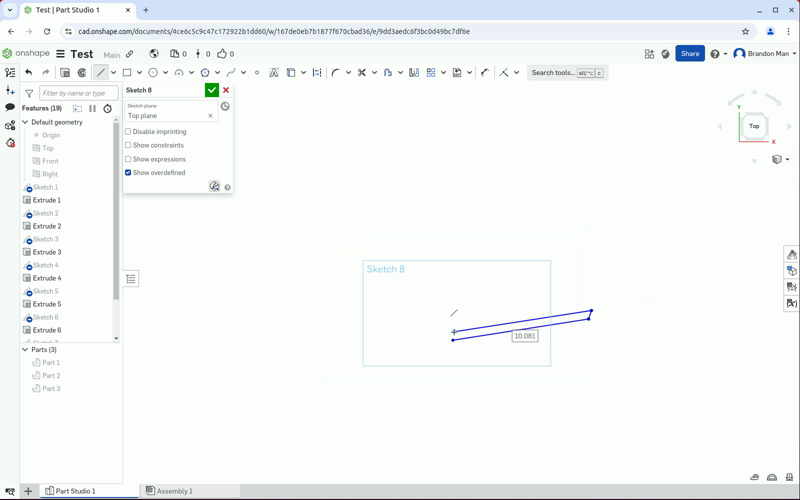
scroll(-6)
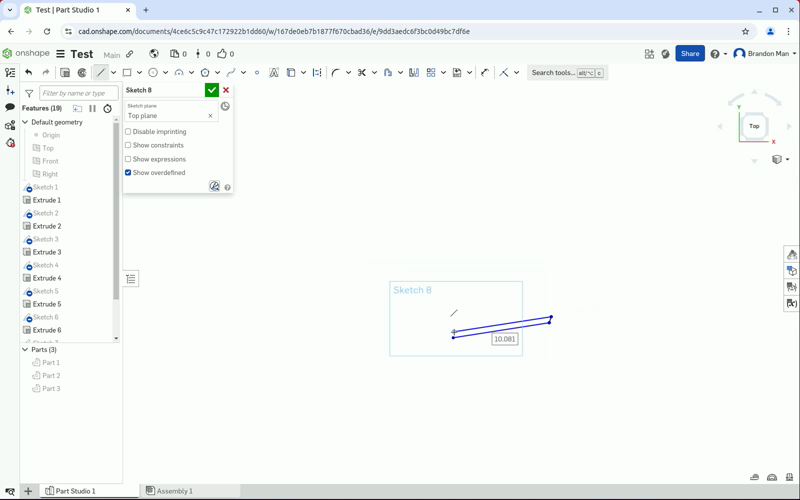
scroll(-6)
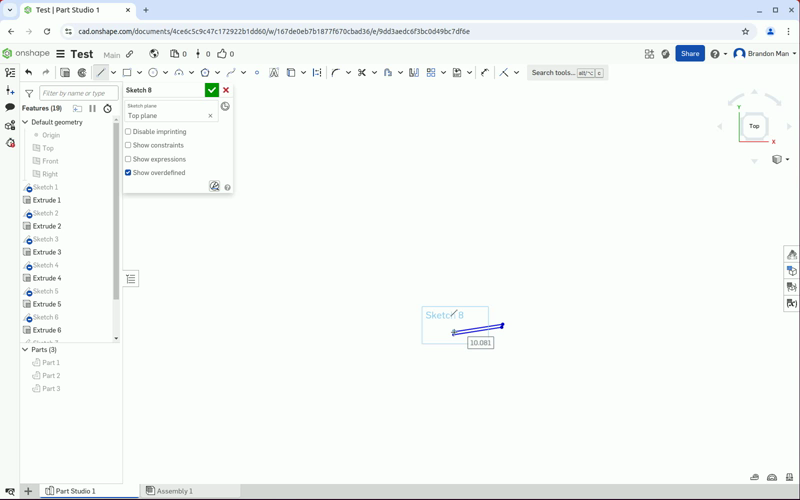
key_up(shift)
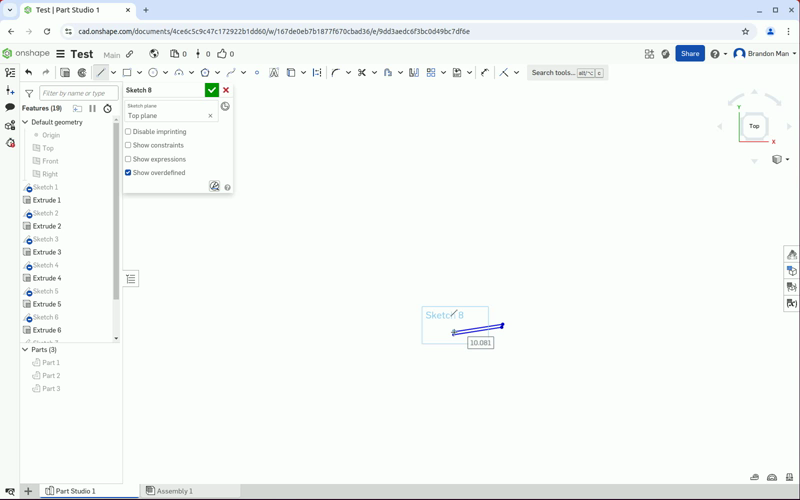
mouse_move(484, 331)
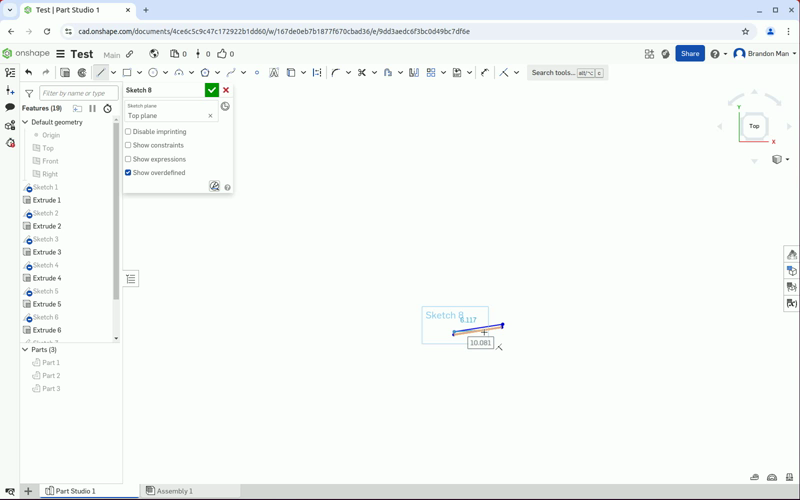
key_down(shift)
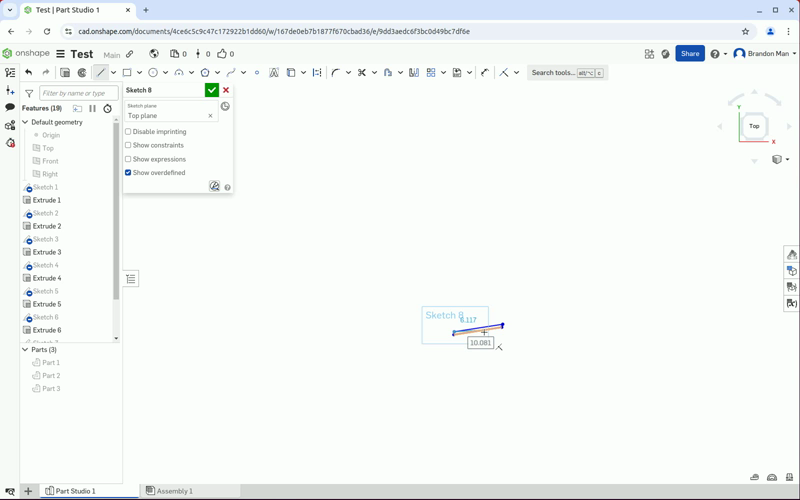
mouse_move(453, 334)
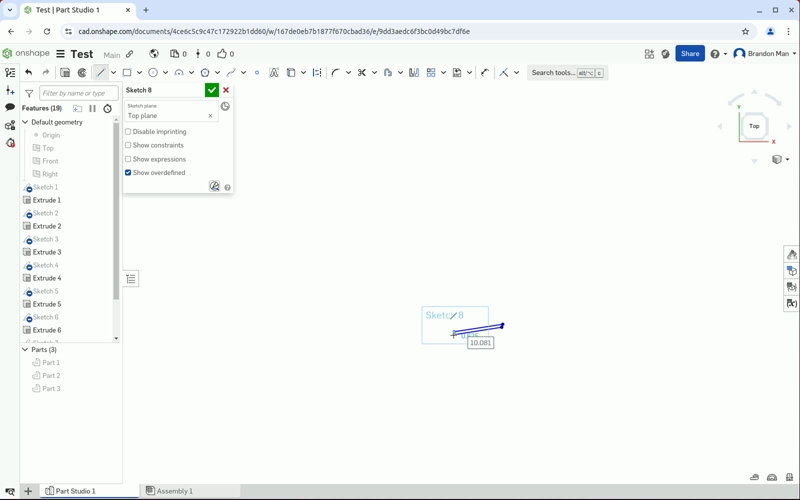
scroll(6)
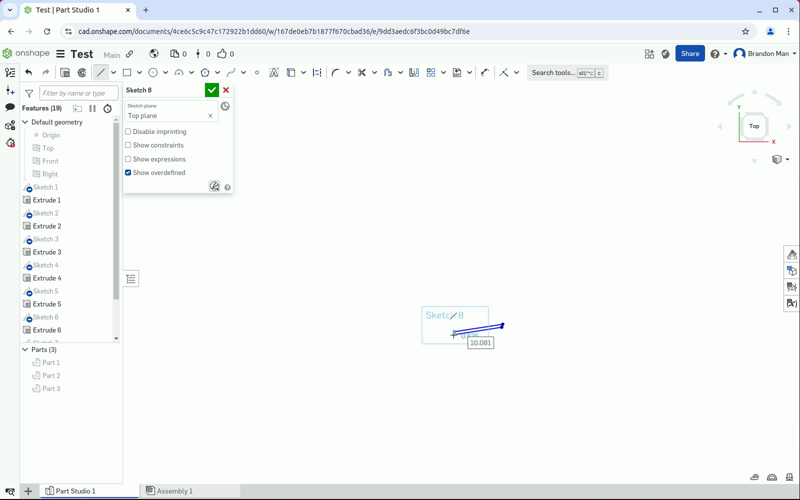
scroll(6)
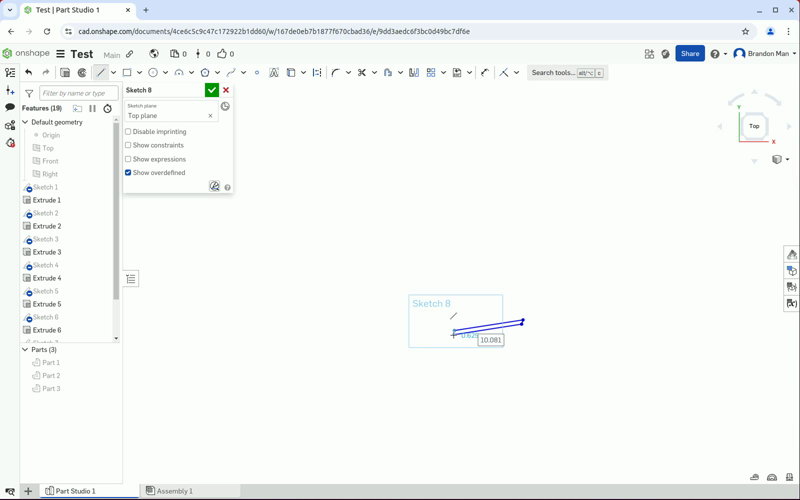
scroll(6)
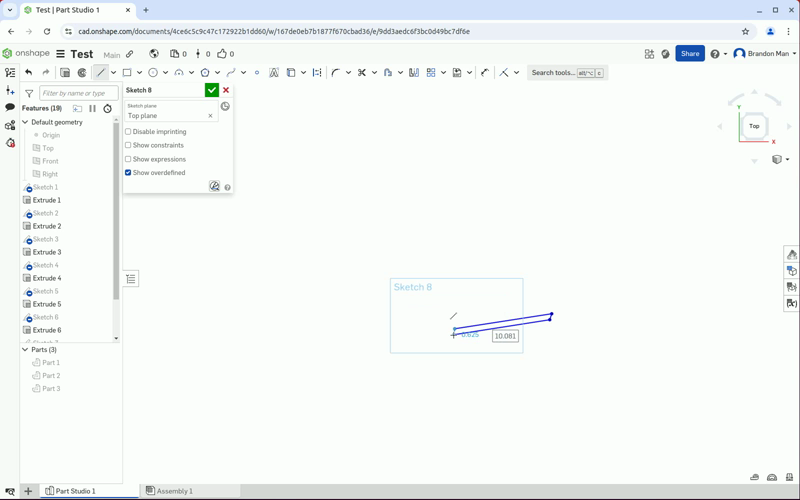
scroll(6)
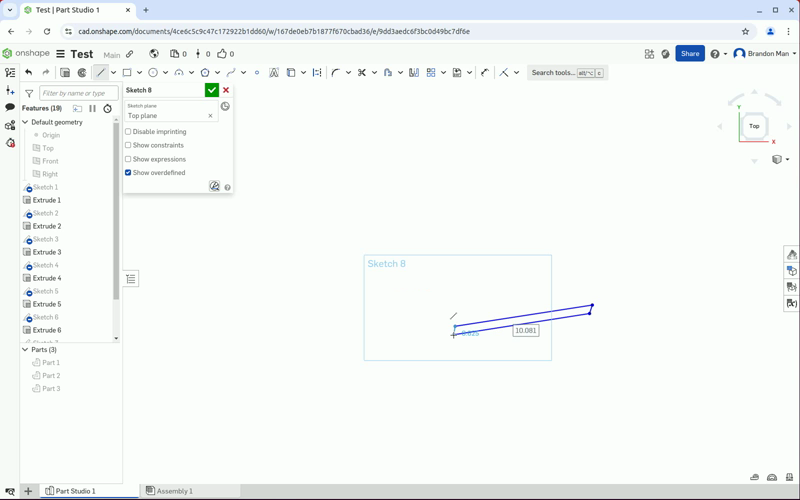
scroll(6)
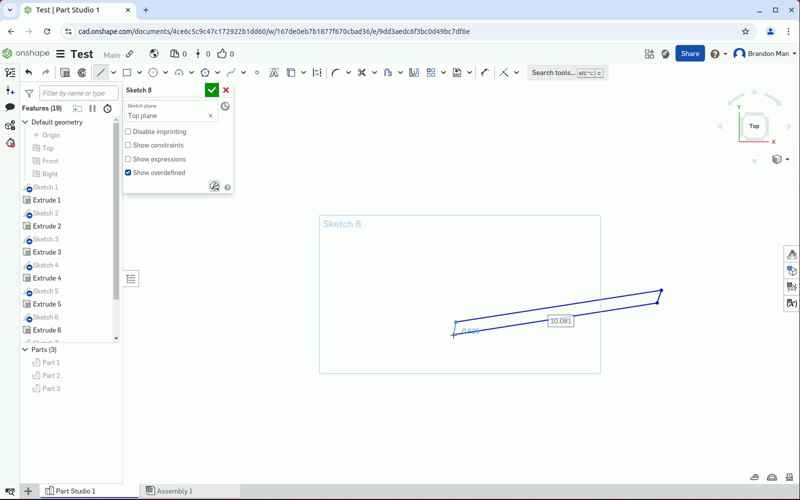
scroll(6)
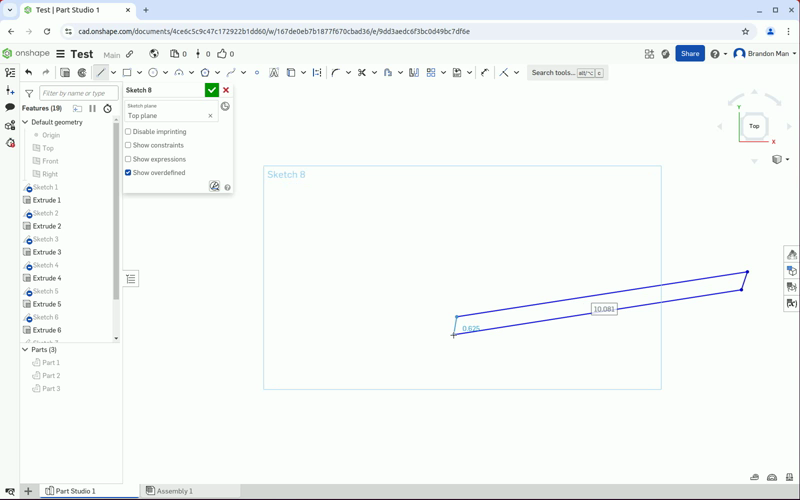
scroll(6)
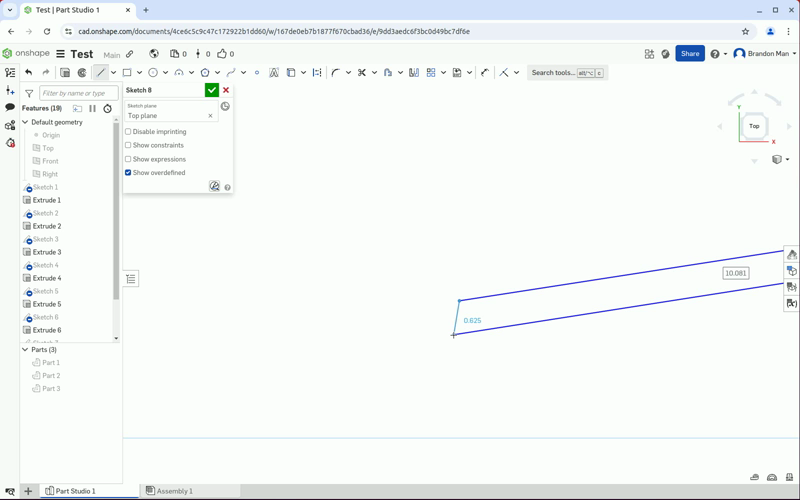
key_up(shift)
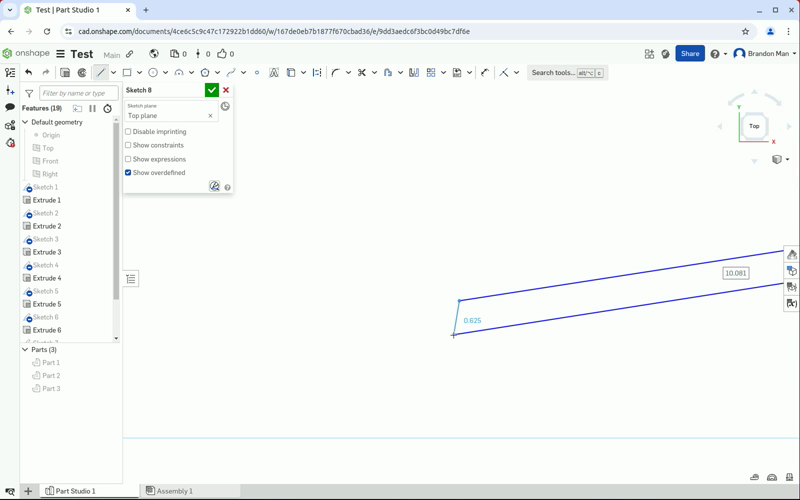
click(453, 334)
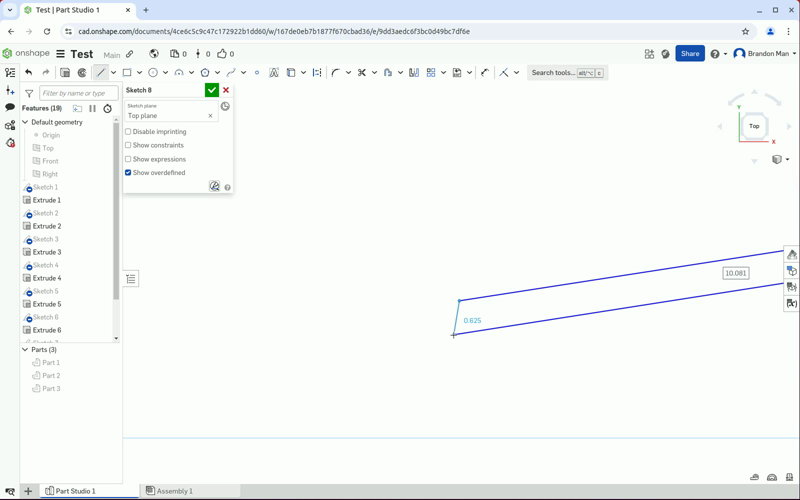
scroll(-6)
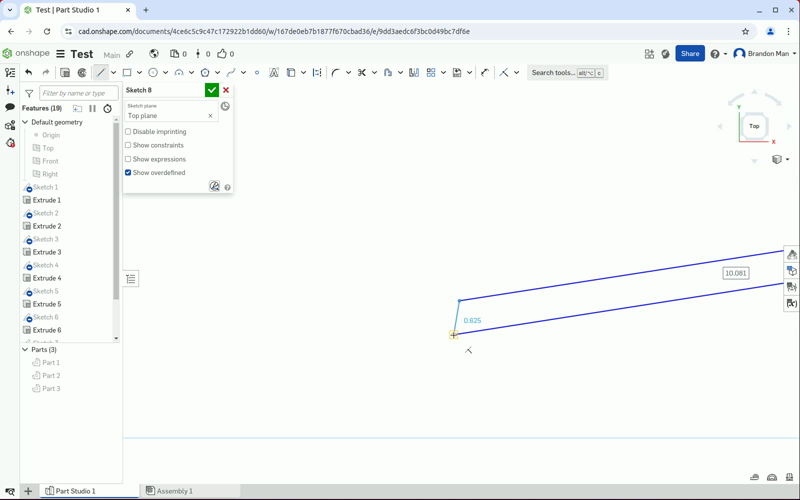
scroll(-6)
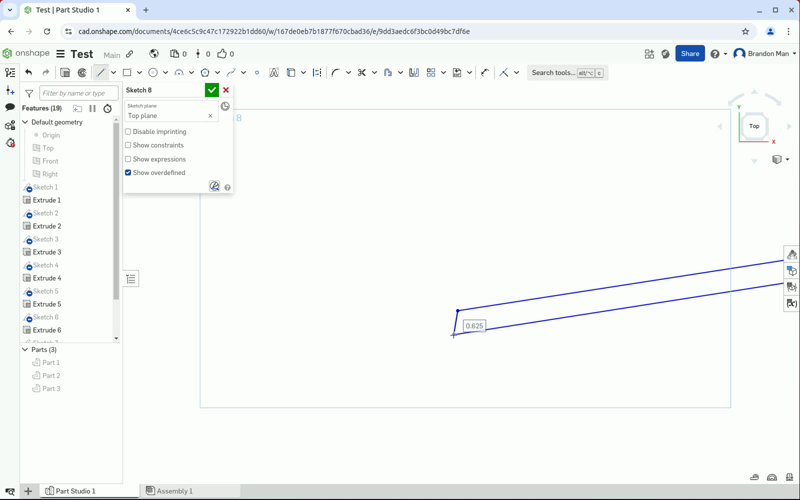
scroll(-6)
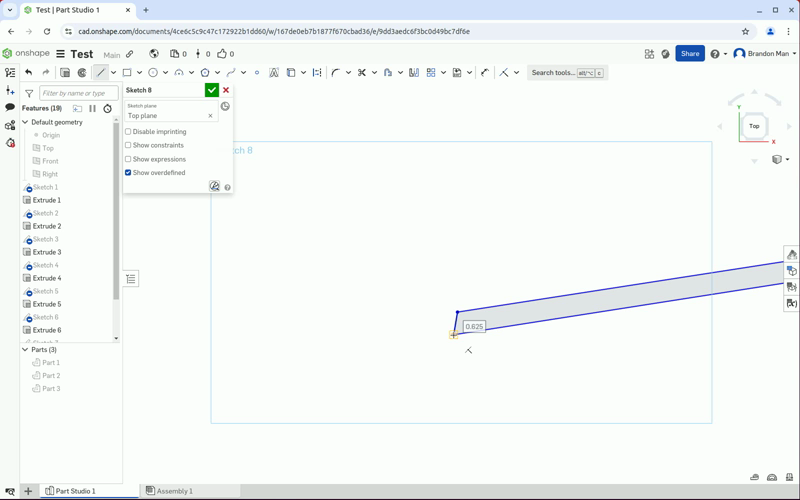
scroll(-6)
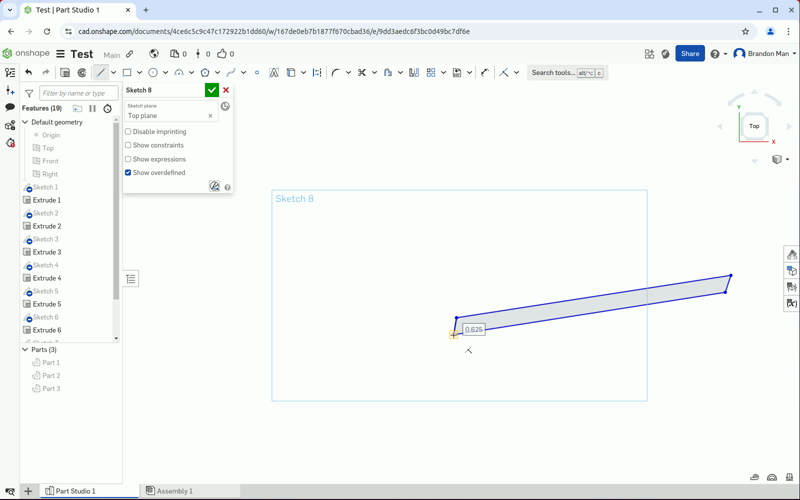
scroll(-6)
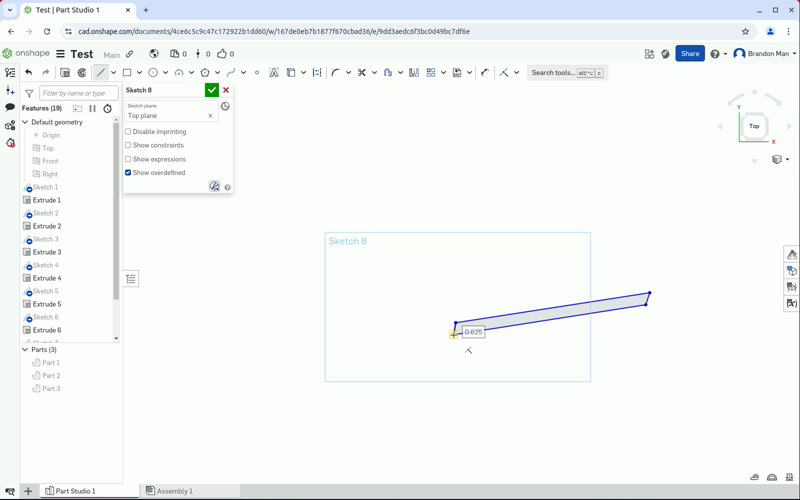
scroll(-6)
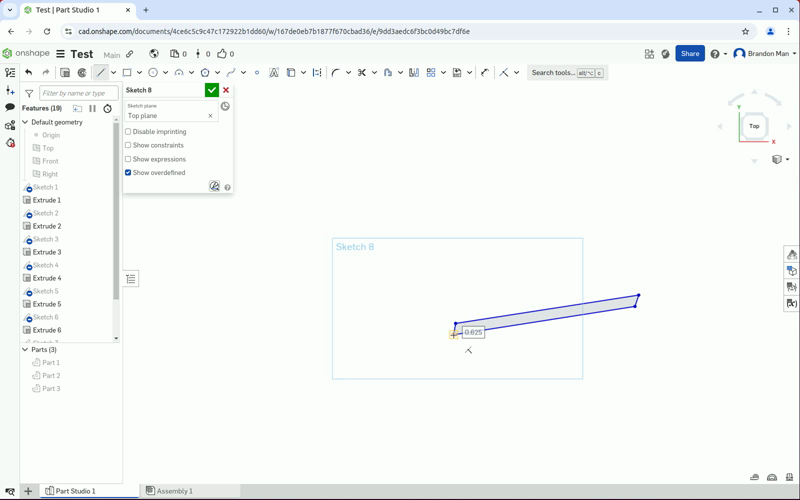
scroll(-6)
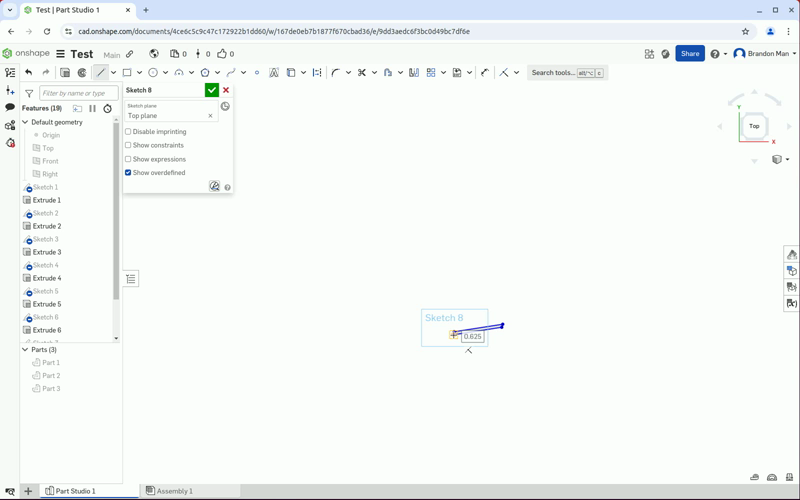
key(esc)
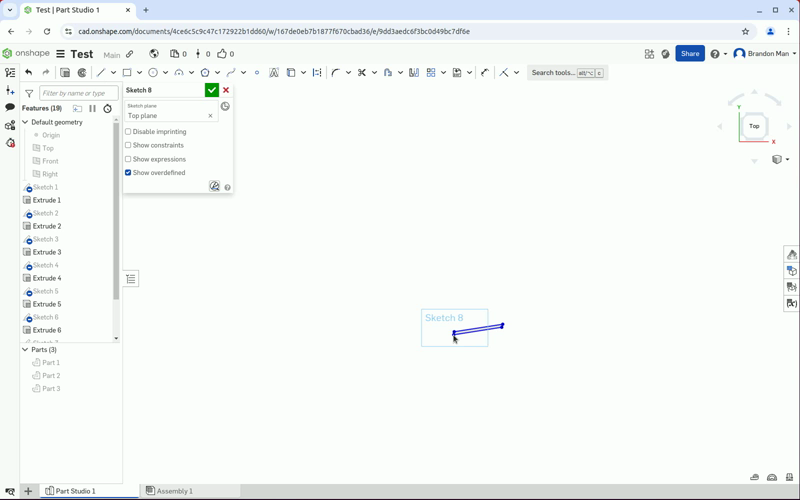
mouse_move(478, 329)
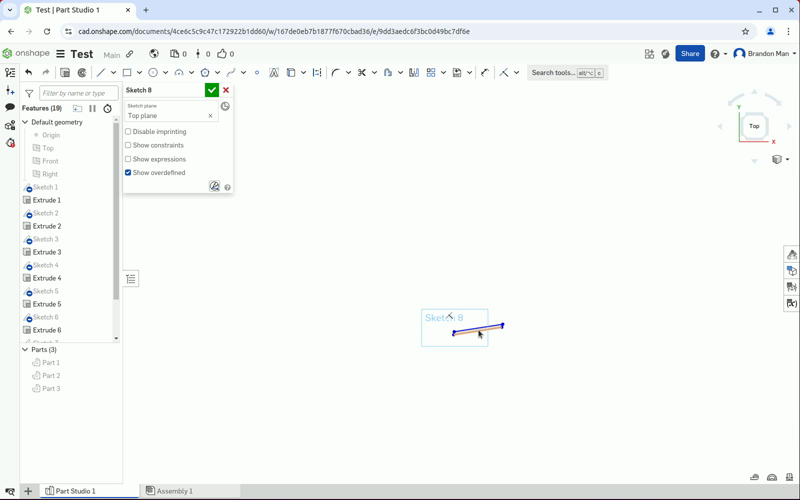
scroll(6)
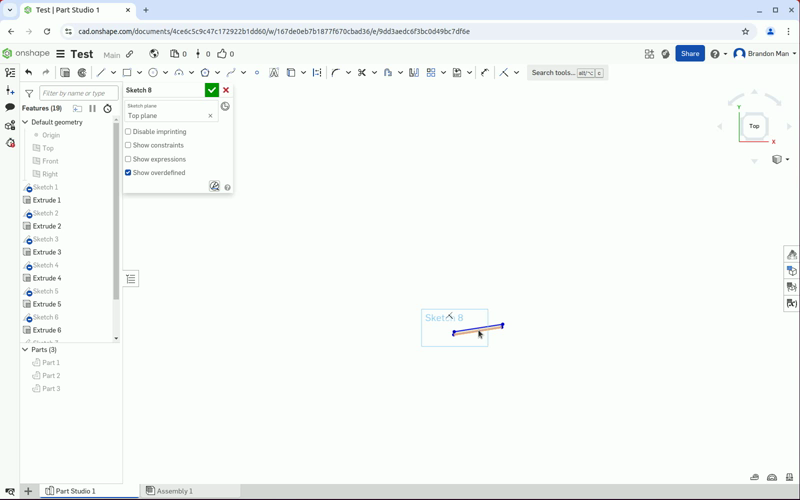
scroll(6)
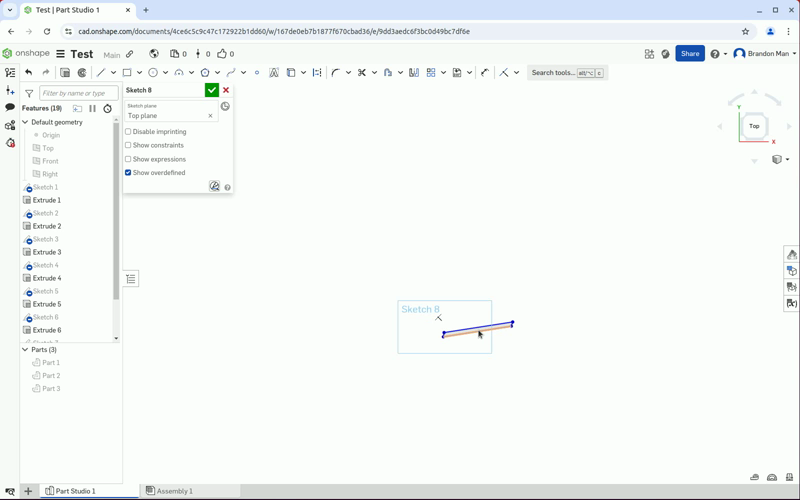
scroll(6)
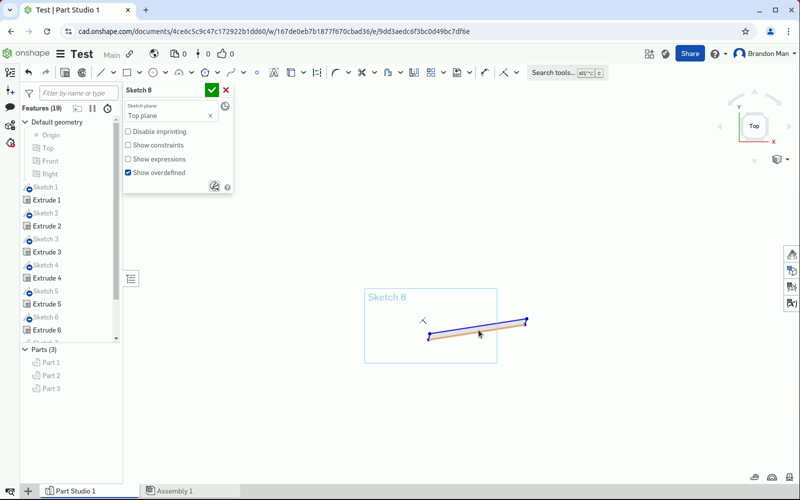
scroll(6)
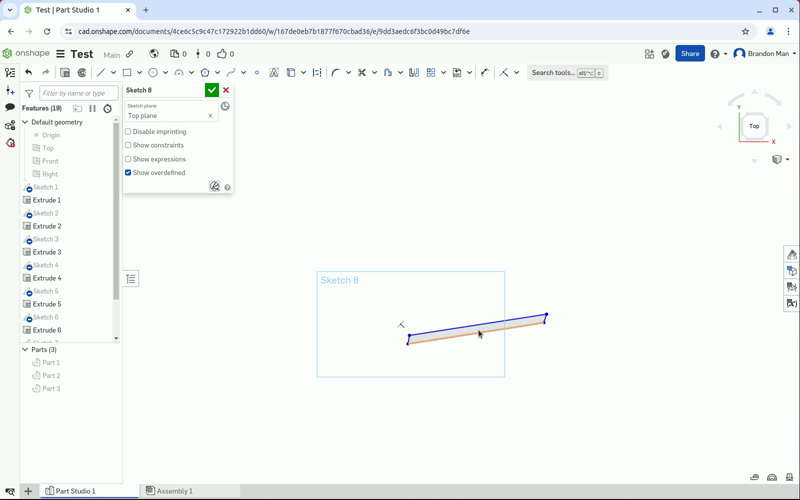
scroll(6)
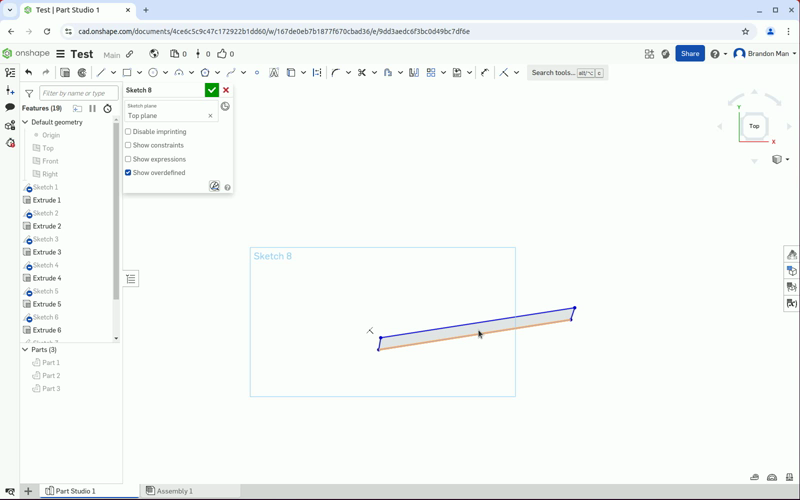
scroll(6)
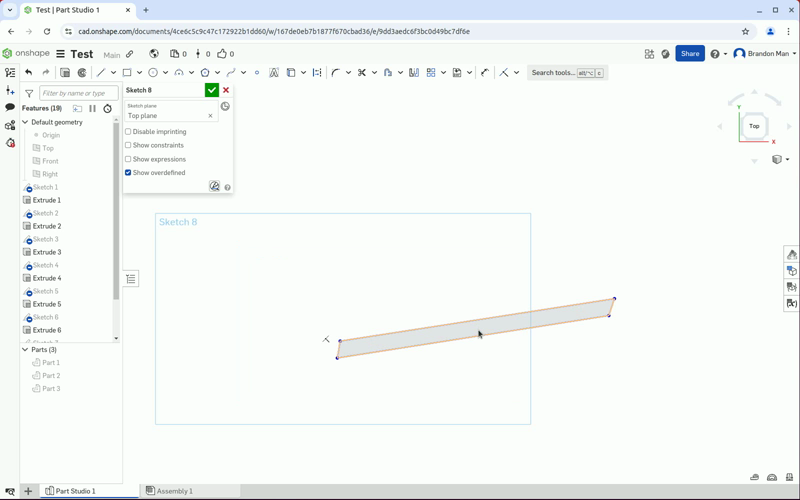
scroll(6)
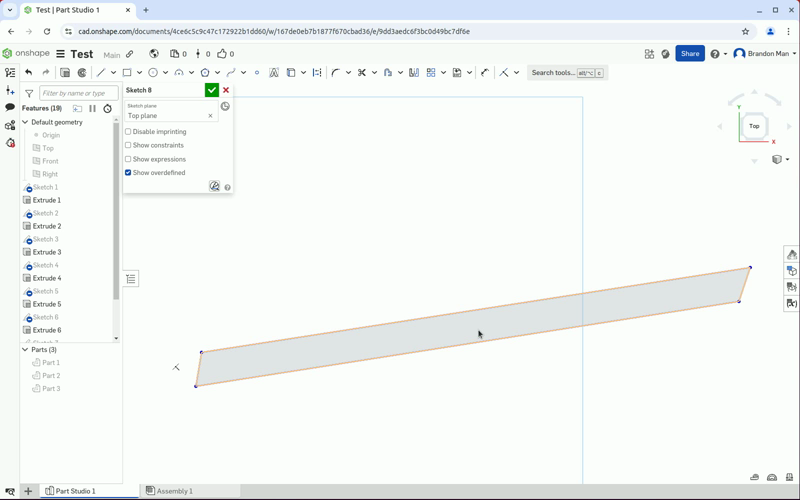
click(478, 329)
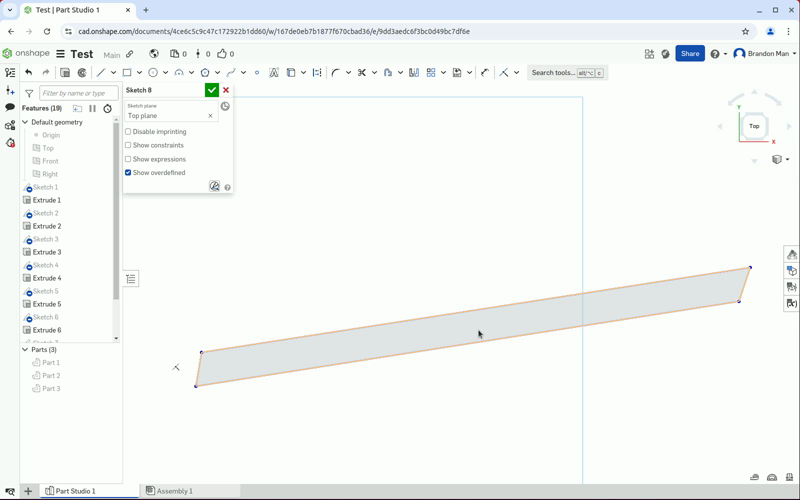
scroll(-6)
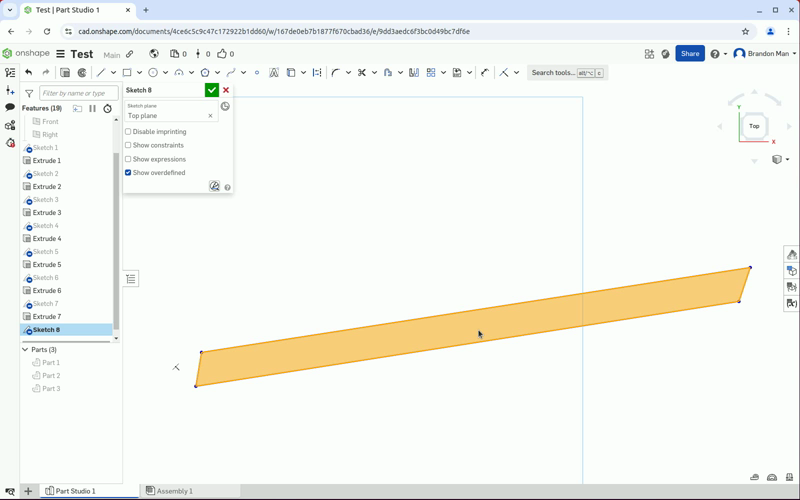
scroll(-6)
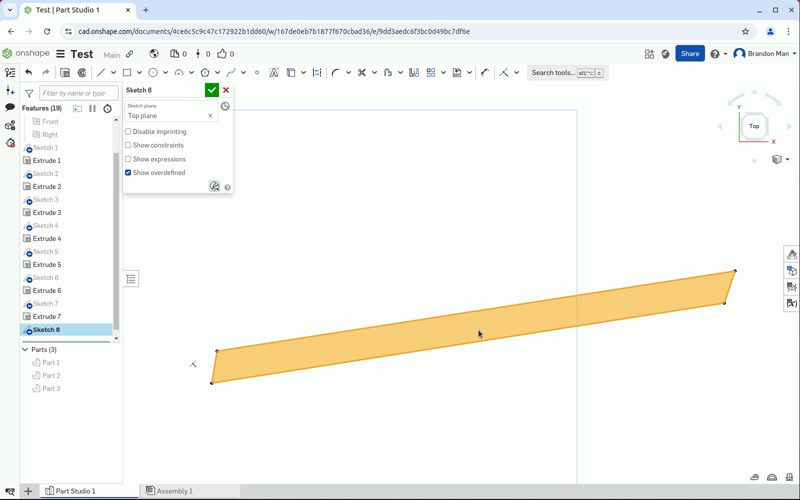
scroll(-6)
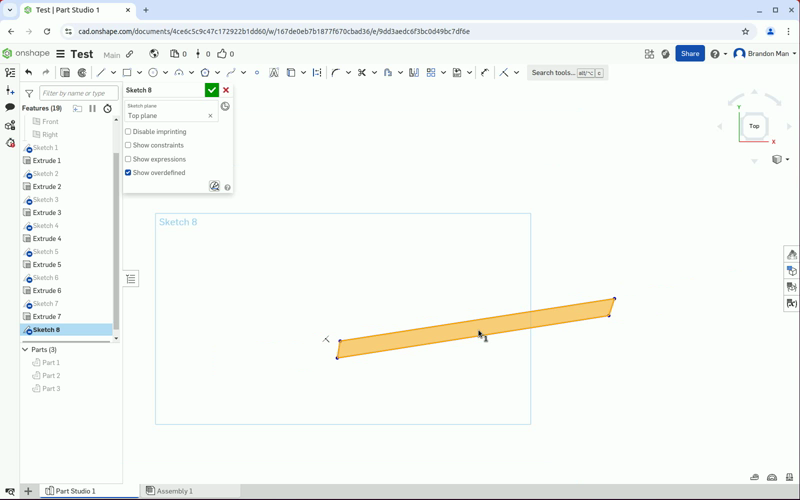
scroll(-6)
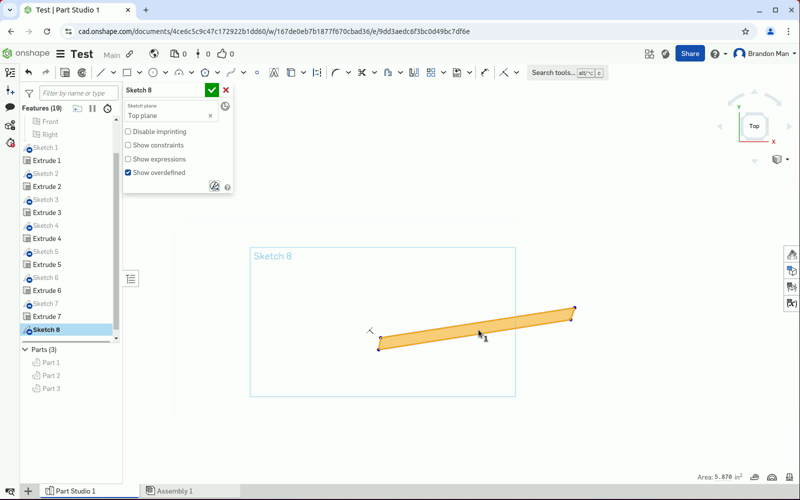
scroll(-6)
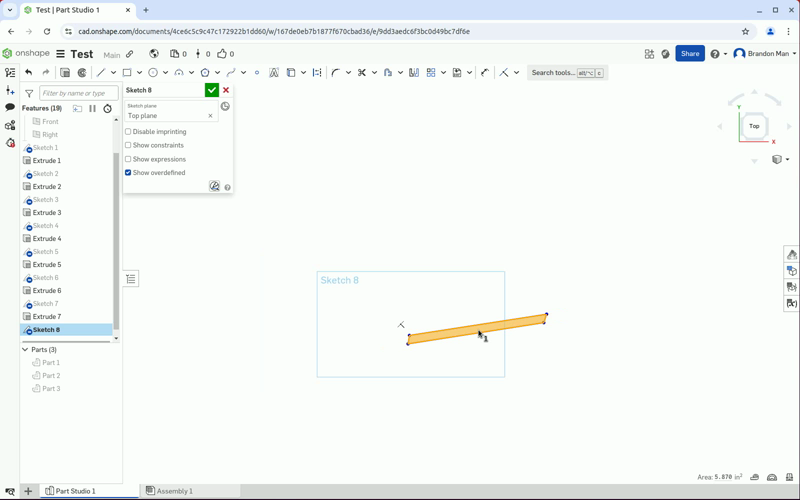
scroll(-6)
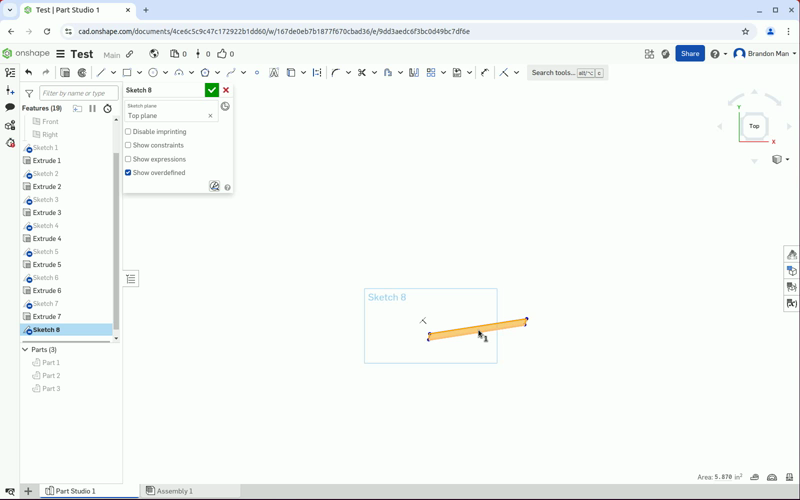
scroll(-6)
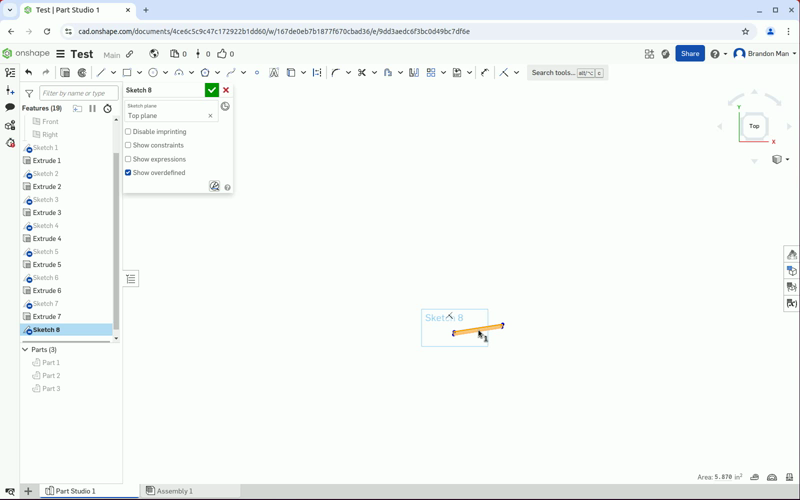
mouse_move(73, 352)
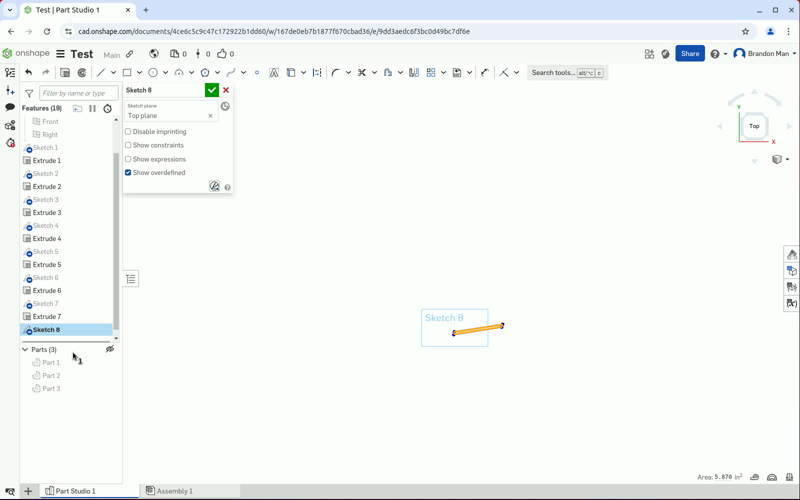
key(shift+y)
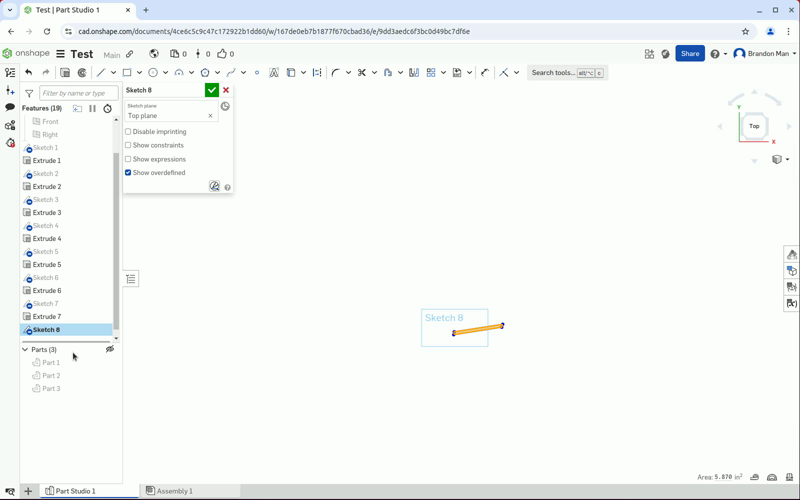
key(shift+e)
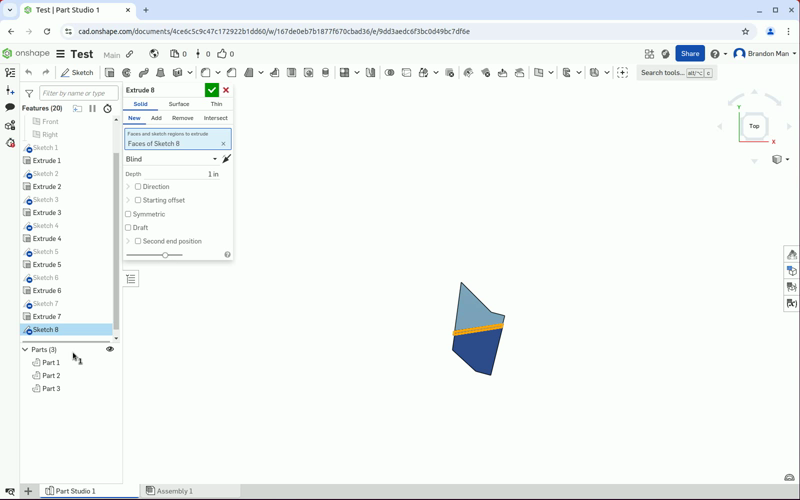
mouse_move(143, 106)
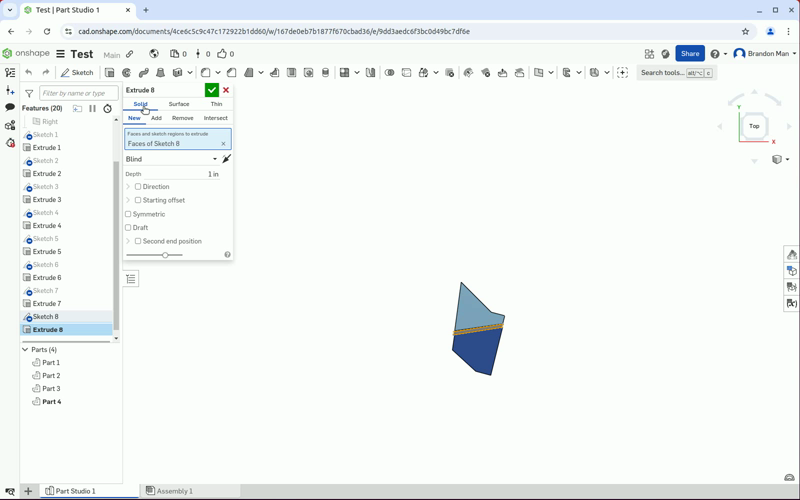
click(143, 106)
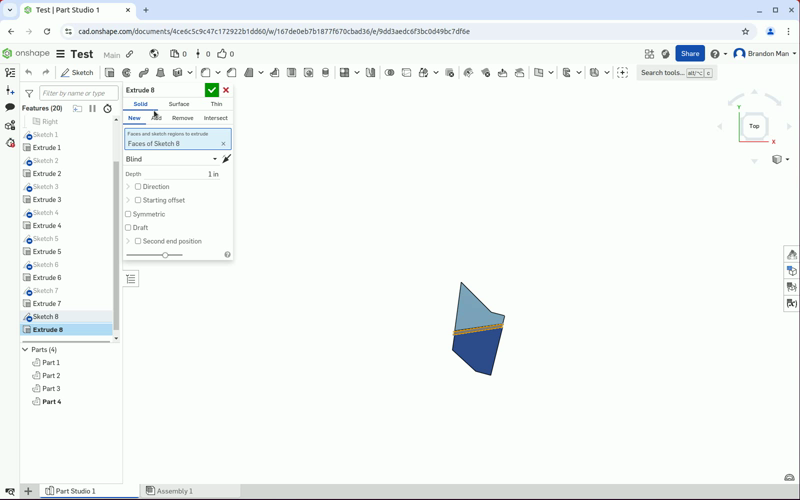
mouse_move(186, 120)
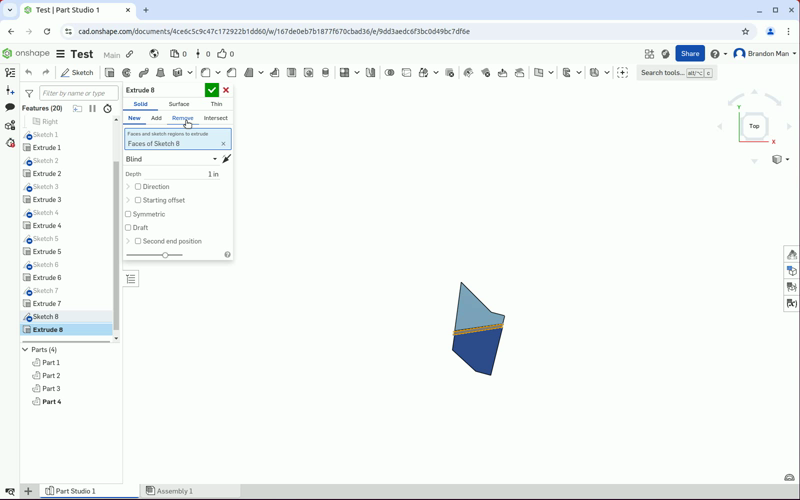
click(186, 120)
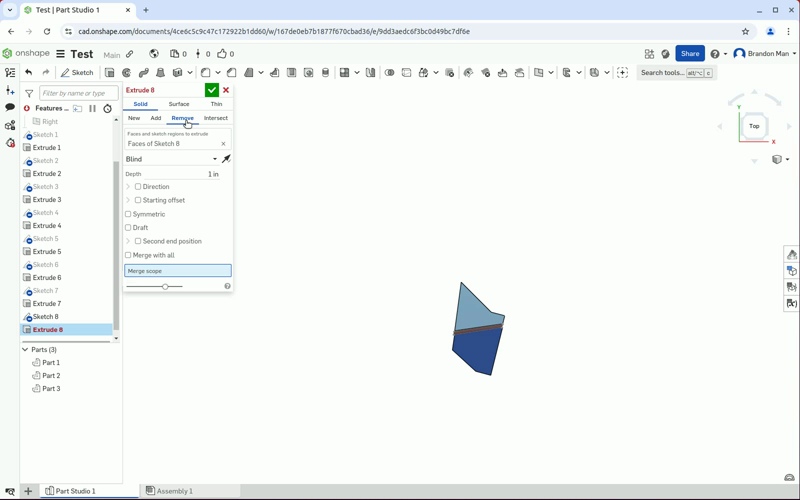
key(tab, 4)
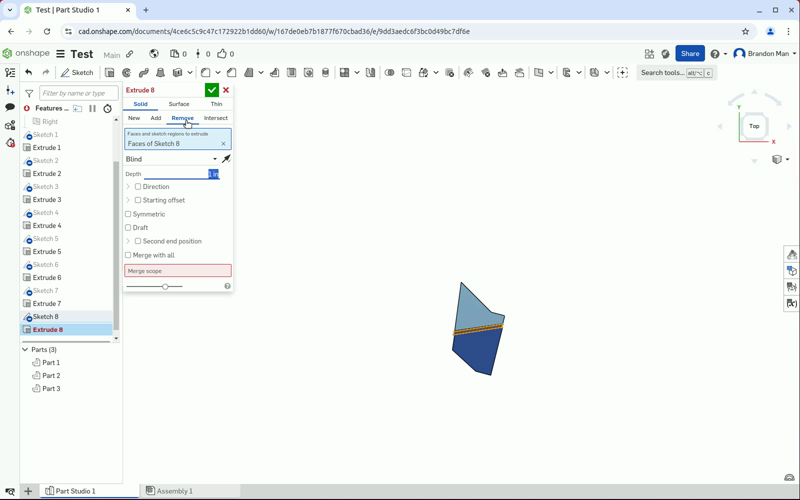
text(0.241)
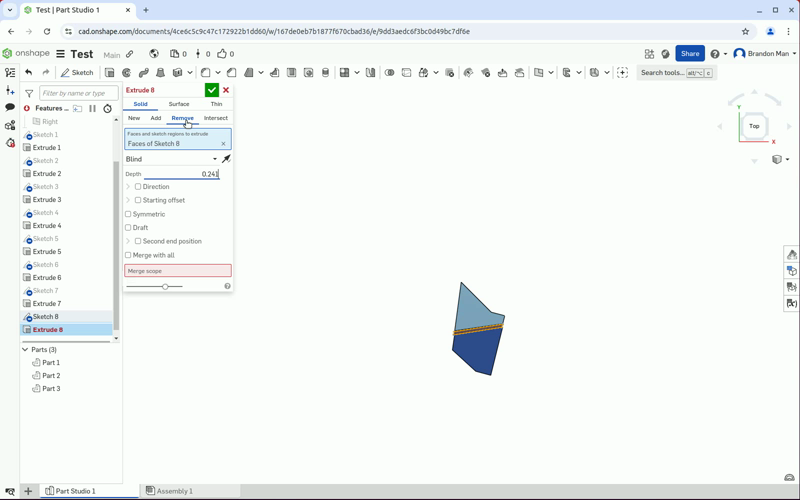
key(tab, 6)
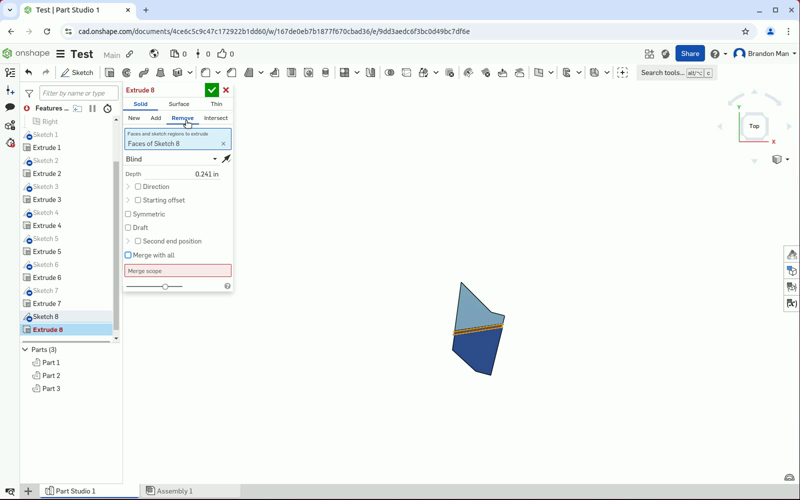
key(space)
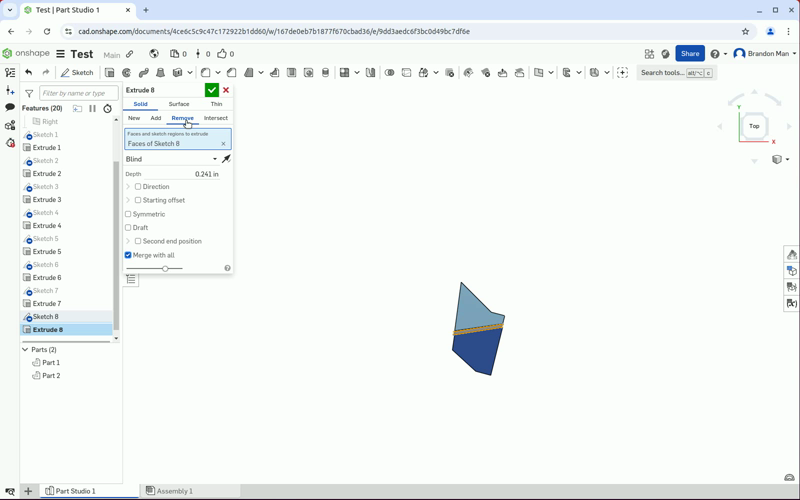
key(enter)
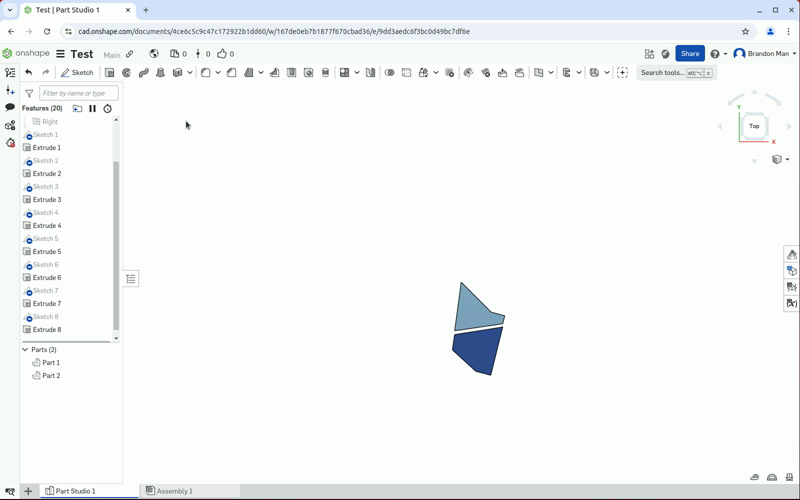
key(shift+h)
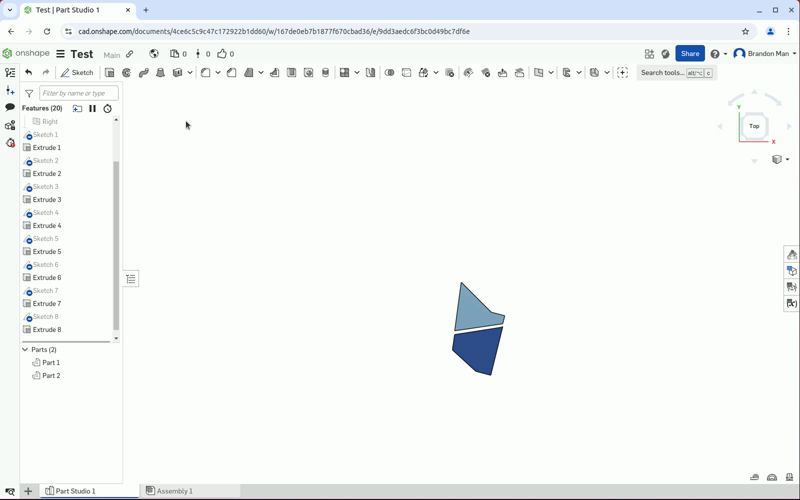
key(shift+h)
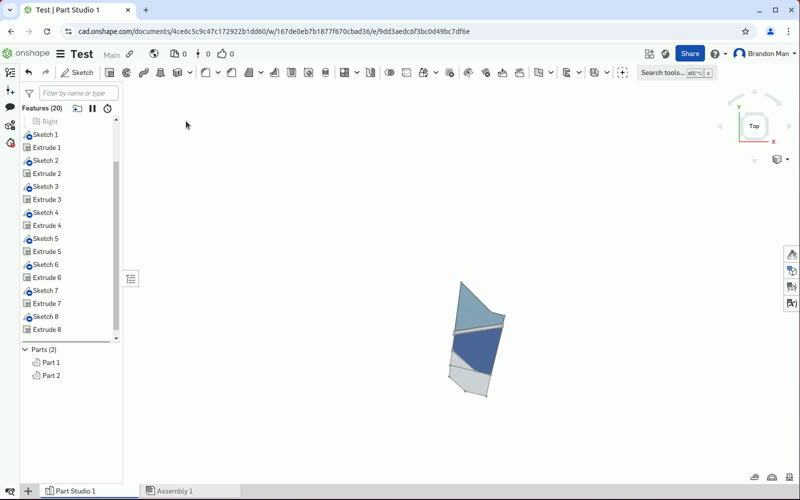
key(shift+7)
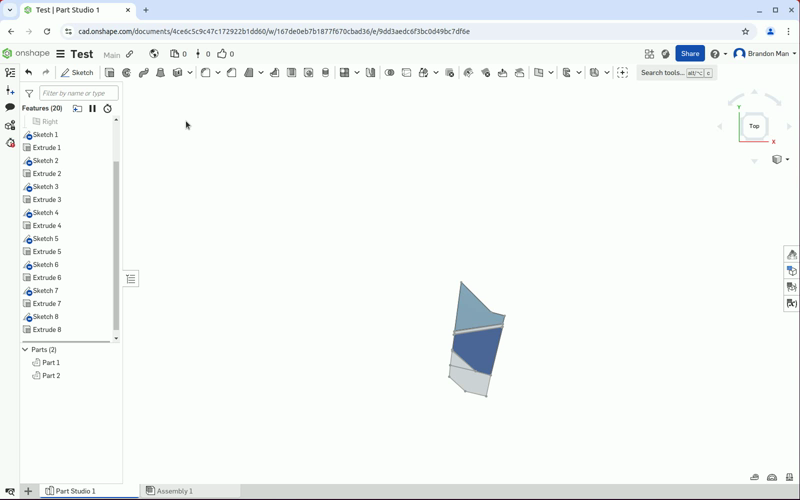
key(up, 3)
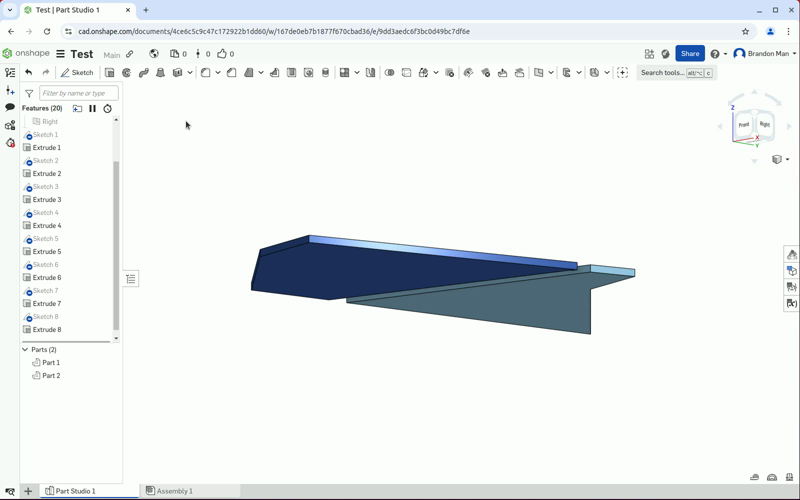
key(left, 3)
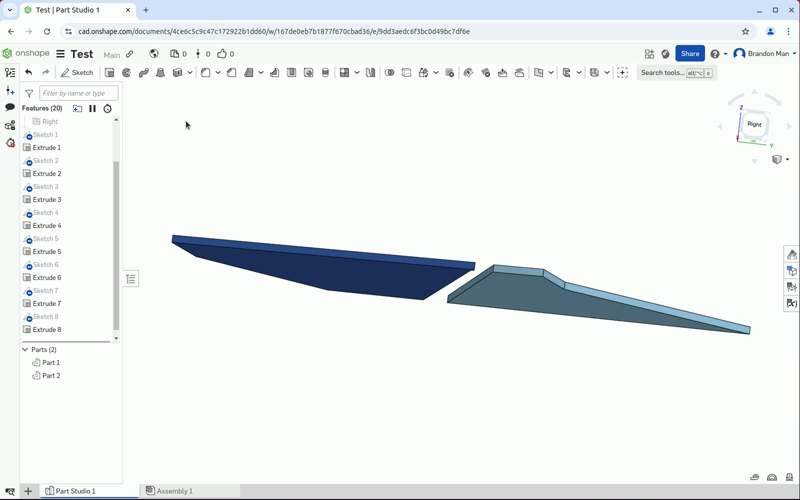
key(right, 3)
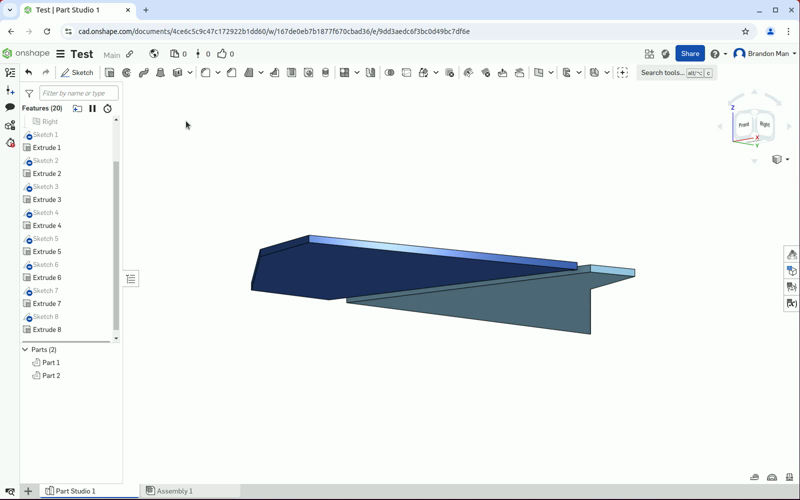
key(down, 3)
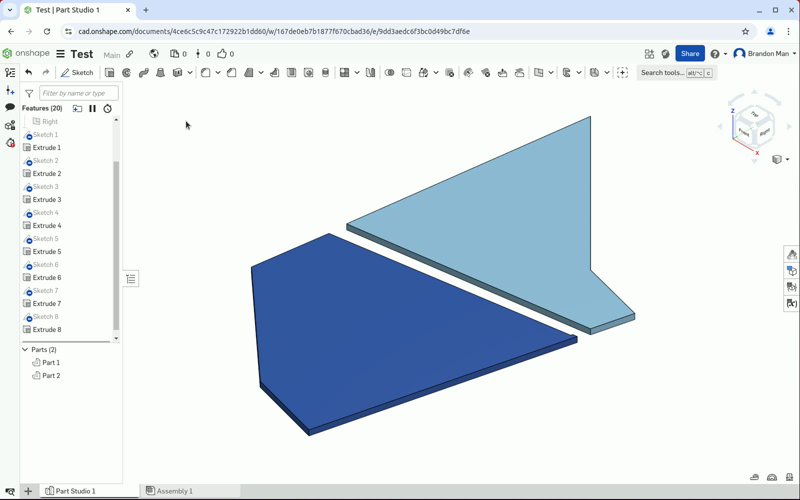
mouse_move(69, 137)
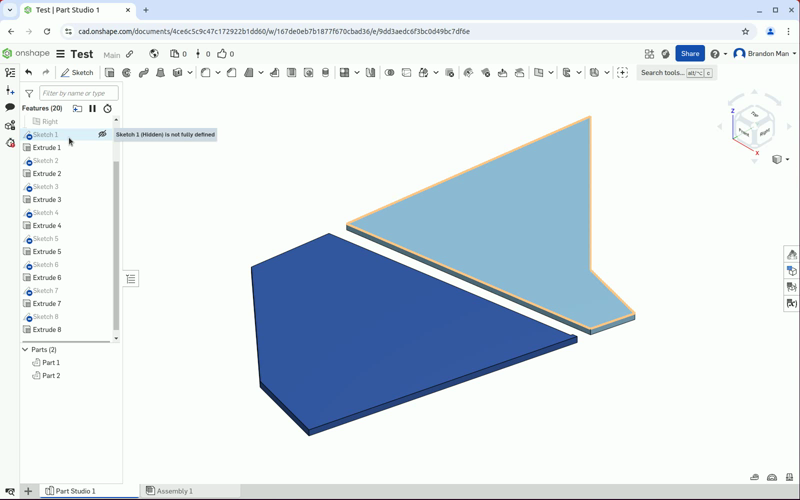
click(69, 137)